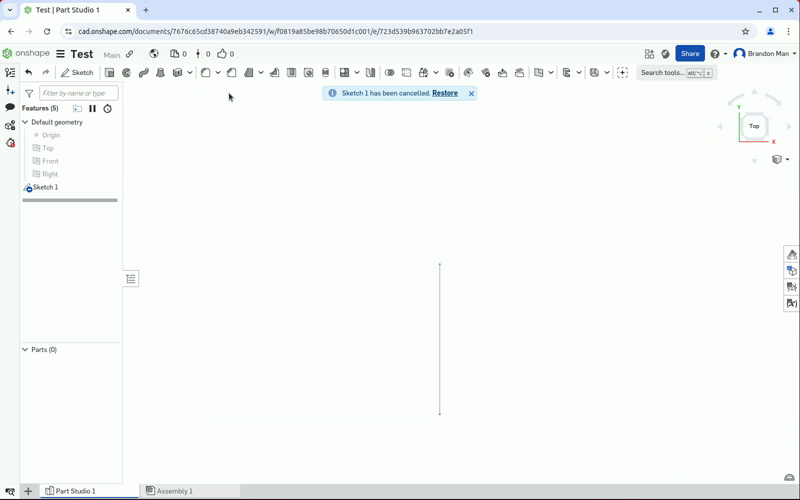
key(shift+h)
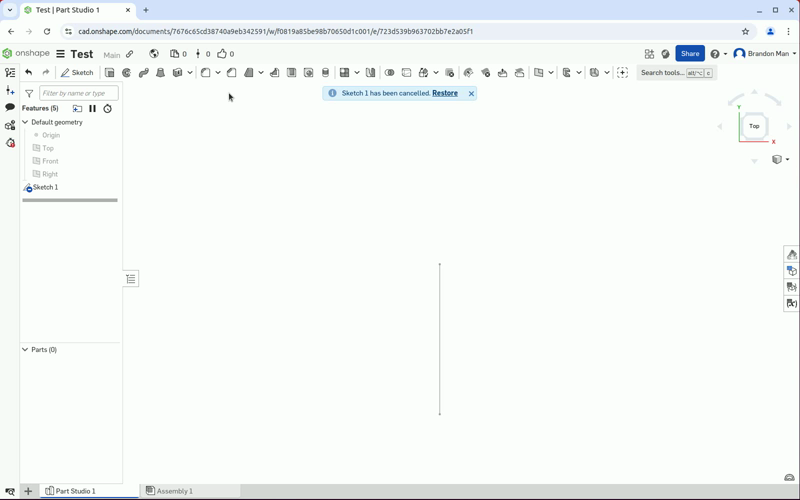
key(shift+s)
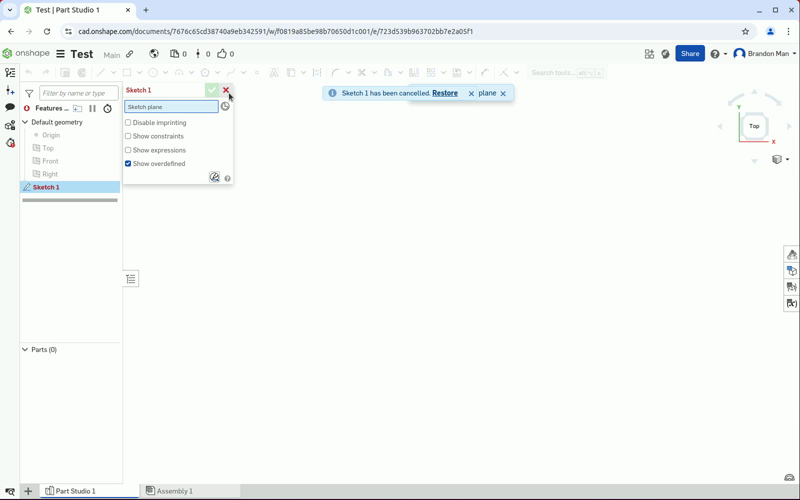
mouse_move(73, 150)
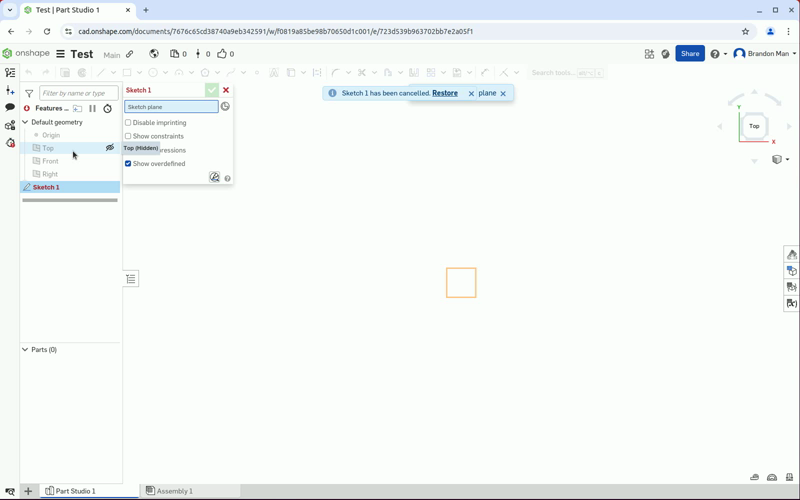
click(73, 150)
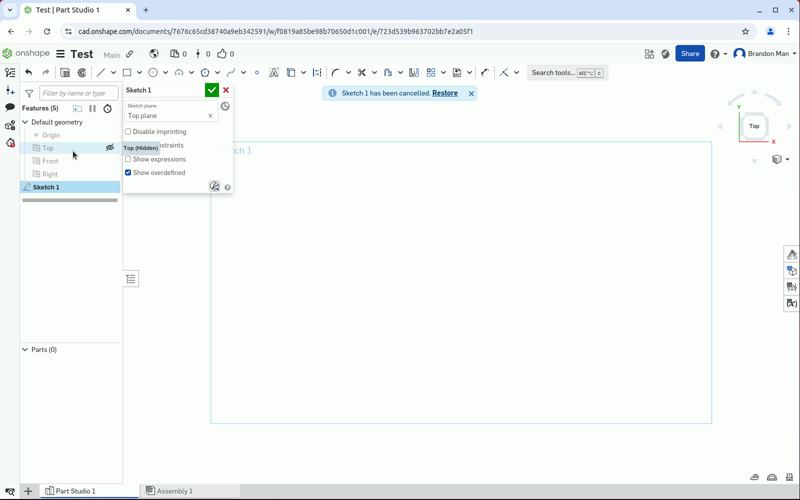
mouse_move(73, 352)
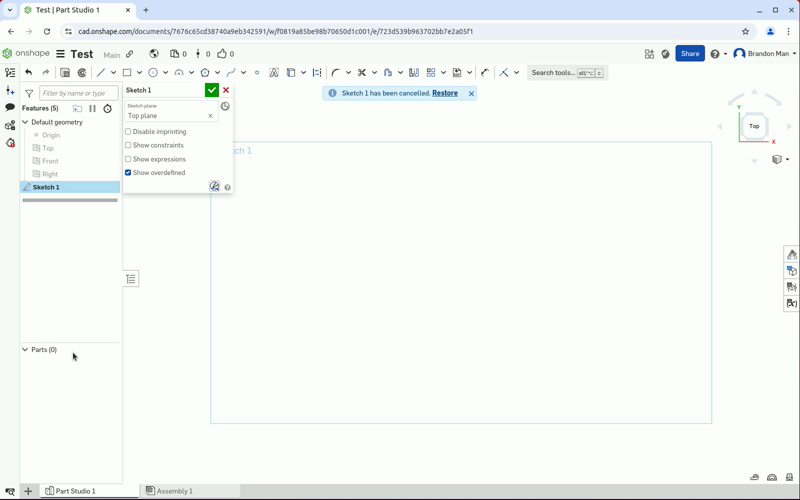
key(y)
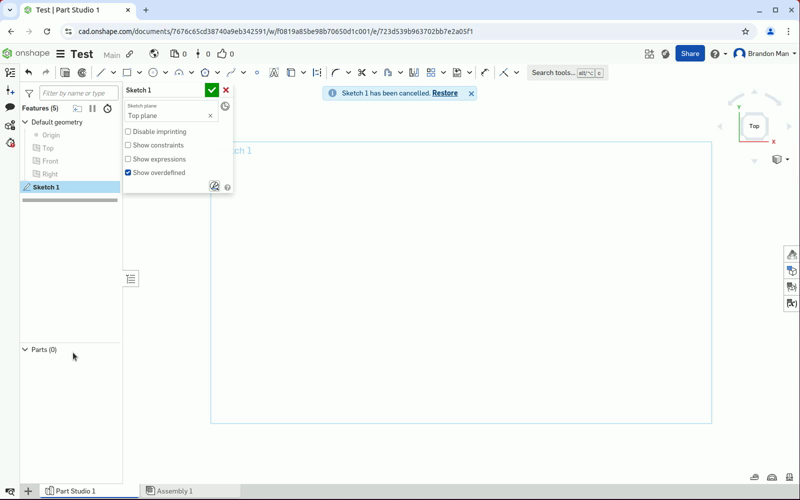
key(l)
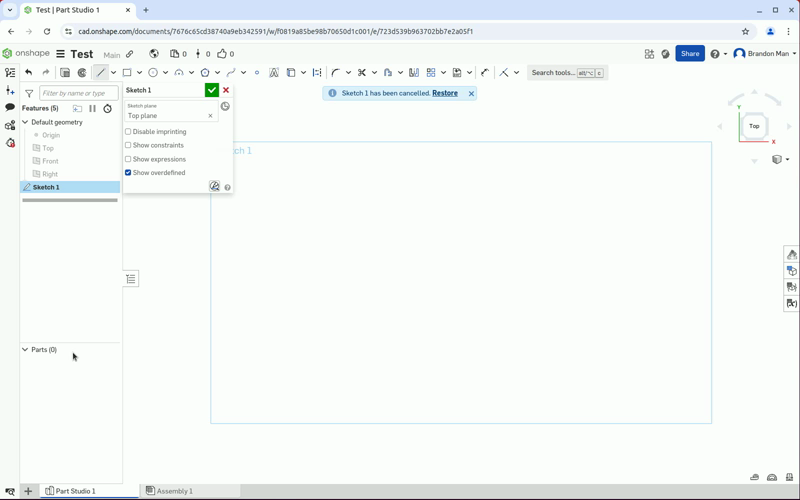
key_down(shift)
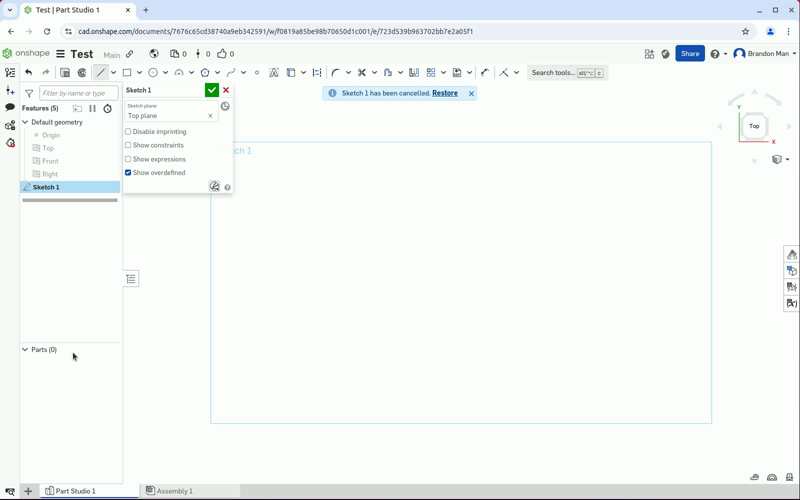
mouse_move(429, 314)
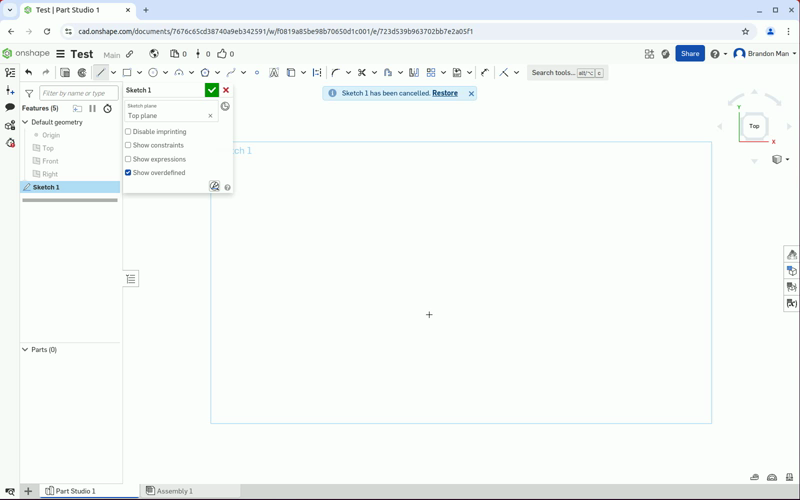
click(429, 314)
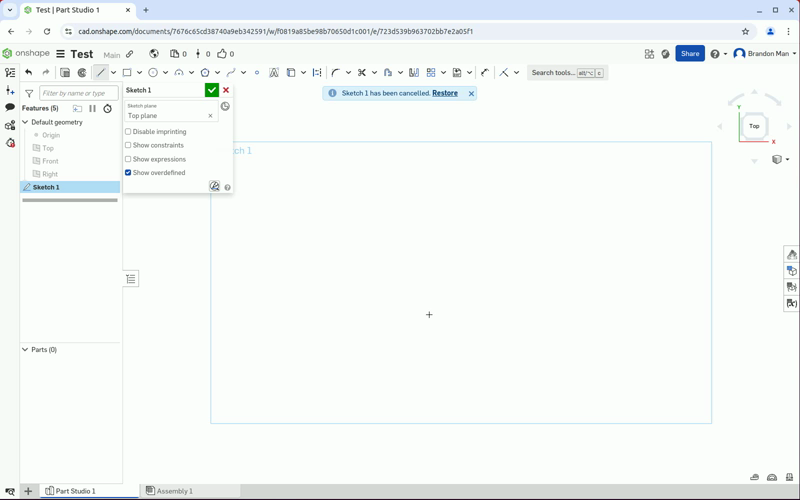
key_up(shift)
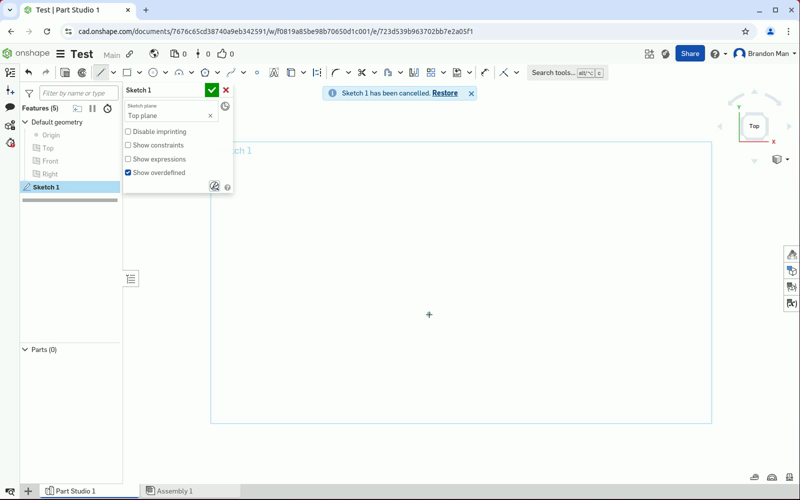
key_down(shift)
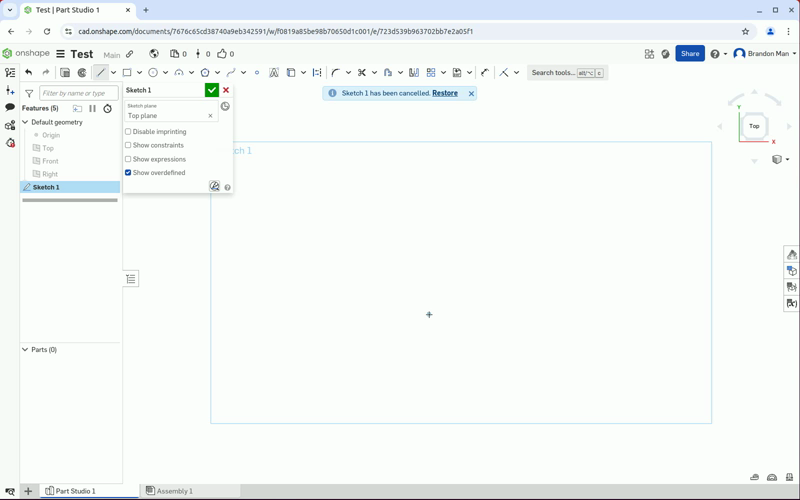
mouse_move(459, 314)
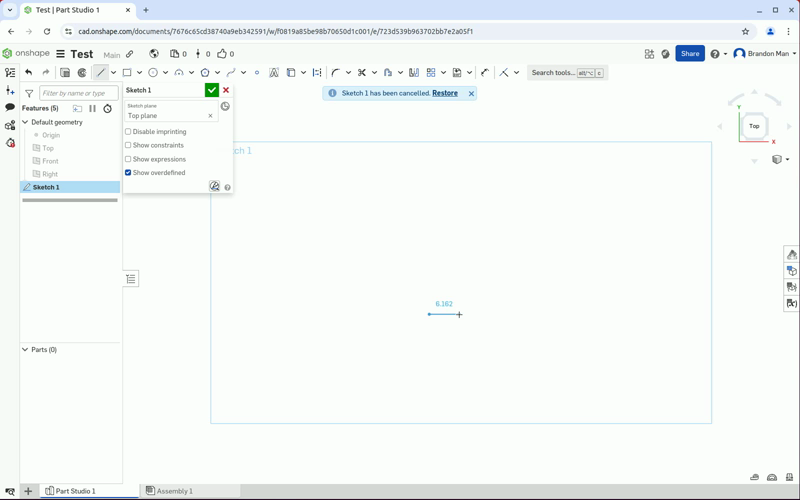
mouse_move(461, 314)
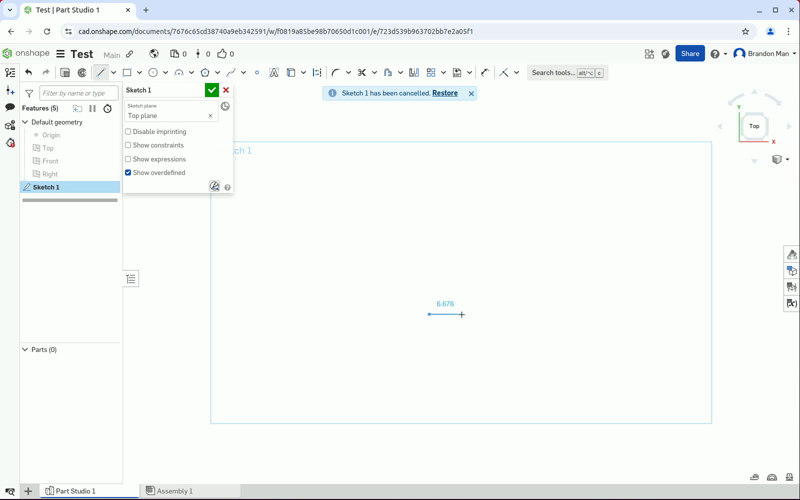
click(461, 314)
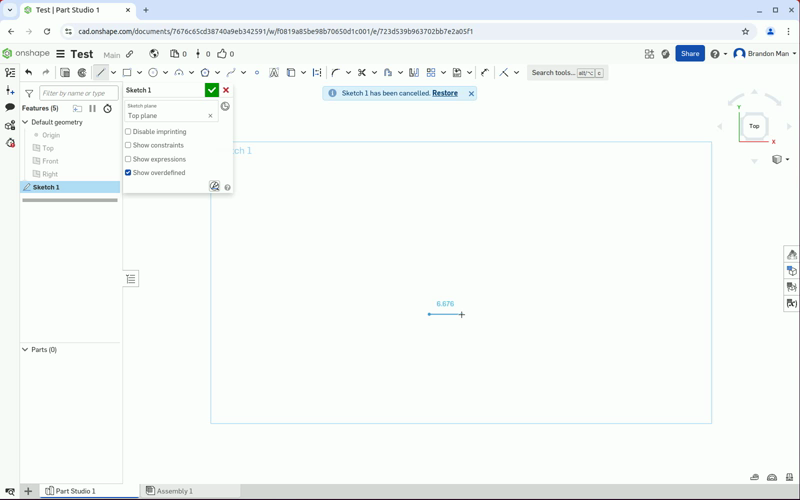
key_up(shift)
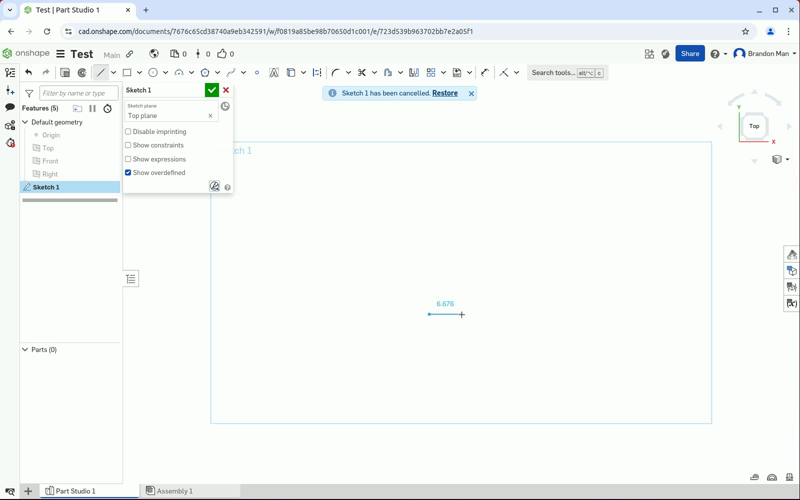
key_down(shift)
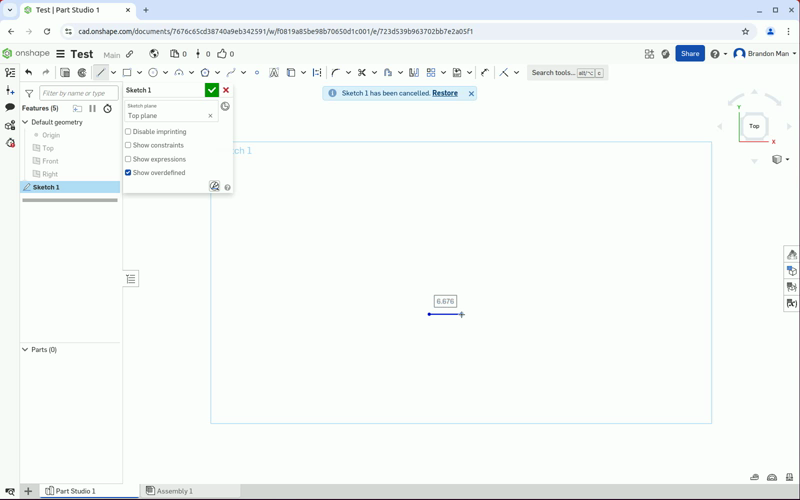
mouse_move(492, 314)
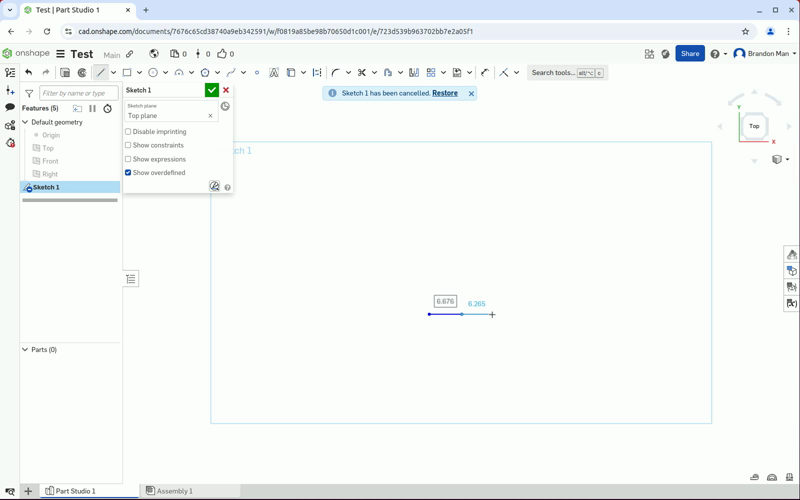
mouse_move(494, 314)
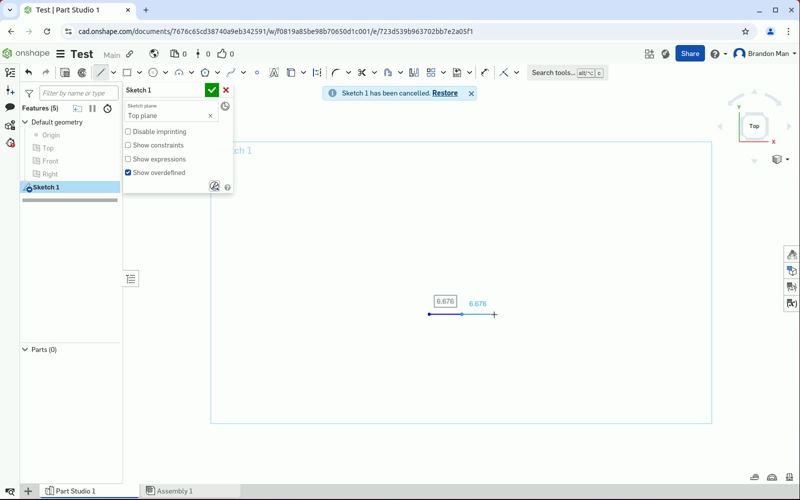
click(494, 314)
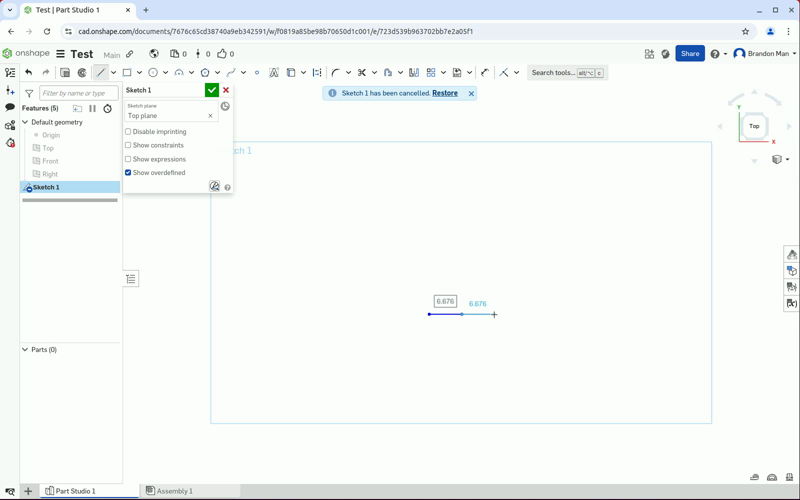
key_up(shift)
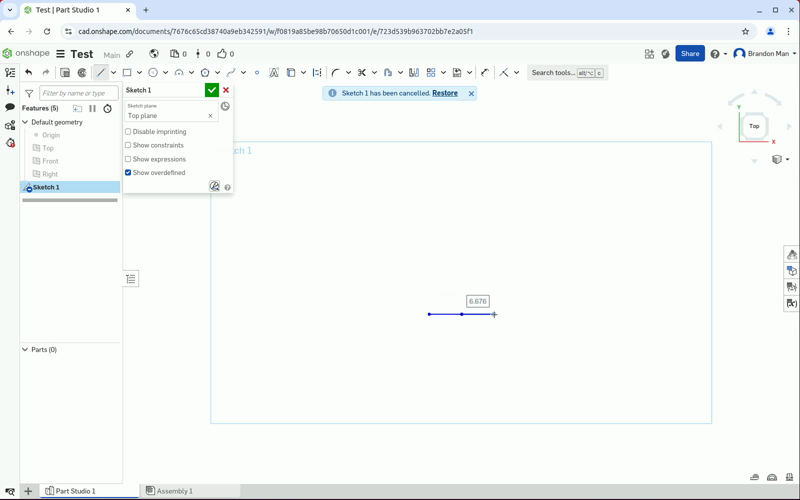
key_down(shift)
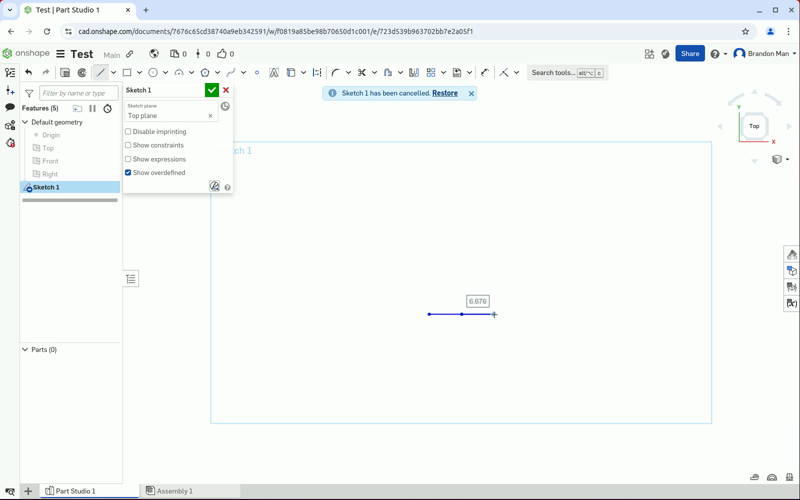
mouse_move(494, 249)
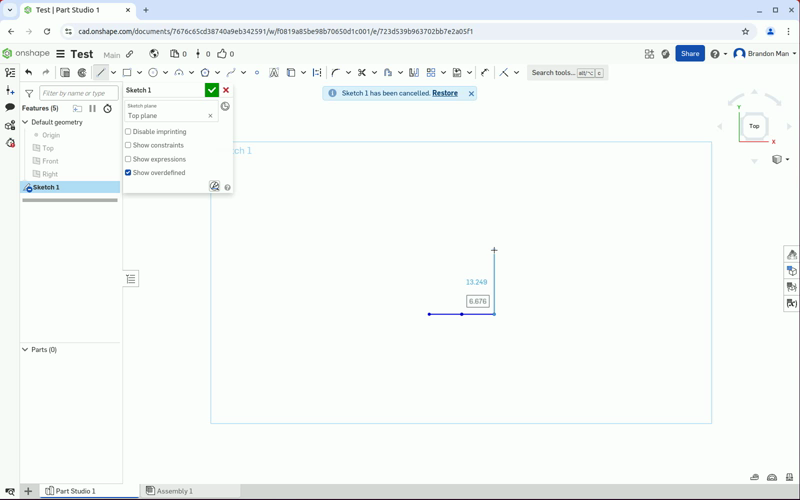
click(494, 249)
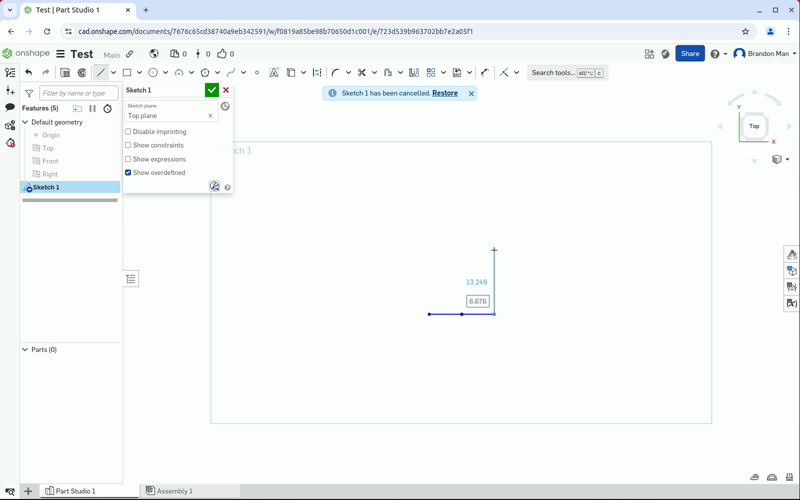
key_up(shift)
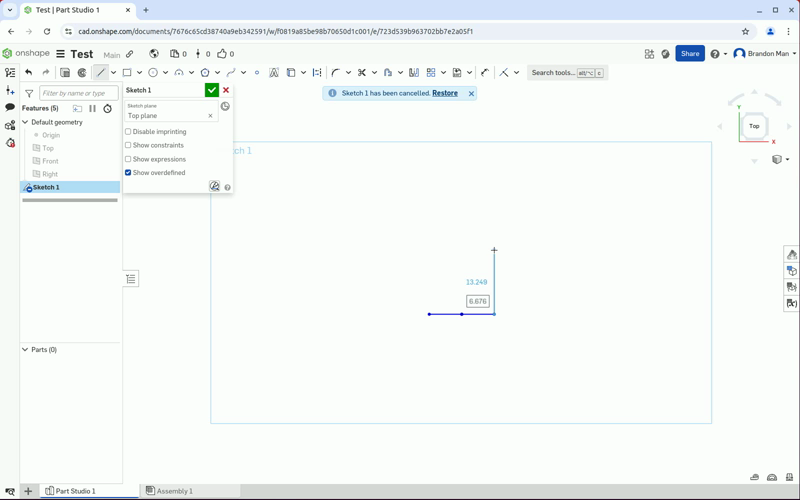
key_down(shift)
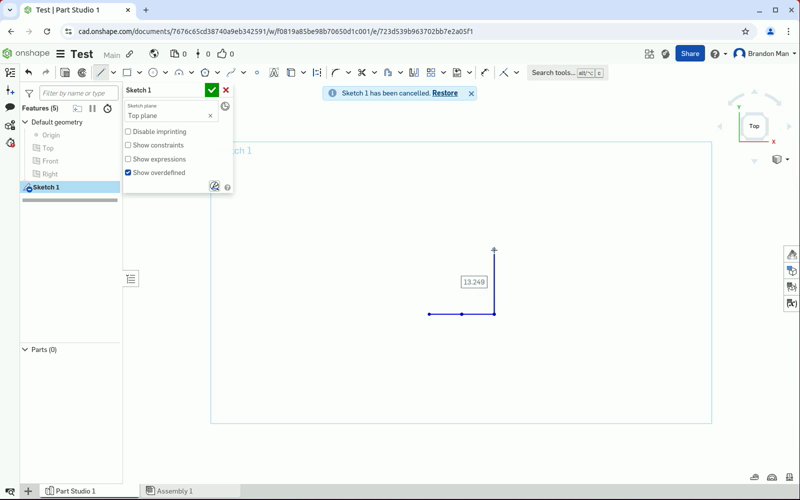
mouse_move(524, 249)
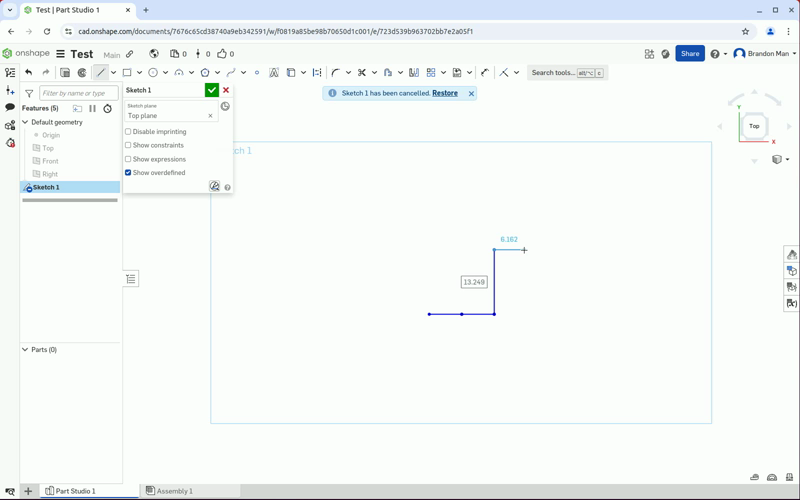
mouse_move(461, 249)
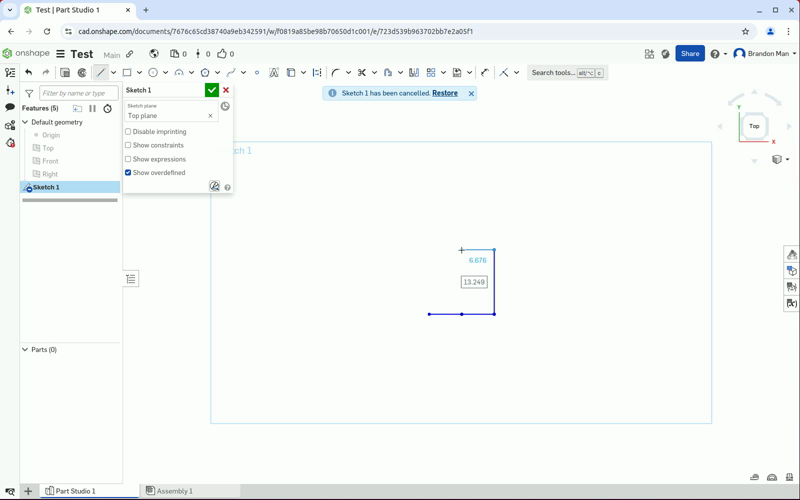
click(461, 249)
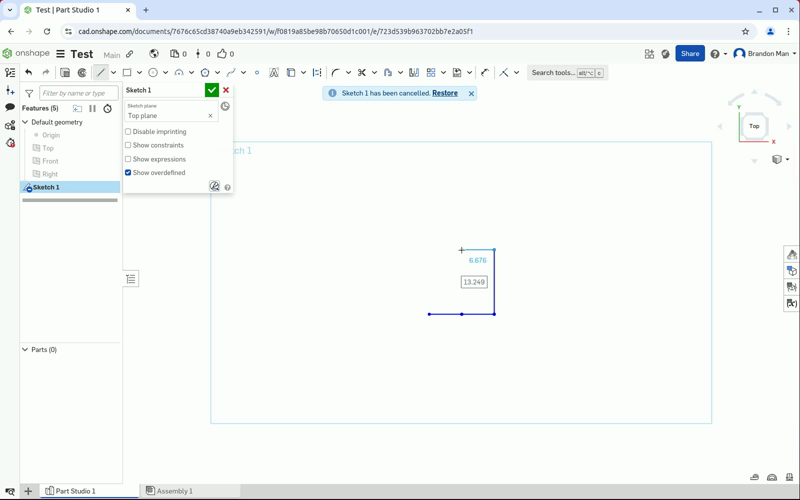
key_up(shift)
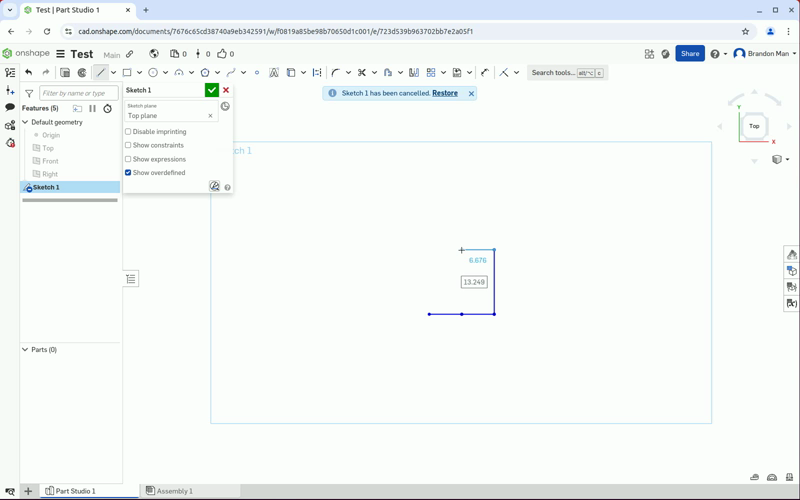
key_down(shift)
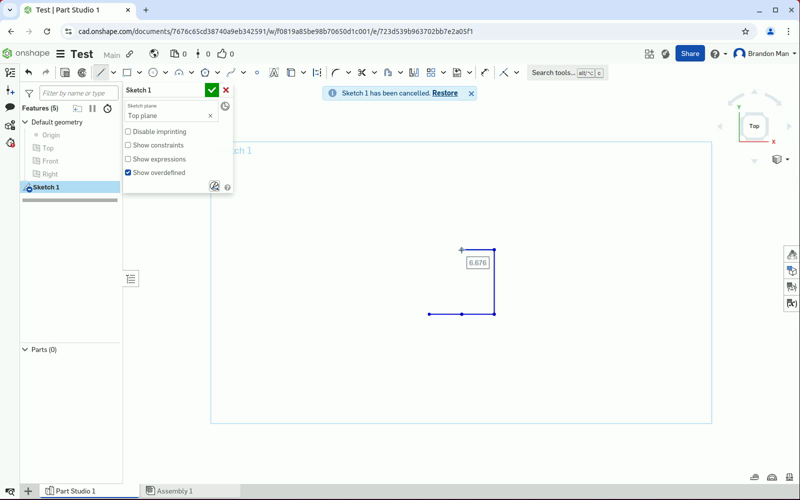
mouse_move(492, 249)
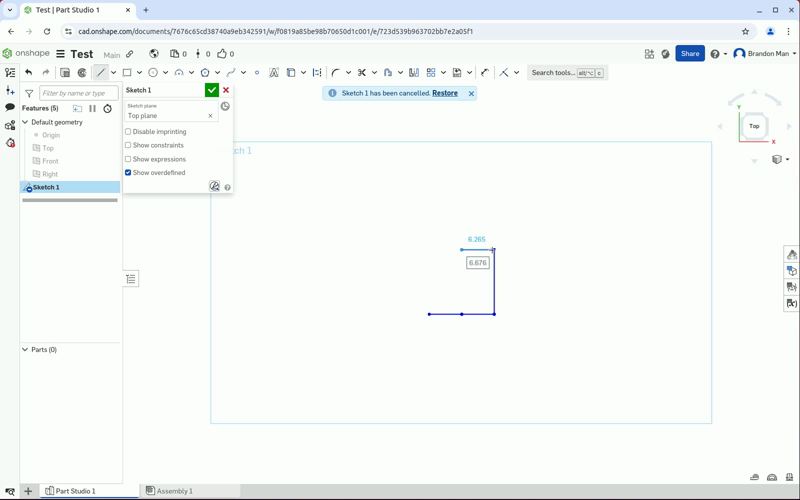
mouse_move(429, 249)
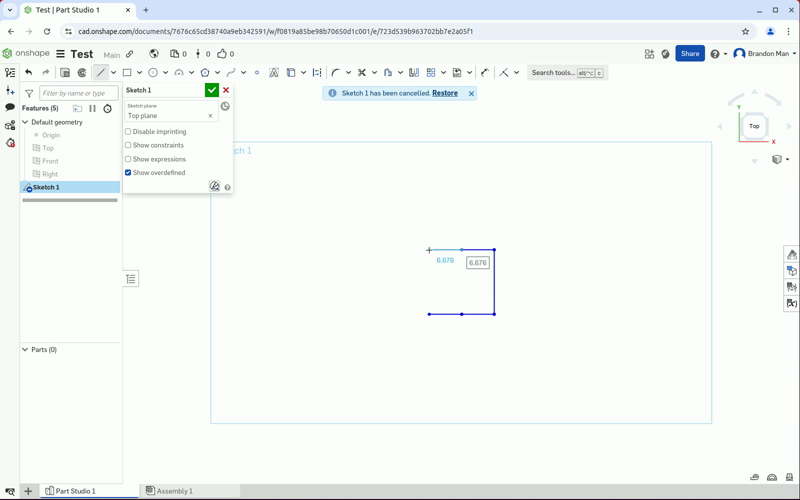
click(429, 249)
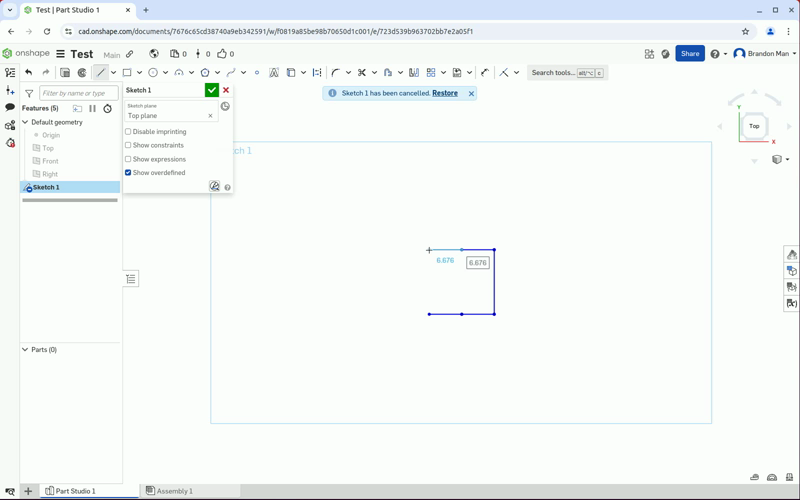
key_up(shift)
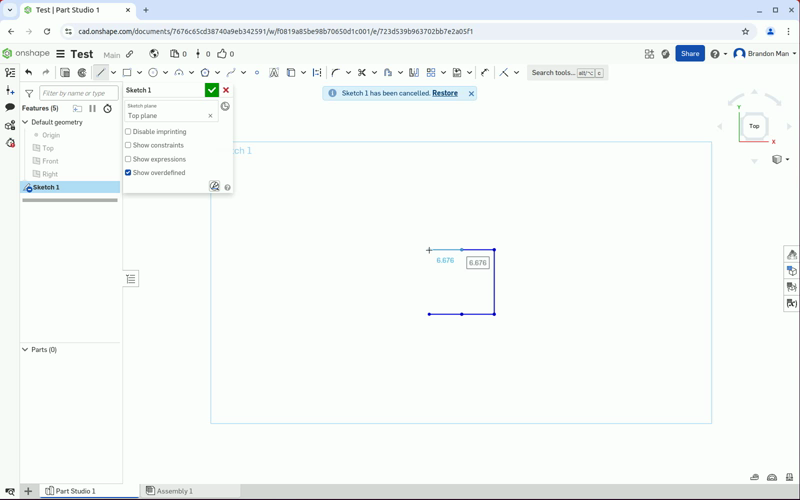
key_down(shift)
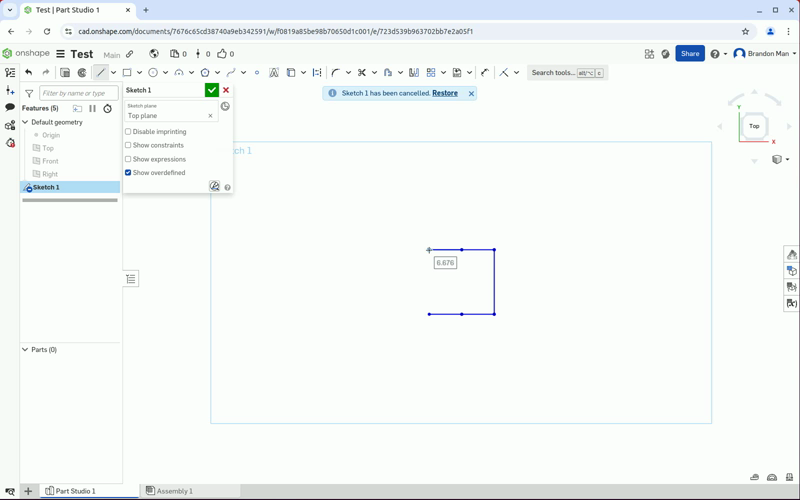
mouse_move(429, 314)
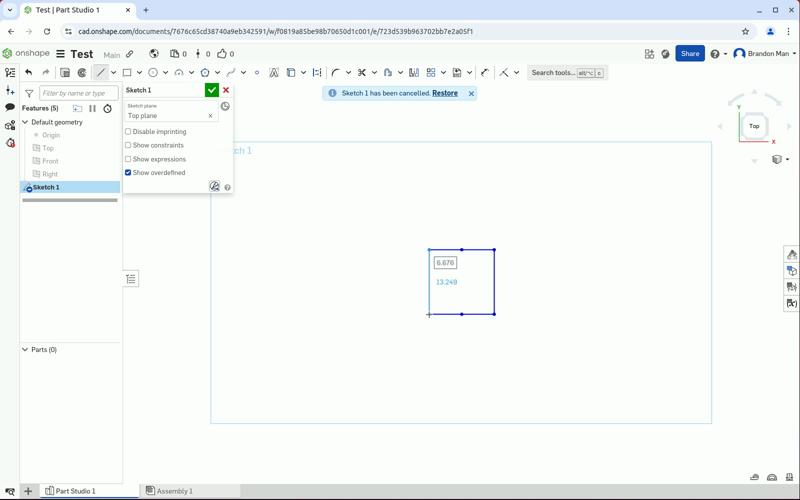
key_up(shift)
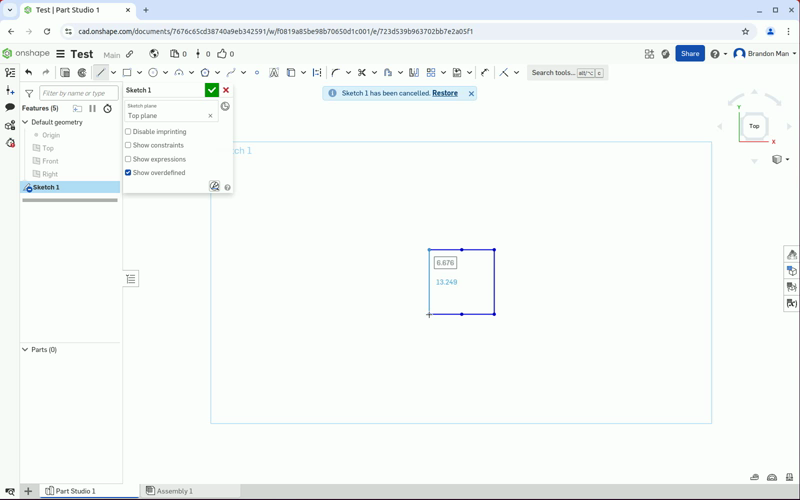
click(429, 314)
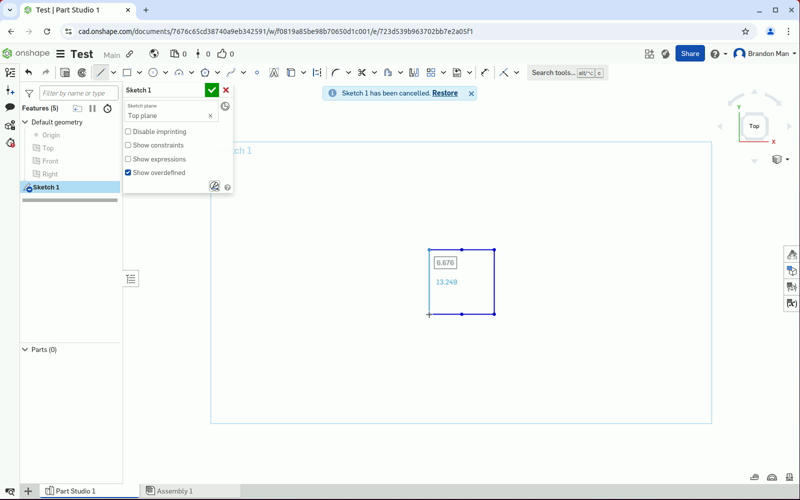
key(esc)
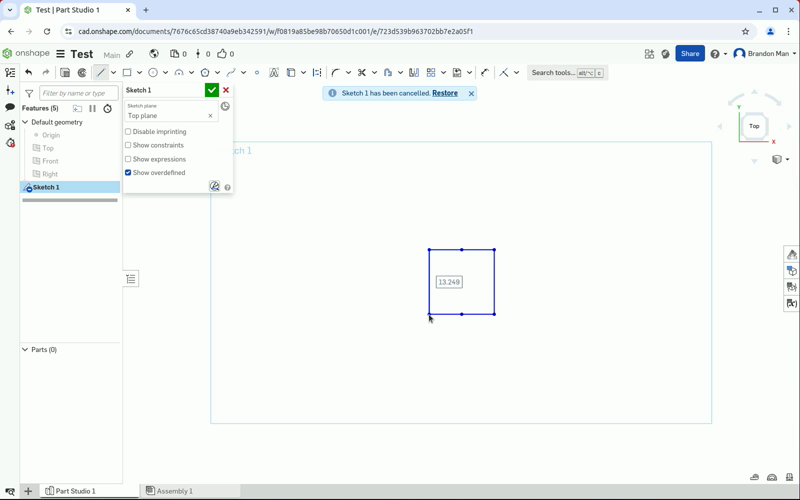
key(c)
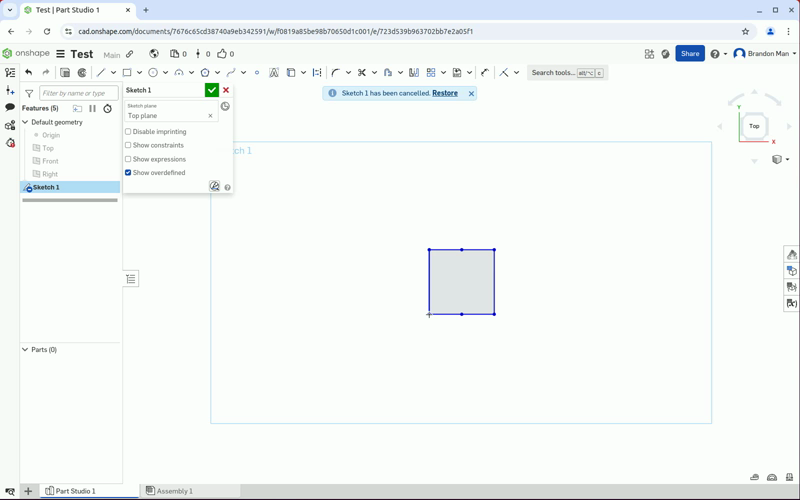
key_down(shift)
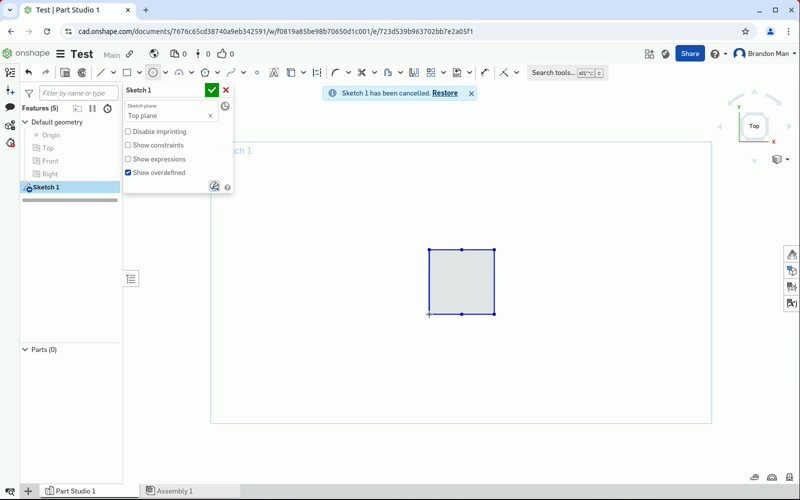
mouse_move(445, 281)
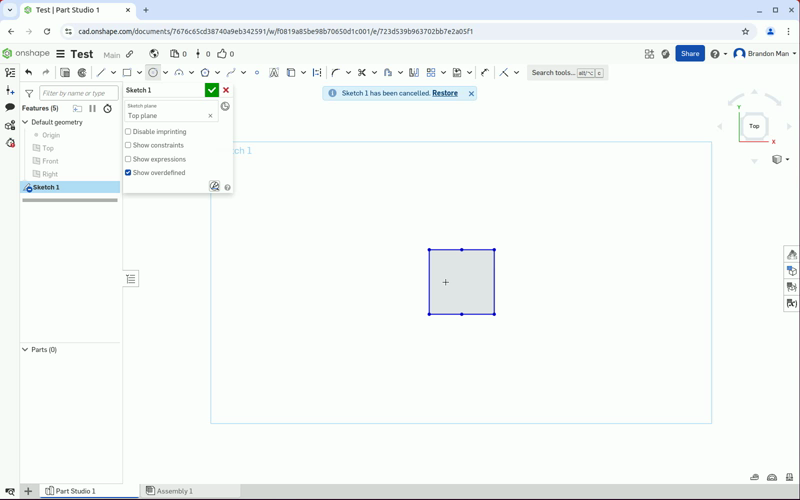
click(445, 281)
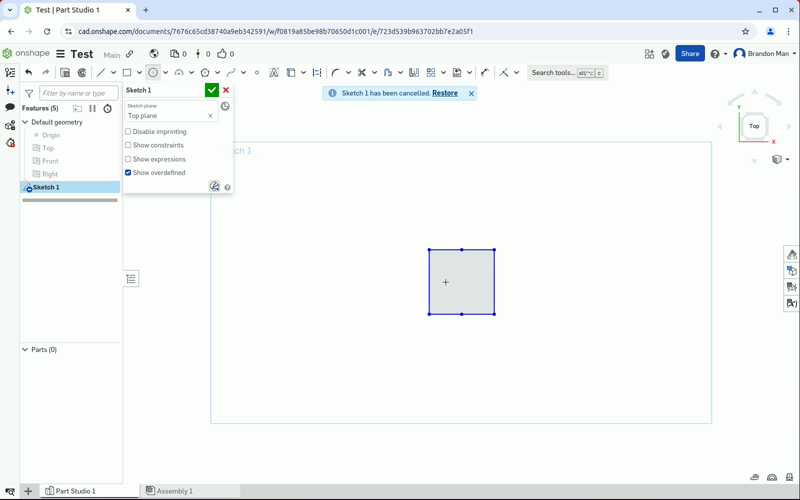
key_up(shift)
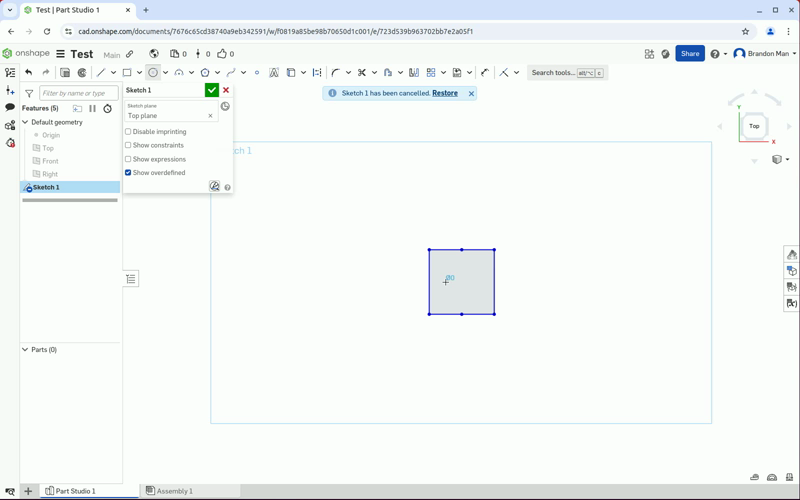
mouse_move(454, 281)
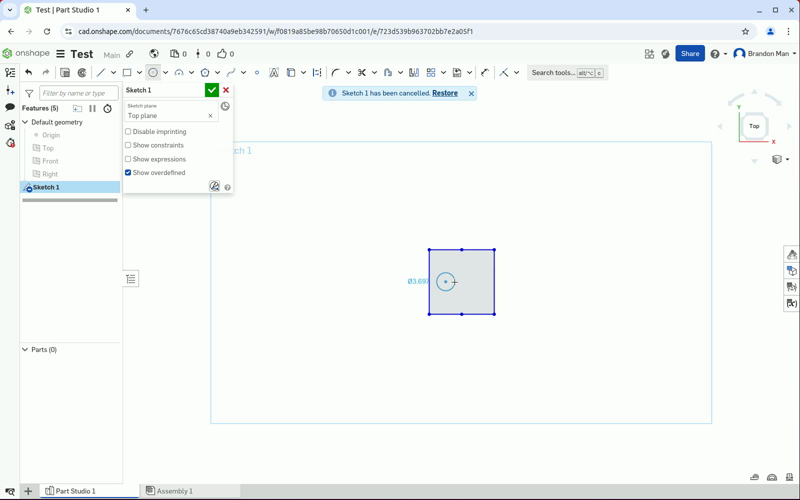
click(454, 281)
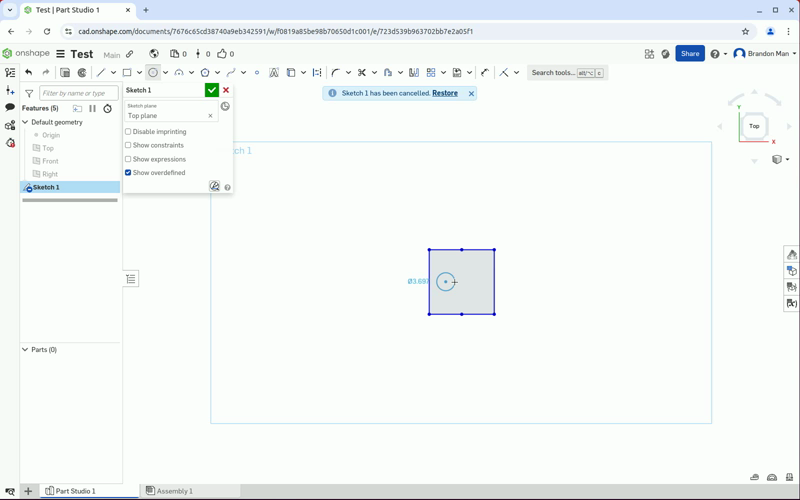
key(esc)
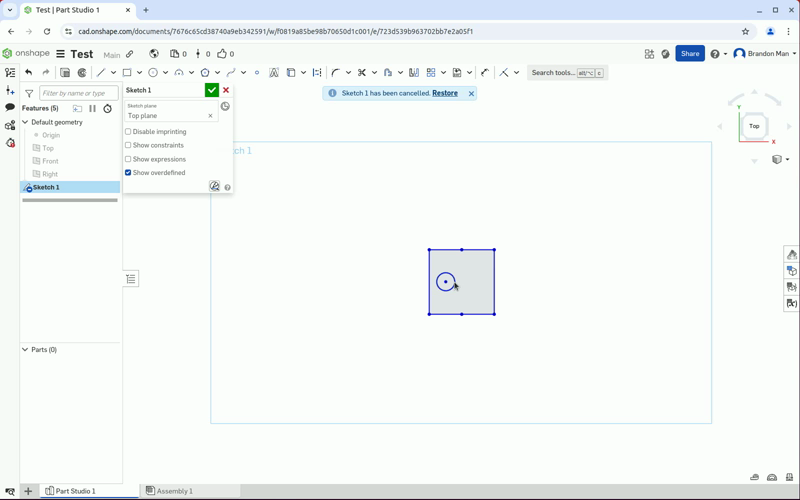
mouse_move(442, 297)
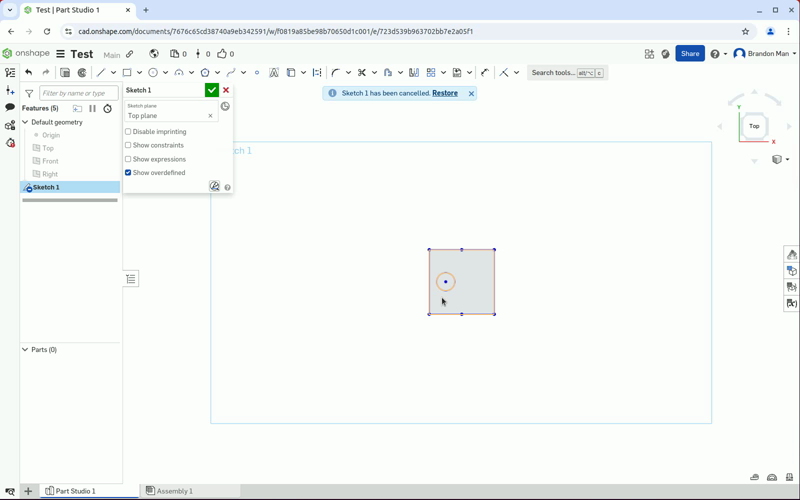
click(442, 297)
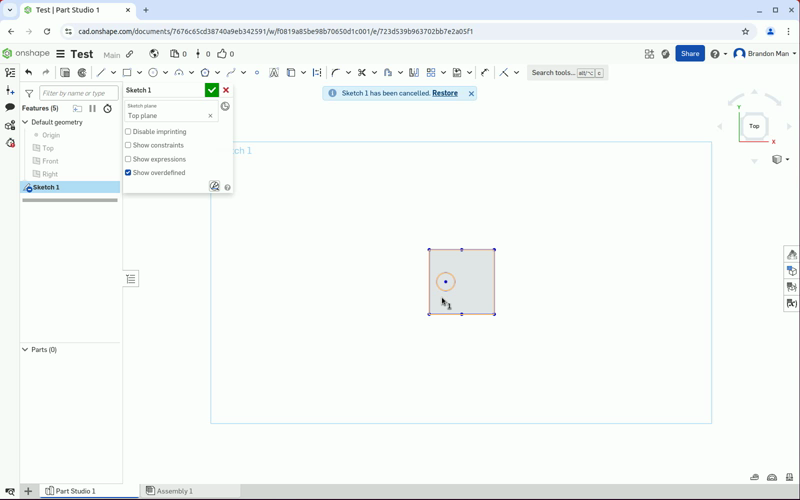
mouse_move(73, 352)
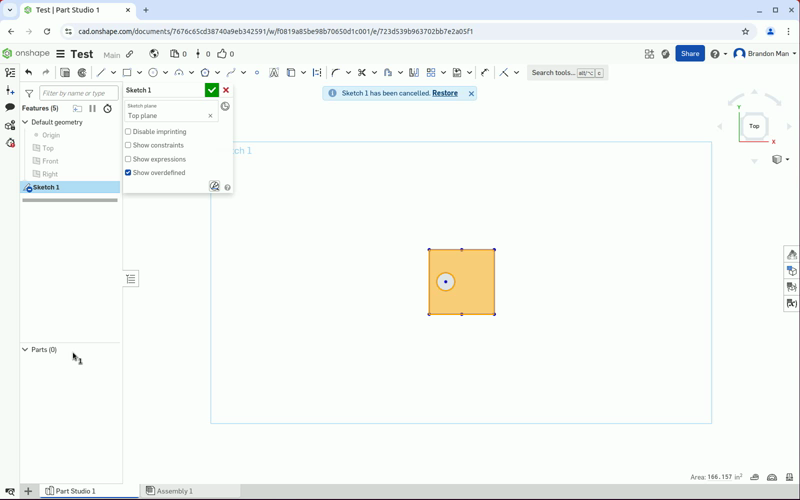
key(shift+y)
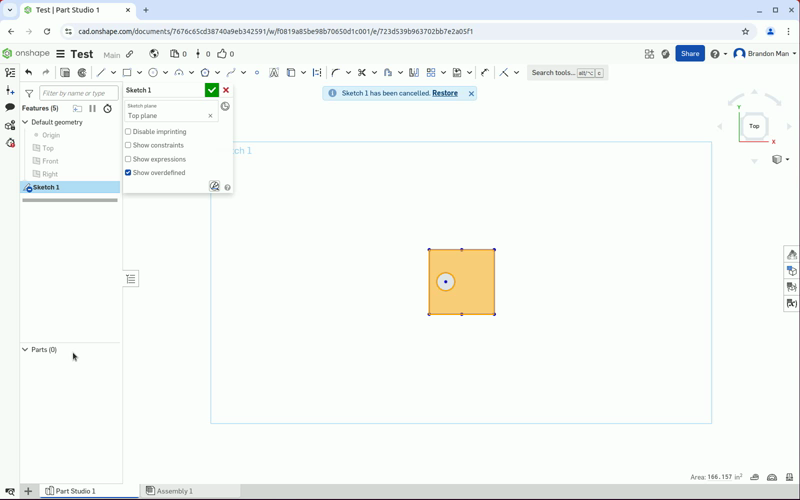
key(shift+e)
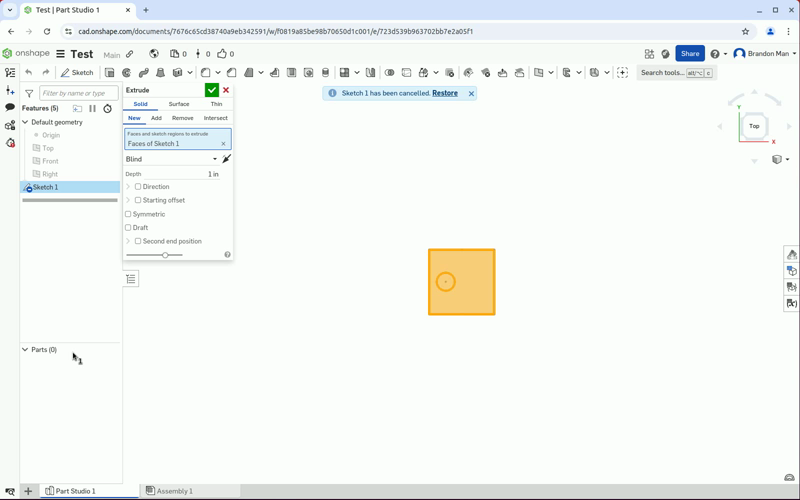
mouse_move(143, 106)
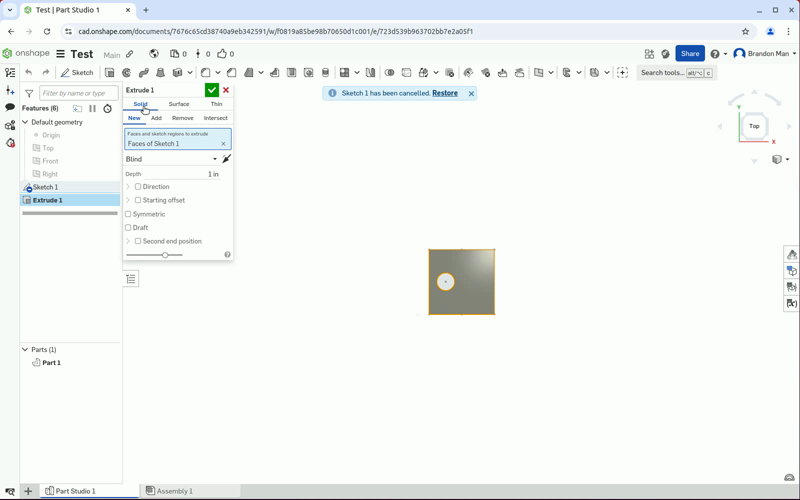
click(143, 106)
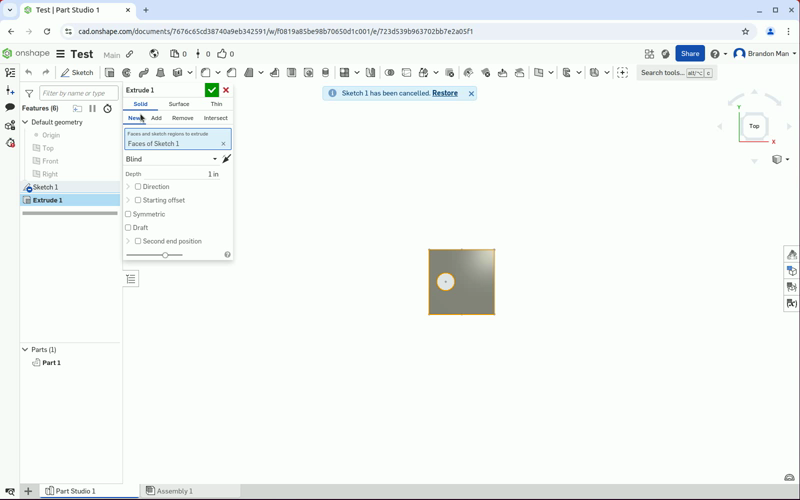
mouse_move(137, 120)
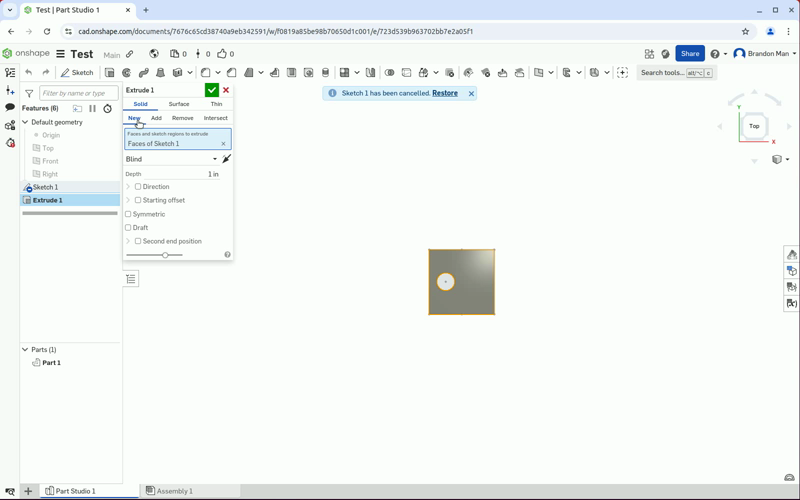
click(137, 120)
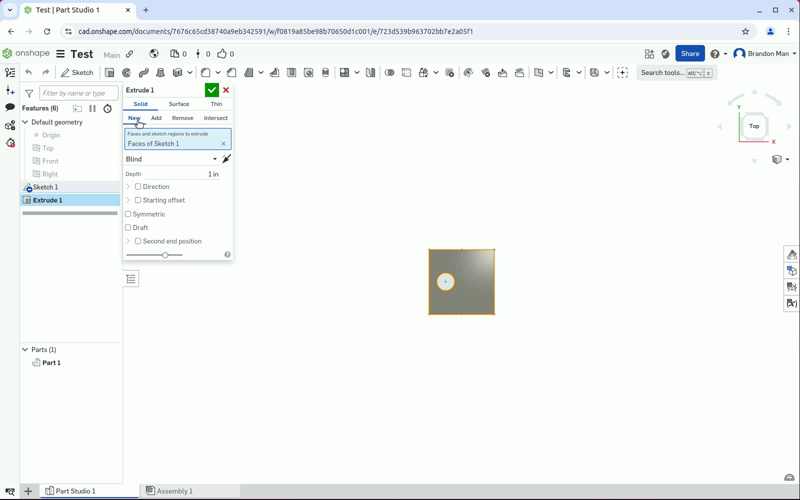
key(tab, 4)
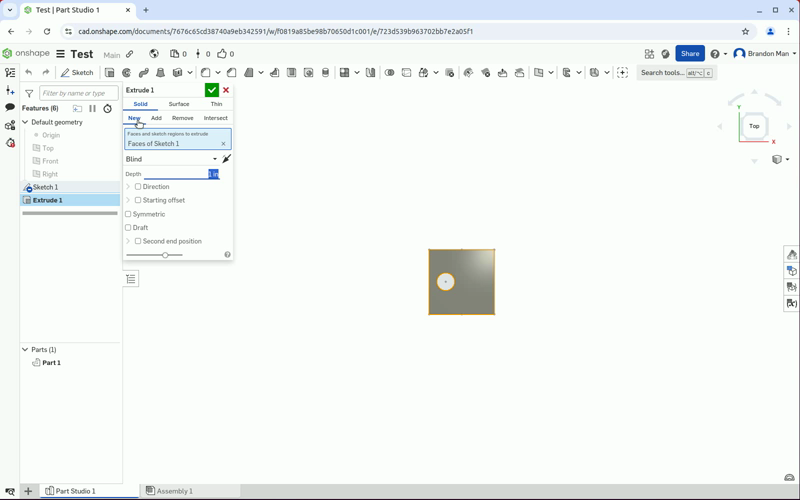
text(1.926)
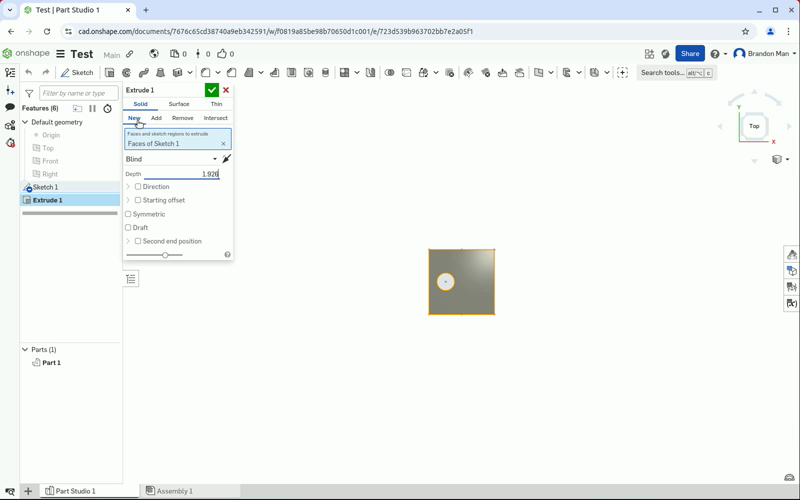
key(enter)
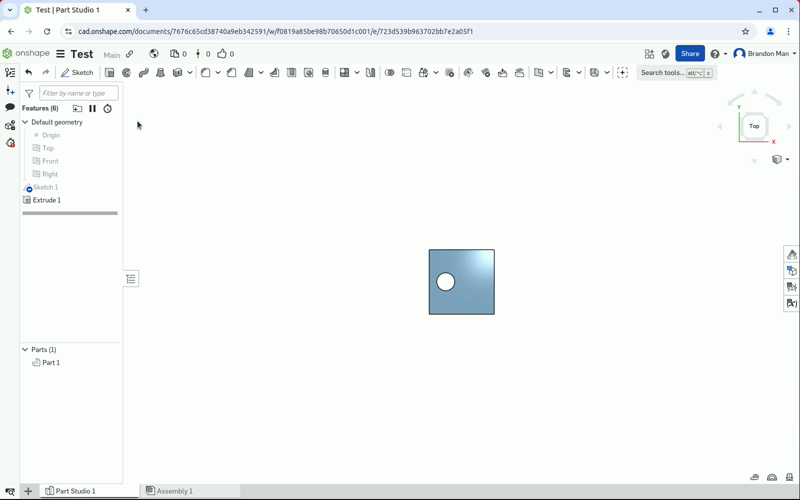
key(shift+h)
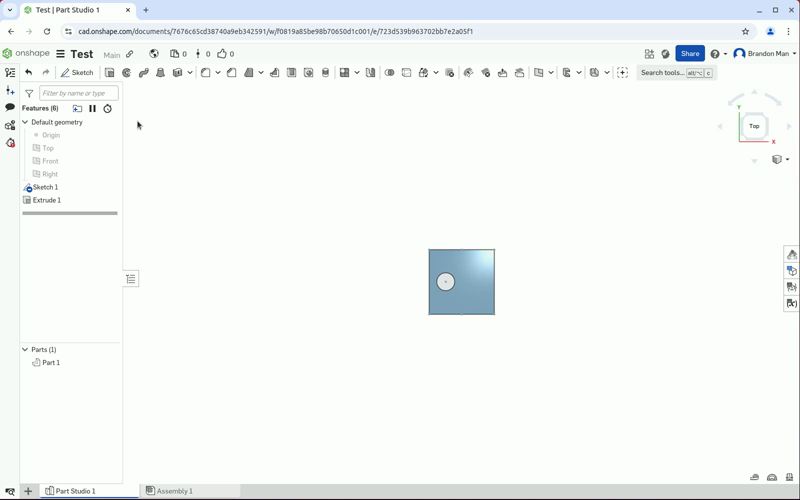
key(shift+h)
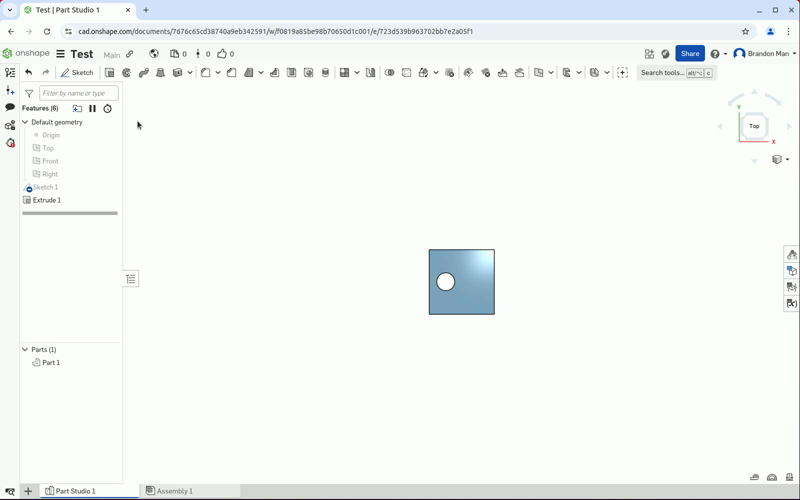
mouse_move(73, 189)
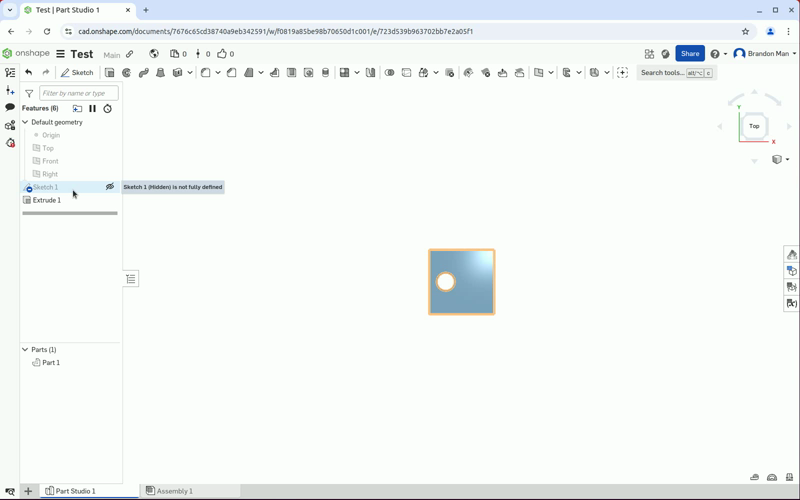
click(73, 189)
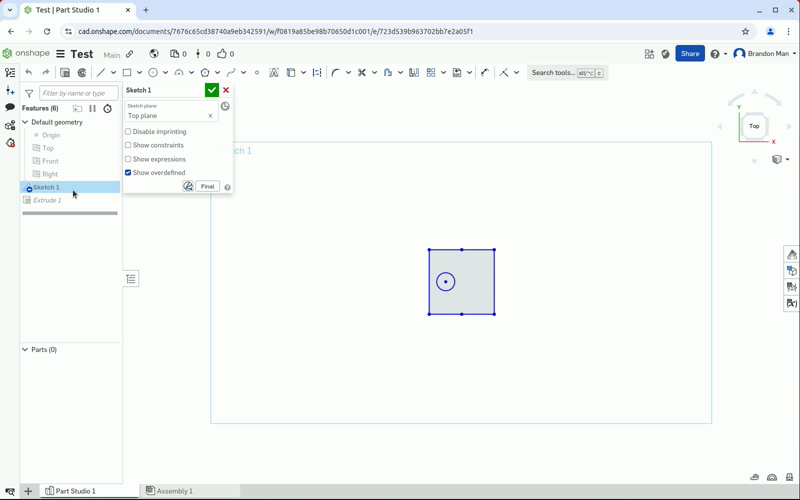
mouse_move(229, 92)
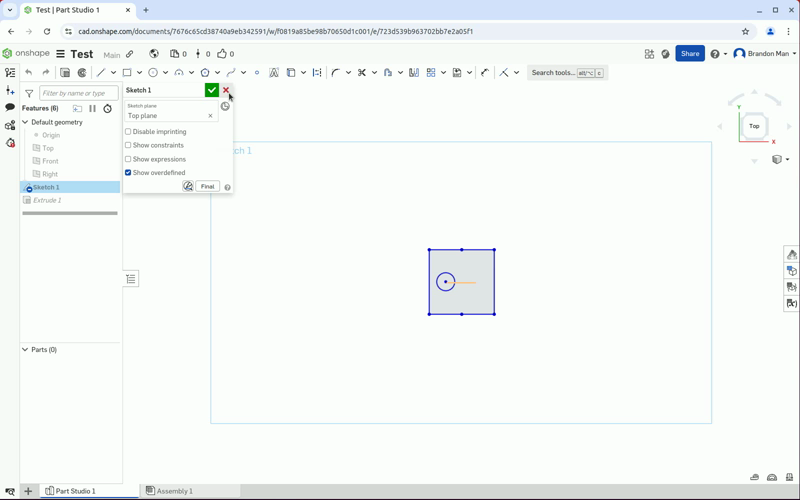
click(229, 92)
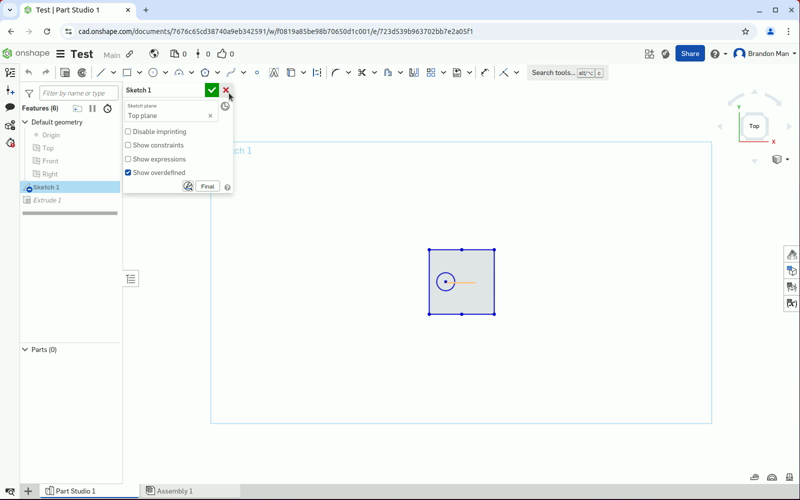
key(shift+s)
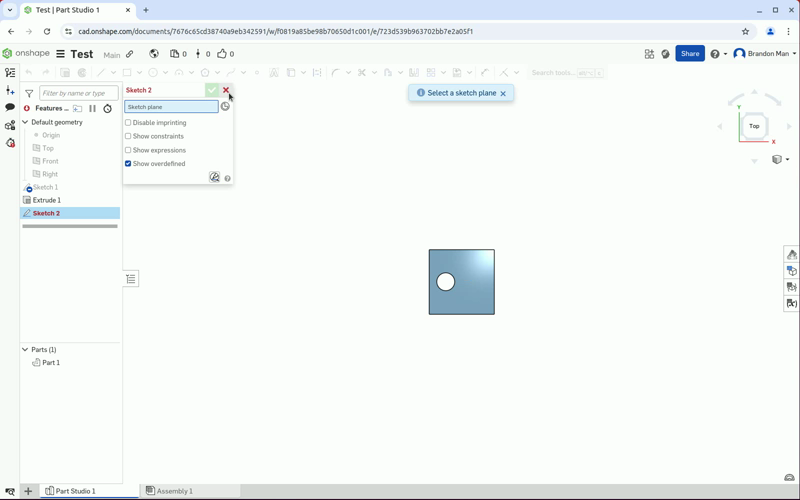
mouse_move(73, 150)
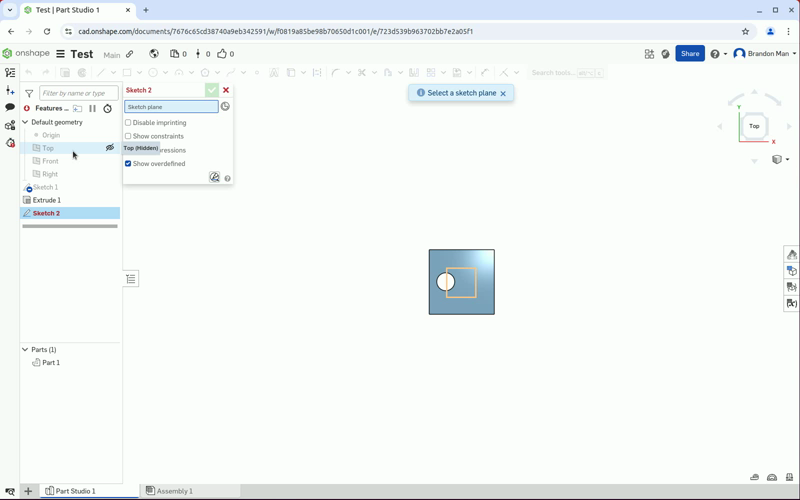
click(73, 150)
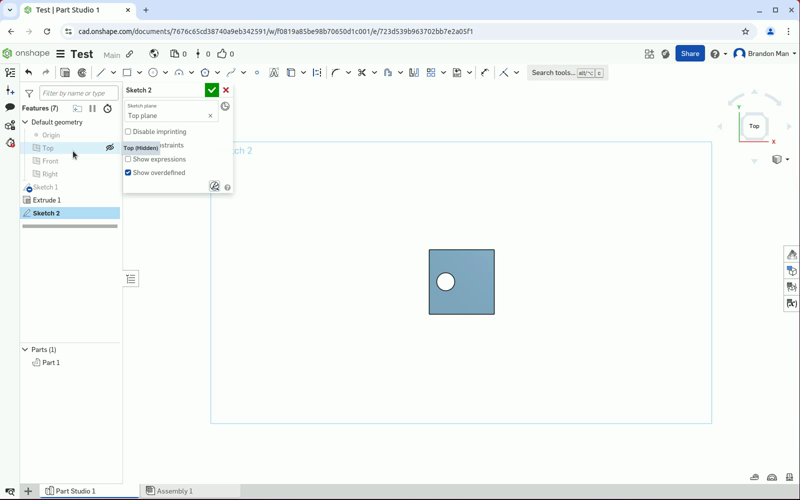
mouse_move(73, 352)
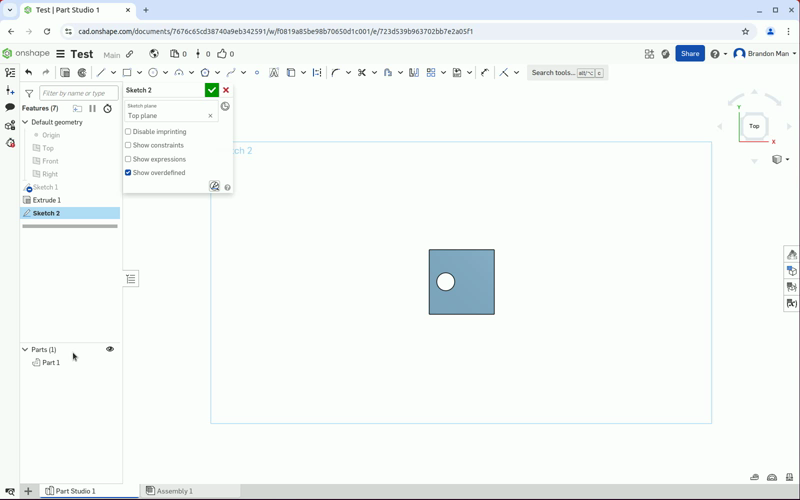
key(y)
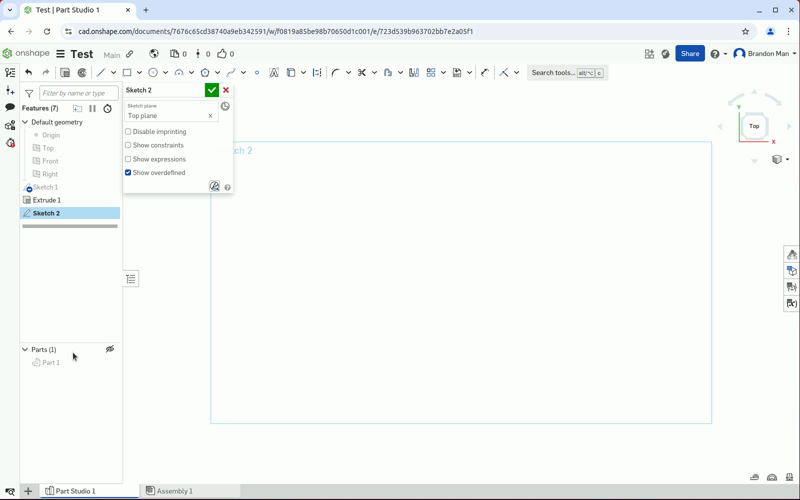
key(l)
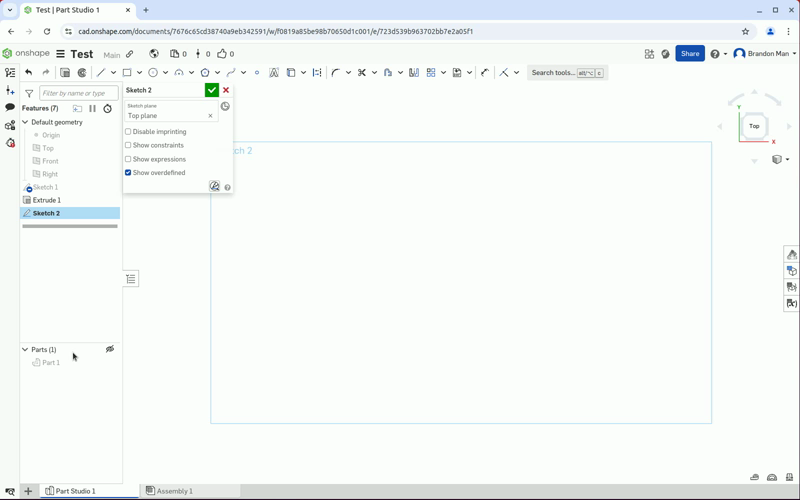
key_down(shift)
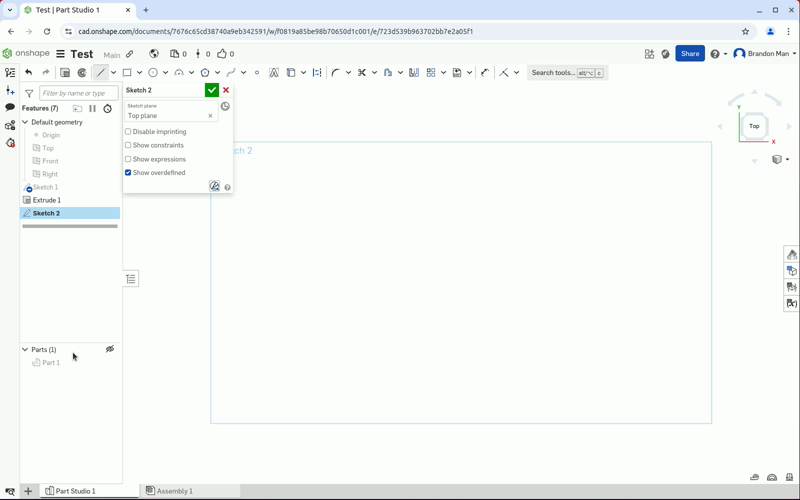
mouse_move(429, 314)
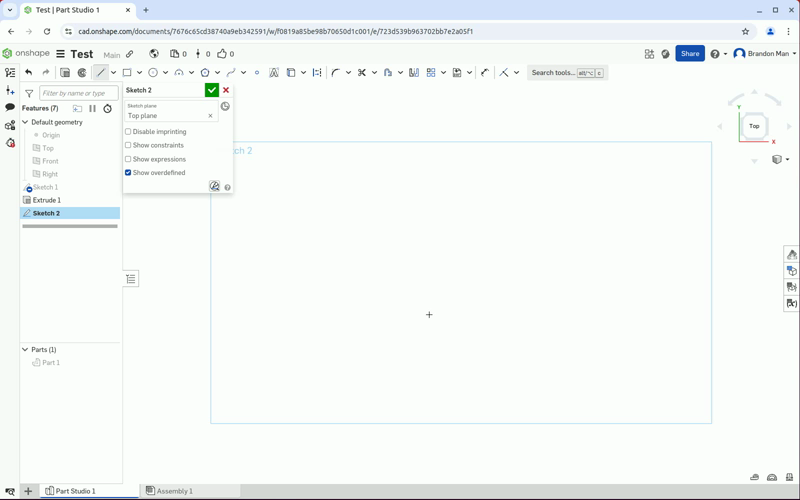
click(429, 314)
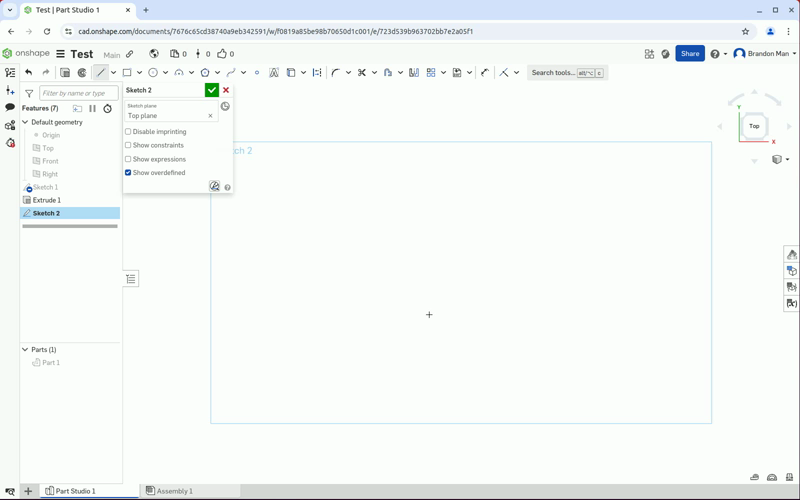
key_up(shift)
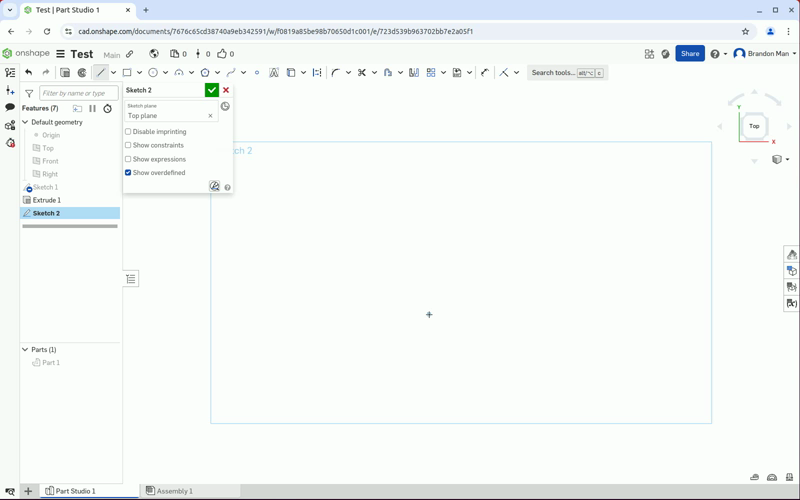
key_down(shift)
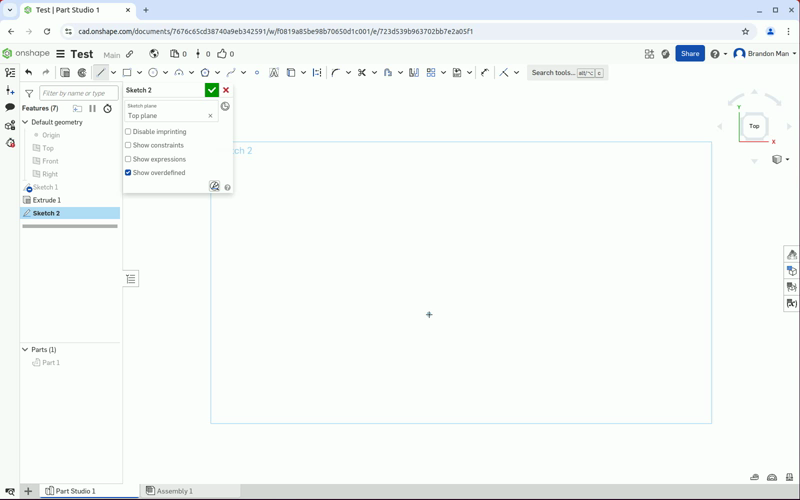
mouse_move(459, 314)
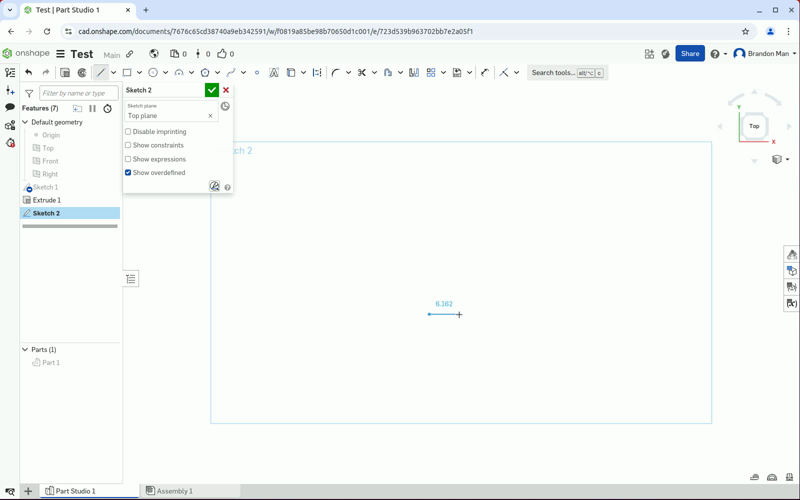
mouse_move(445, 347)
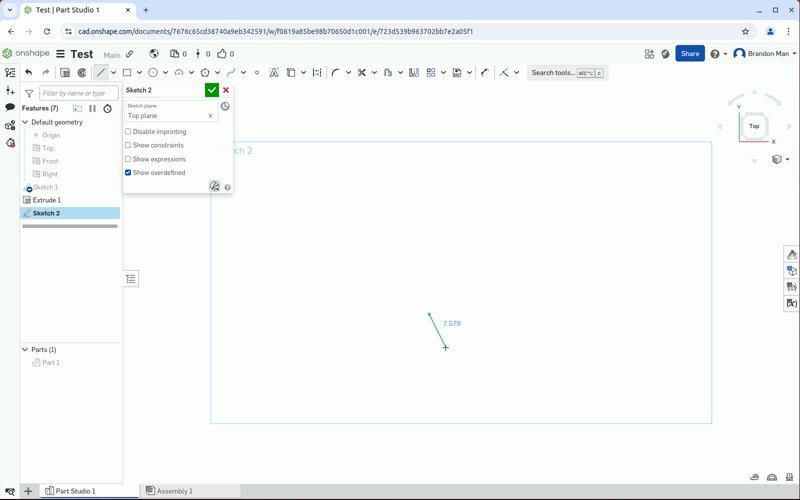
click(445, 347)
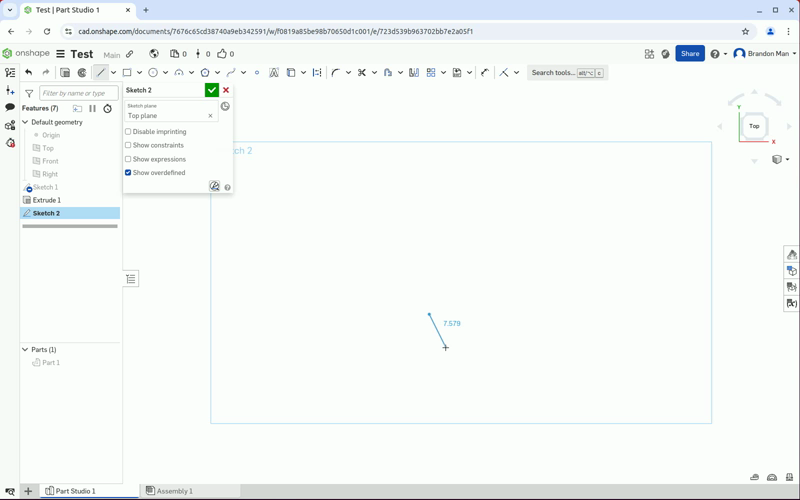
key_up(shift)
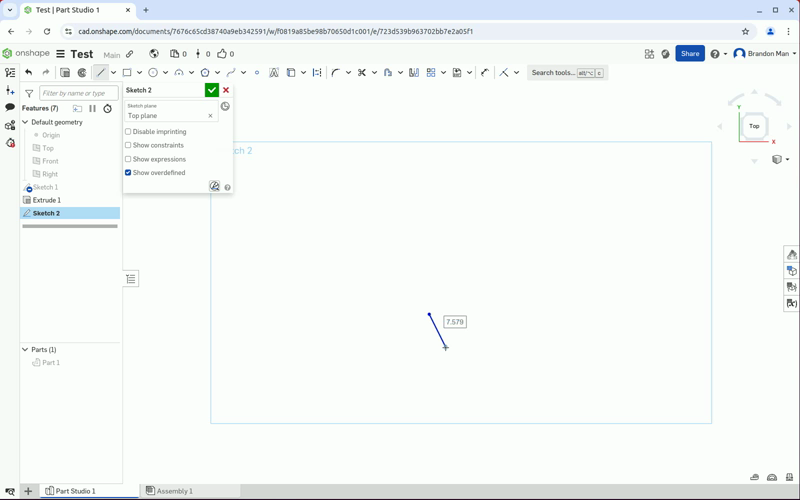
key_down(shift)
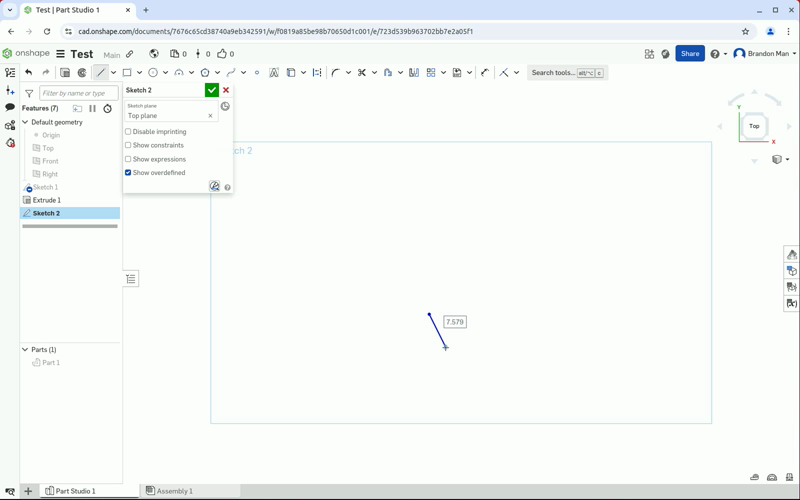
mouse_move(475, 347)
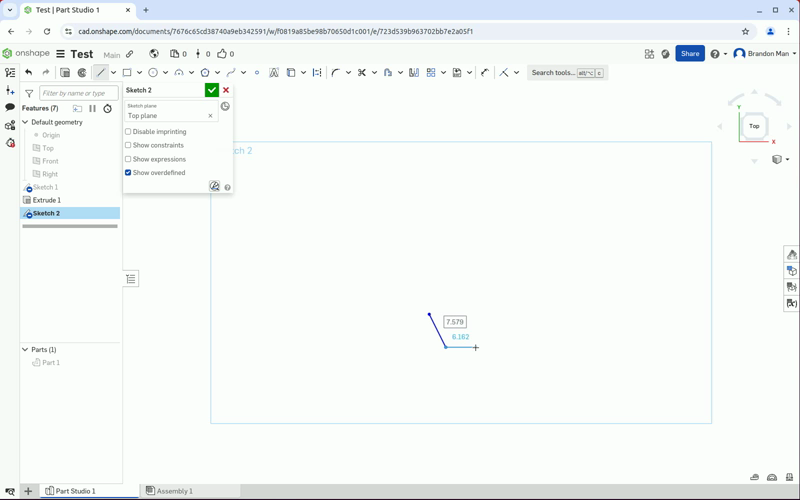
mouse_move(477, 347)
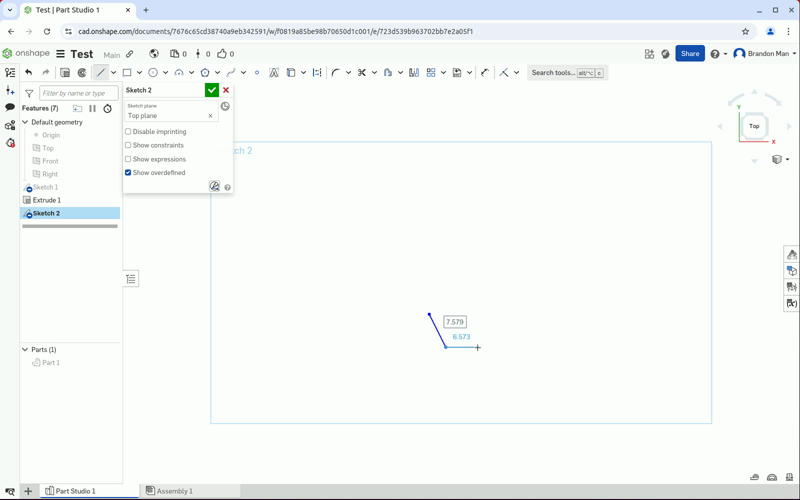
click(477, 347)
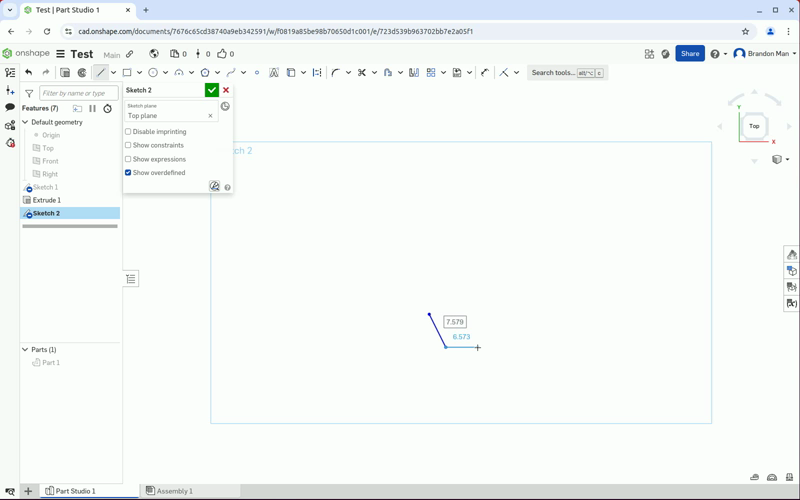
key_up(shift)
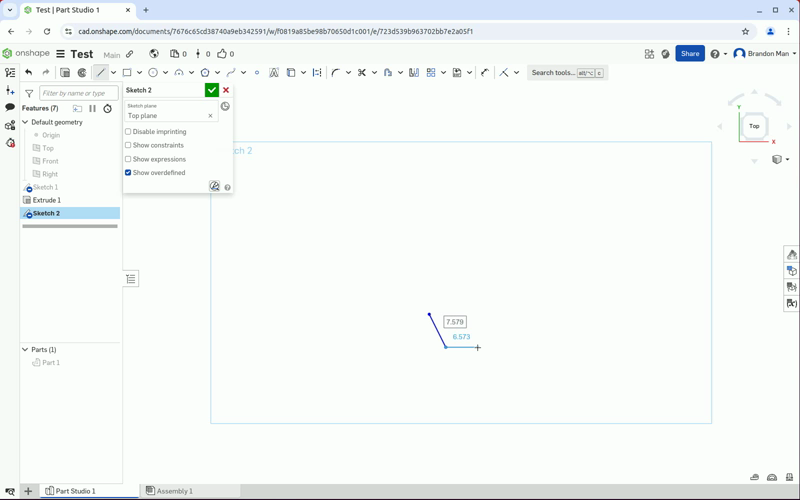
key_down(shift)
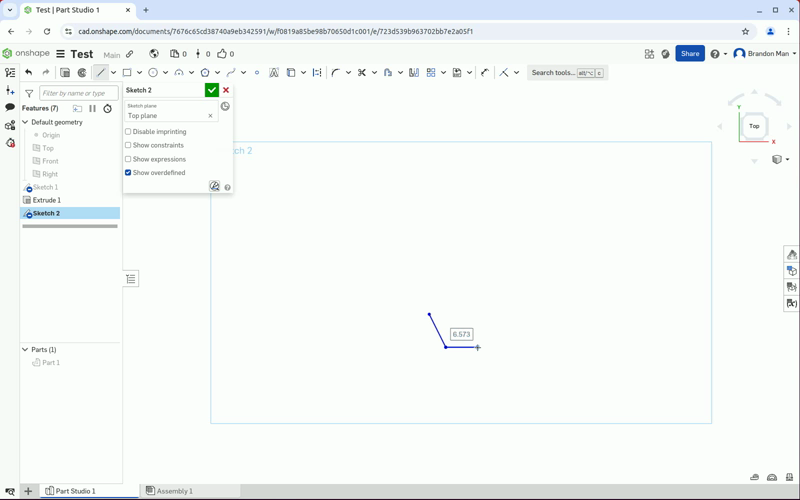
mouse_move(507, 347)
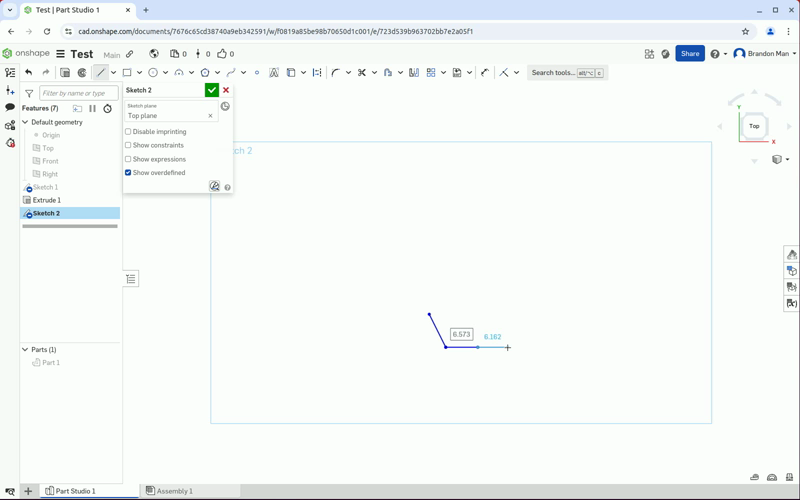
mouse_move(494, 314)
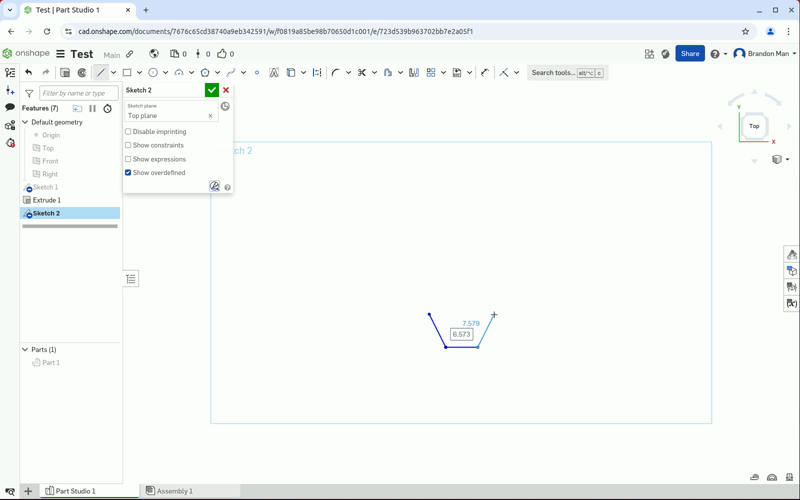
click(494, 314)
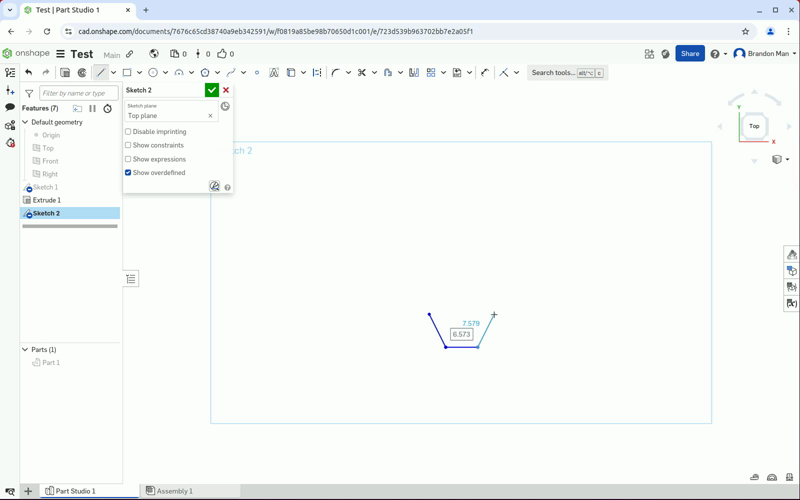
key_up(shift)
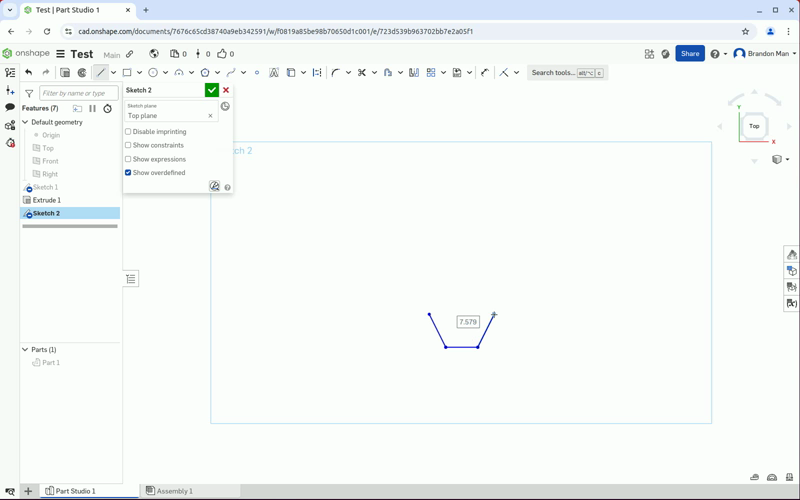
key_down(shift)
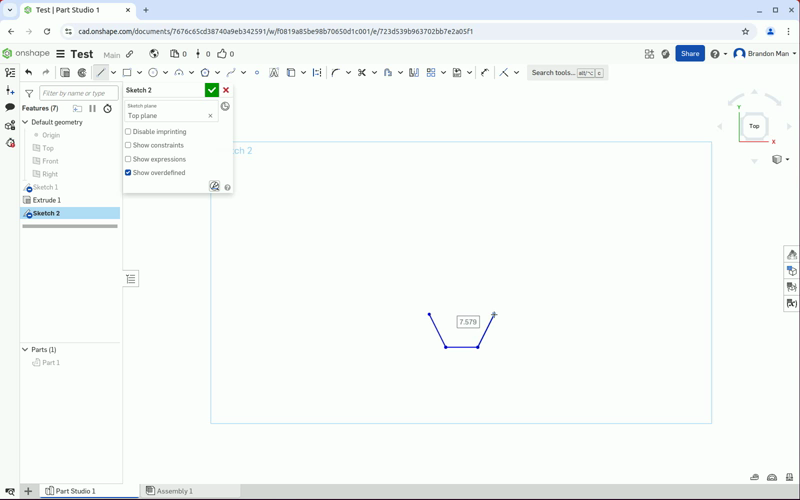
mouse_move(524, 314)
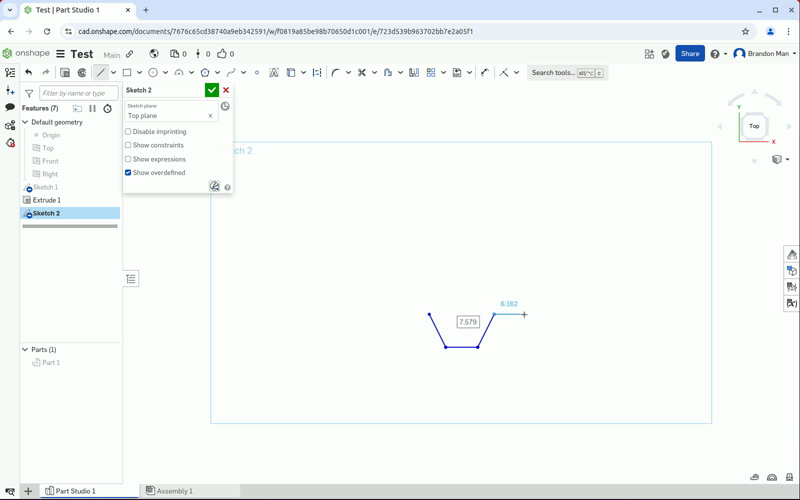
mouse_move(461, 314)
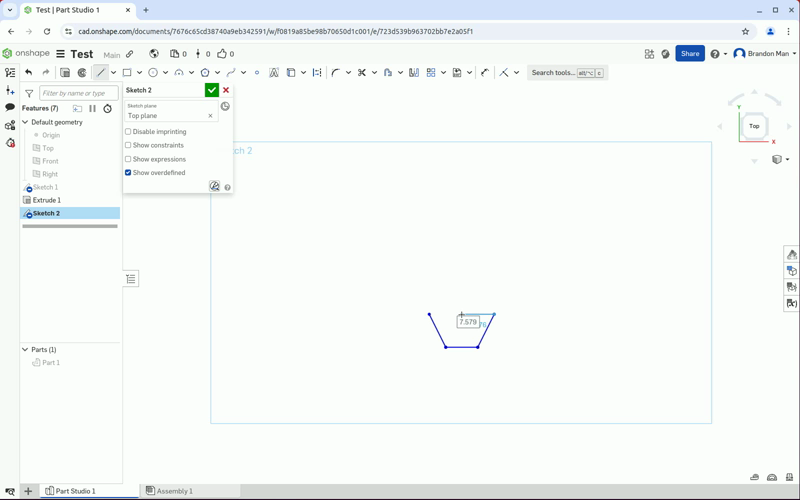
click(461, 314)
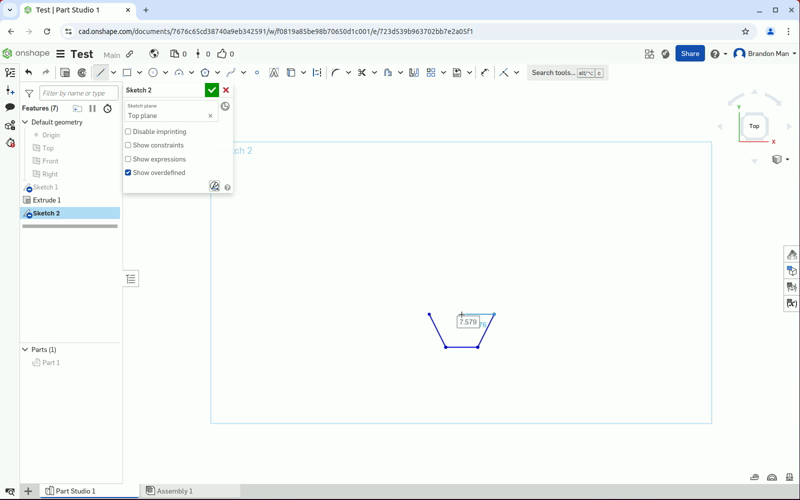
key_up(shift)
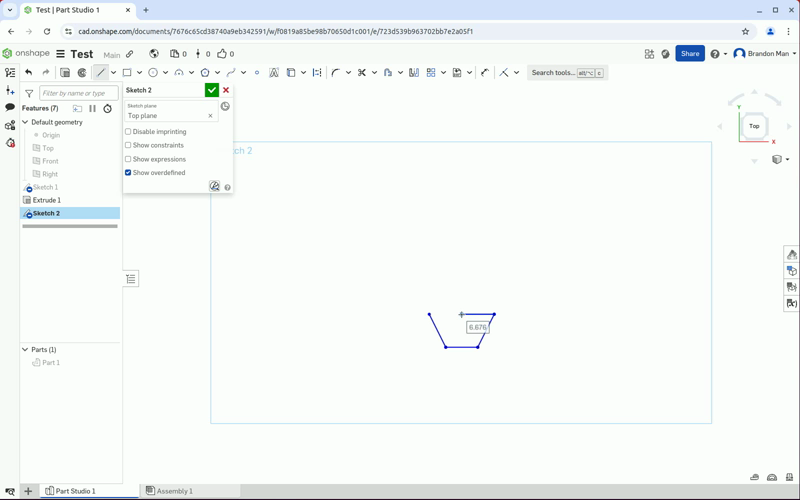
mouse_move(492, 314)
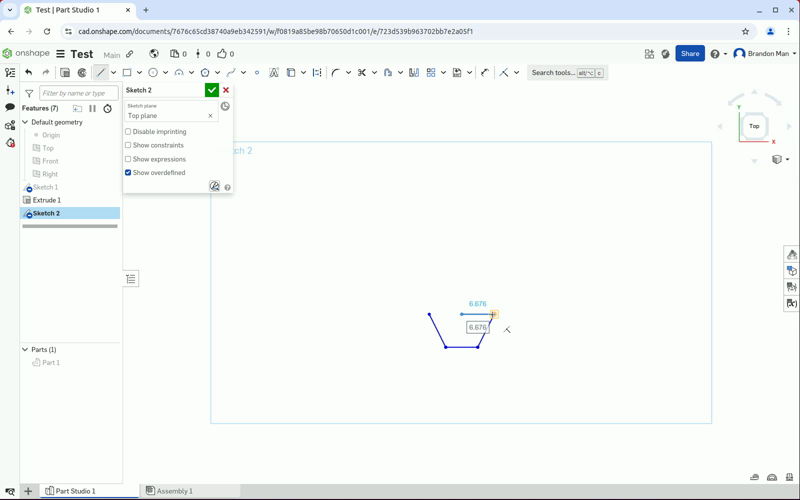
key_down(shift)
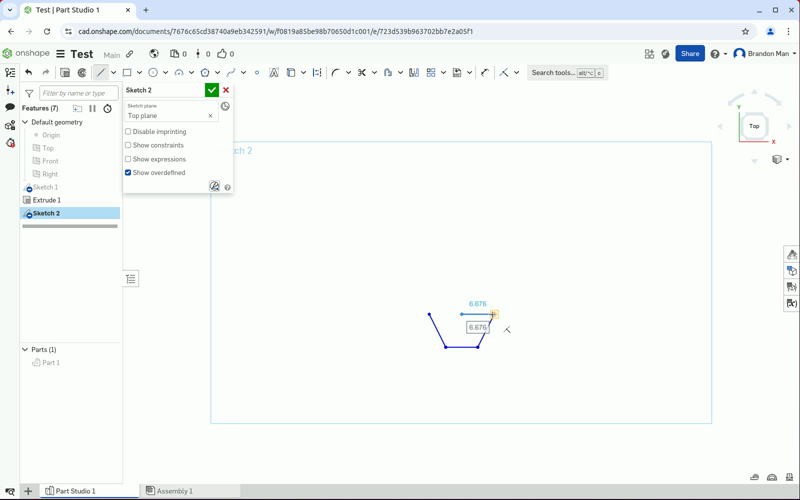
mouse_move(429, 314)
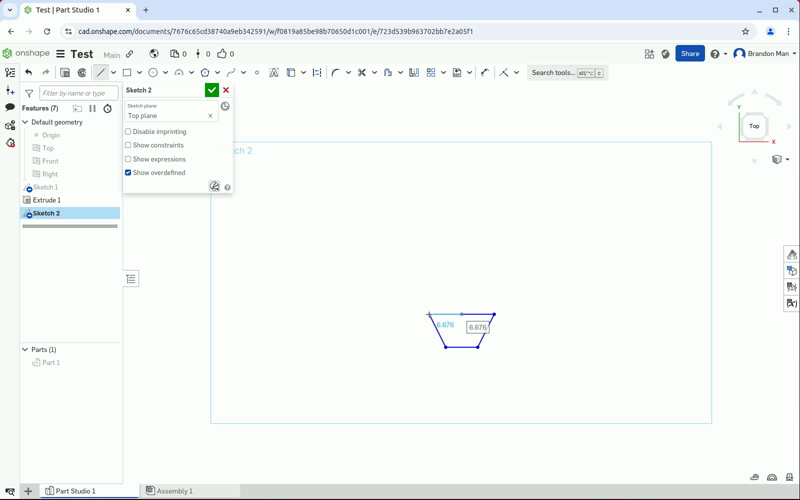
key_up(shift)
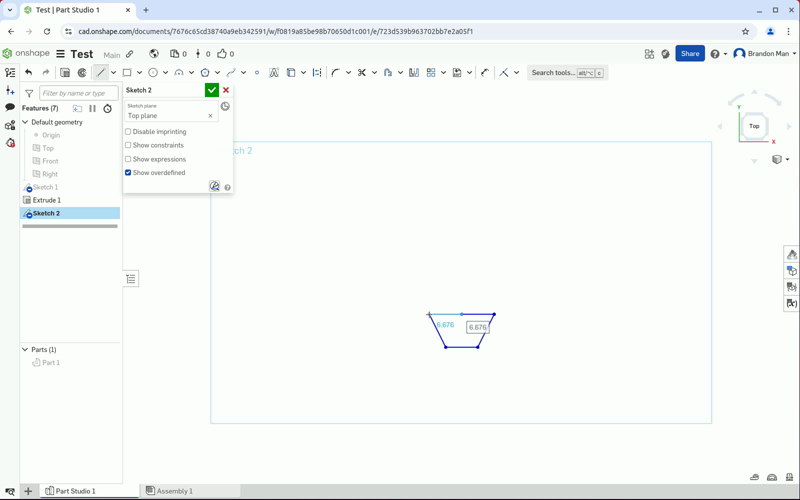
click(429, 314)
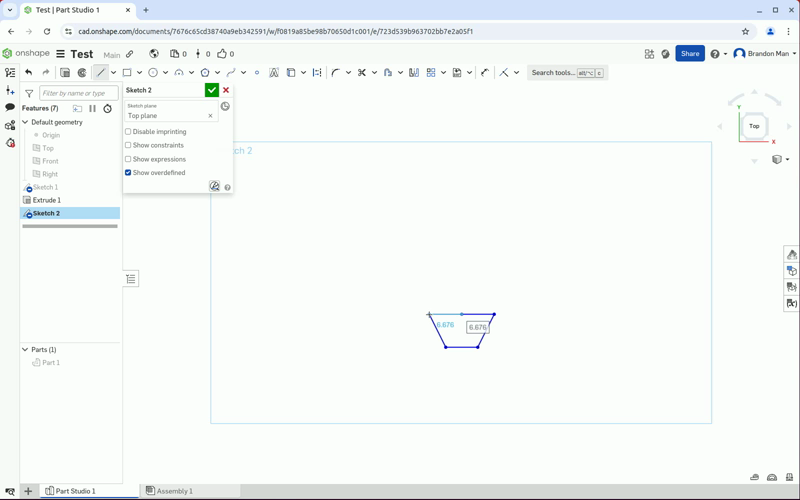
key(esc)
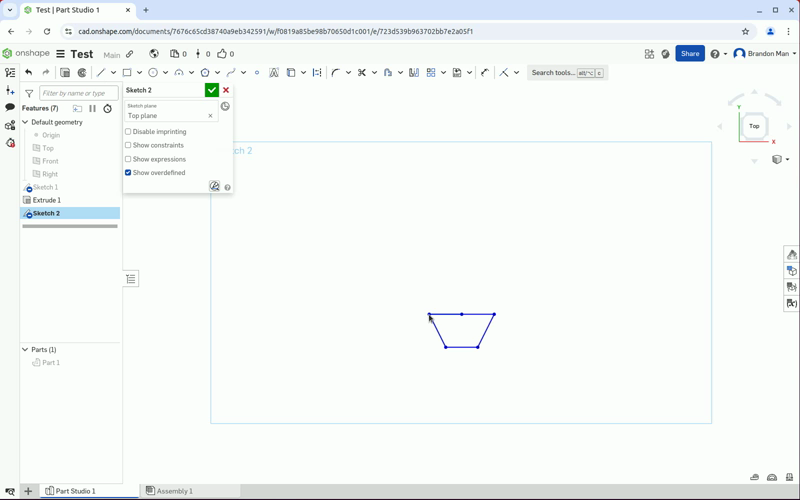
key(c)
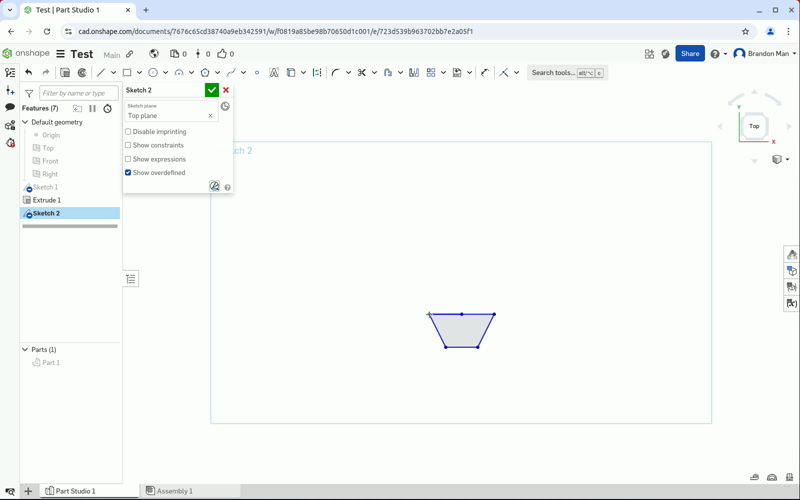
key_down(shift)
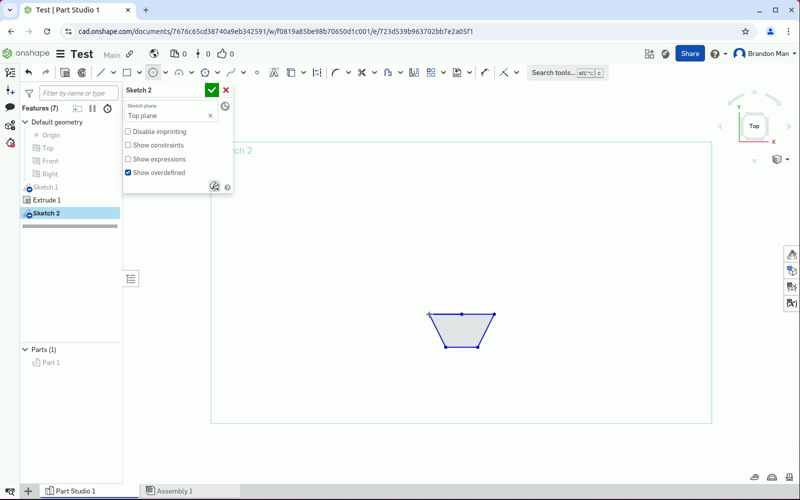
mouse_move(461, 322)
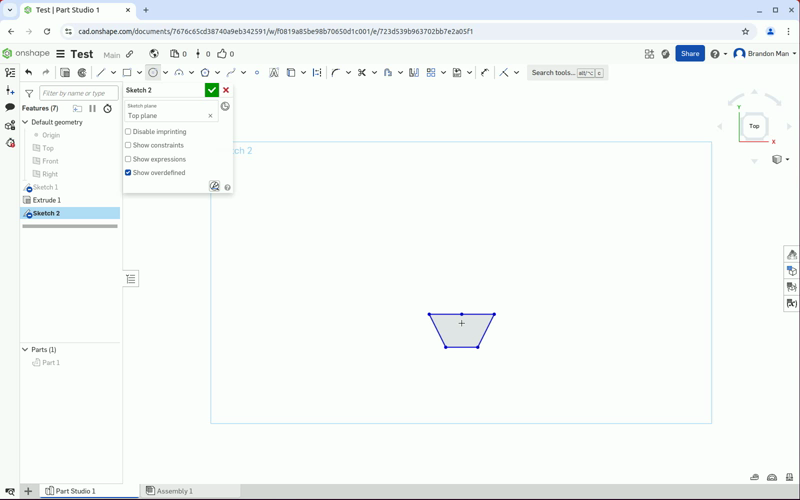
click(461, 322)
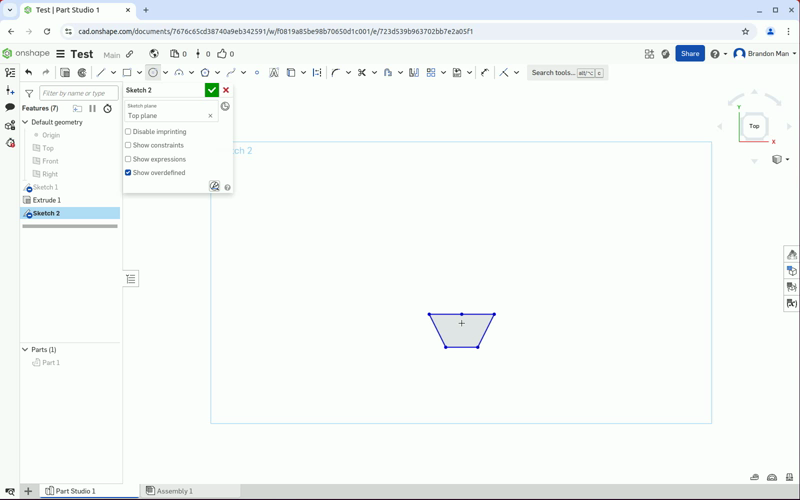
key_up(shift)
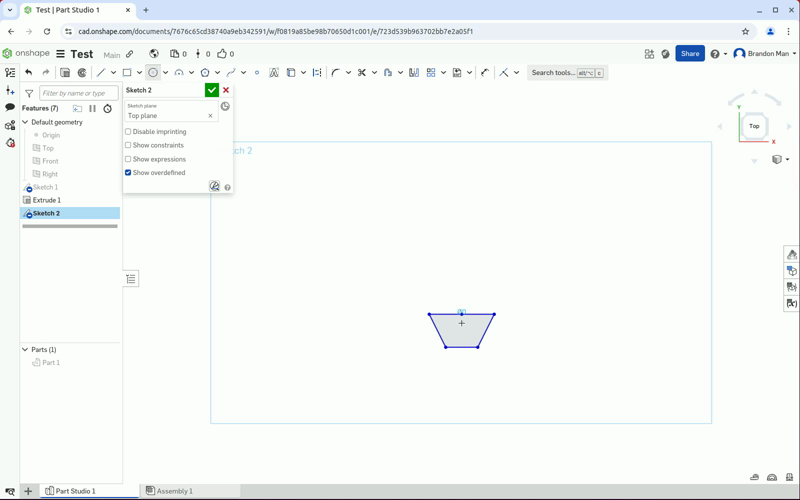
mouse_move(470, 322)
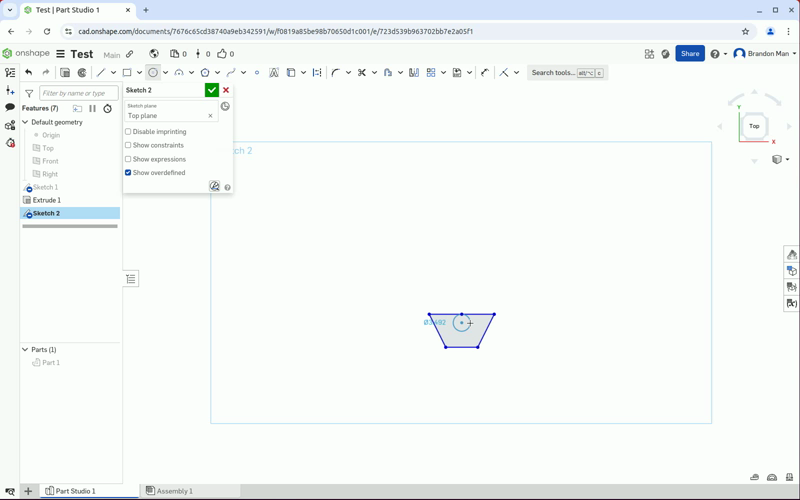
click(470, 322)
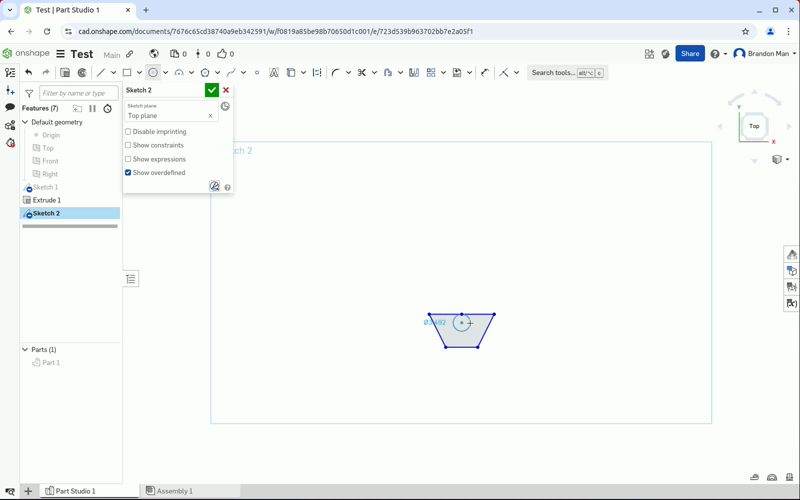
key(esc)
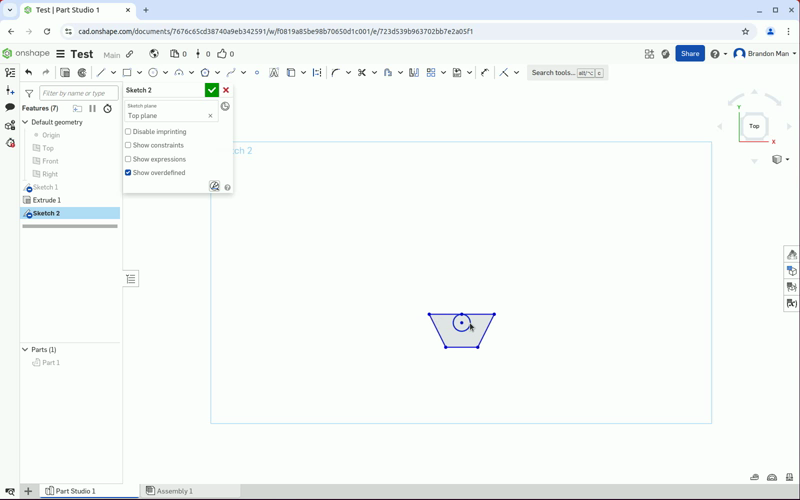
mouse_move(447, 342)
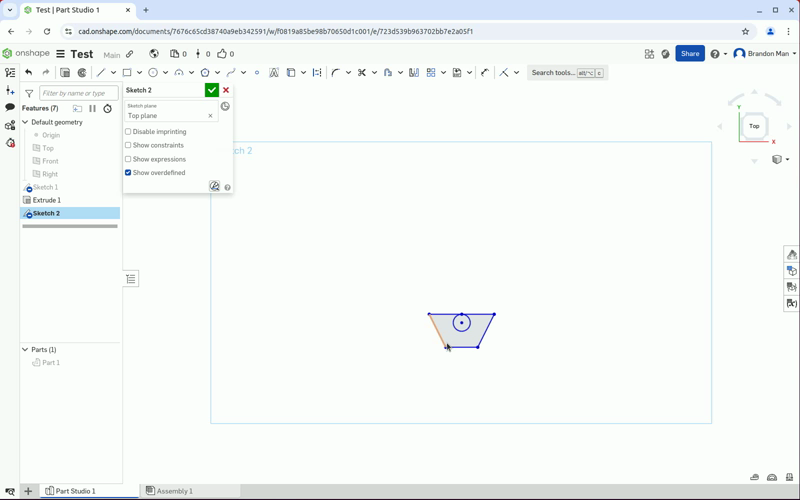
scroll(6)
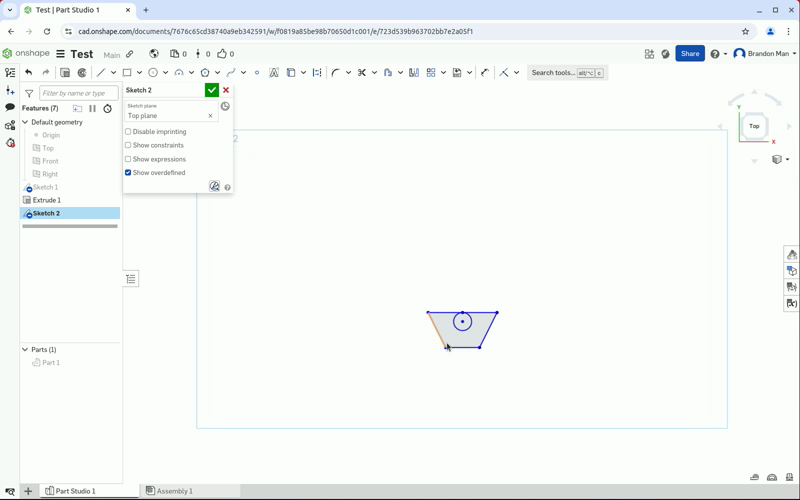
scroll(6)
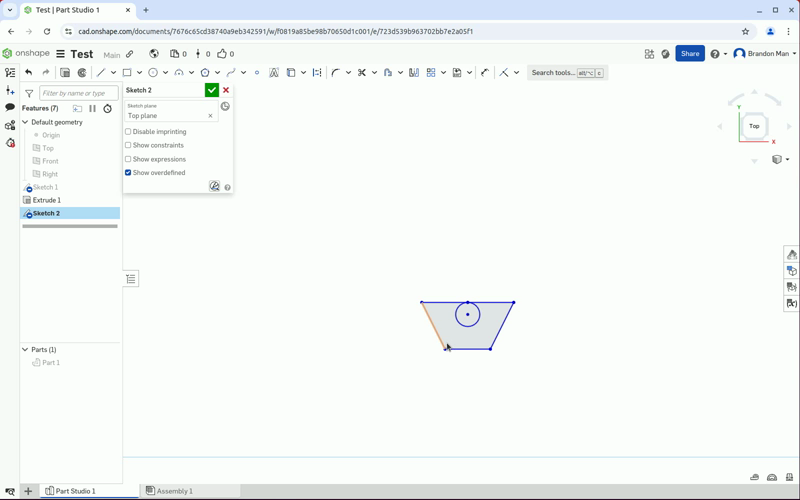
scroll(6)
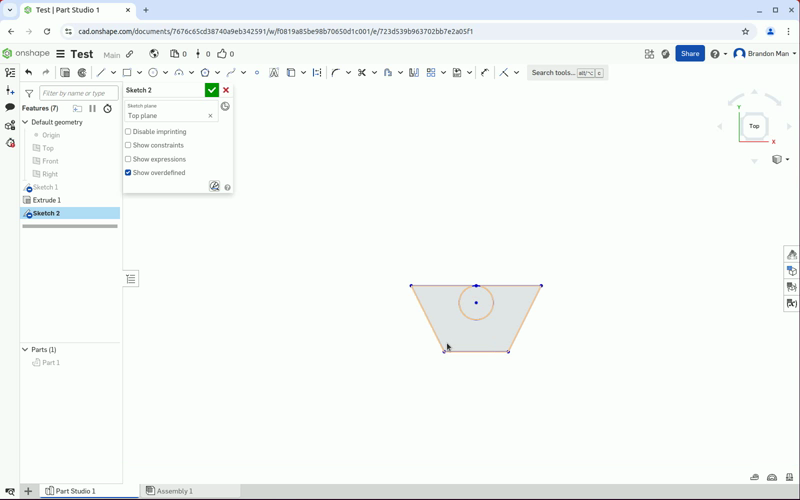
scroll(6)
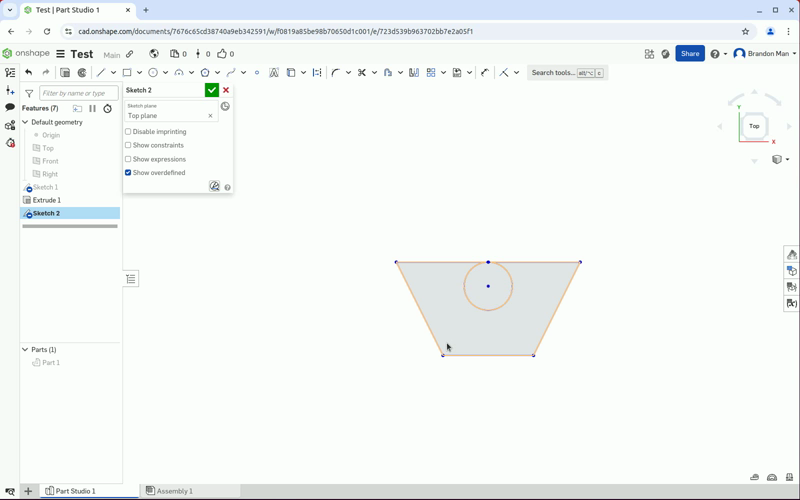
scroll(6)
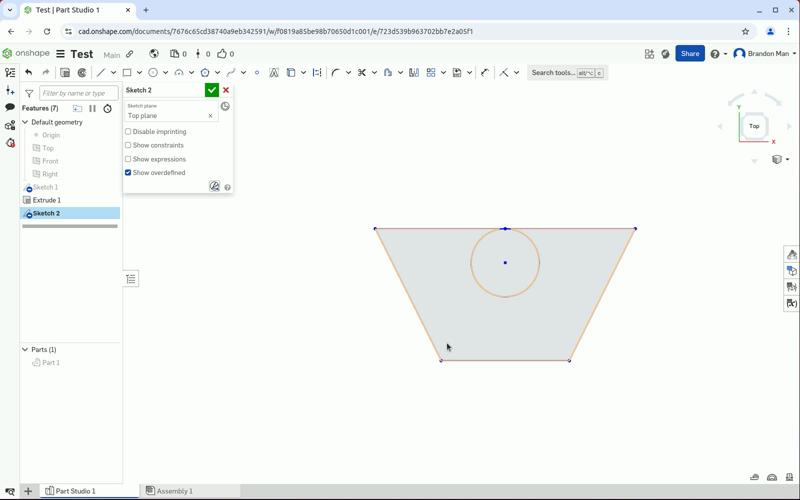
scroll(6)
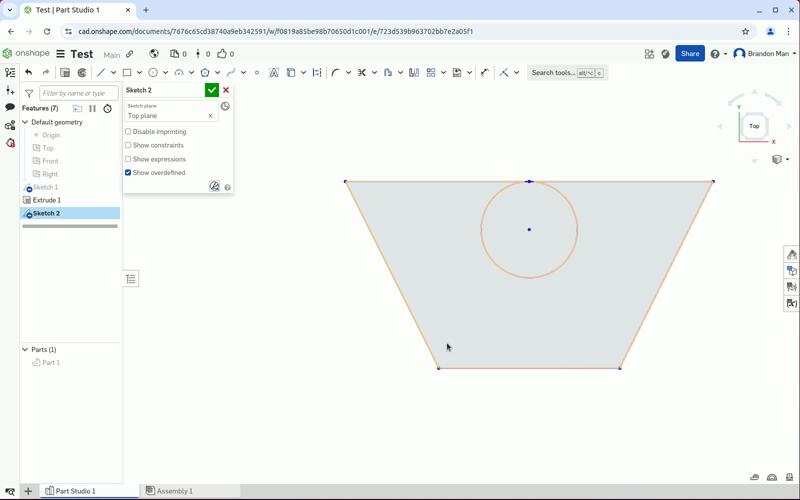
scroll(6)
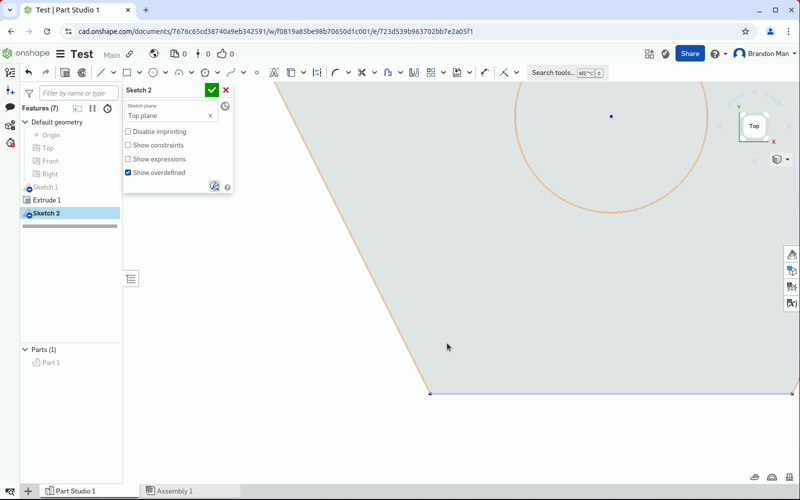
click(447, 342)
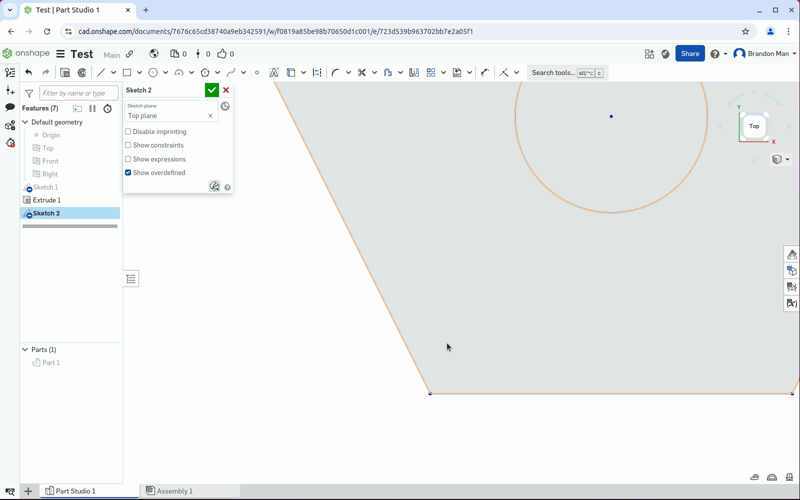
scroll(-6)
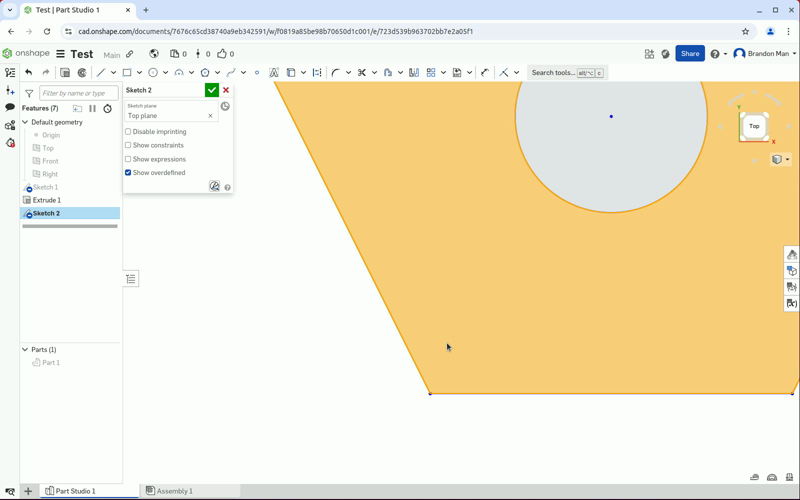
scroll(-6)
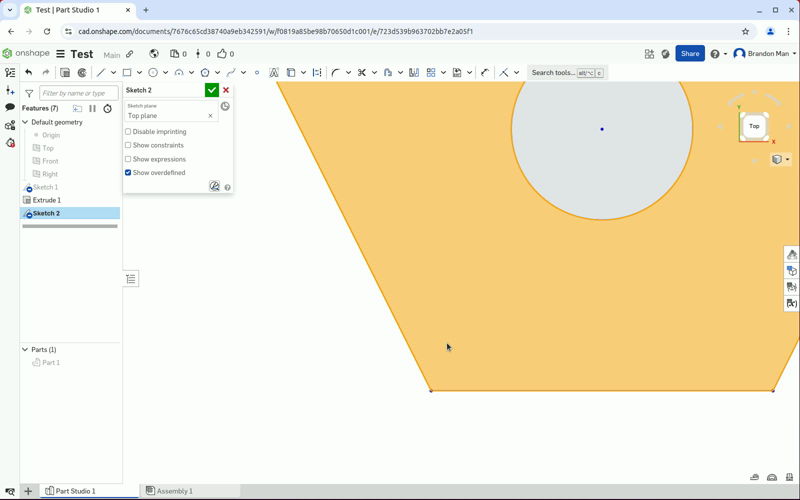
scroll(-6)
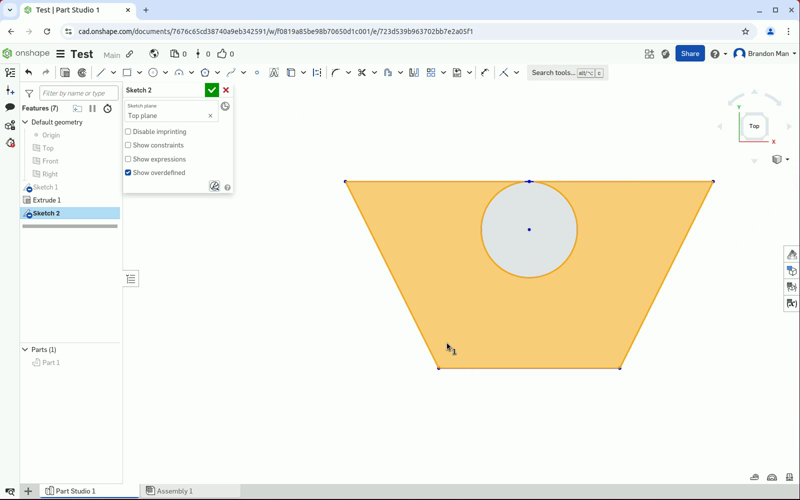
scroll(-6)
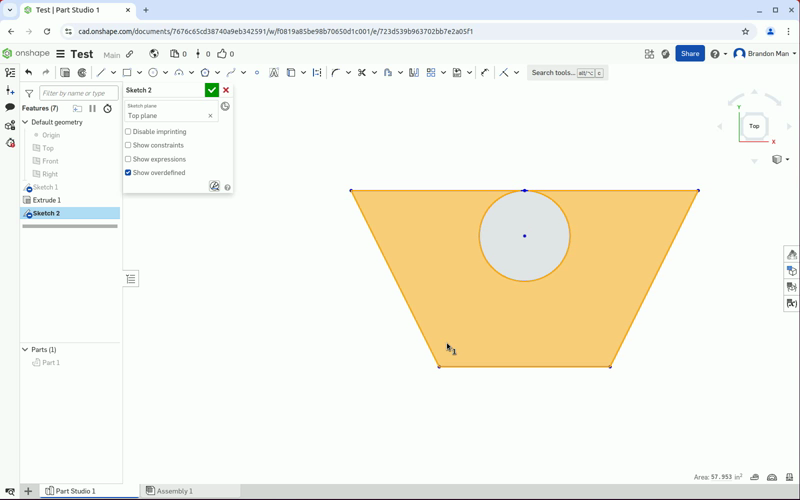
scroll(-6)
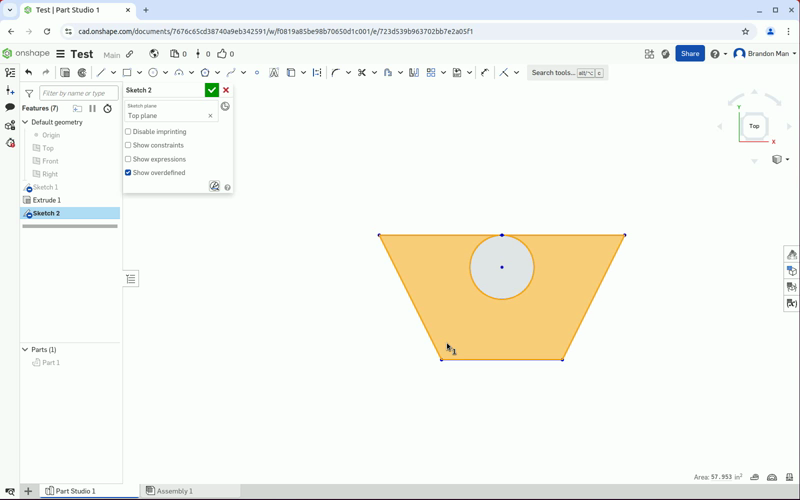
scroll(-6)
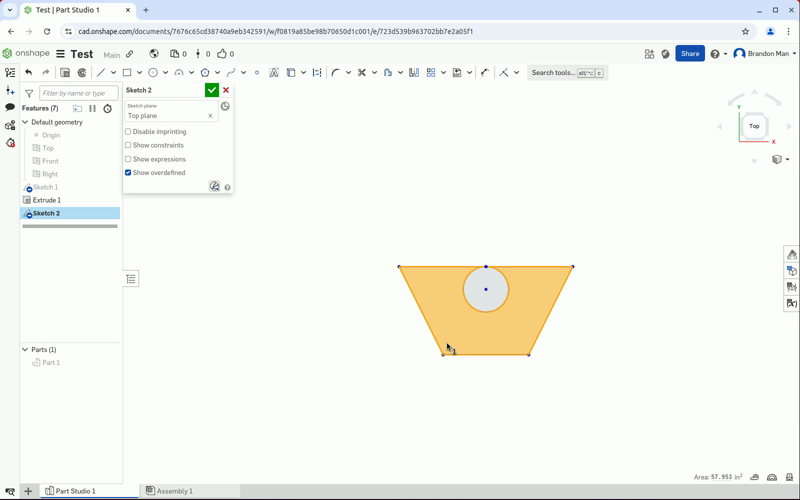
scroll(-6)
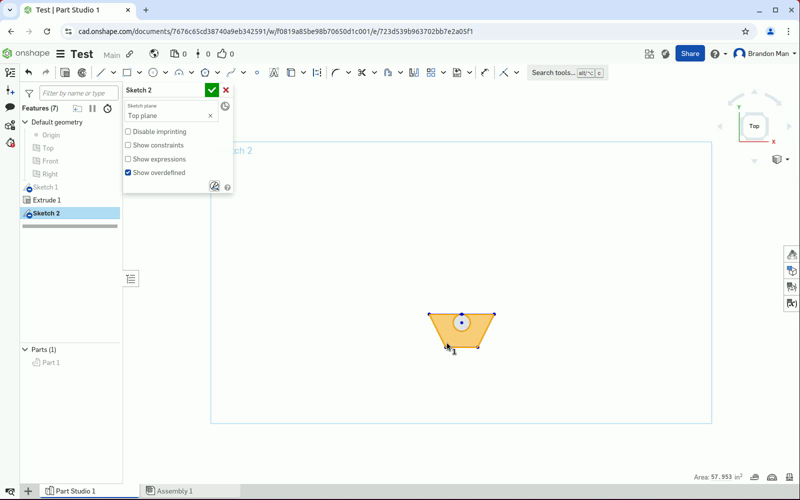
mouse_move(73, 352)
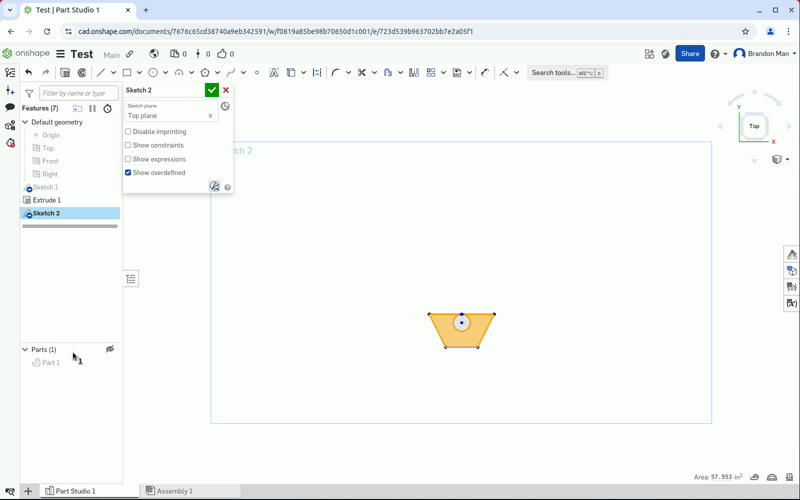
key(shift+y)
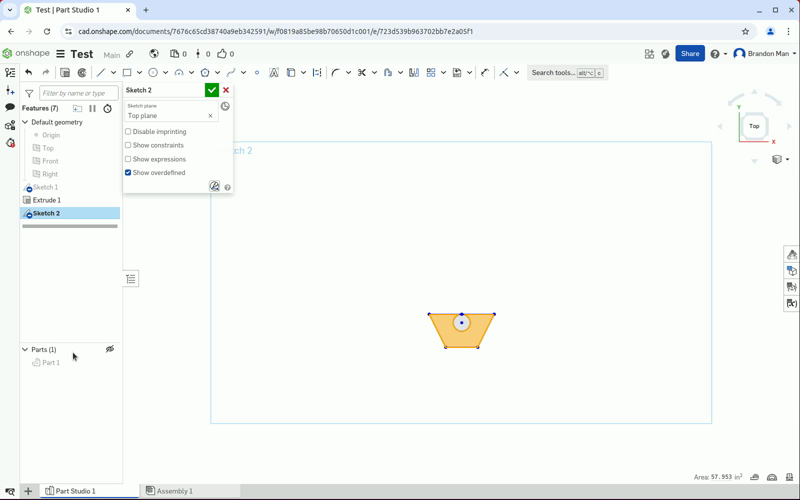
key(shift+e)
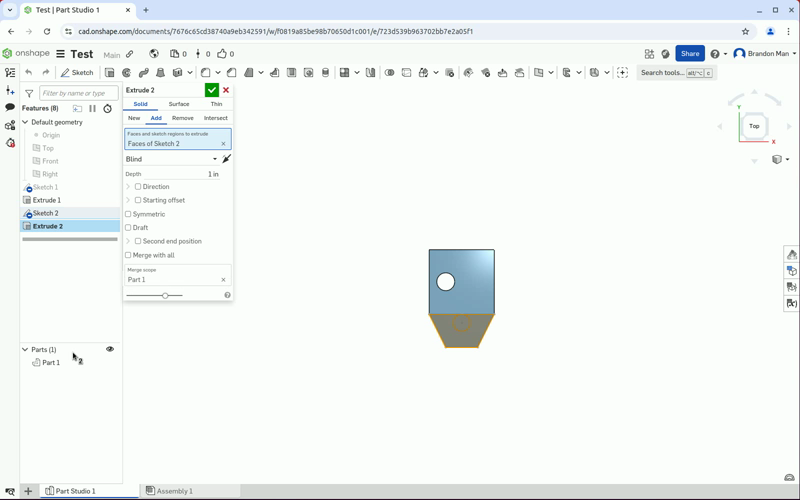
mouse_move(143, 106)
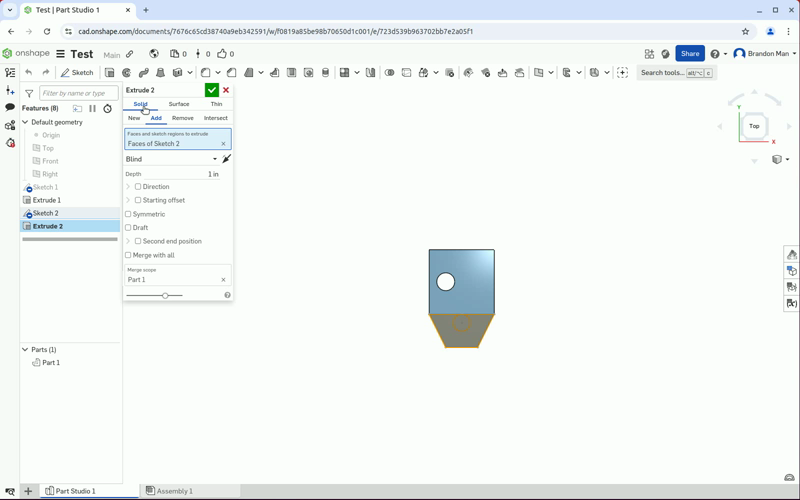
click(143, 106)
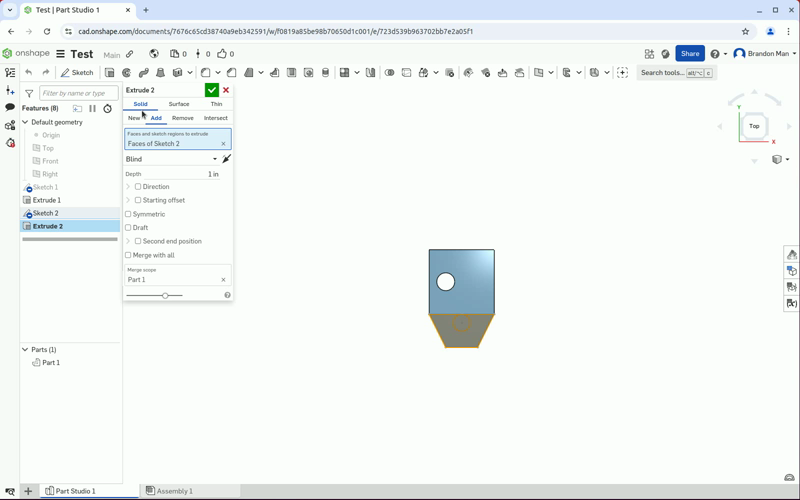
mouse_move(137, 120)
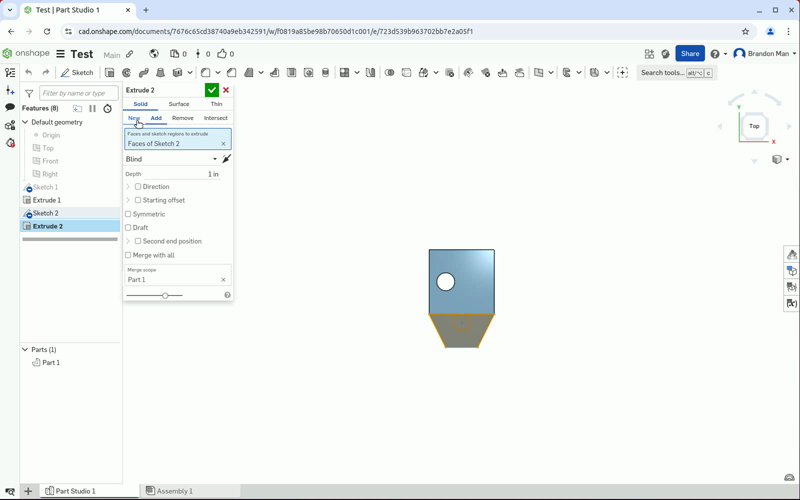
click(137, 120)
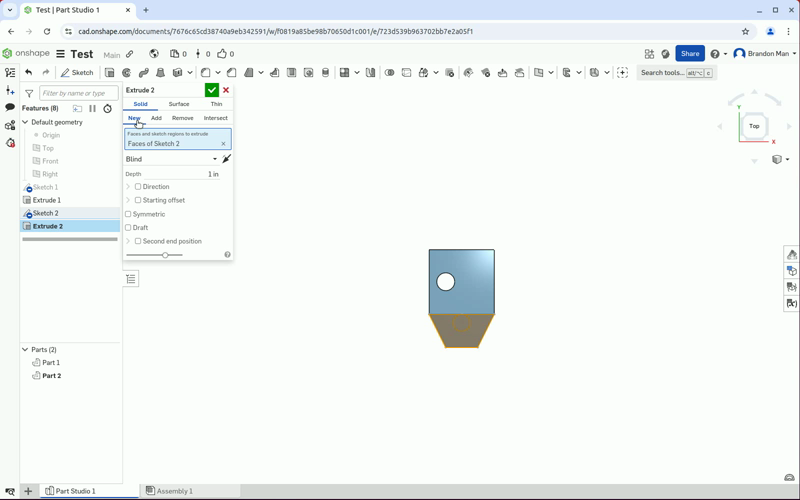
key(tab, 4)
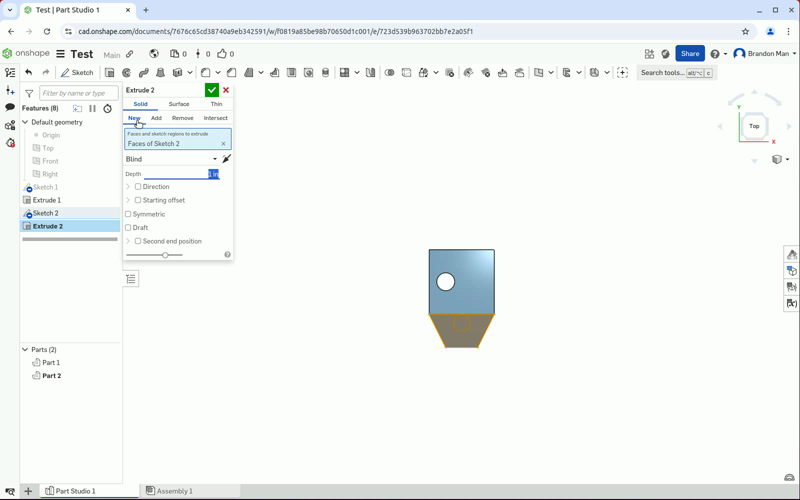
text(1.926)
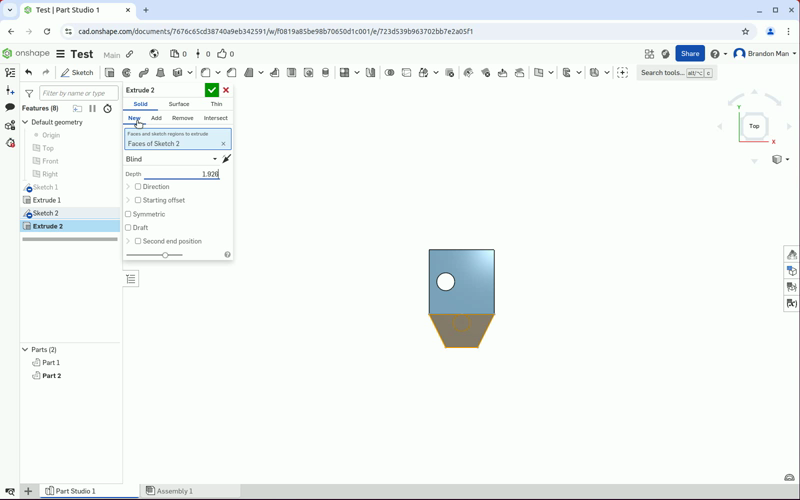
key(enter)
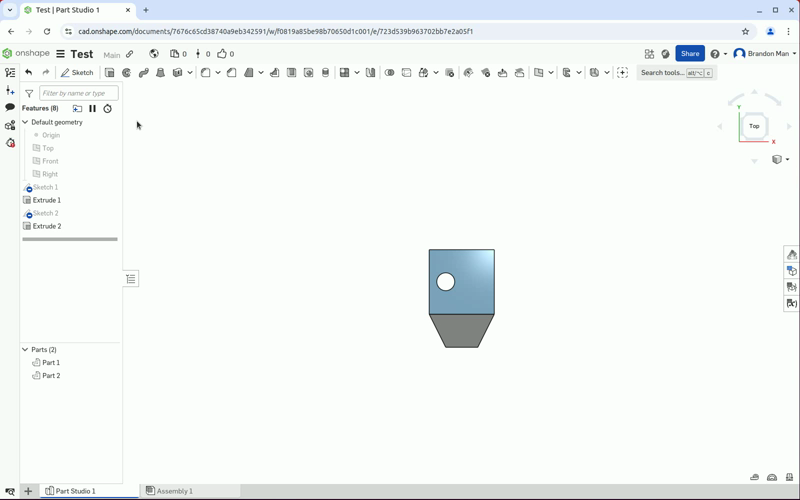
key(shift+h)
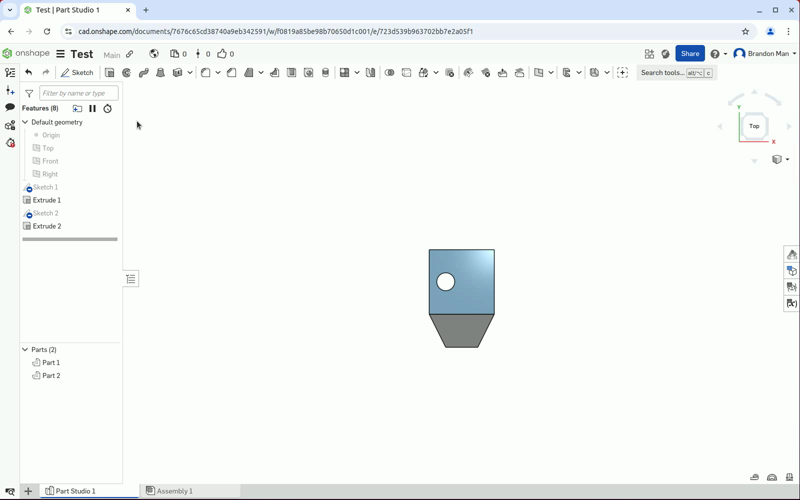
key(shift+h)
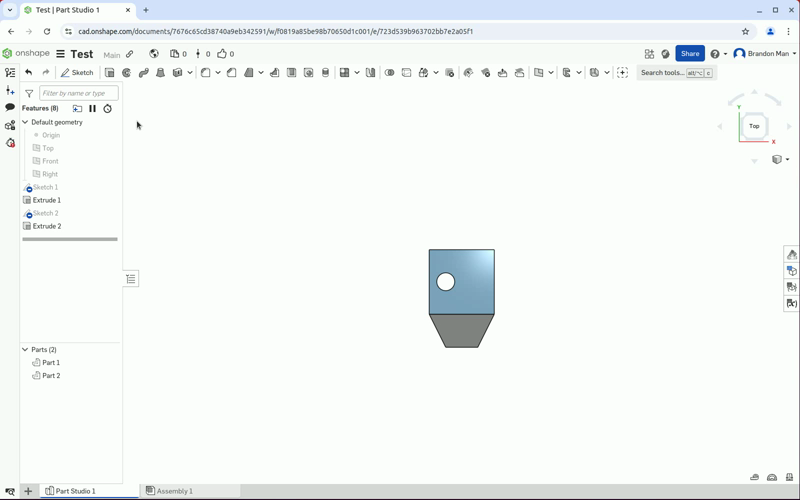
mouse_move(73, 189)
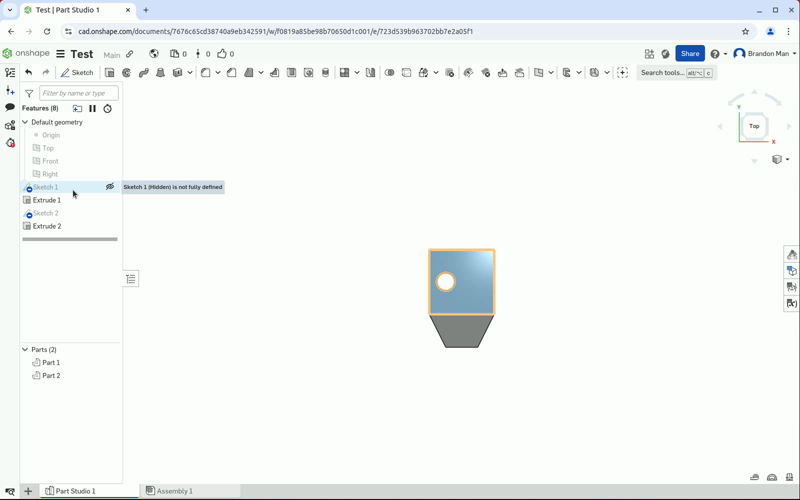
click(73, 189)
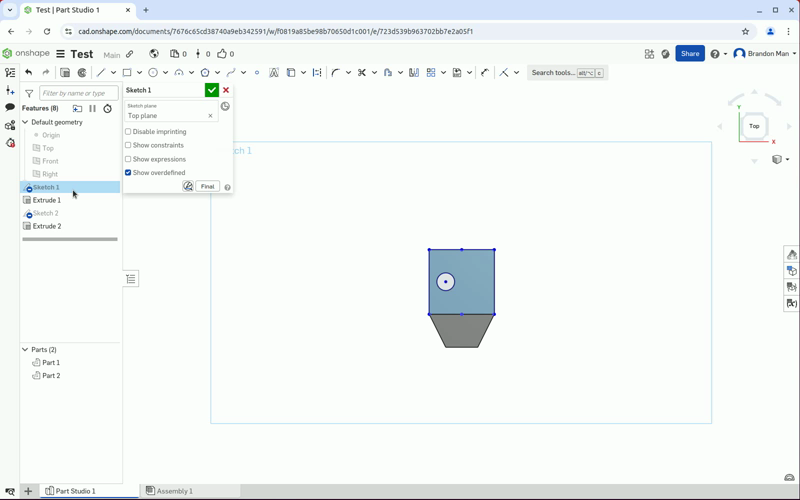
mouse_move(229, 92)
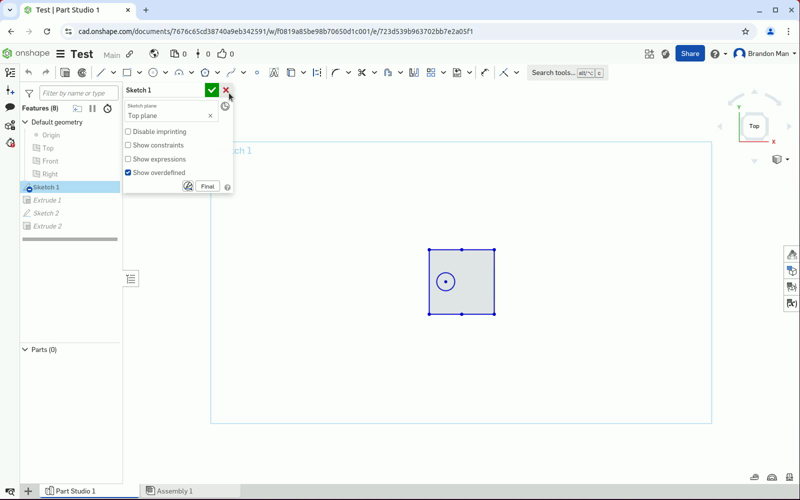
click(229, 92)
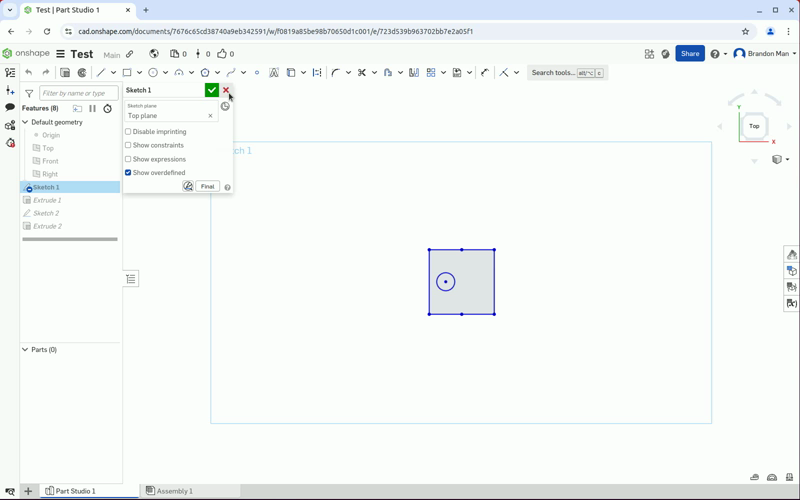
key(shift+s)
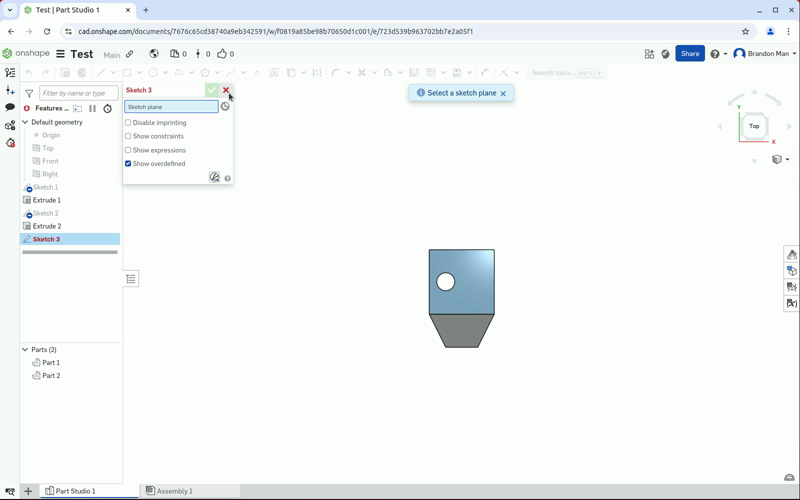
mouse_move(73, 150)
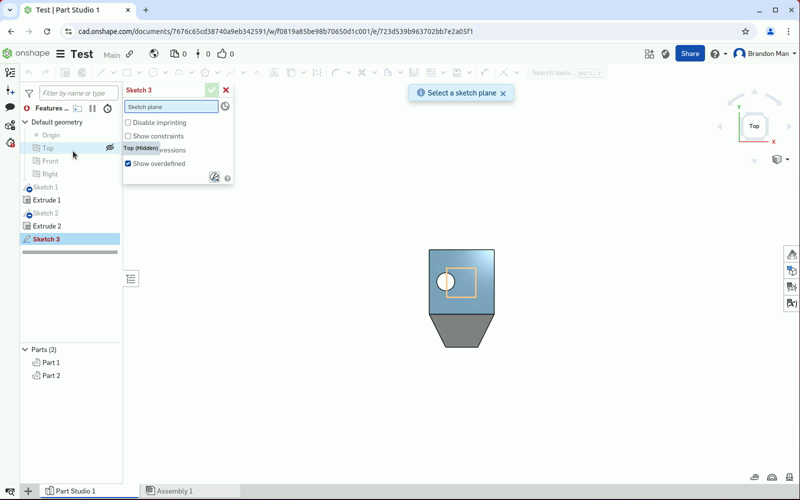
click(73, 150)
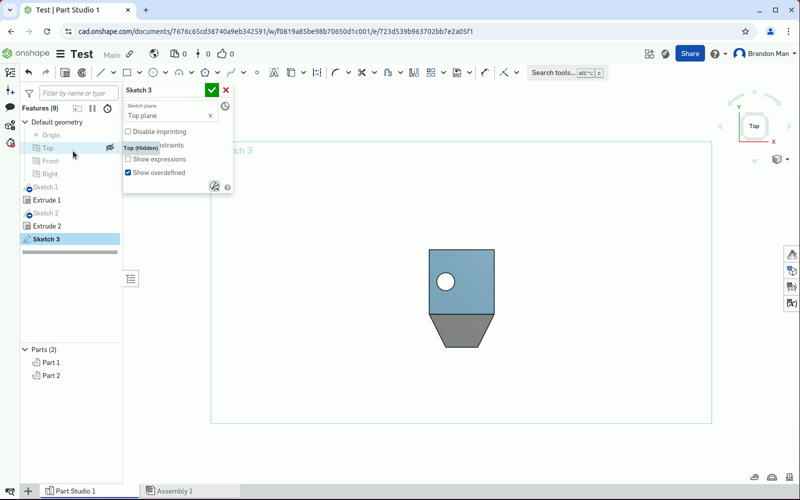
mouse_move(73, 352)
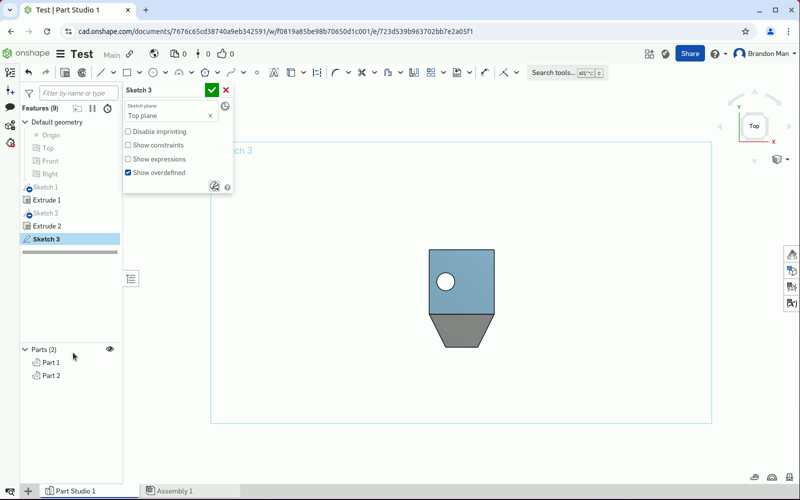
key(y)
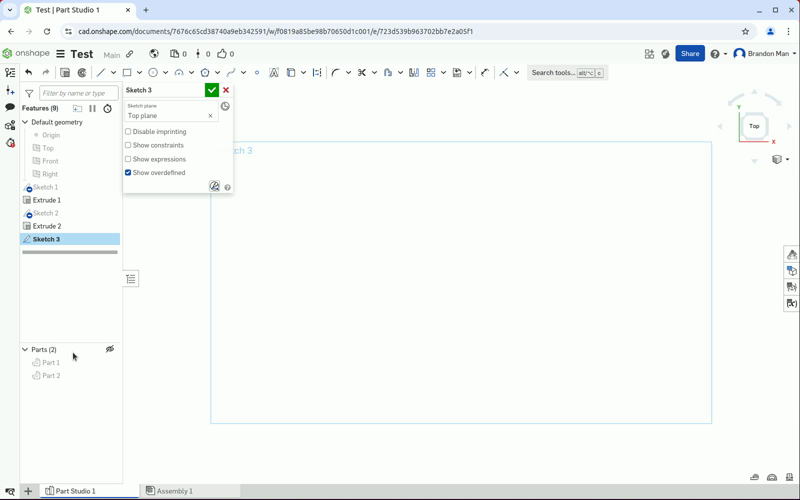
key(l)
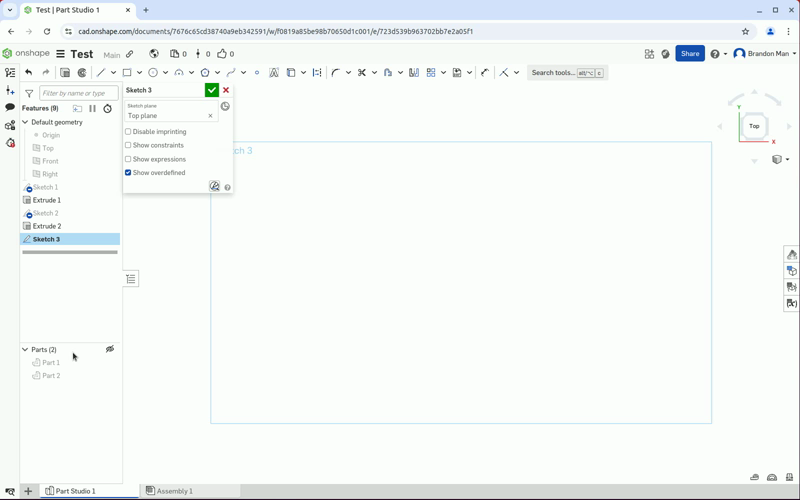
key_down(shift)
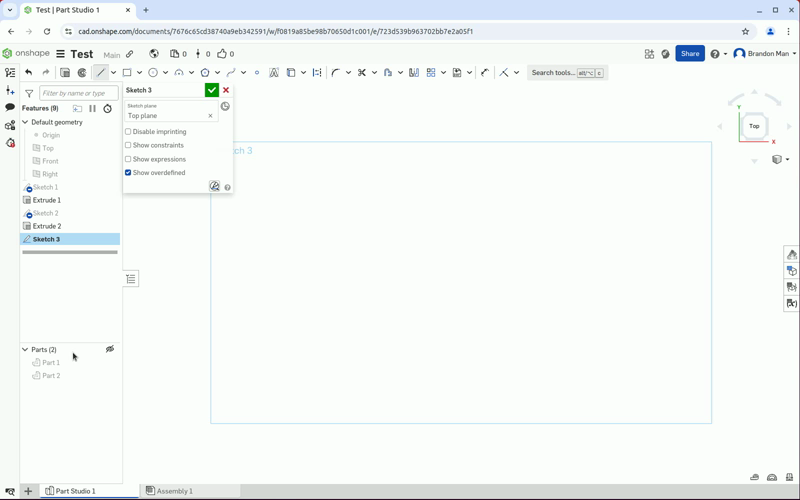
mouse_move(429, 251)
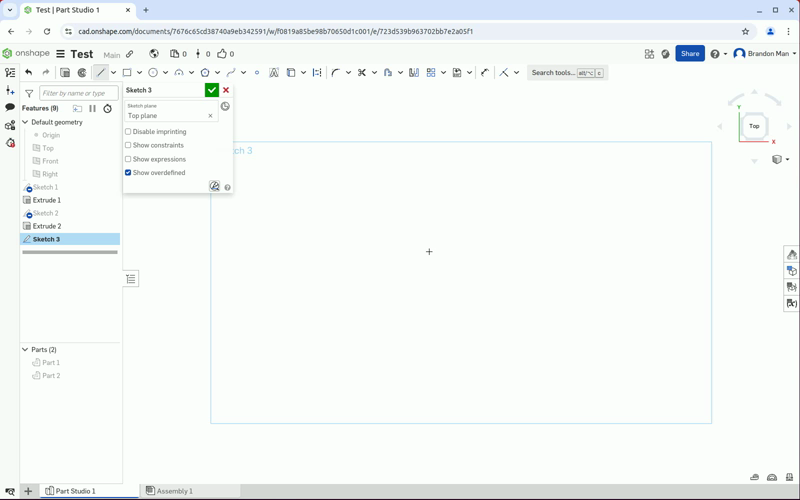
click(429, 251)
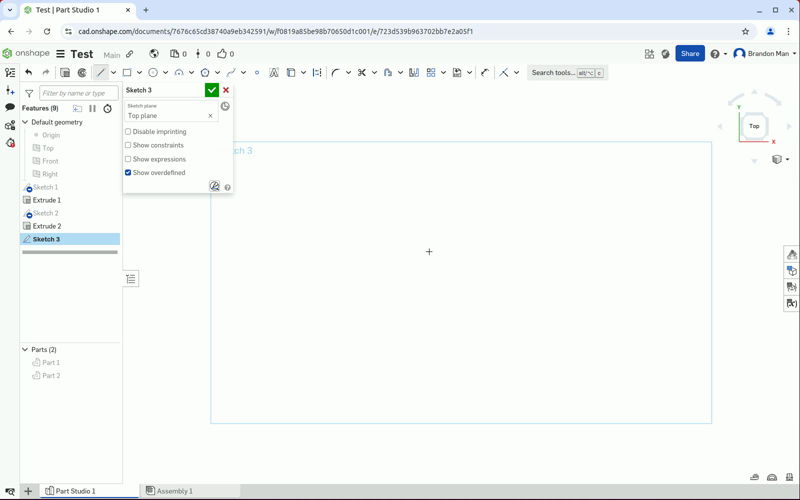
key_up(shift)
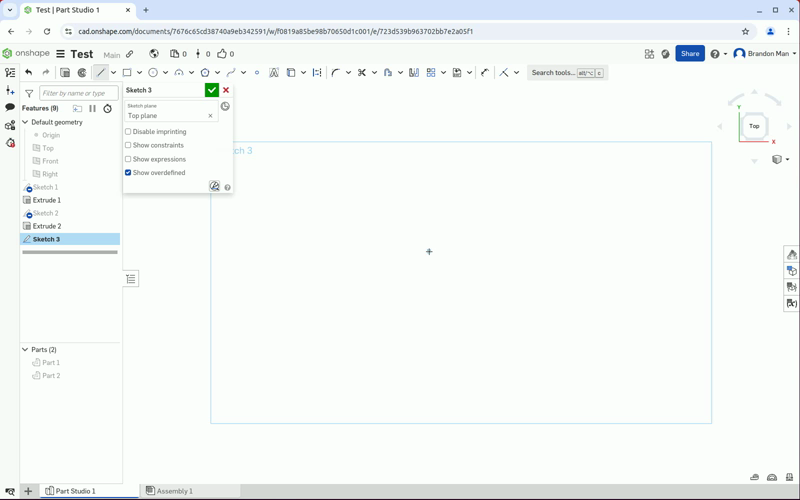
key_down(shift)
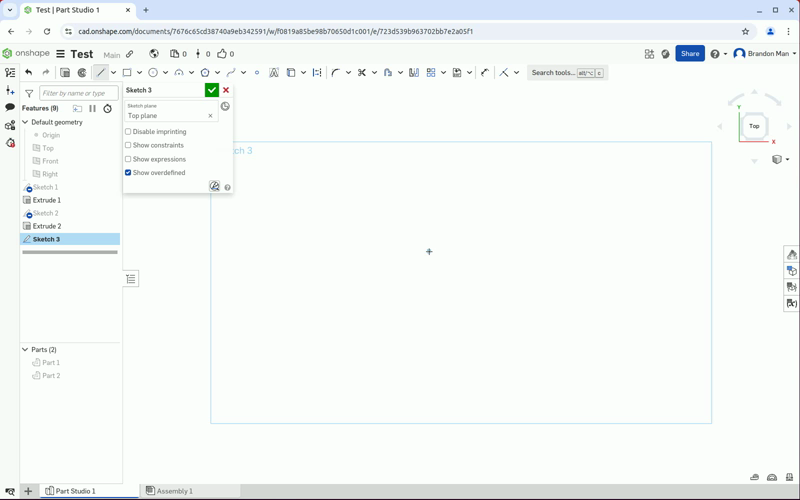
mouse_move(459, 251)
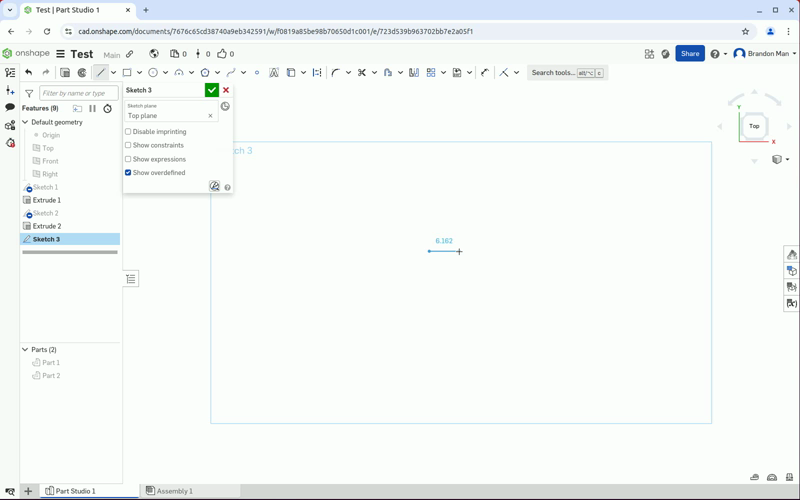
mouse_move(461, 251)
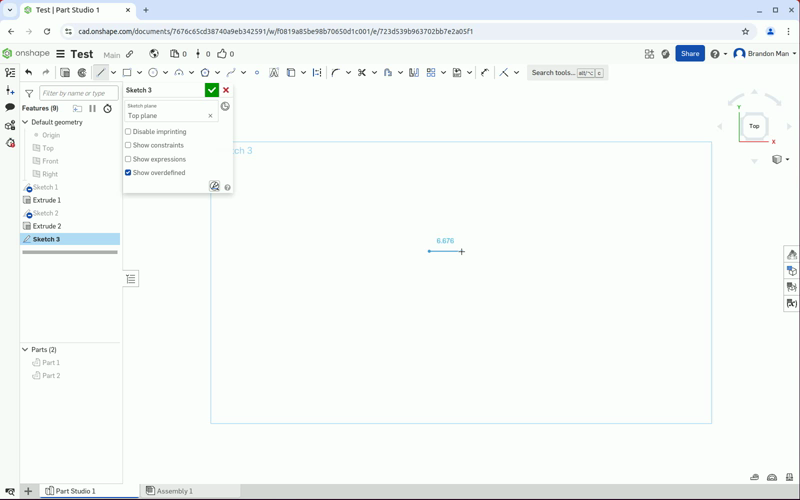
click(461, 251)
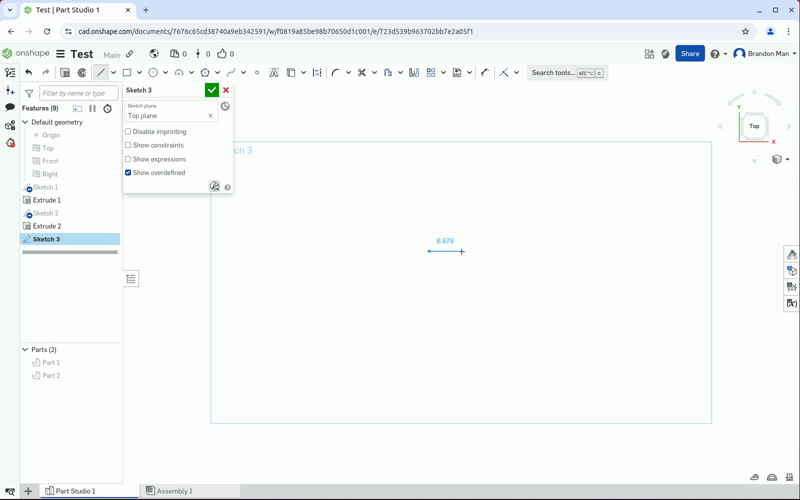
key_up(shift)
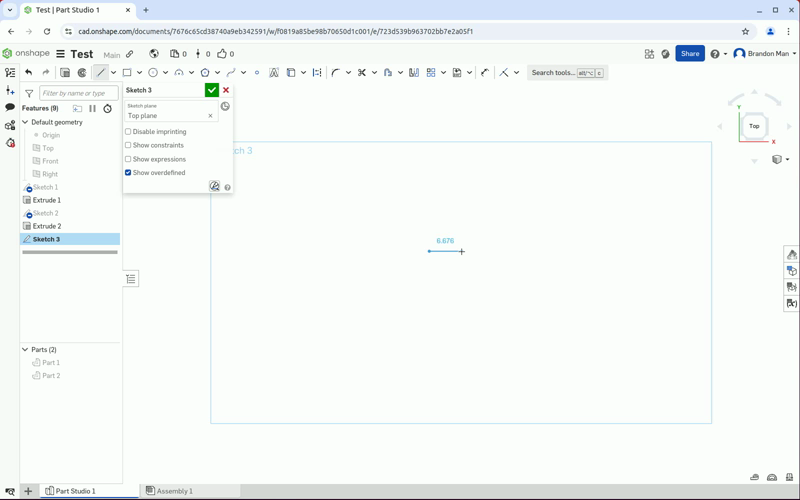
key_down(shift)
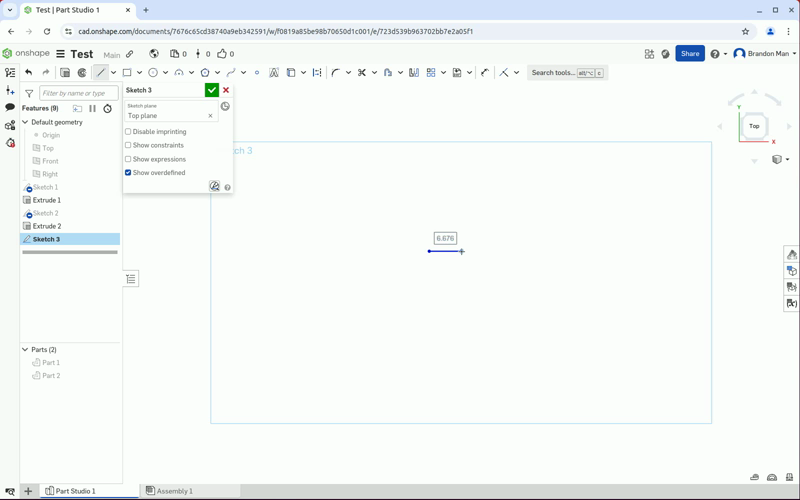
mouse_move(492, 251)
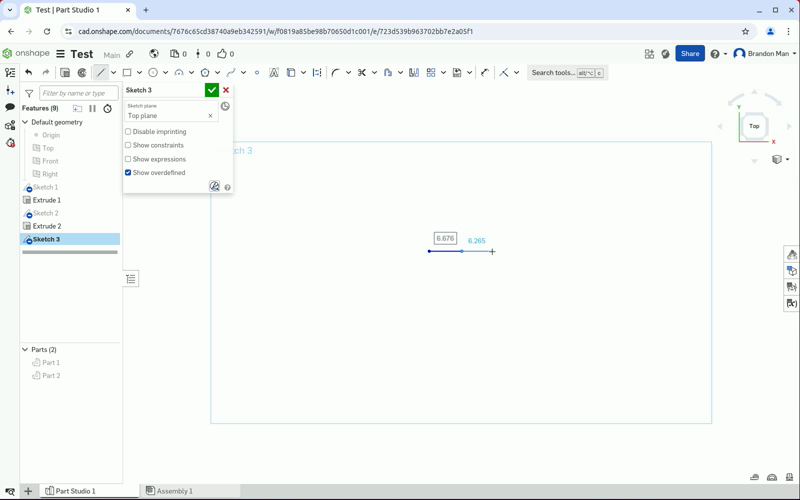
mouse_move(494, 251)
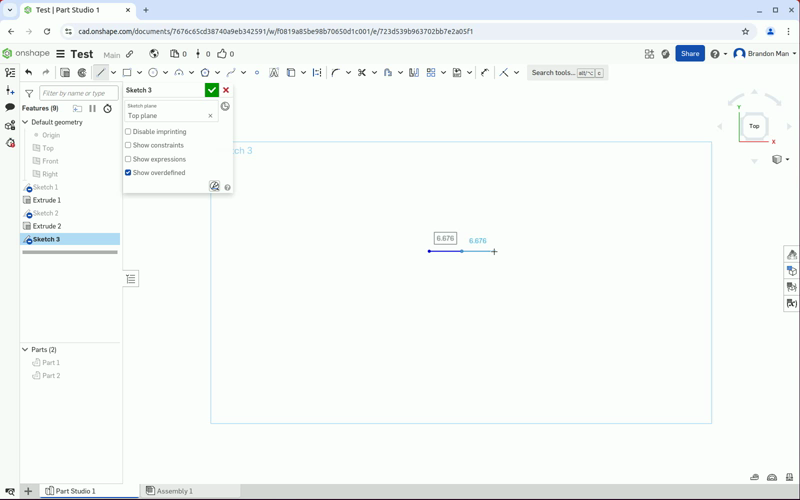
click(494, 251)
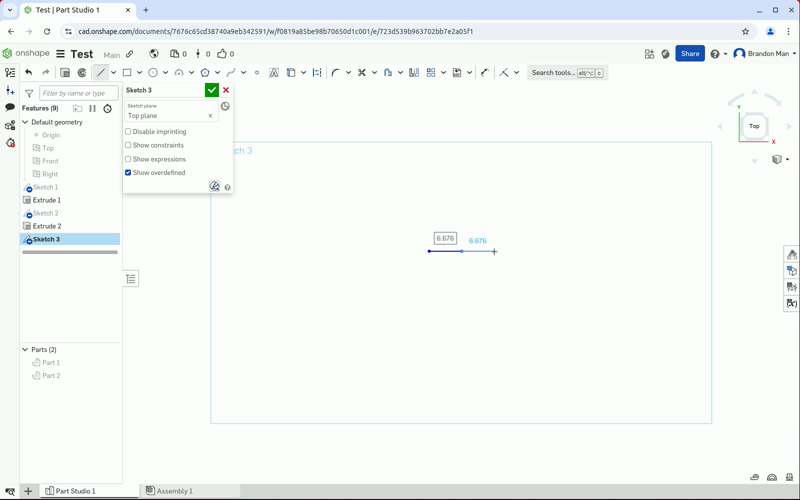
key_up(shift)
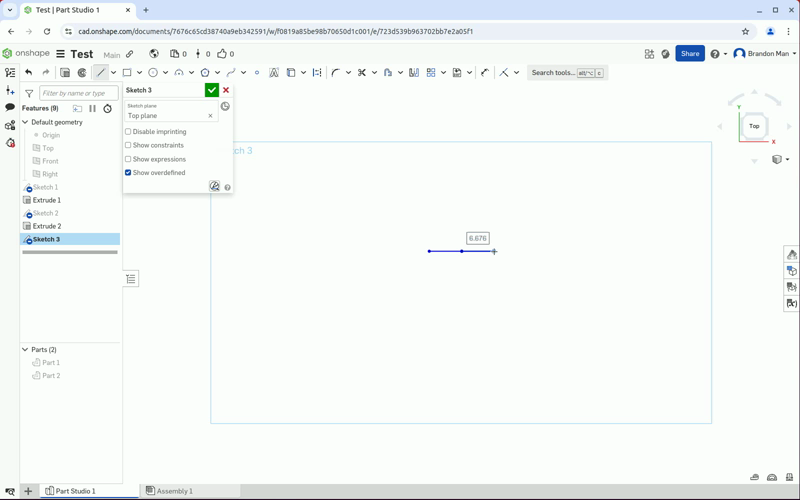
key_down(shift)
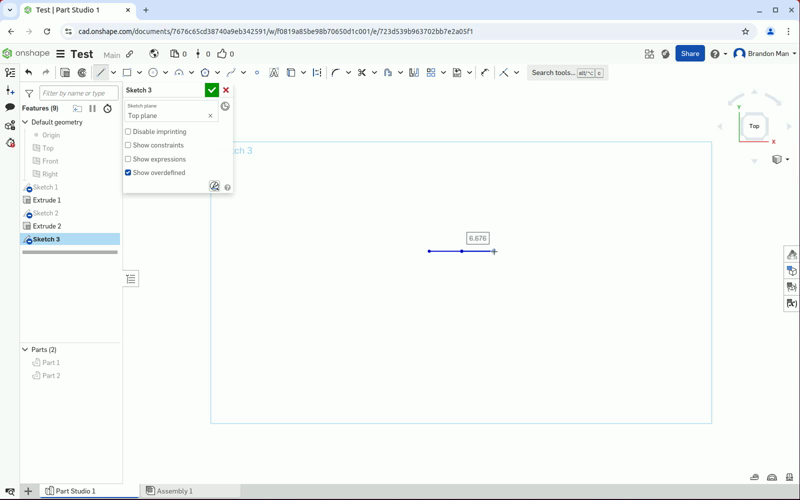
mouse_move(524, 251)
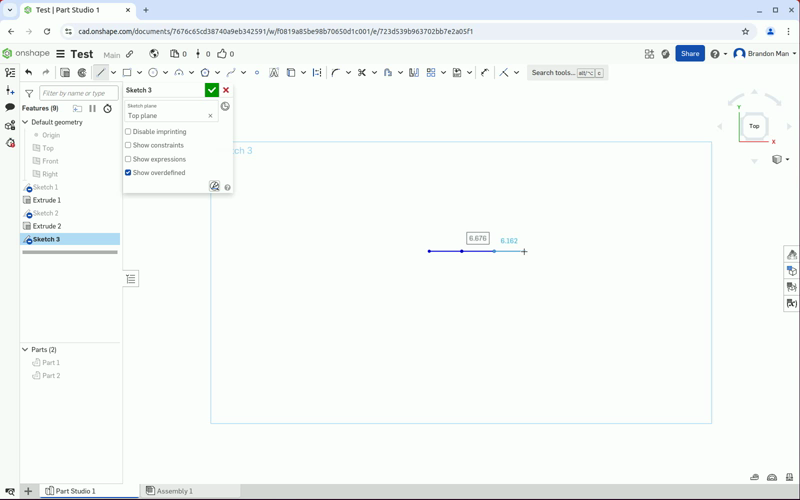
mouse_move(477, 218)
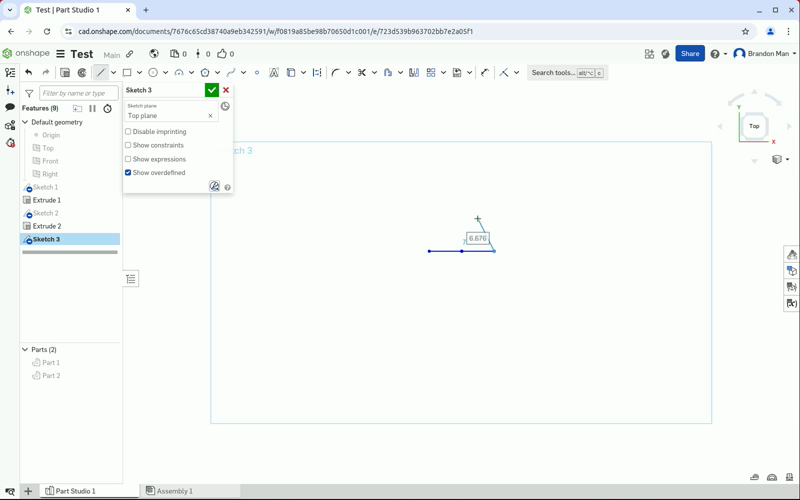
click(477, 218)
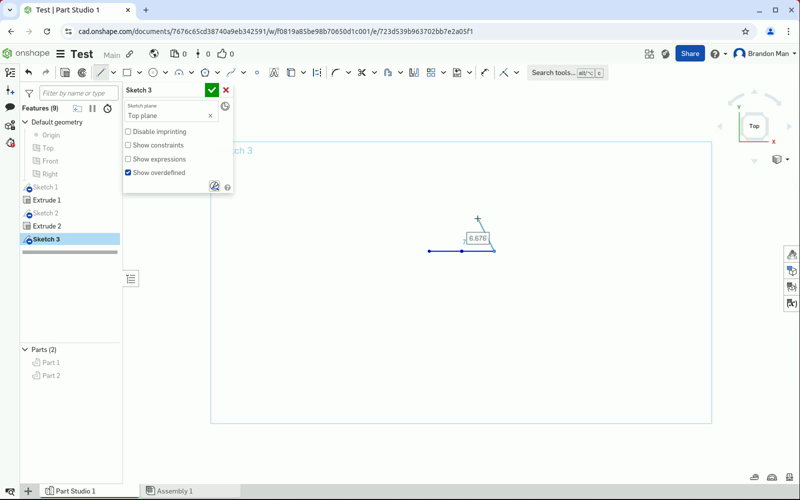
key_up(shift)
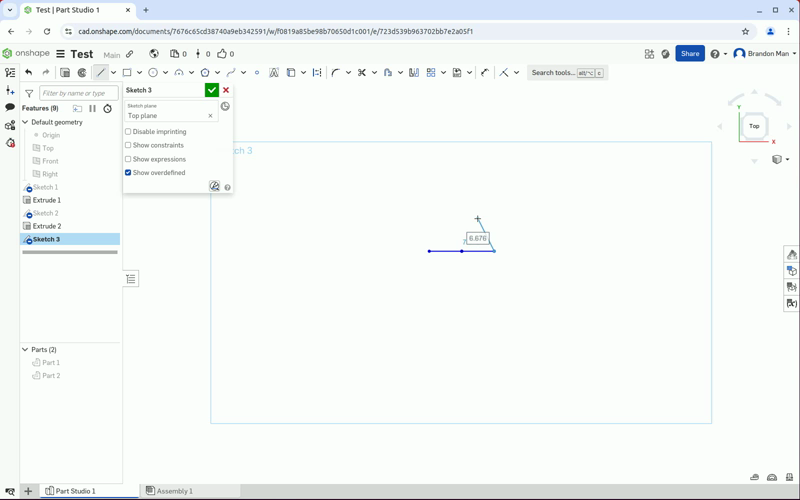
key_down(shift)
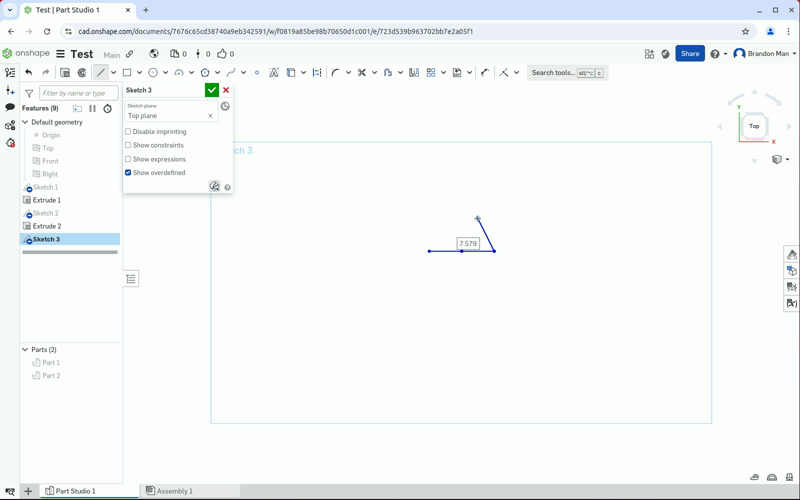
mouse_move(507, 218)
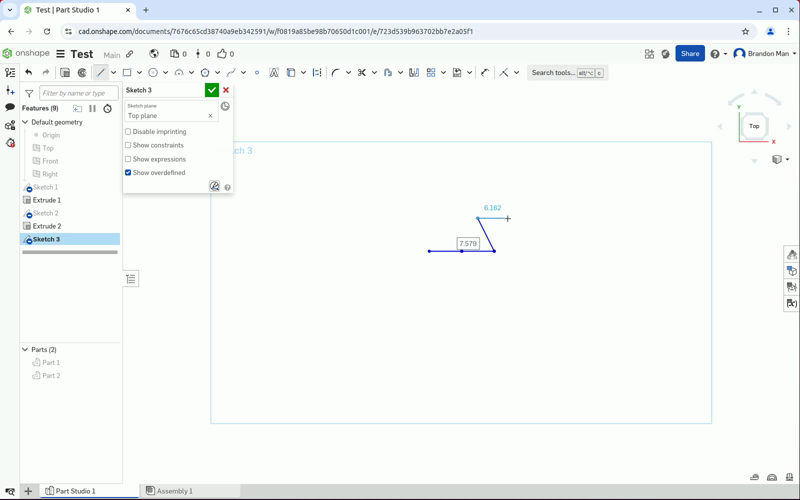
mouse_move(445, 218)
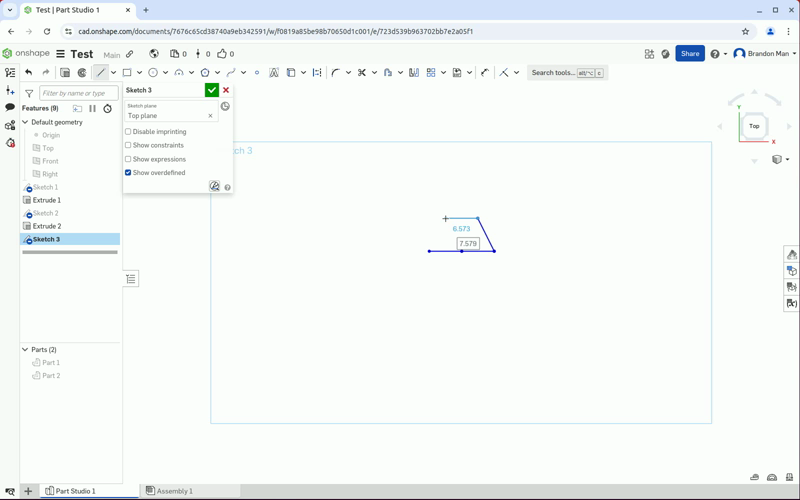
click(445, 218)
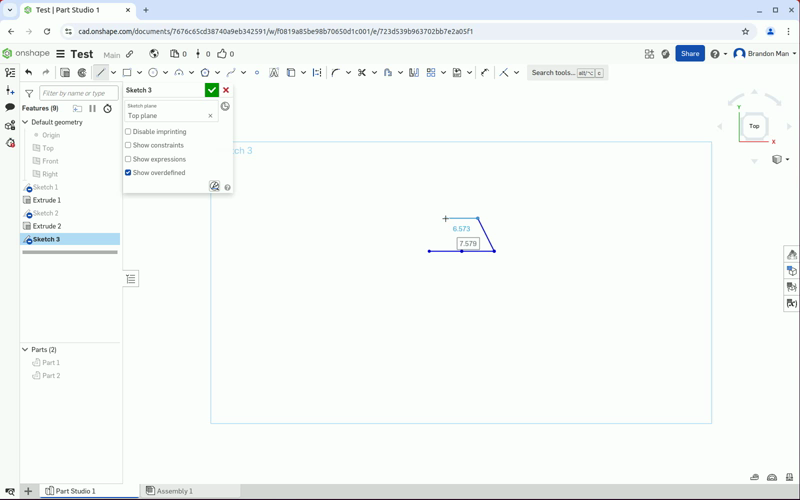
key_up(shift)
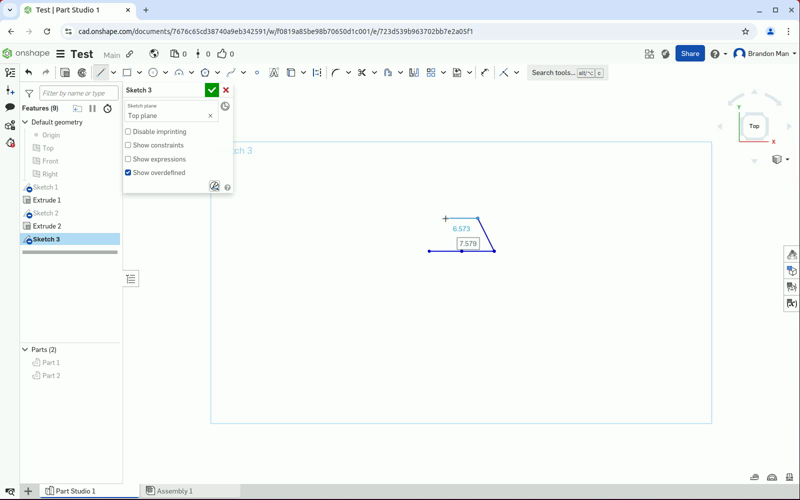
mouse_move(475, 218)
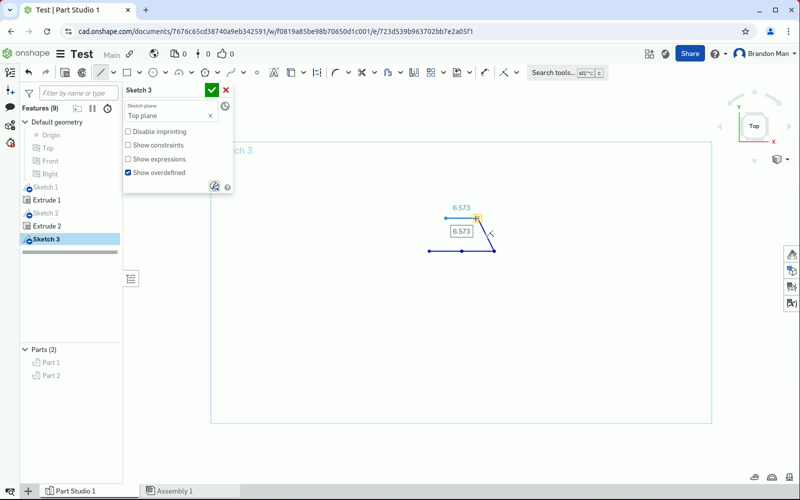
key_down(shift)
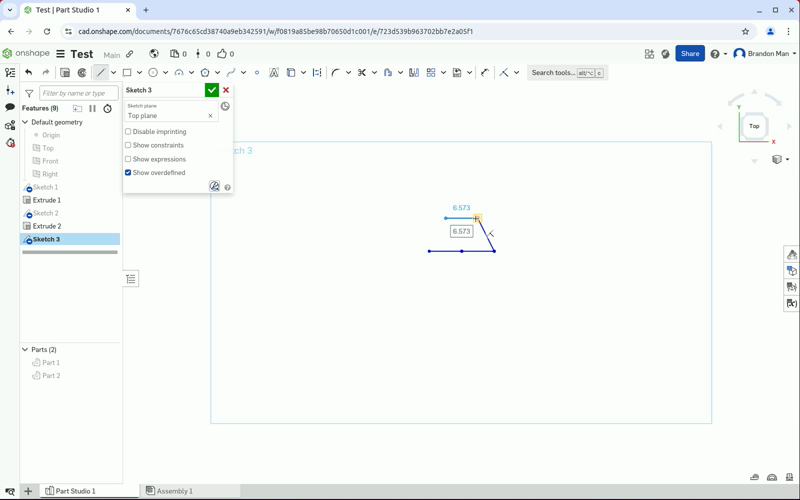
mouse_move(429, 251)
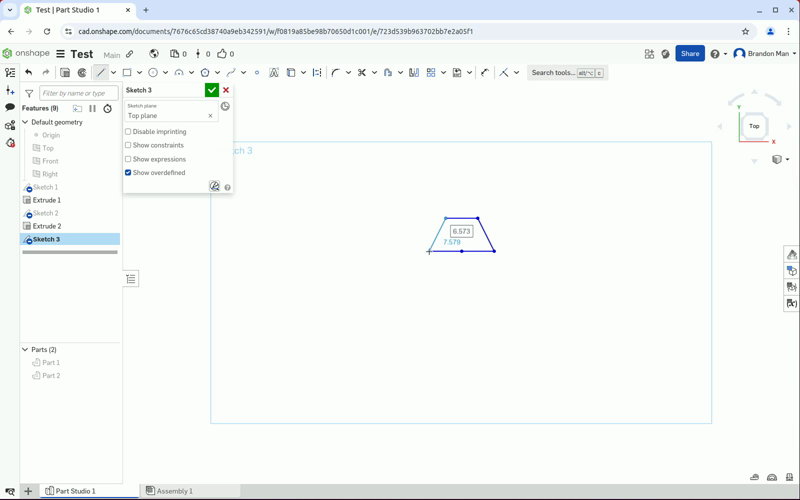
key_up(shift)
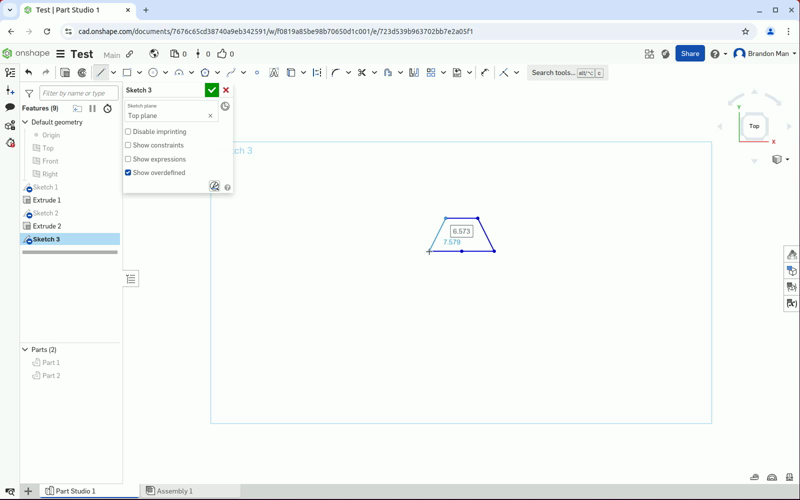
click(429, 251)
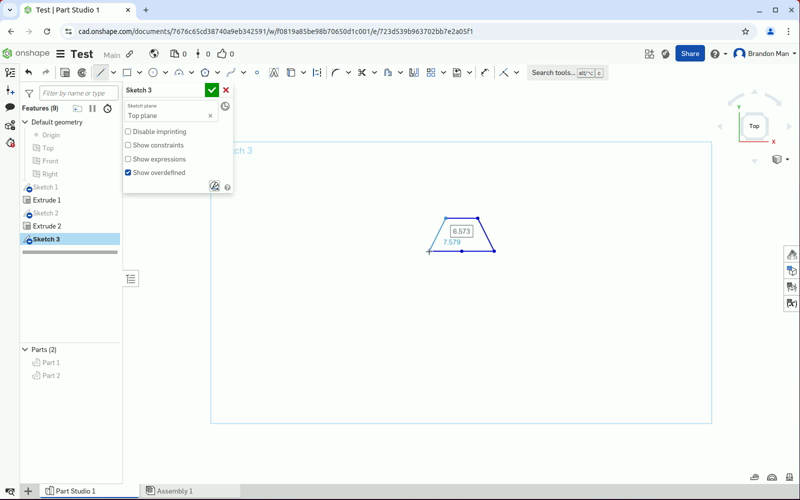
key(esc)
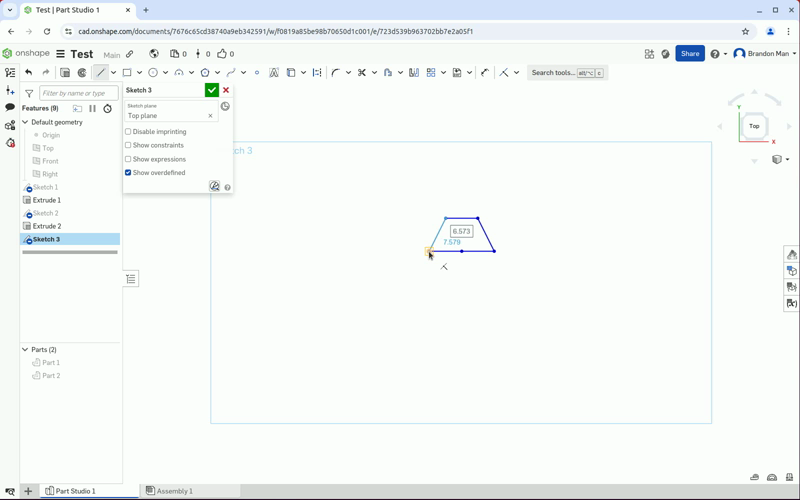
key(c)
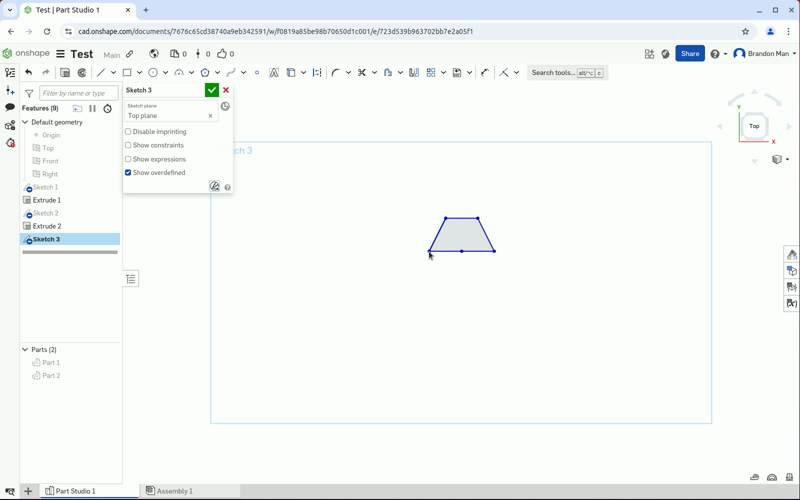
key_down(shift)
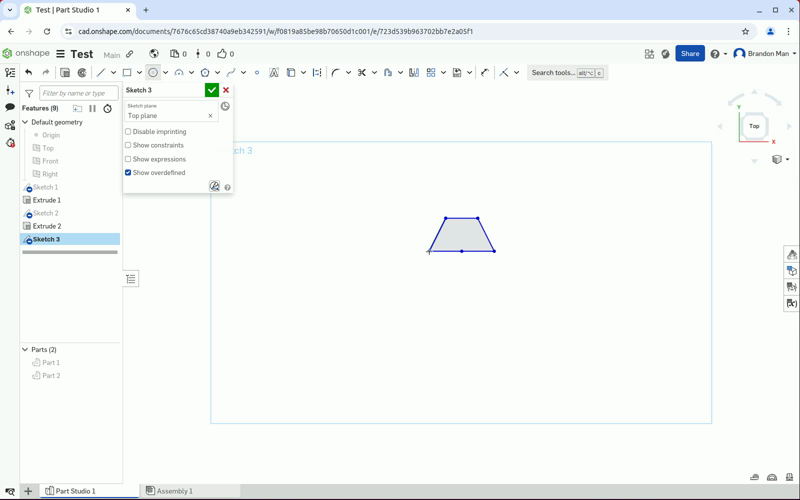
mouse_move(461, 243)
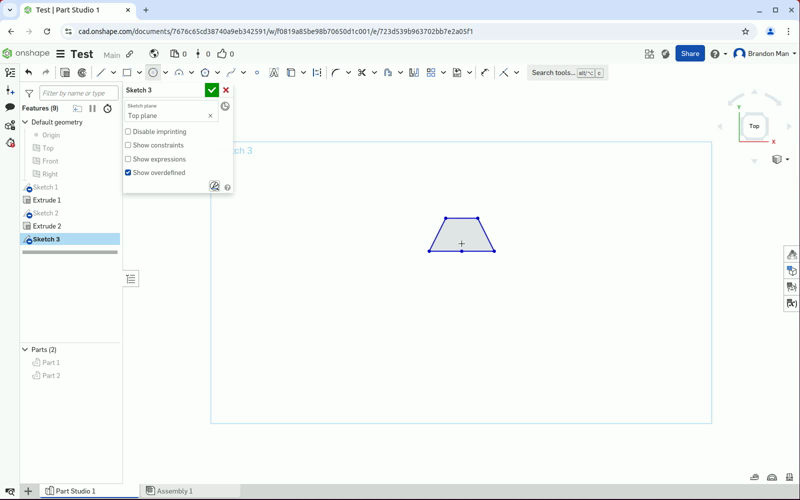
click(461, 243)
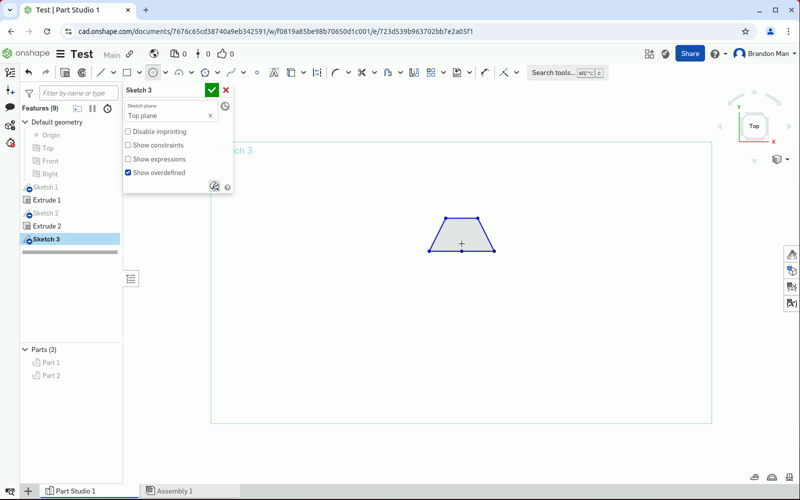
key_up(shift)
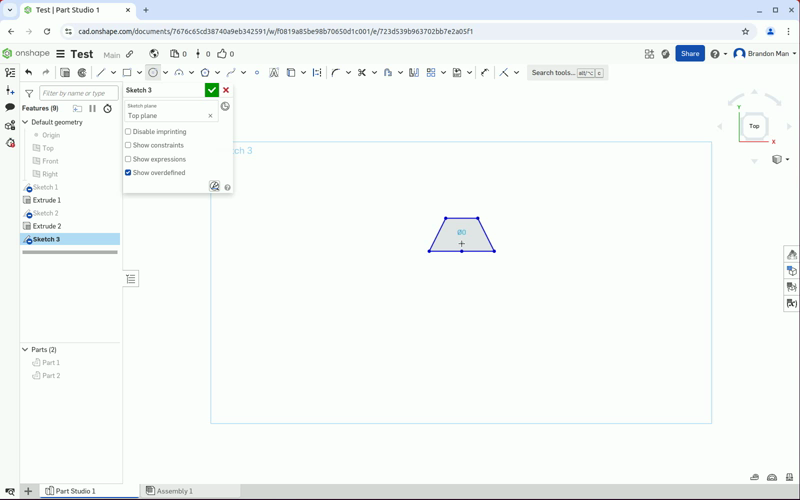
mouse_move(470, 243)
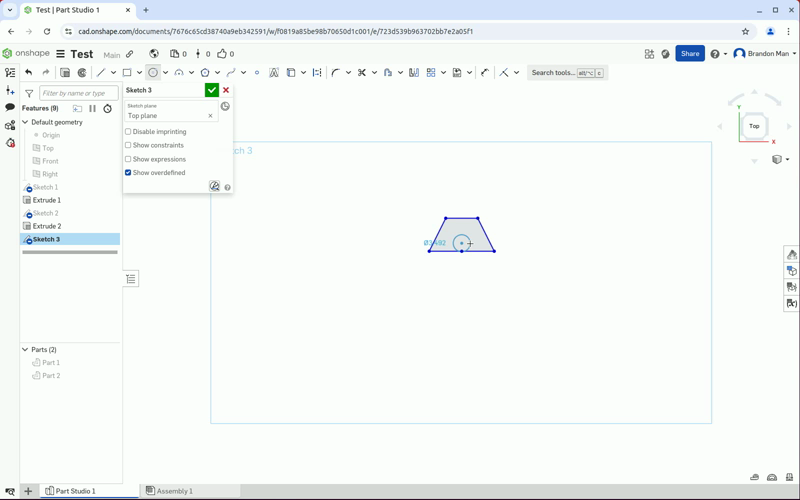
click(470, 243)
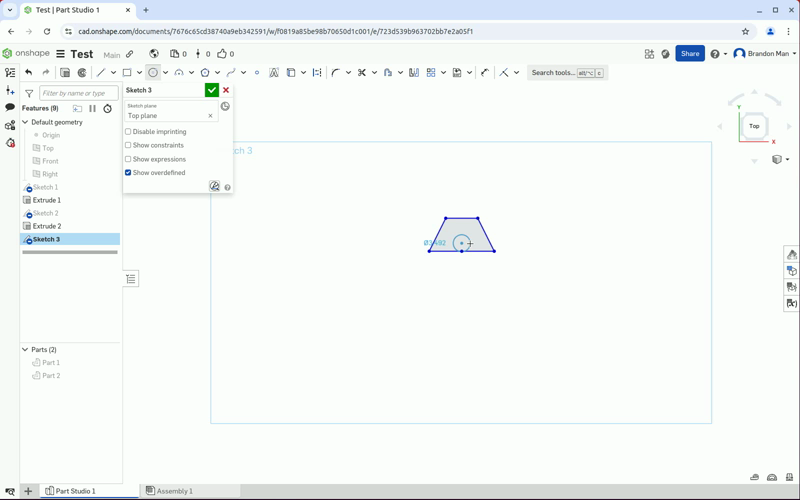
key(esc)
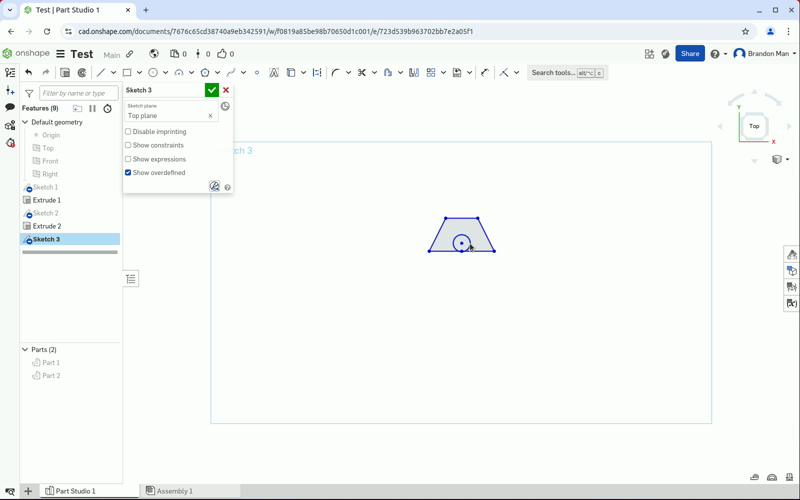
mouse_move(460, 224)
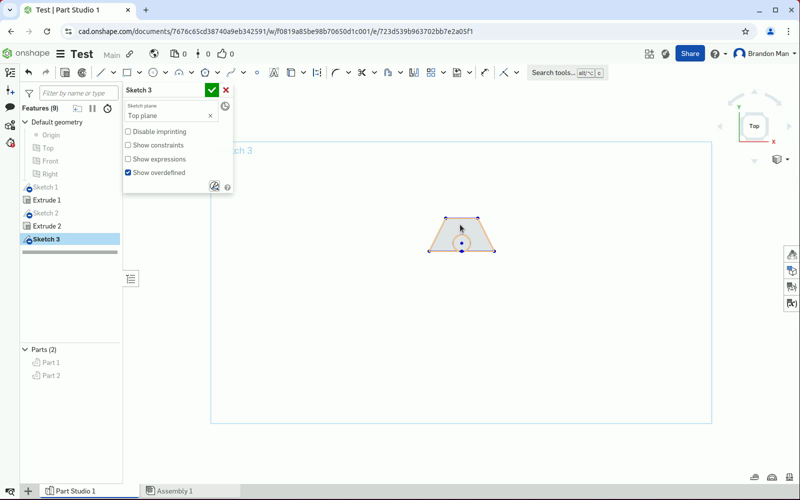
scroll(6)
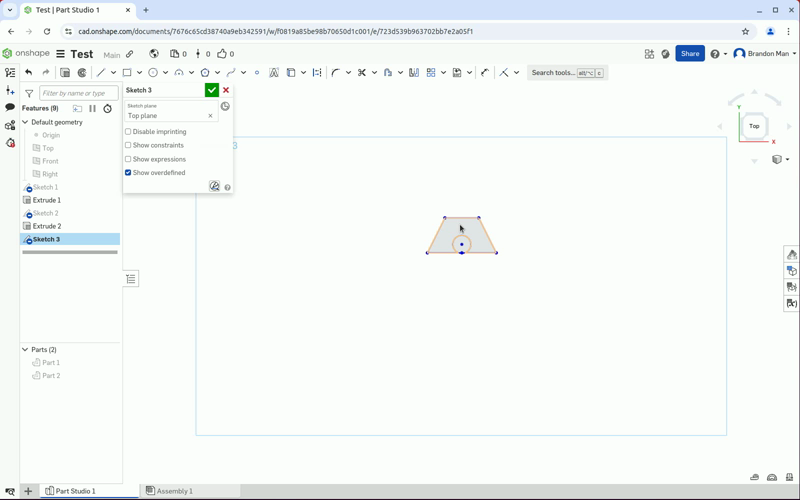
scroll(6)
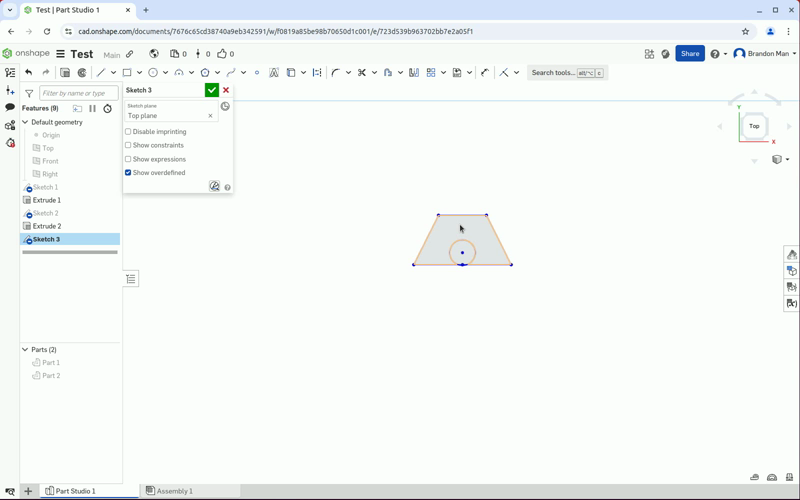
scroll(6)
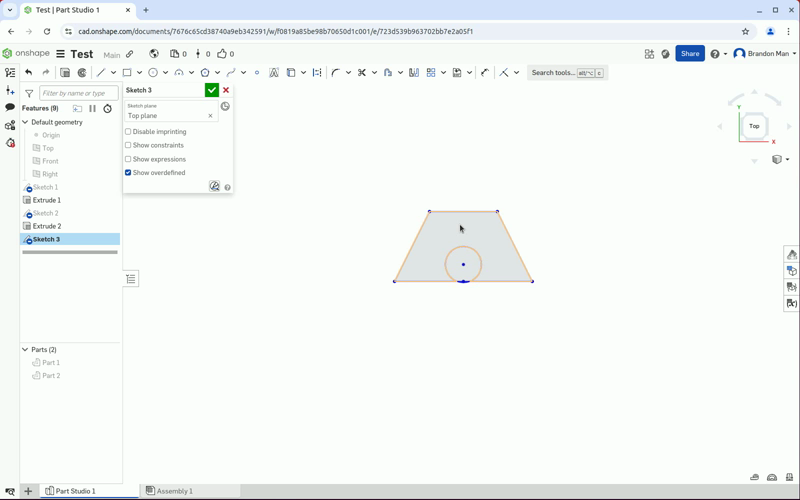
scroll(6)
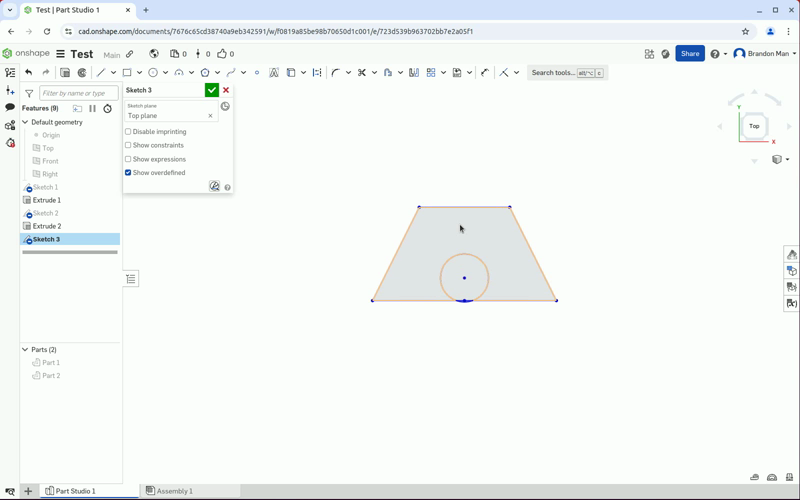
scroll(6)
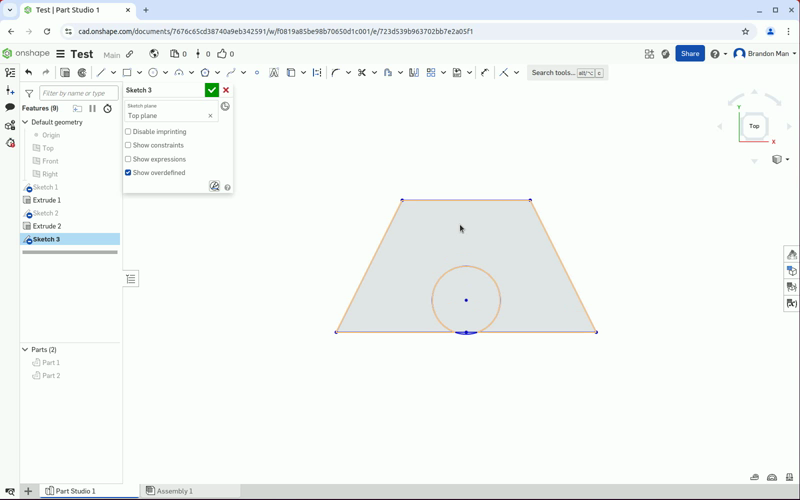
scroll(6)
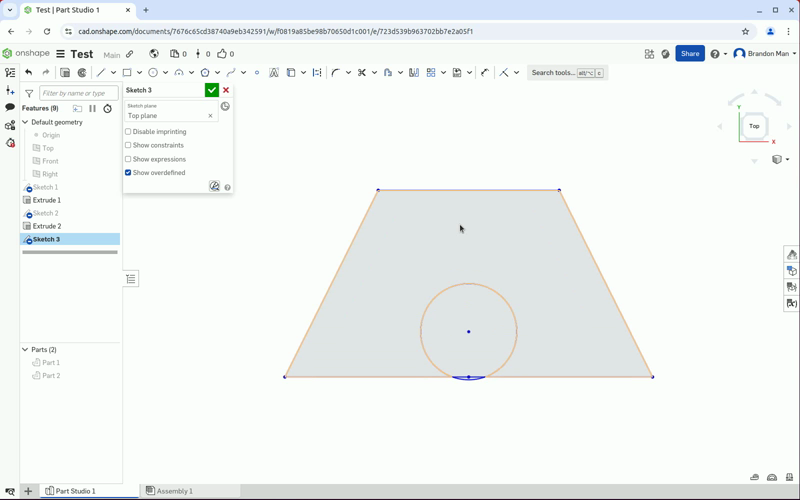
scroll(6)
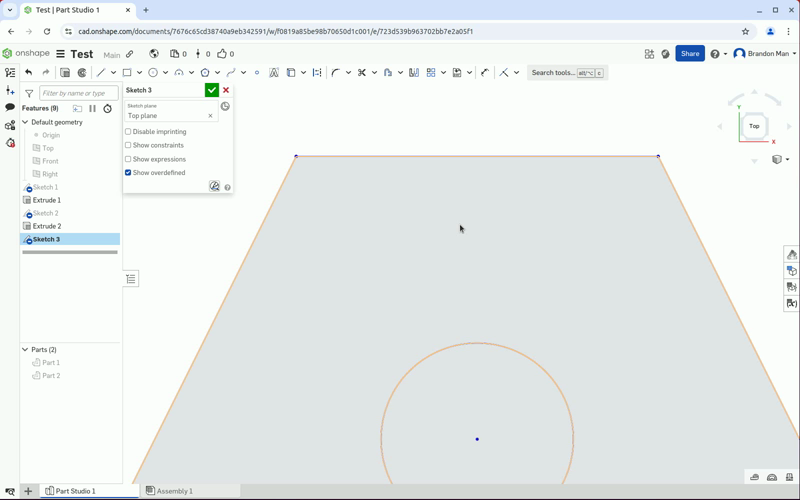
click(460, 224)
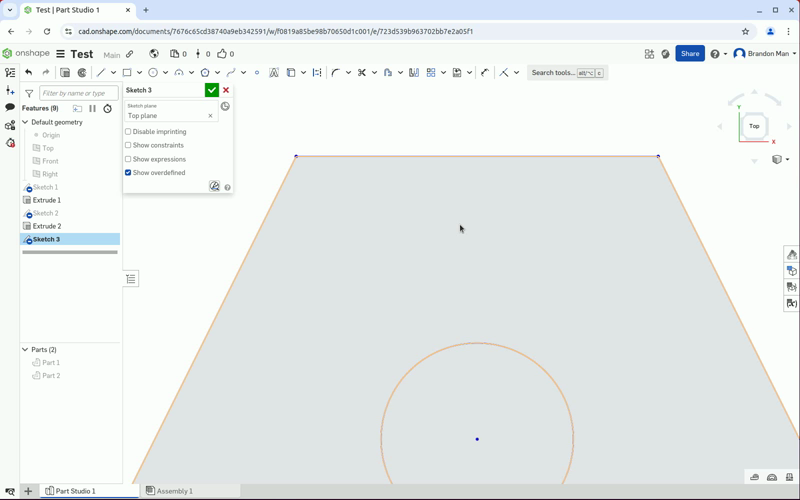
scroll(-6)
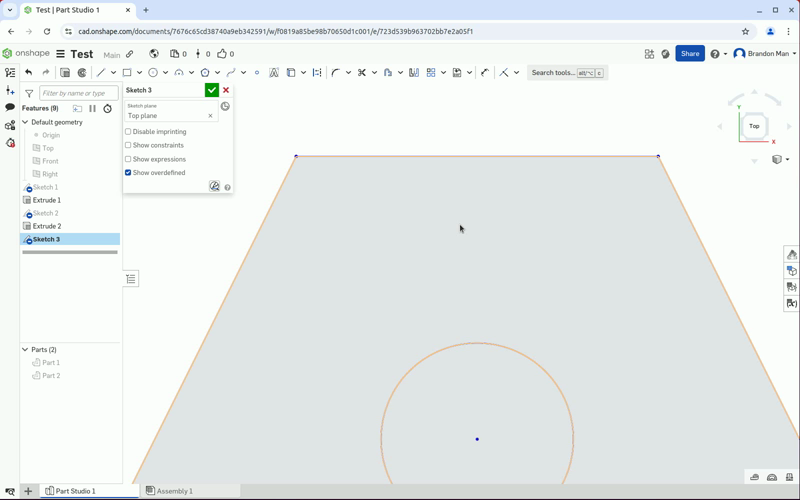
scroll(-6)
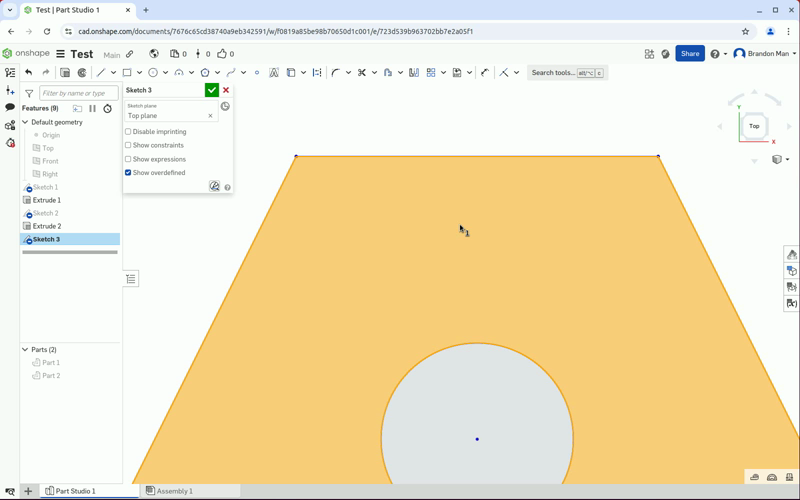
scroll(-6)
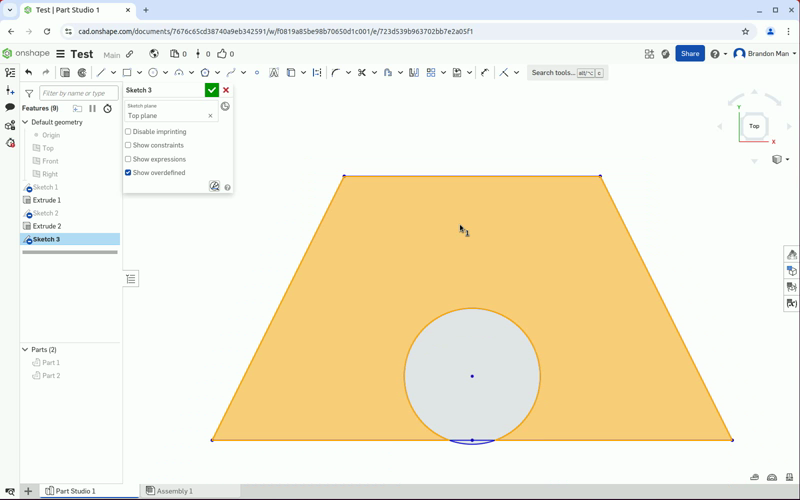
scroll(-6)
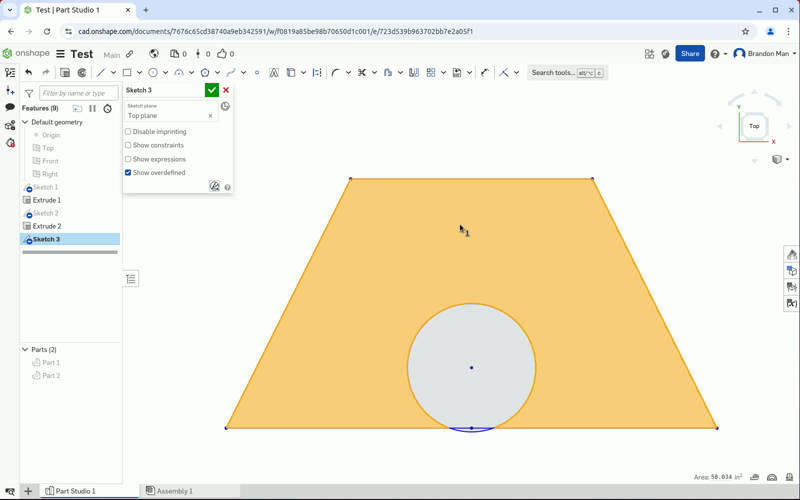
scroll(-6)
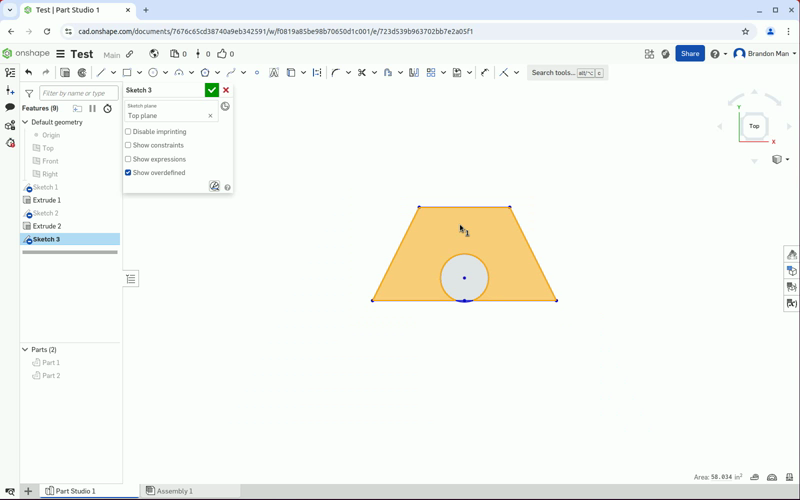
scroll(-6)
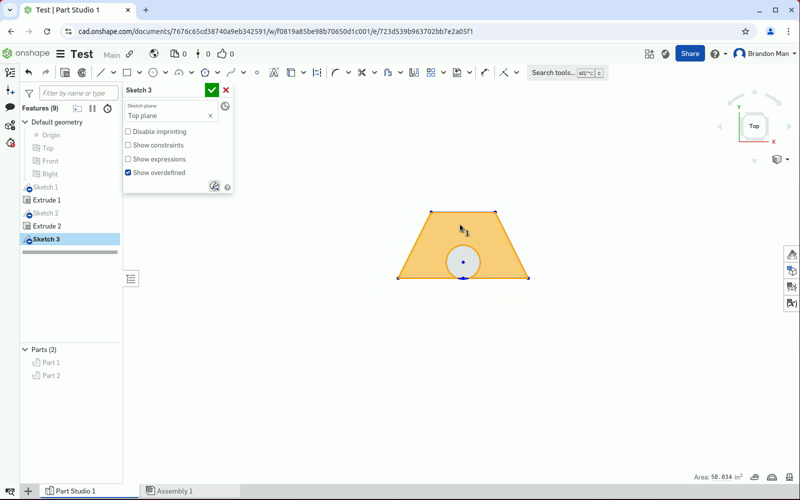
scroll(-6)
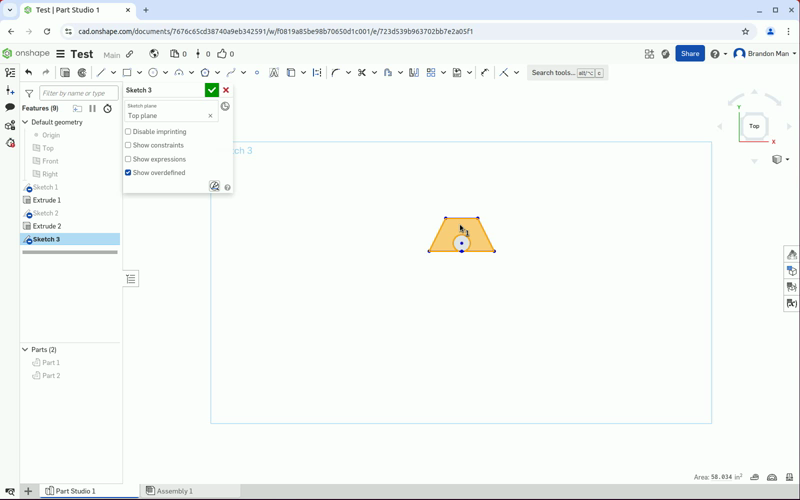
mouse_move(73, 352)
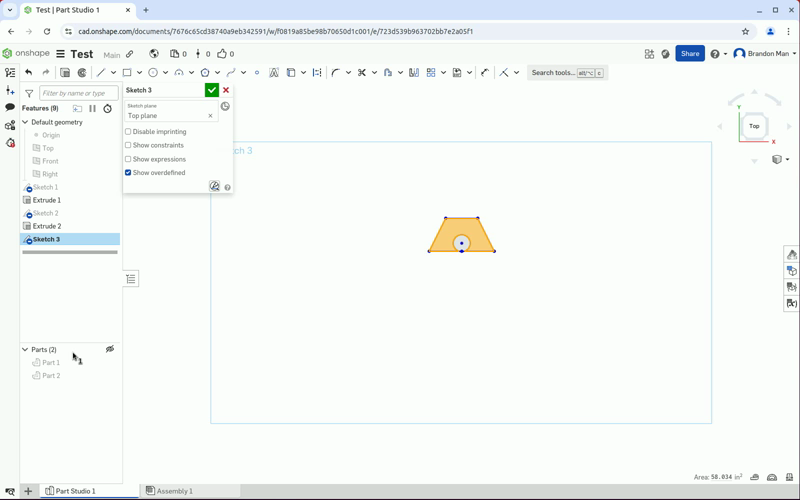
key(shift+y)
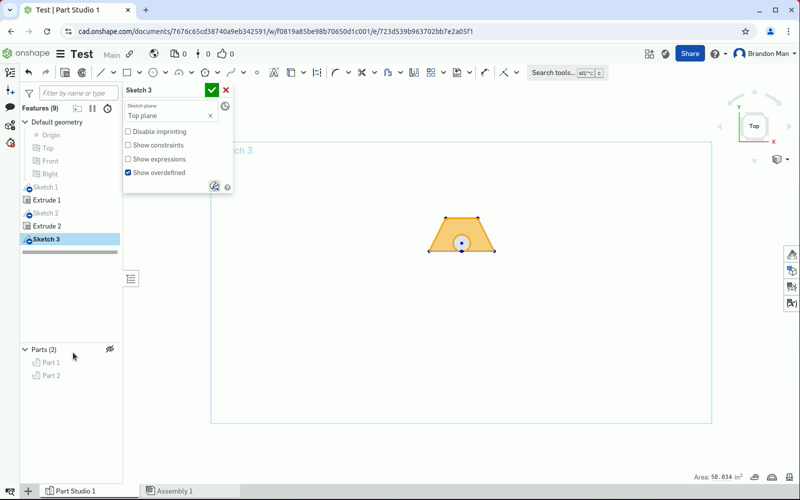
key(shift+e)
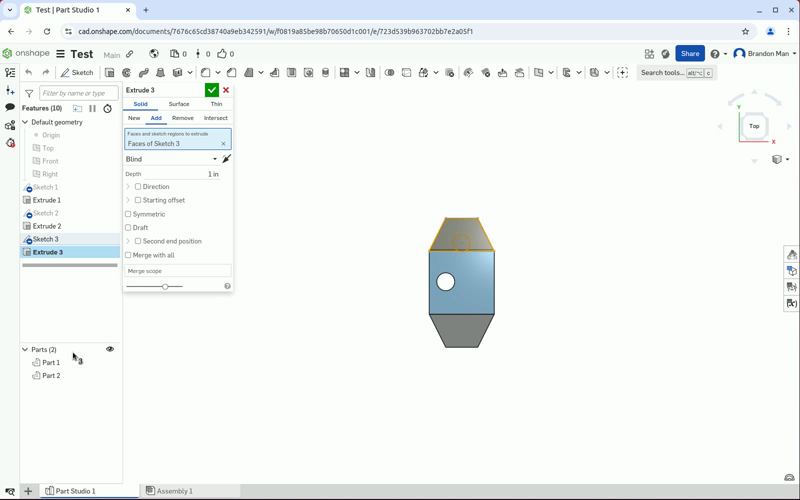
mouse_move(143, 106)
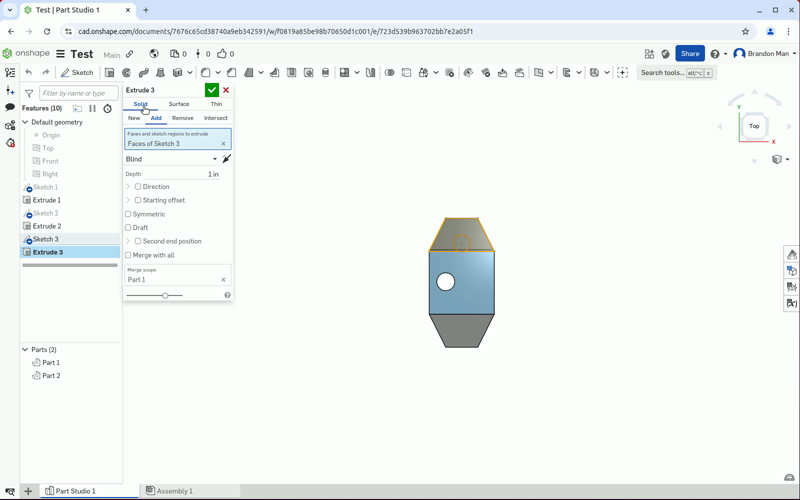
click(143, 106)
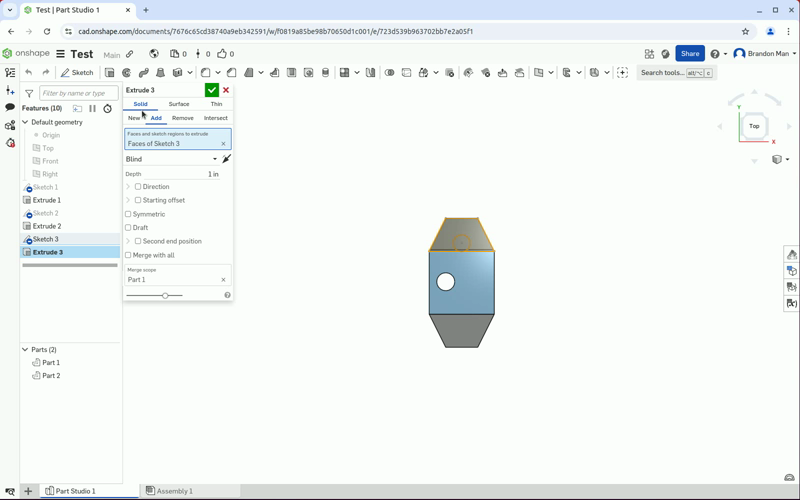
mouse_move(137, 120)
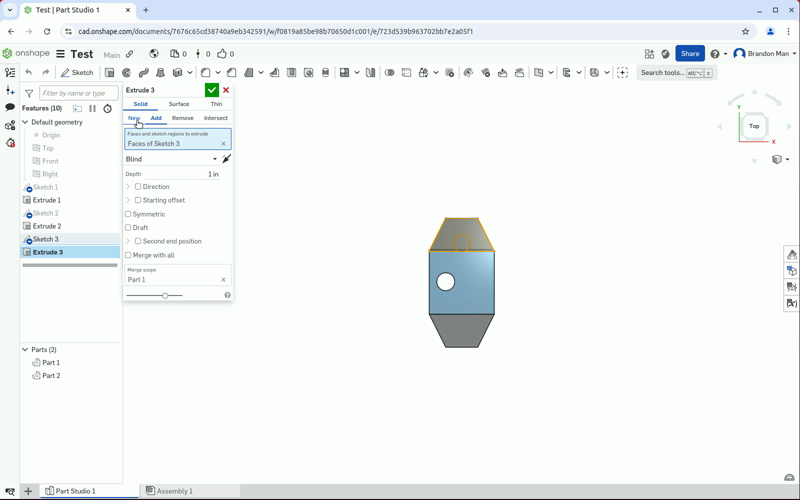
click(137, 120)
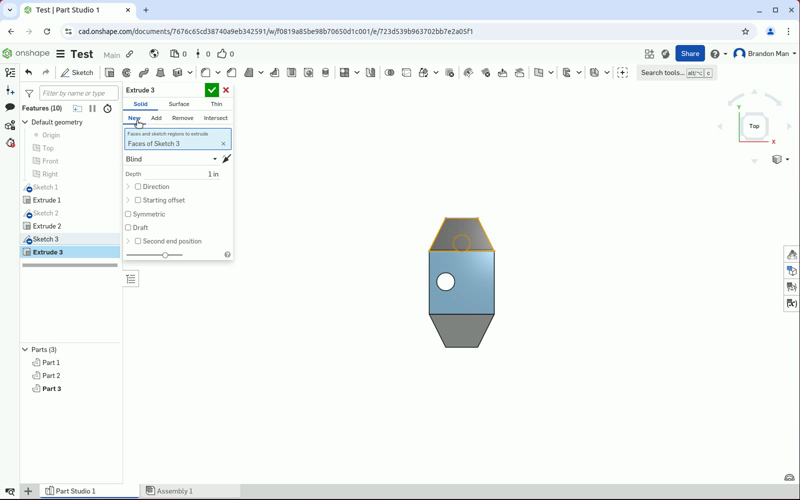
key(tab, 4)
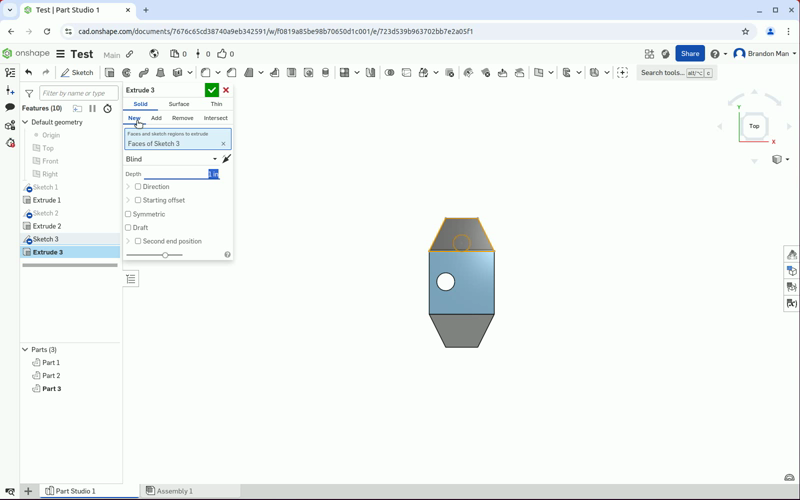
text(1.926)
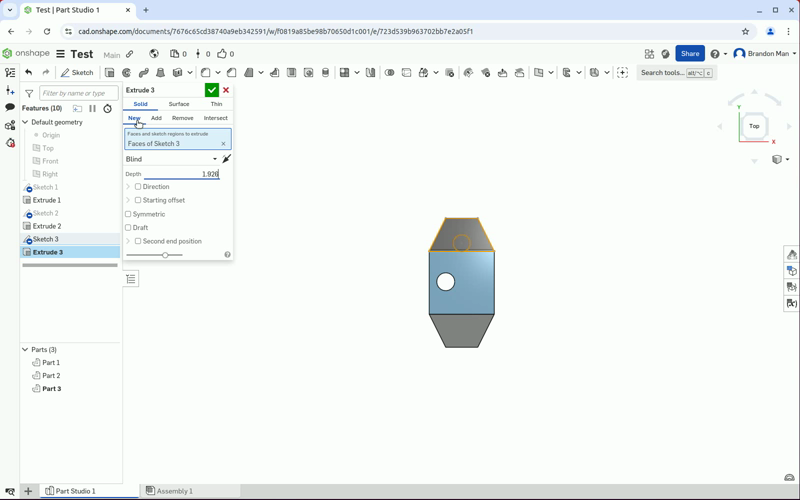
key(enter)
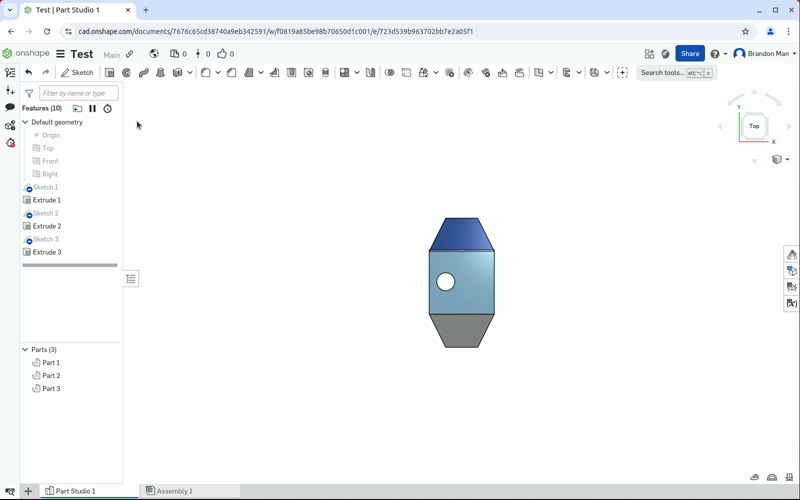
key(shift+h)
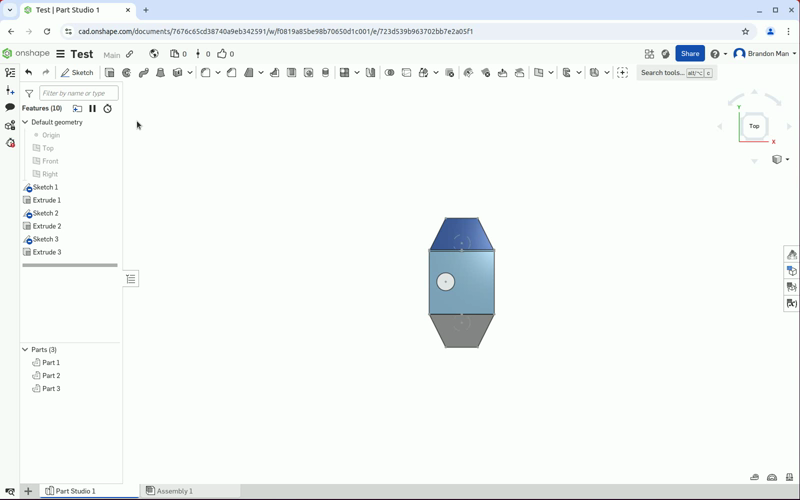
key(shift+h)
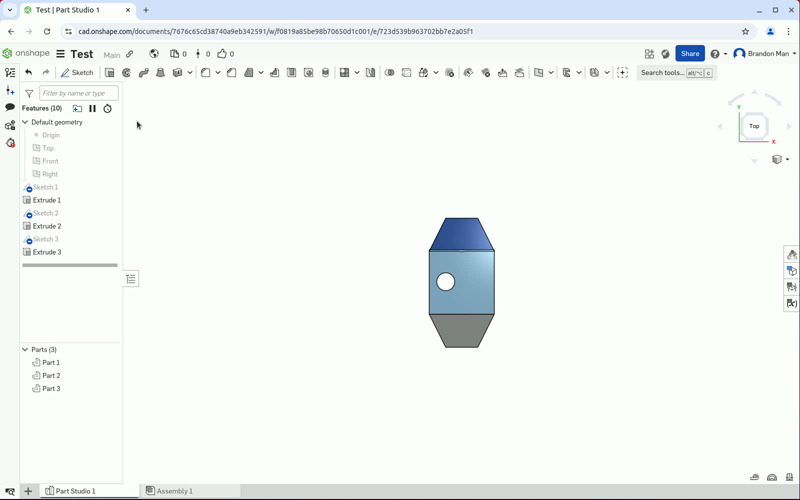
mouse_move(73, 189)
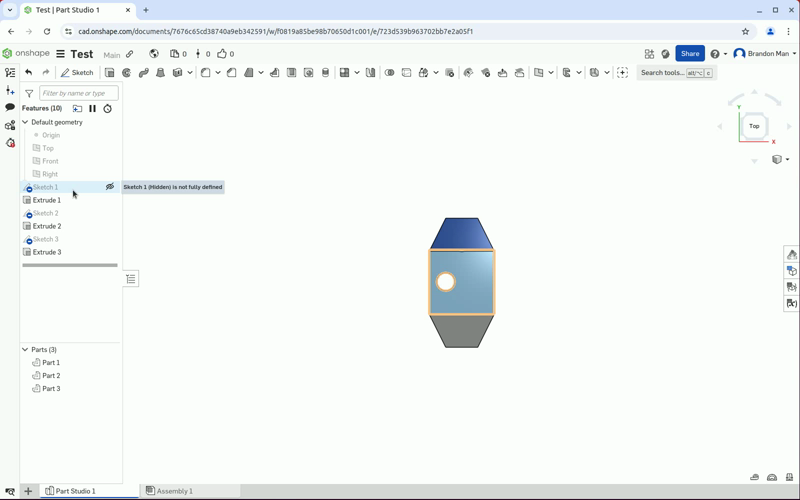
click(73, 189)
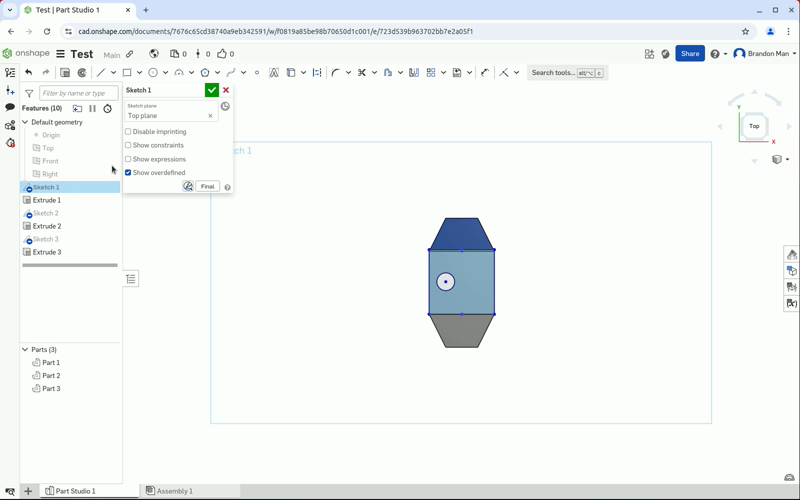
mouse_move(229, 92)
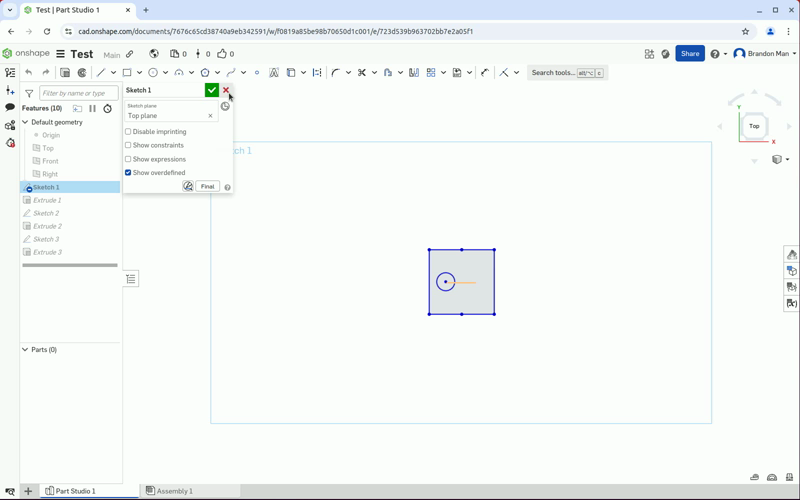
click(229, 92)
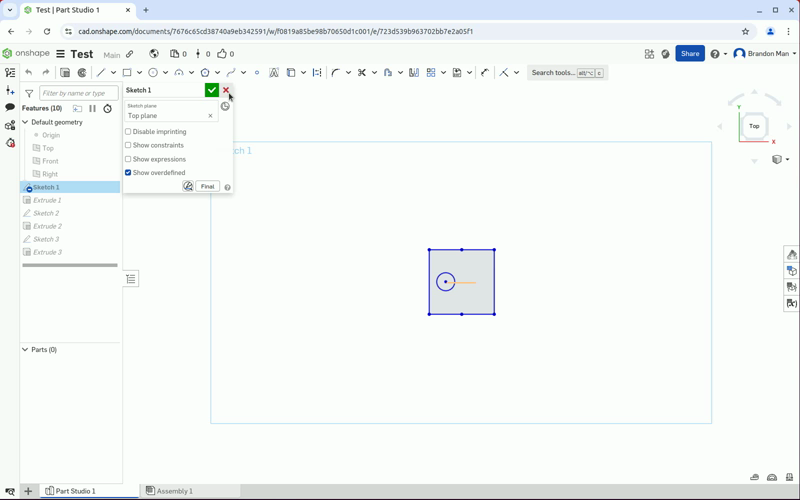
key(shift+s)
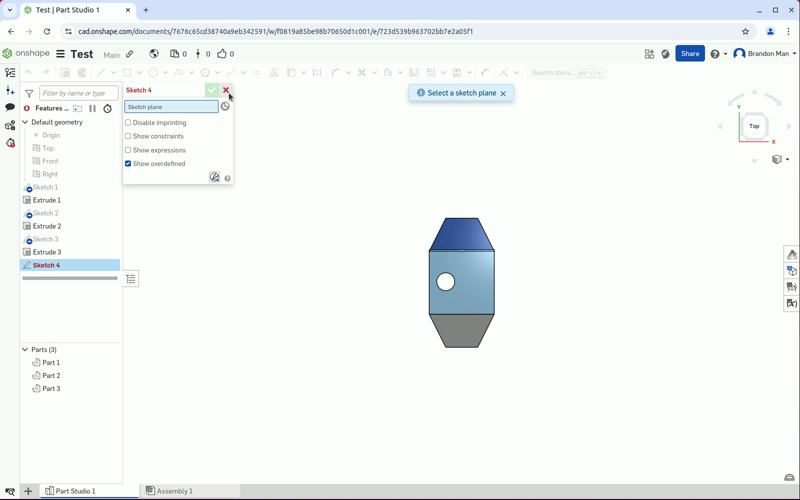
mouse_move(73, 150)
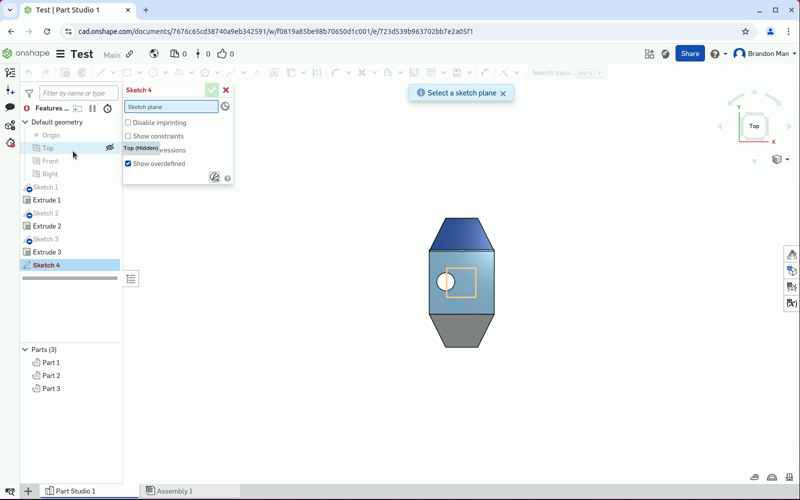
click(73, 150)
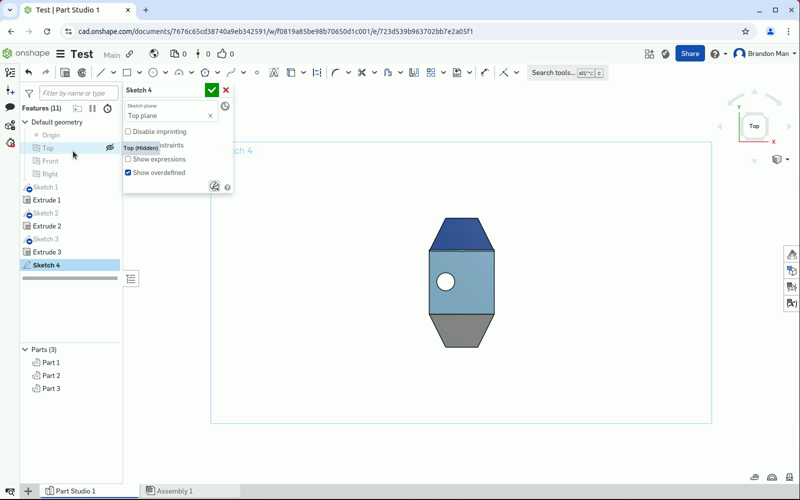
mouse_move(73, 352)
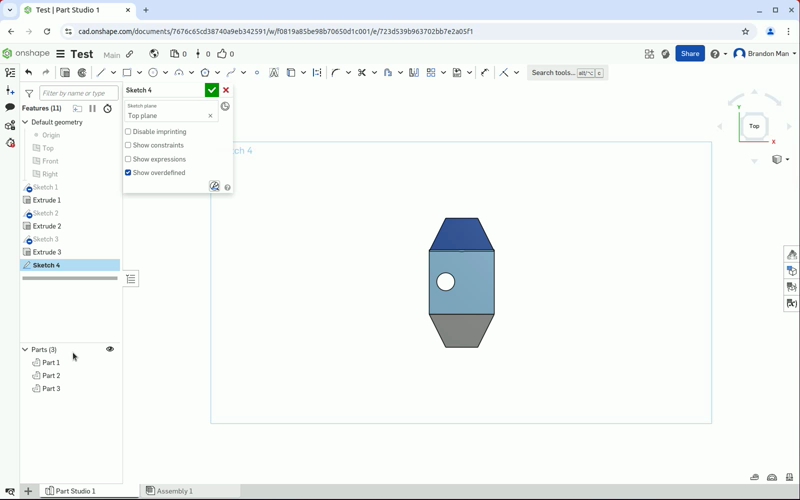
key(y)
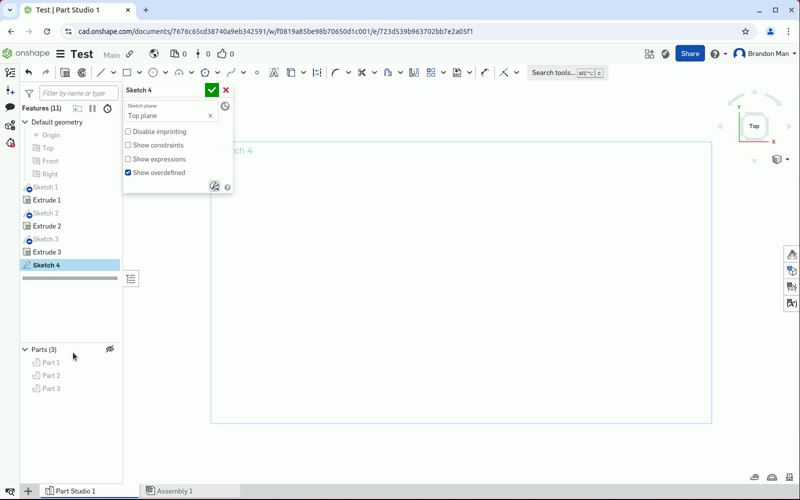
key(l)
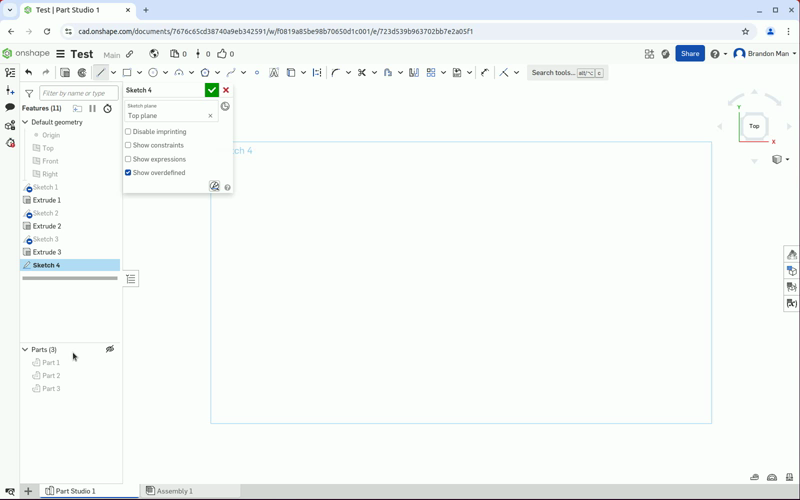
key_down(shift)
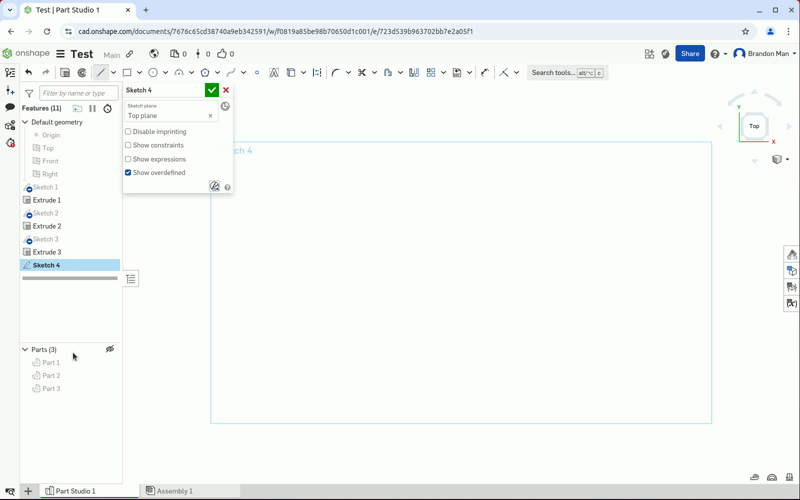
mouse_move(492, 314)
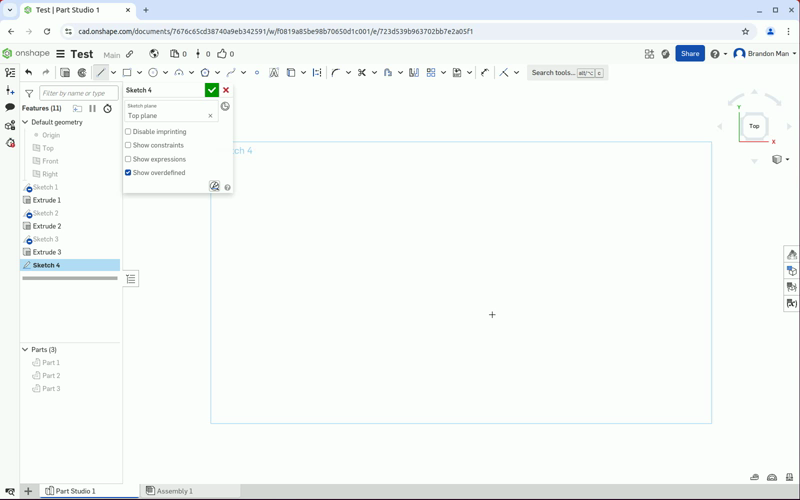
click(492, 314)
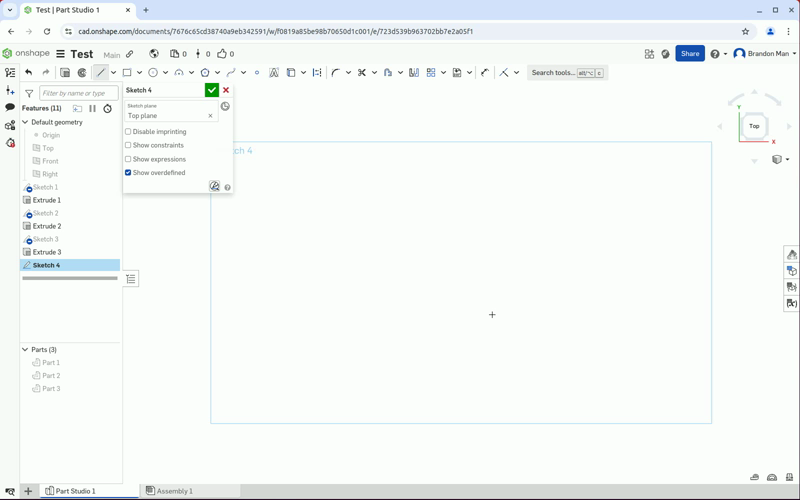
key_up(shift)
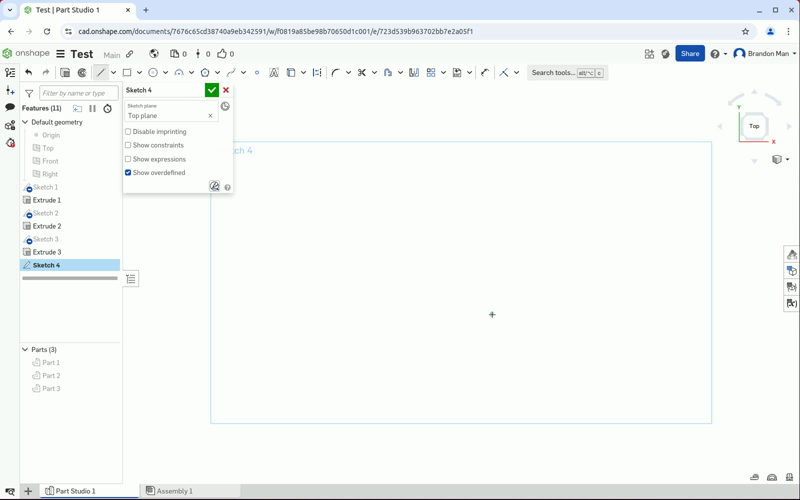
key_down(shift)
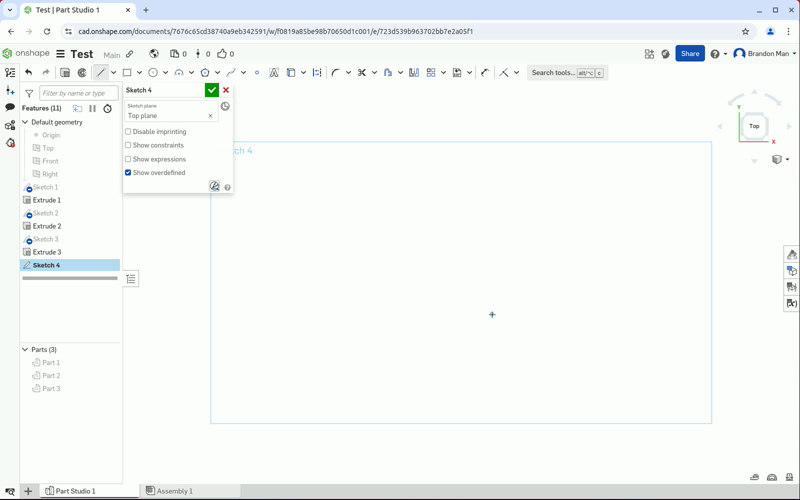
mouse_move(557, 314)
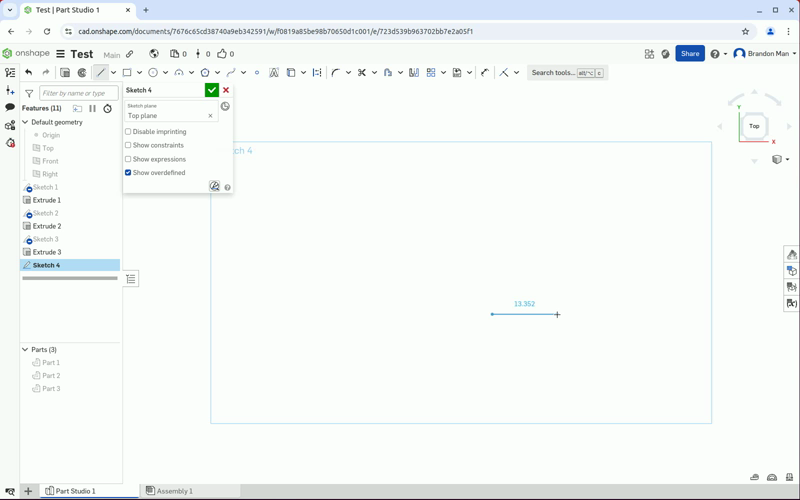
click(557, 314)
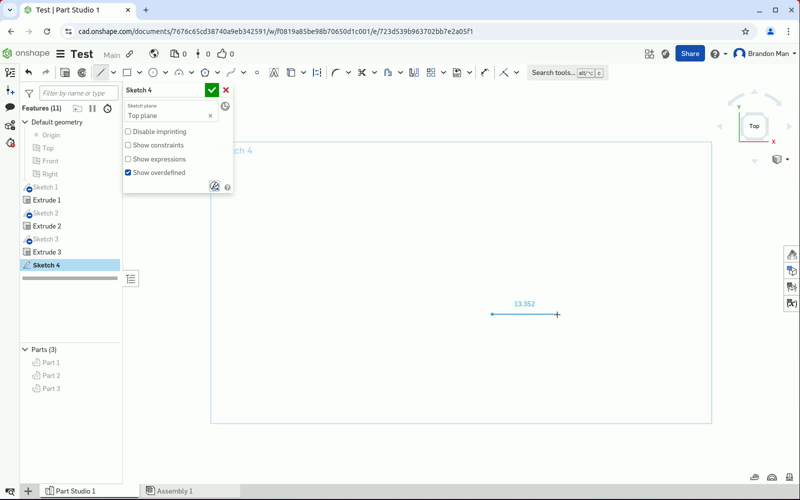
key_up(shift)
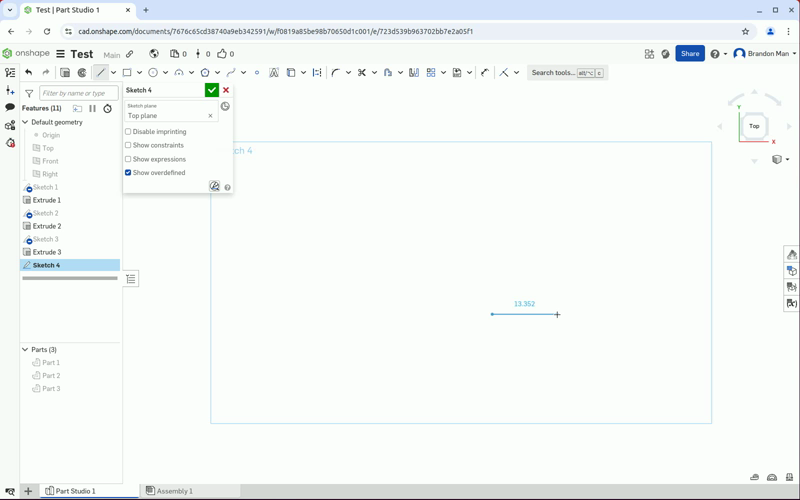
key_down(shift)
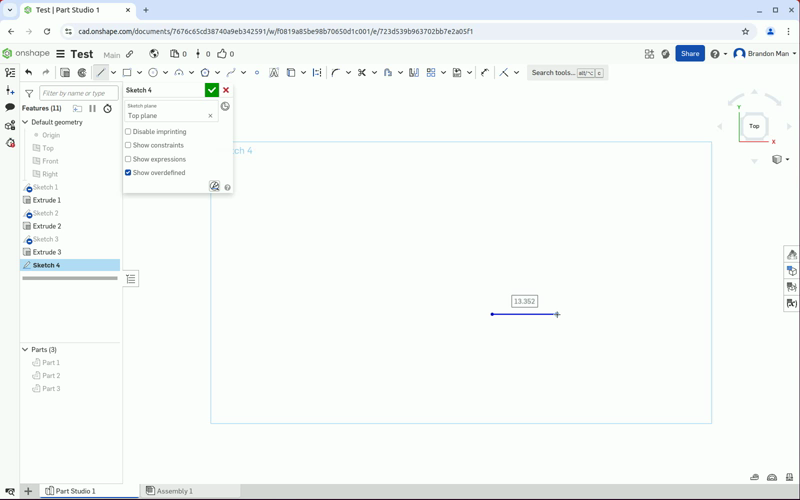
mouse_move(557, 249)
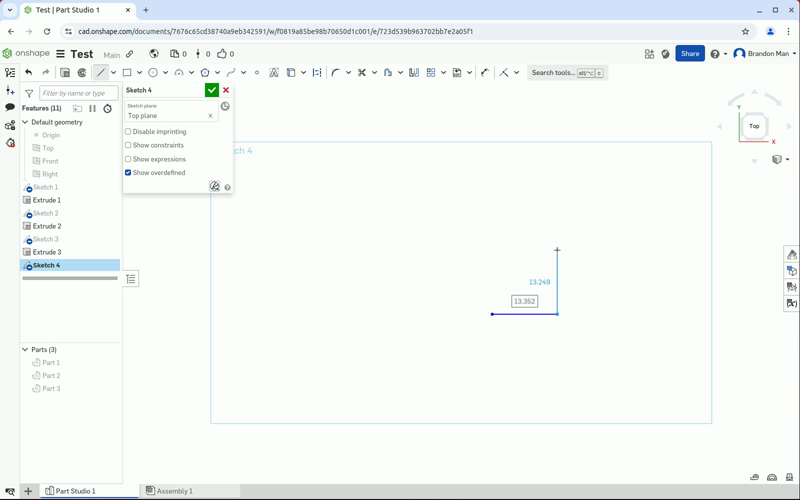
click(557, 249)
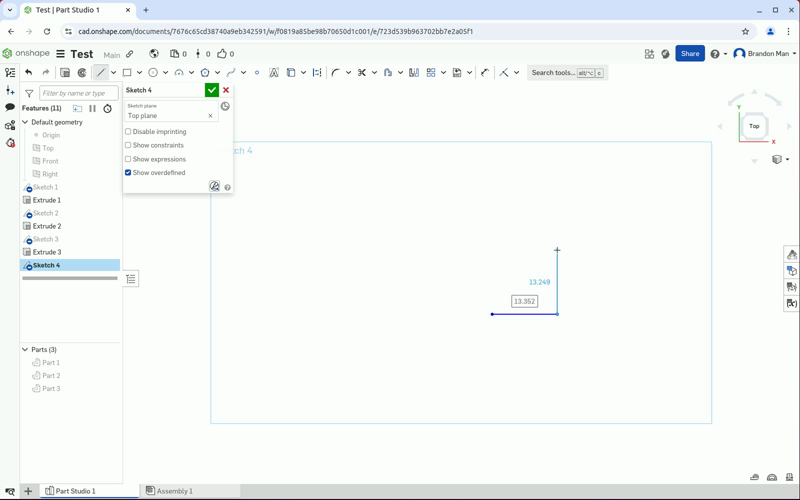
key_up(shift)
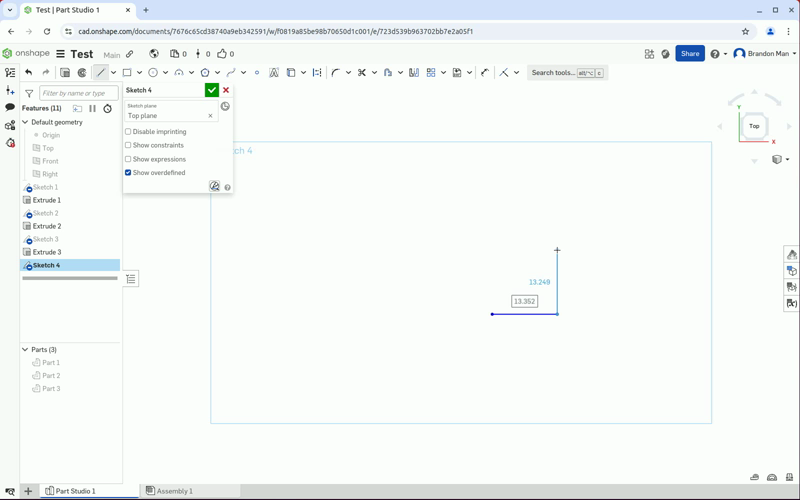
key_down(shift)
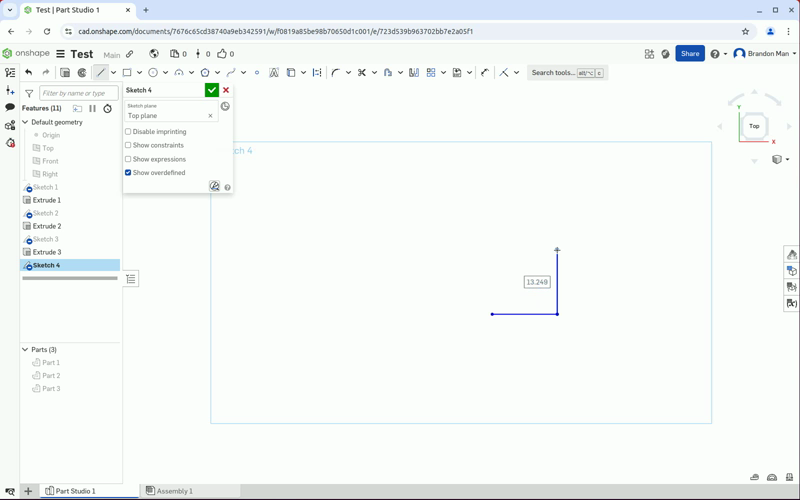
mouse_move(492, 249)
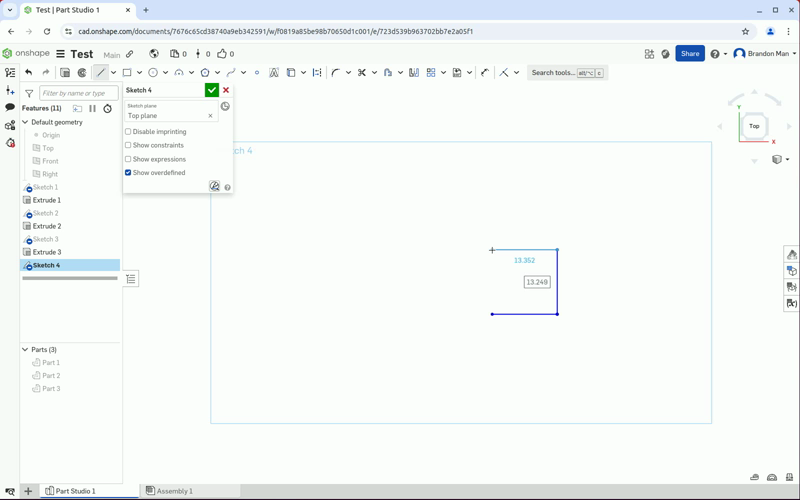
click(492, 249)
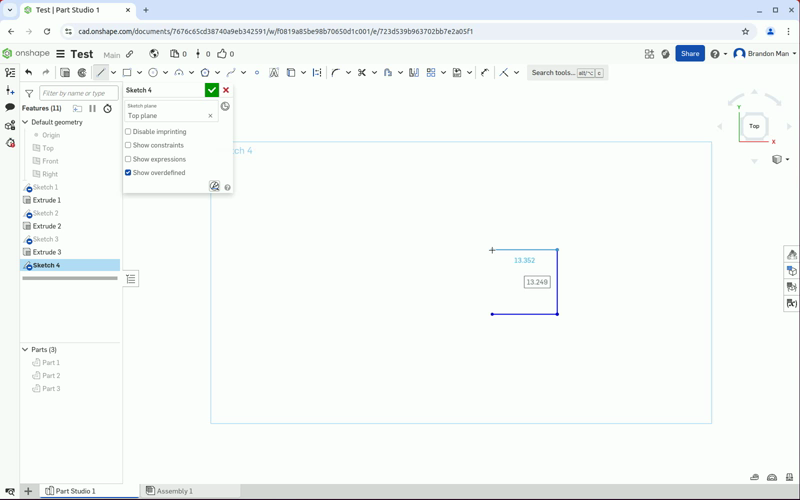
key_up(shift)
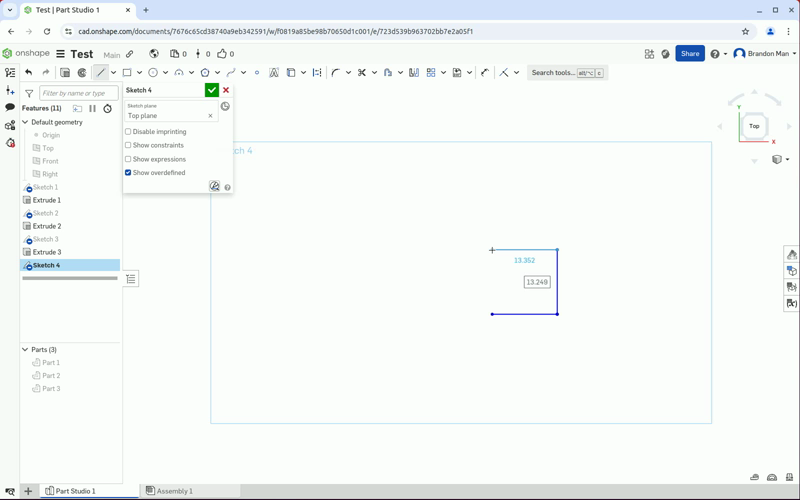
key_down(shift)
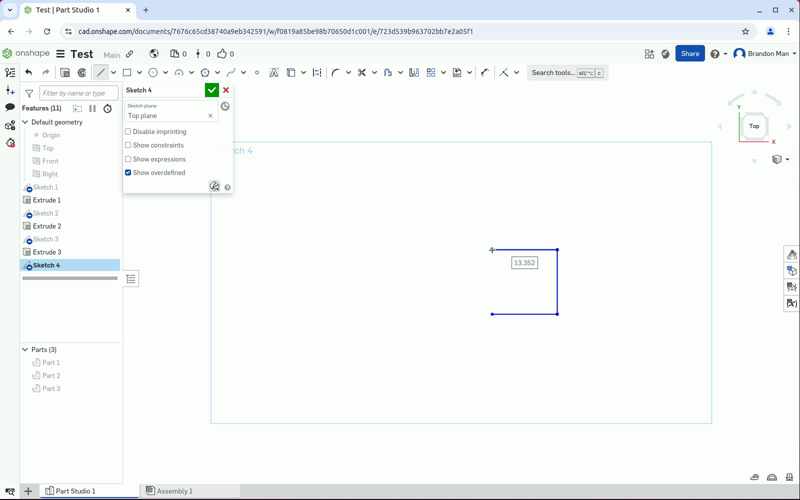
mouse_move(492, 314)
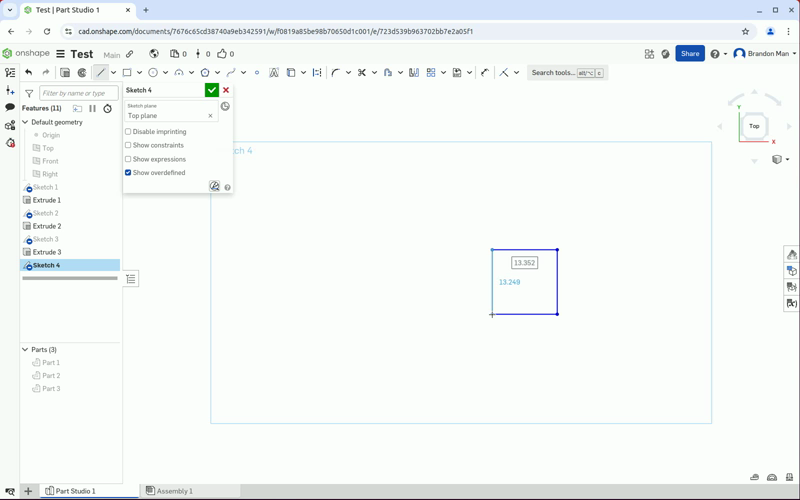
key_up(shift)
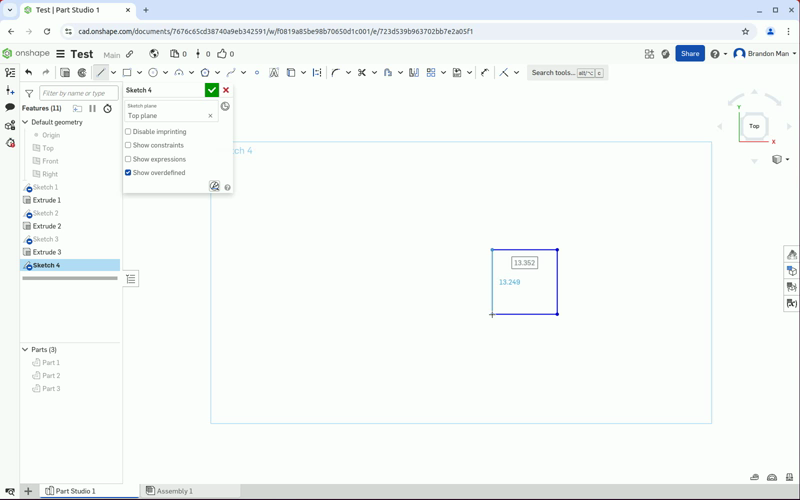
click(492, 314)
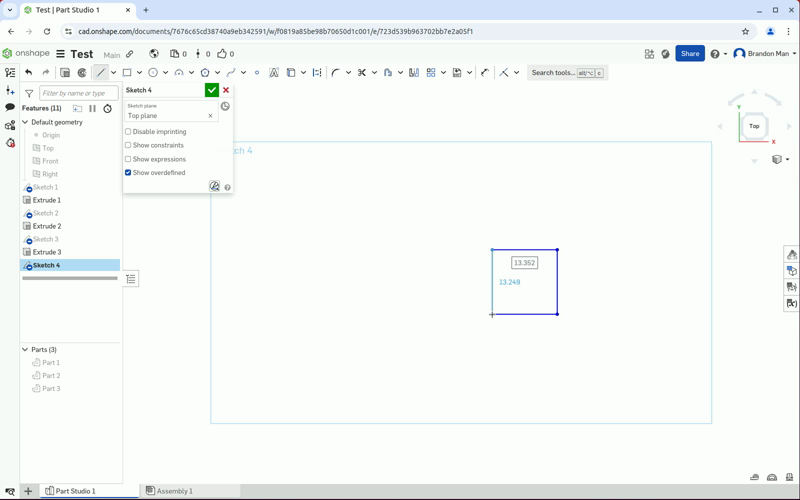
key(esc)
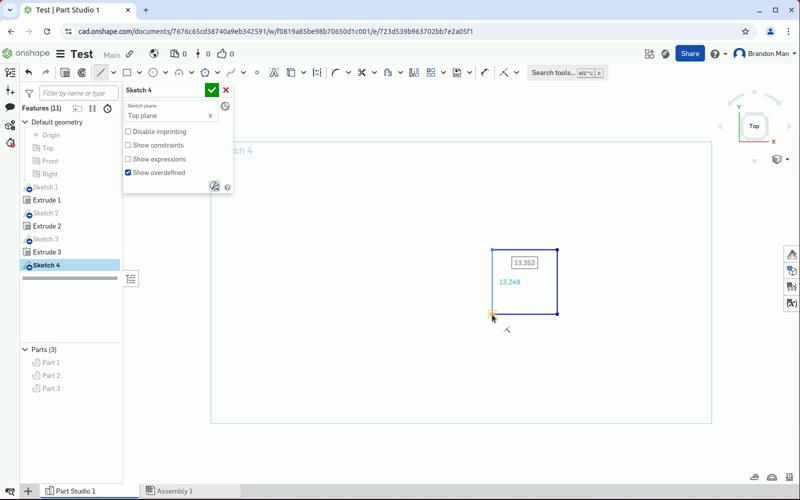
key(c)
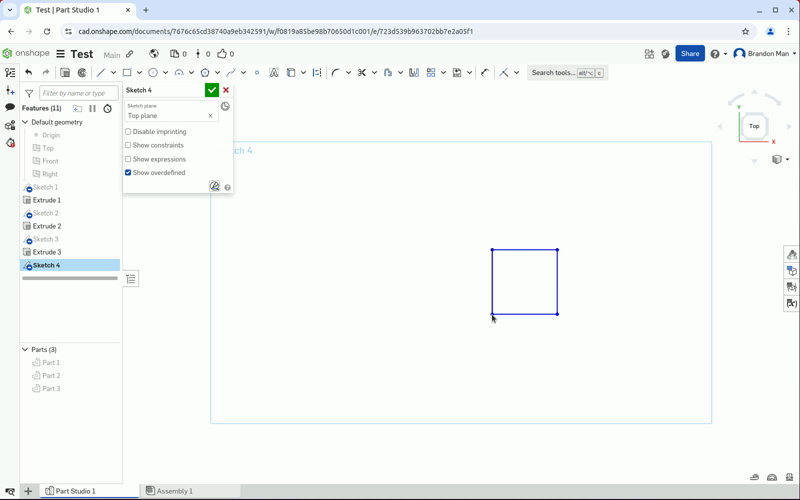
key_down(shift)
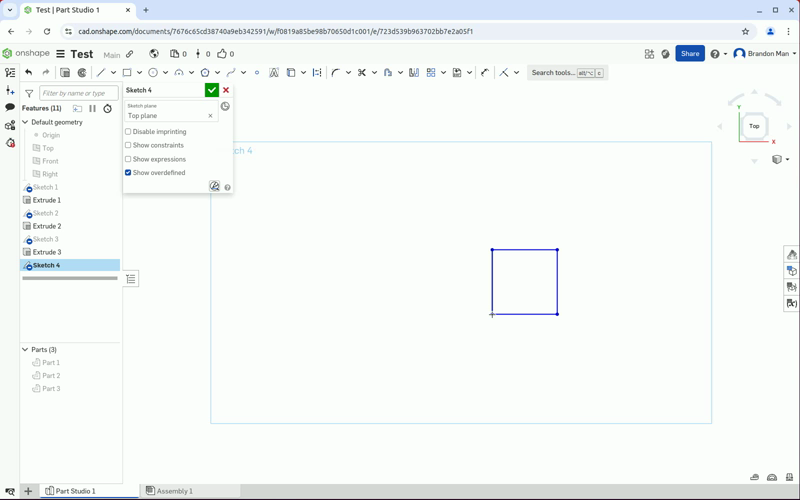
mouse_move(540, 281)
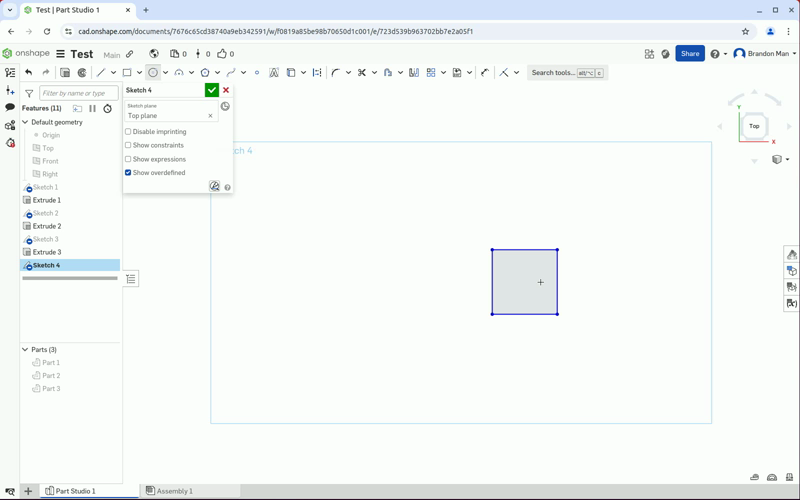
click(540, 281)
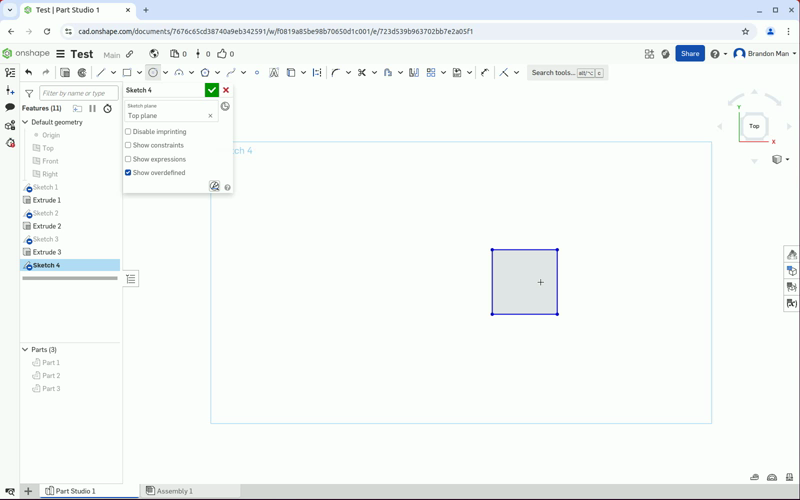
key_up(shift)
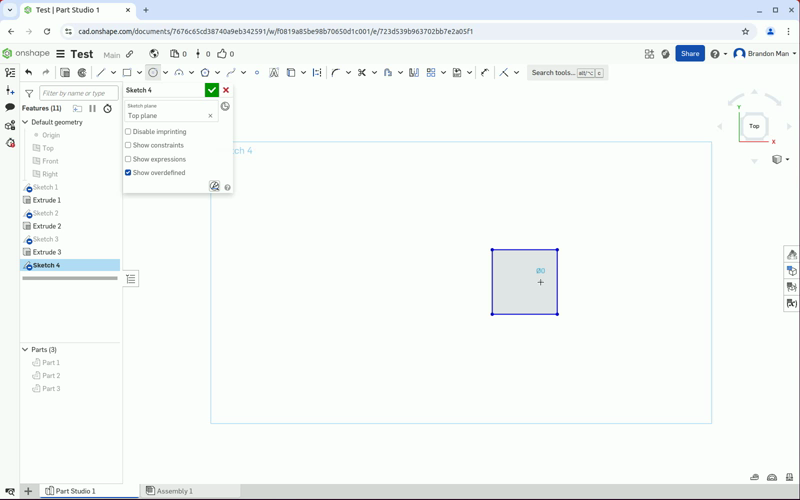
mouse_move(549, 281)
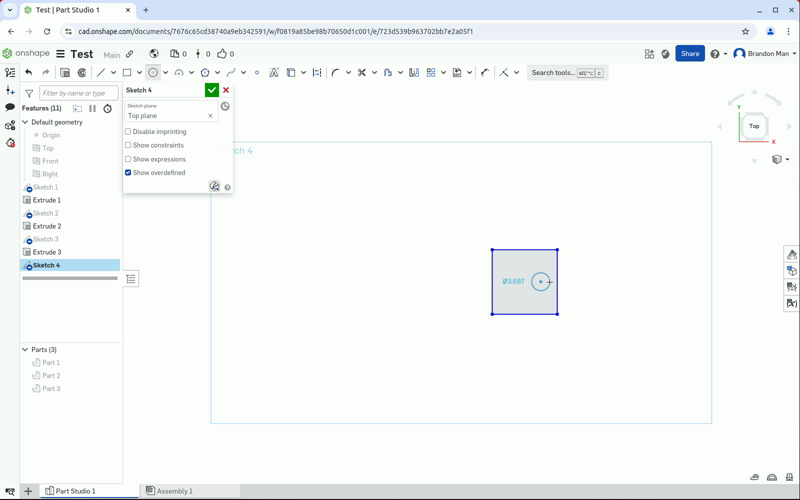
click(549, 281)
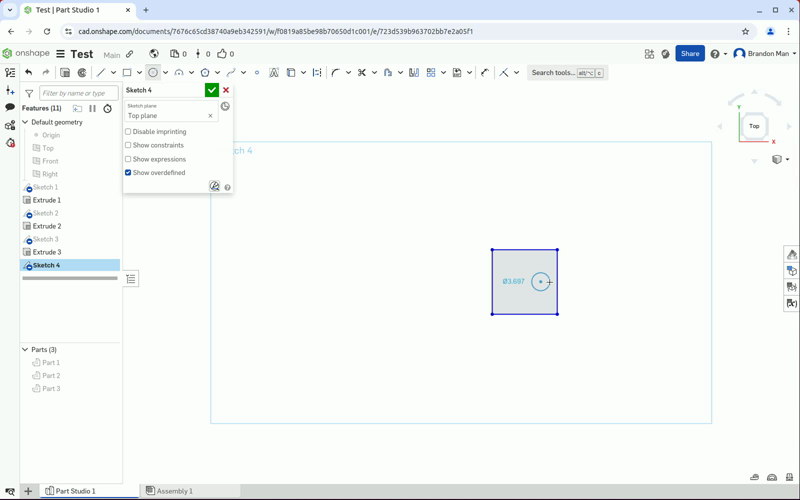
key(esc)
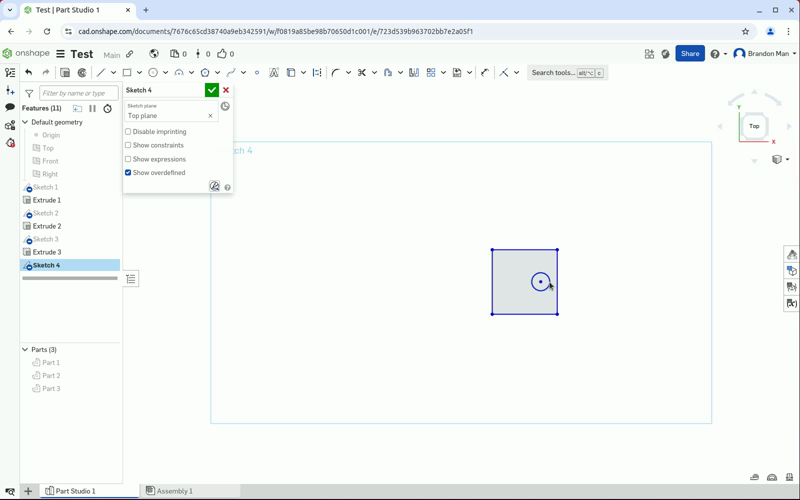
mouse_move(496, 288)
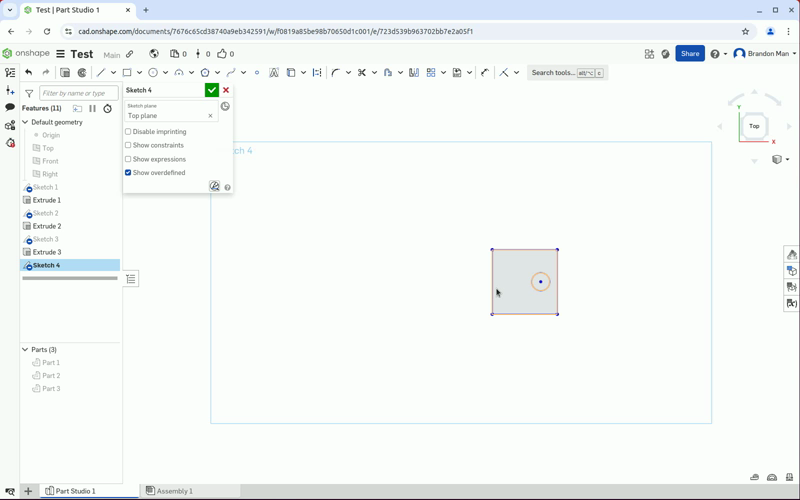
click(496, 288)
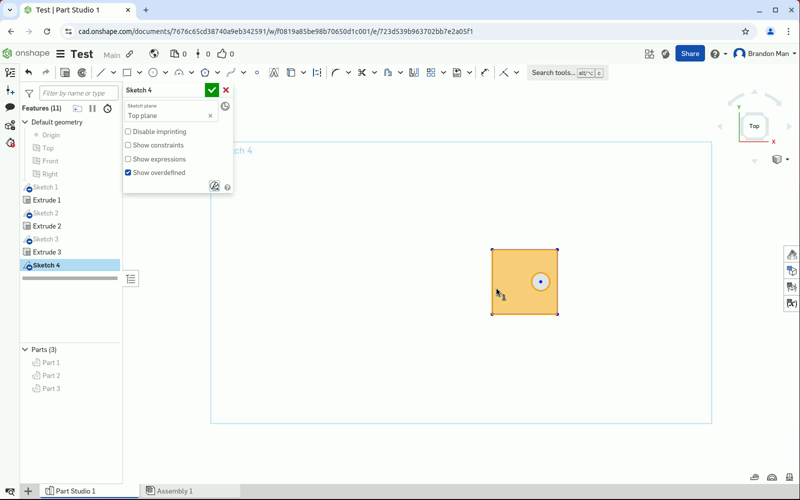
mouse_move(73, 352)
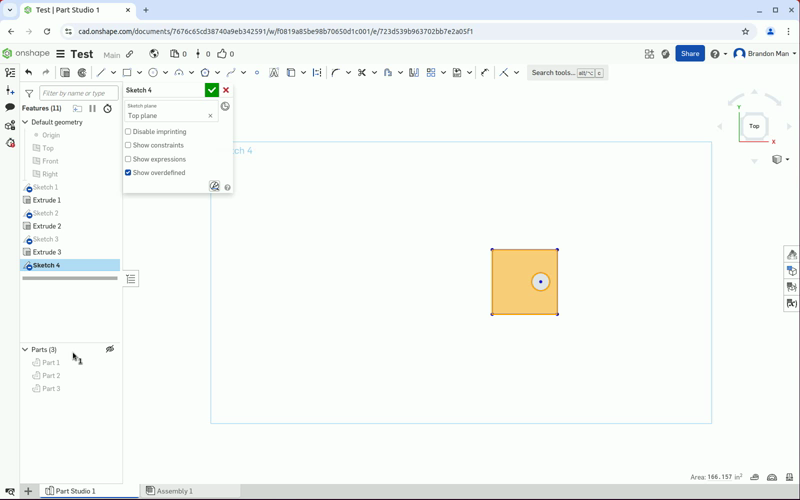
key(shift+y)
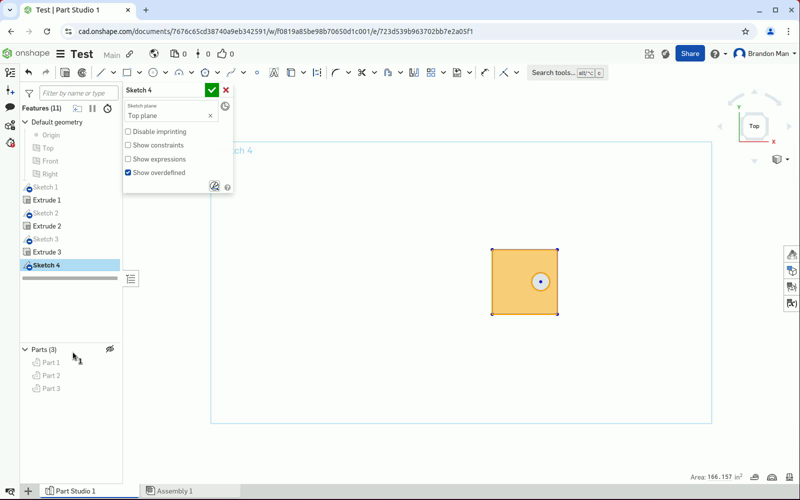
key(shift+e)
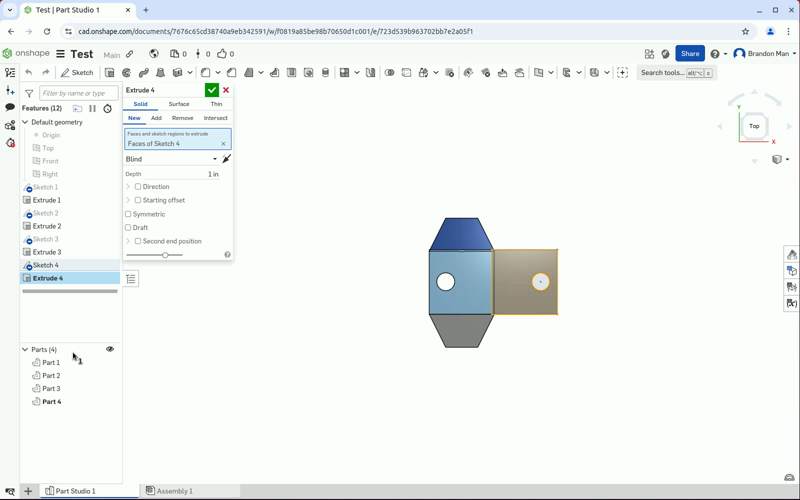
mouse_move(143, 106)
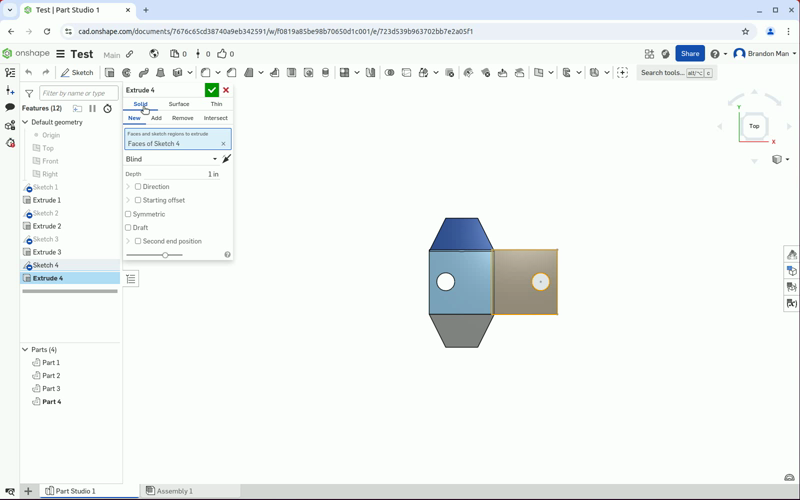
click(143, 106)
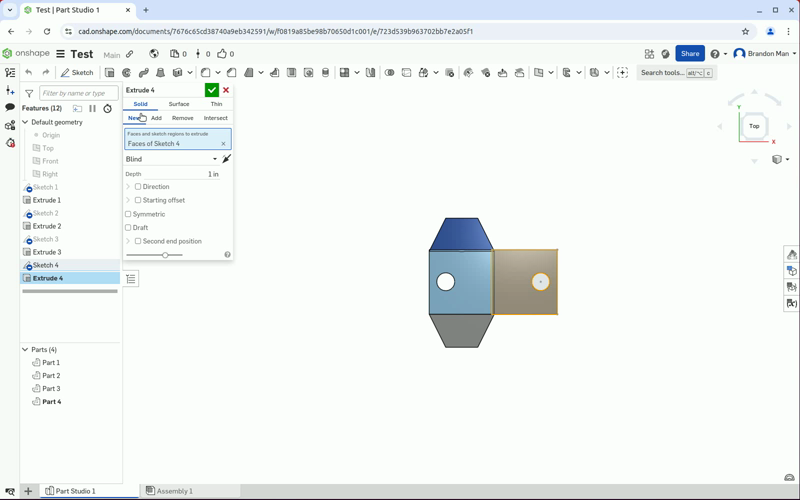
mouse_move(137, 120)
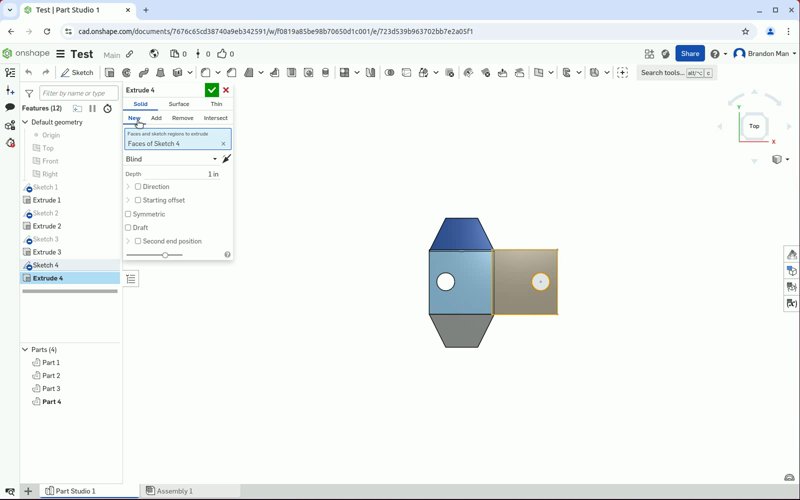
click(137, 120)
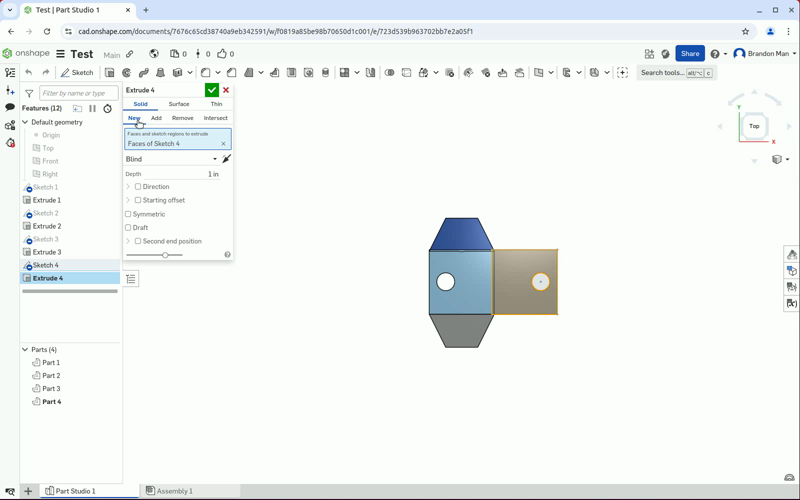
key(tab, 4)
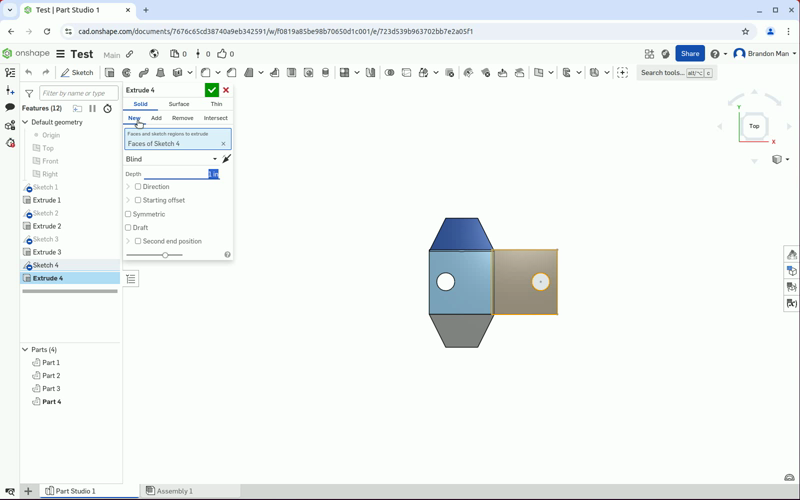
text(1.926)
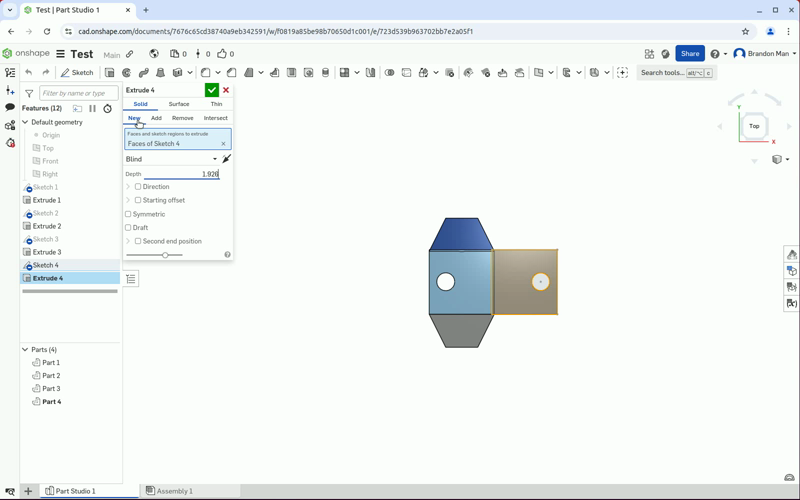
key(enter)
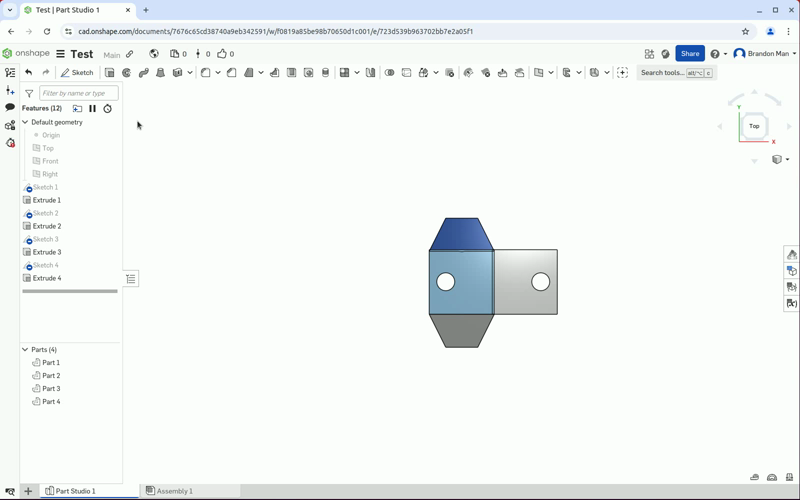
key(shift+h)
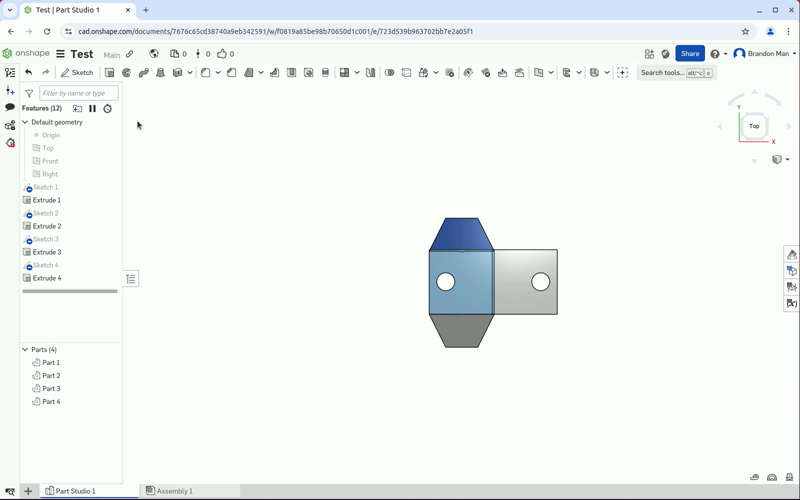
key(shift+h)
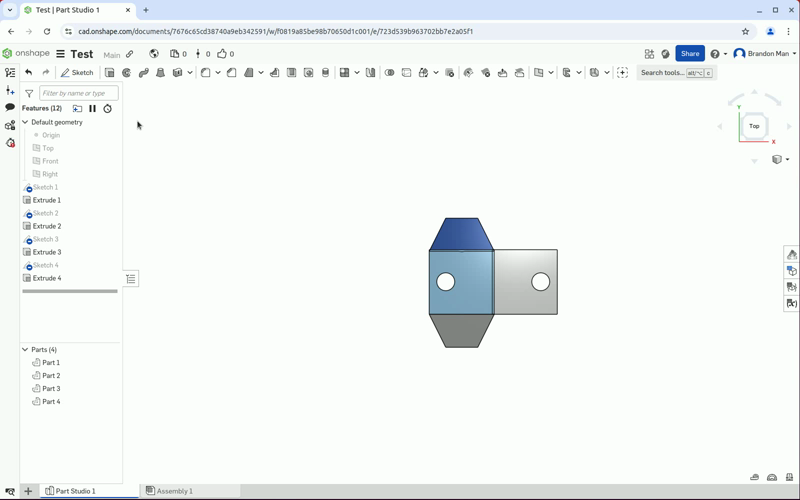
mouse_move(73, 189)
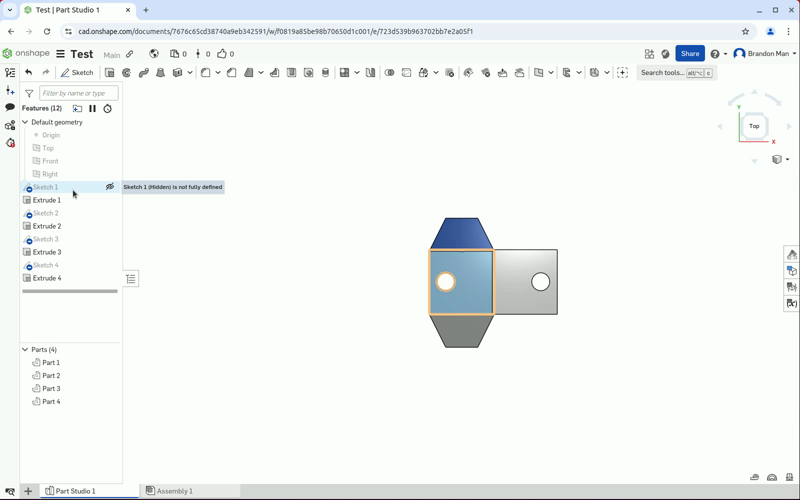
click(73, 189)
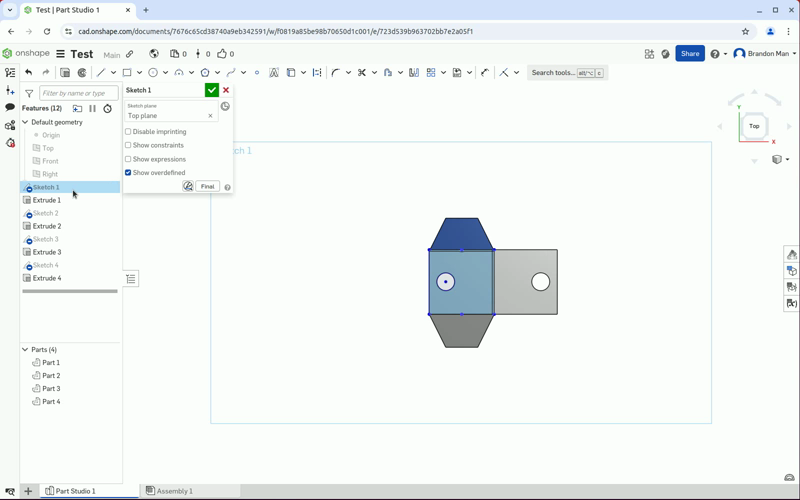
mouse_move(229, 92)
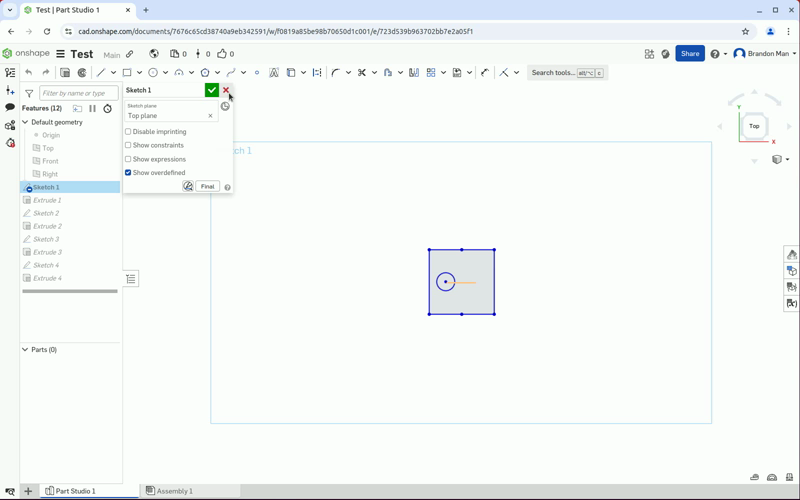
click(229, 92)
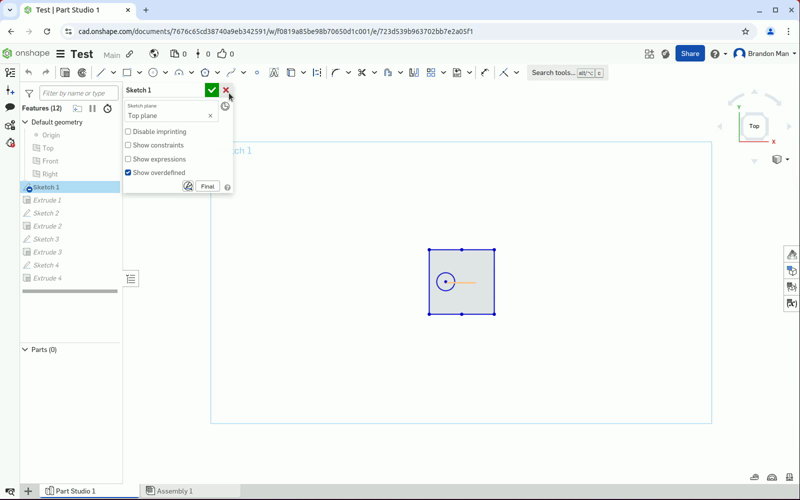
key(shift+s)
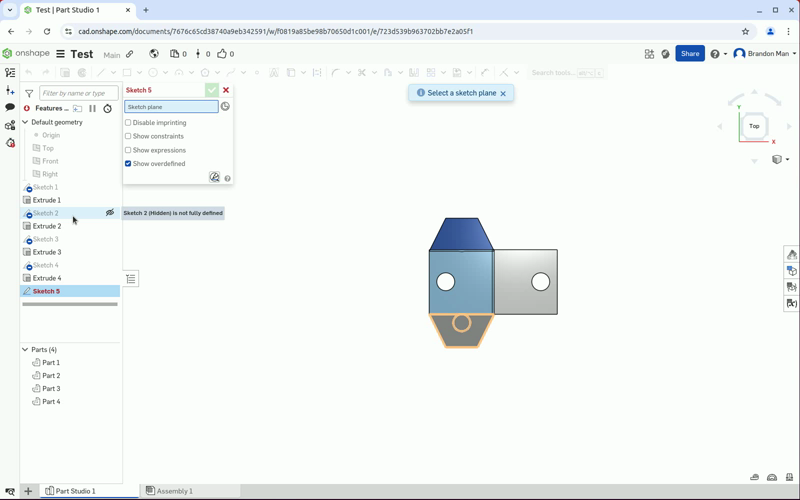
scroll(3)
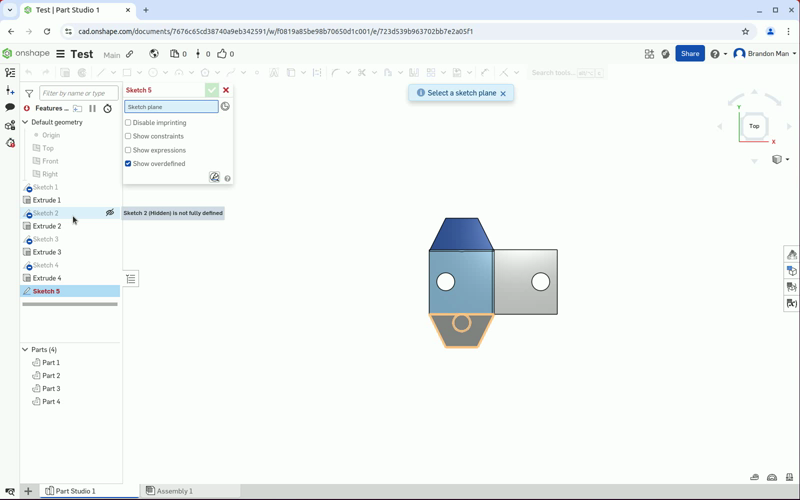
mouse_move(73, 150)
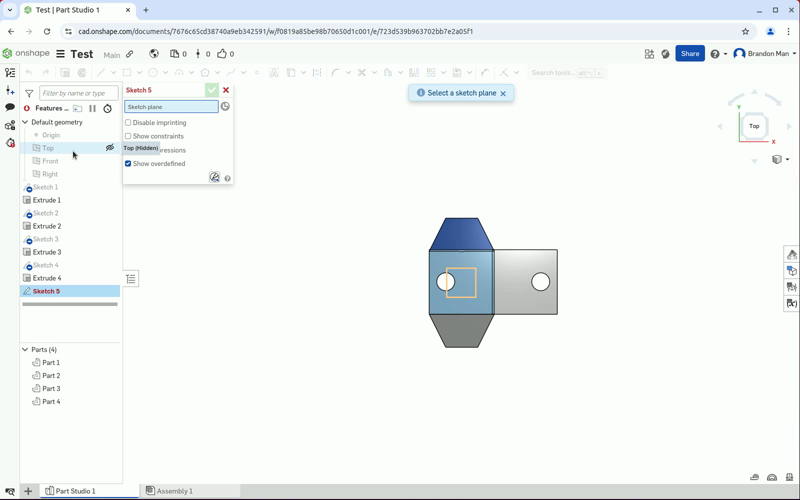
click(73, 150)
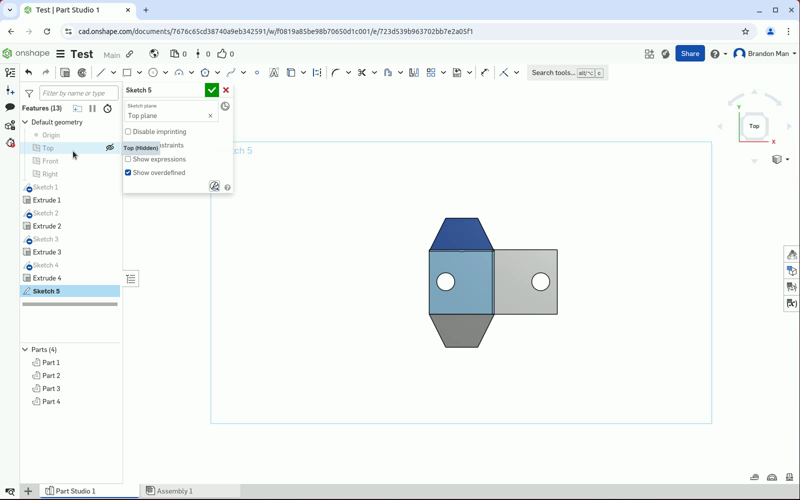
mouse_move(73, 352)
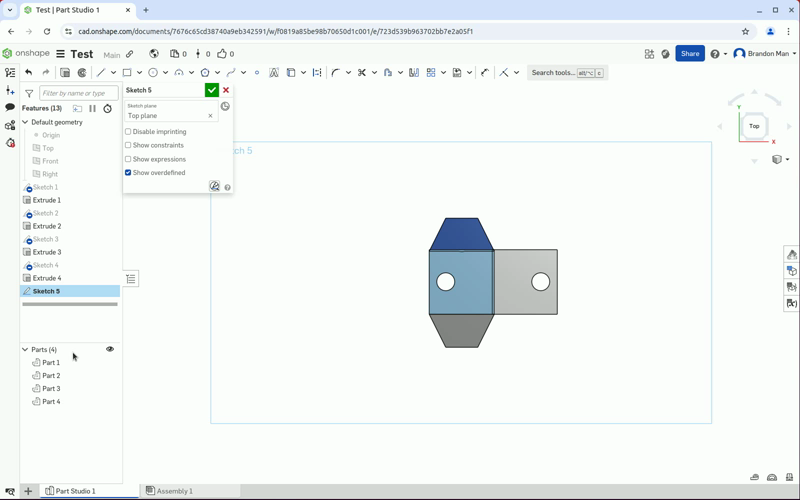
key(y)
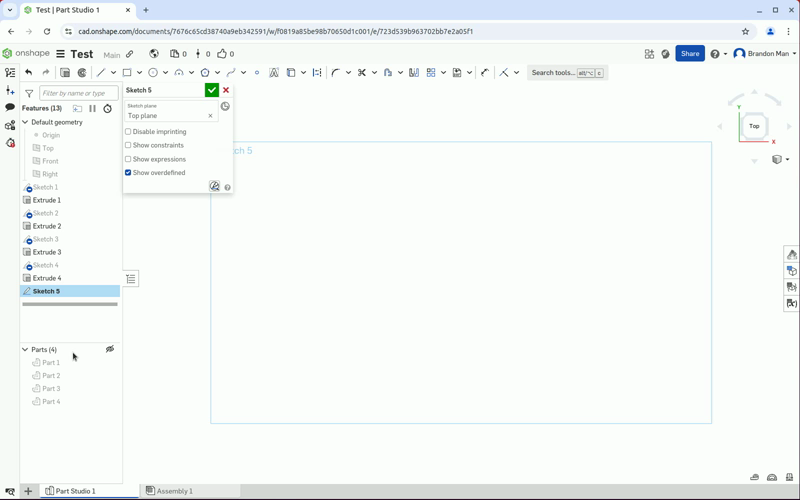
key(l)
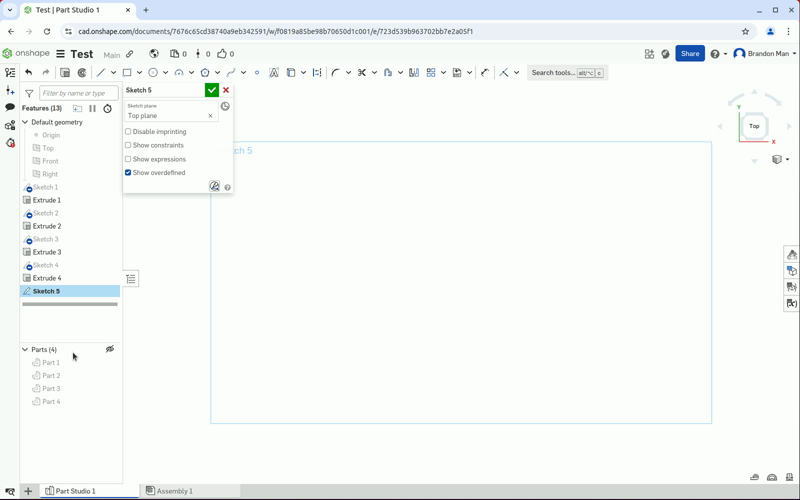
key_down(shift)
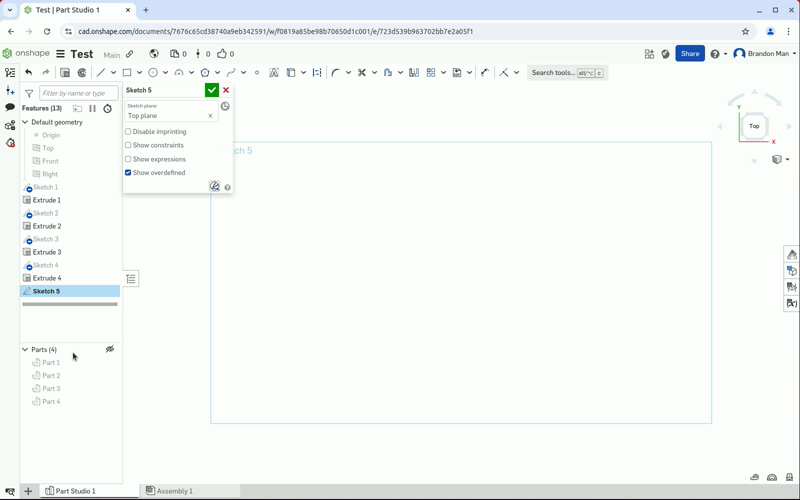
mouse_move(412, 314)
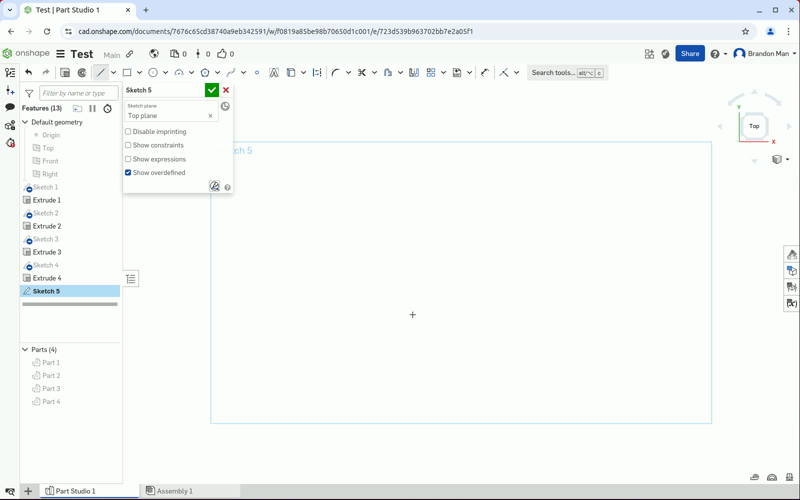
click(412, 314)
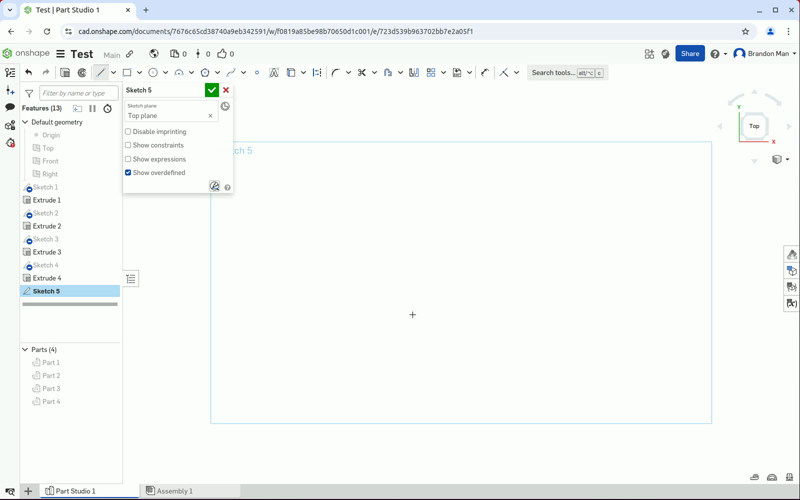
key_up(shift)
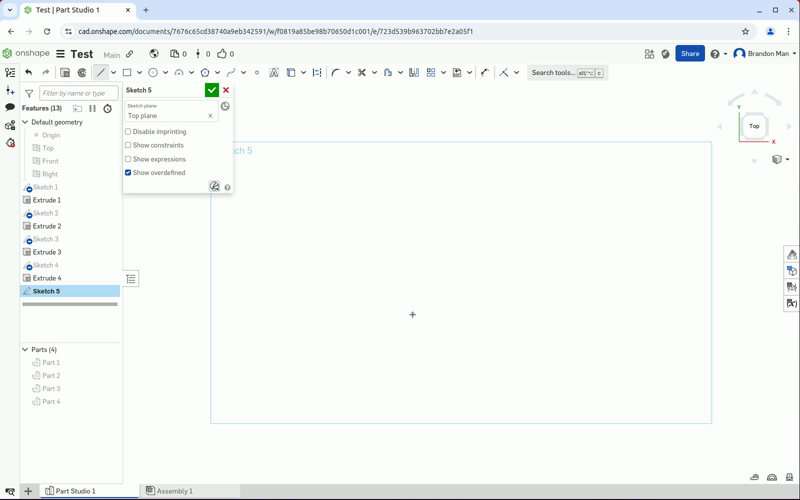
key_down(shift)
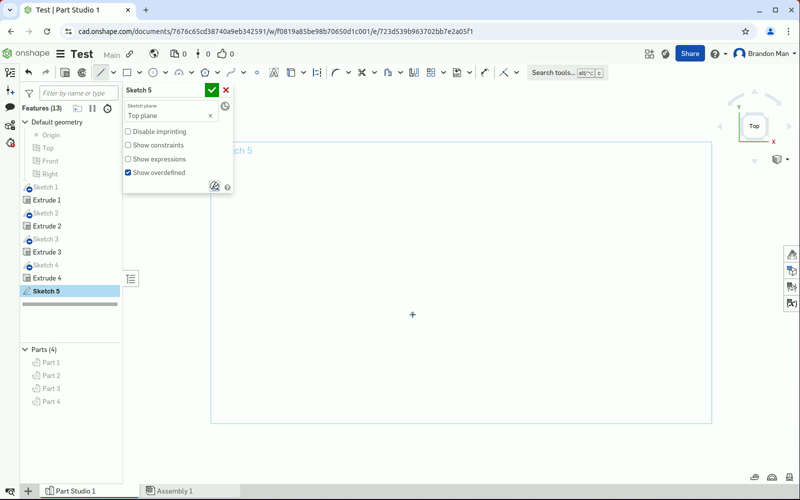
mouse_move(442, 314)
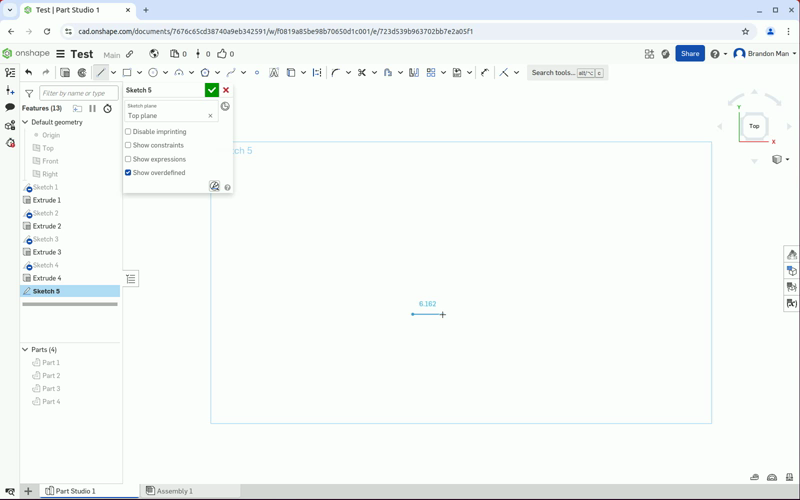
mouse_move(429, 314)
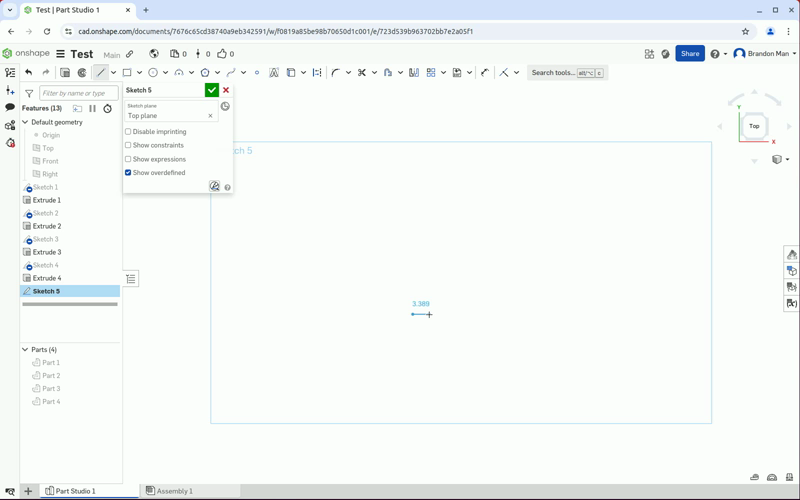
click(429, 314)
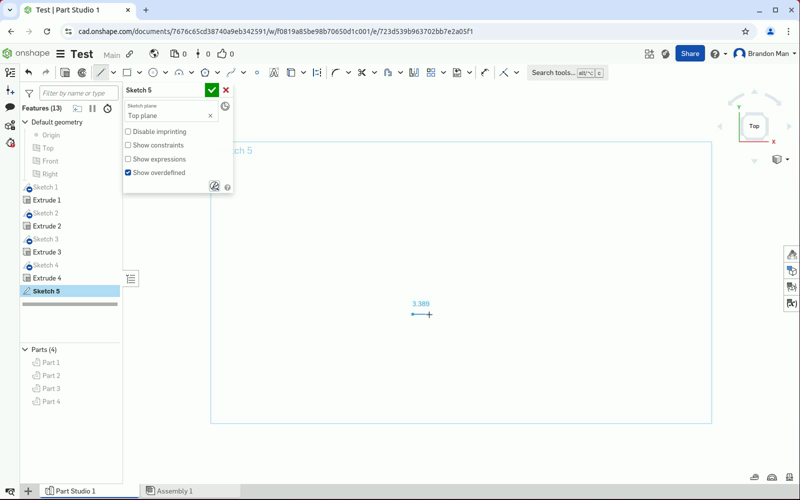
key_up(shift)
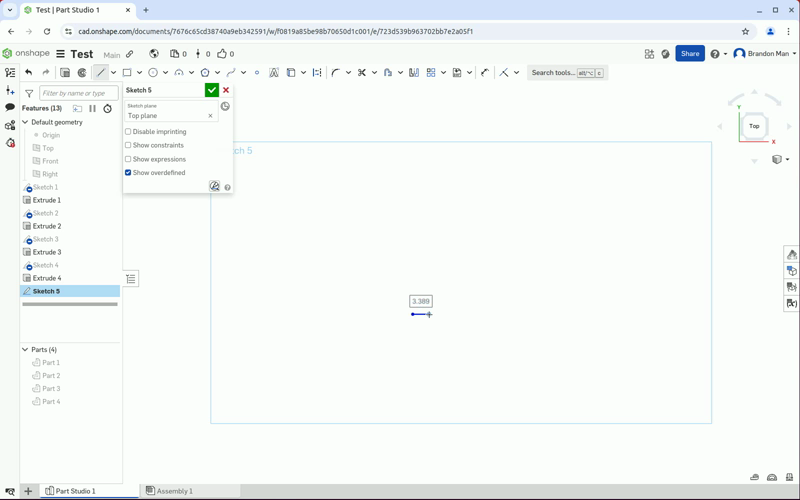
key_down(shift)
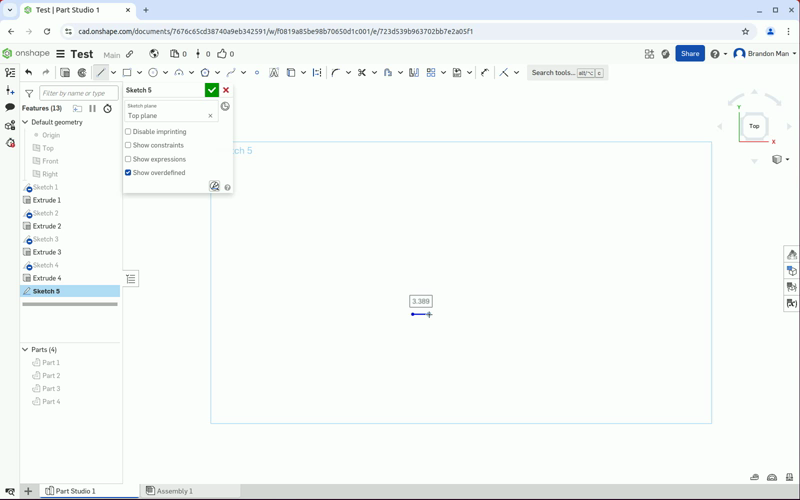
mouse_move(429, 249)
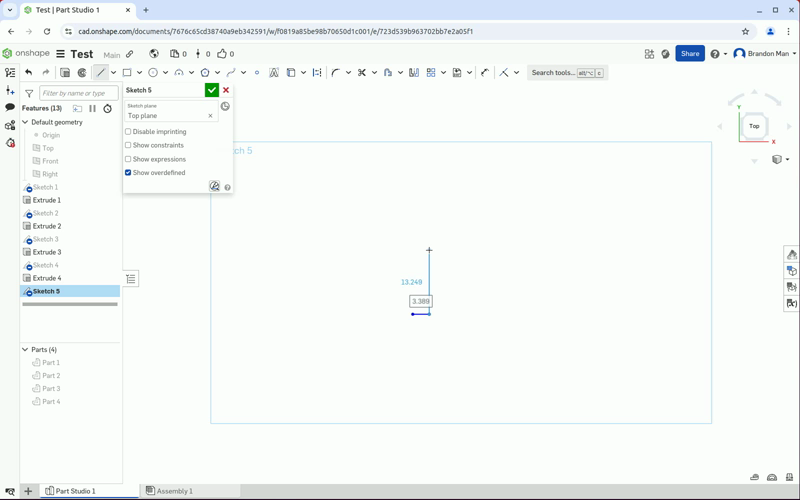
click(429, 249)
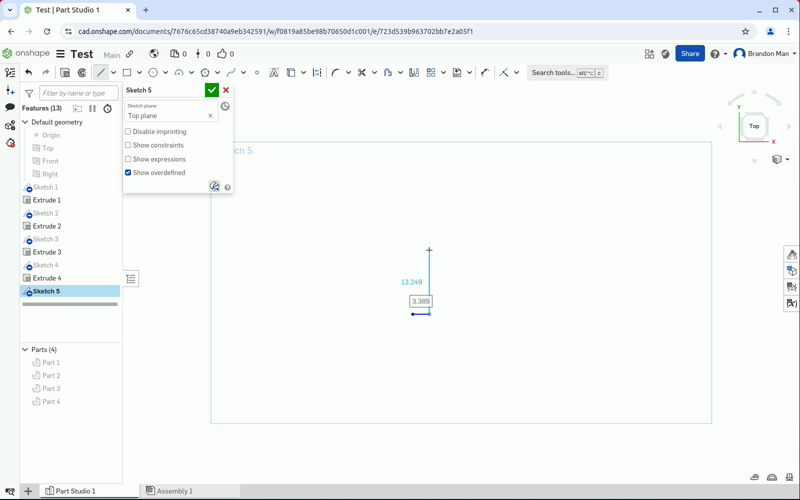
key_up(shift)
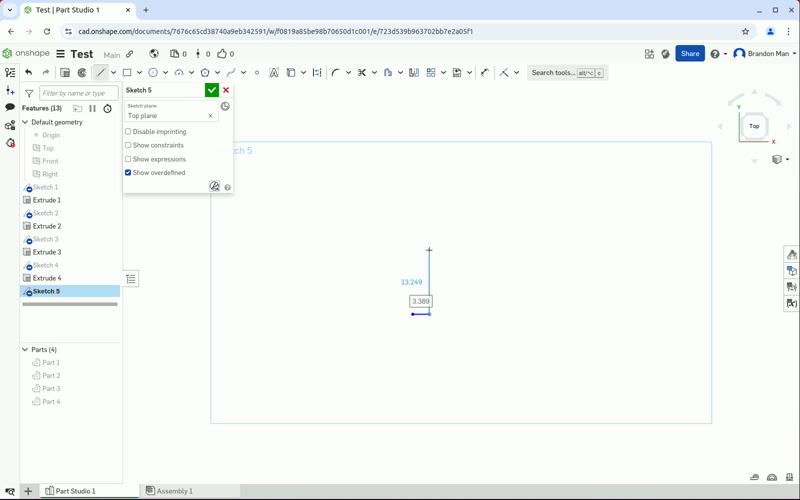
key_down(shift)
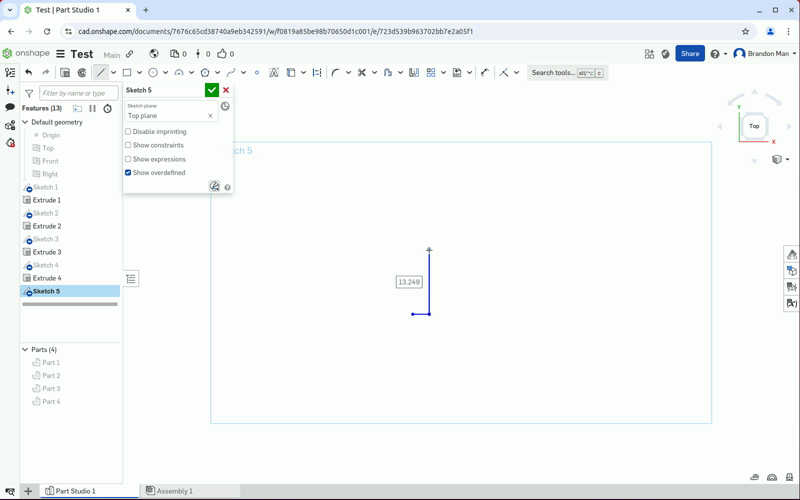
mouse_move(459, 249)
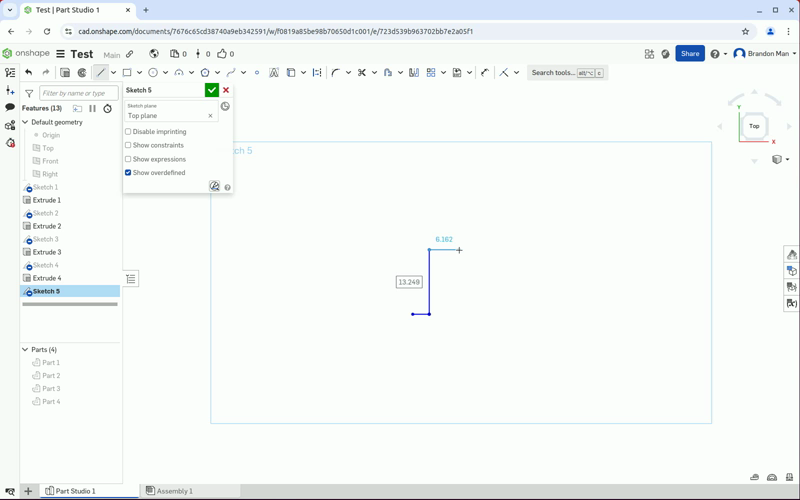
mouse_move(412, 249)
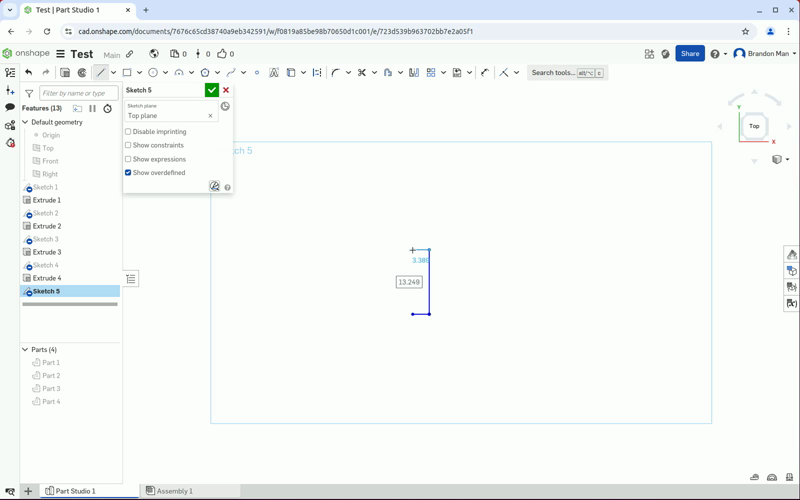
click(412, 249)
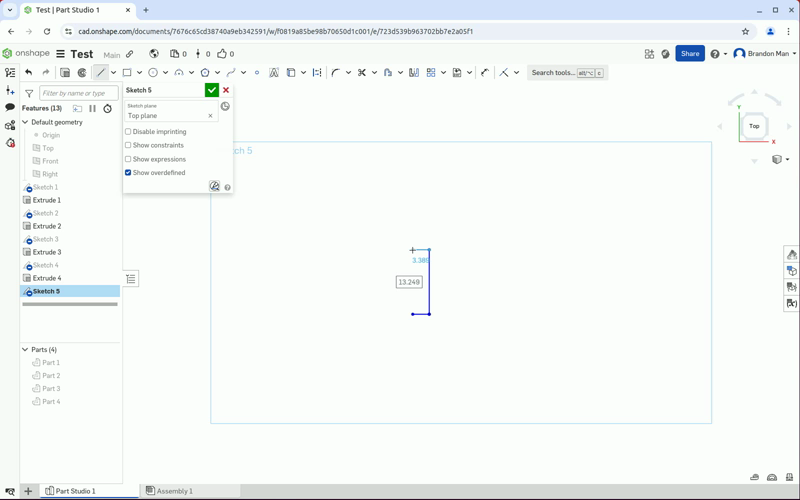
key_up(shift)
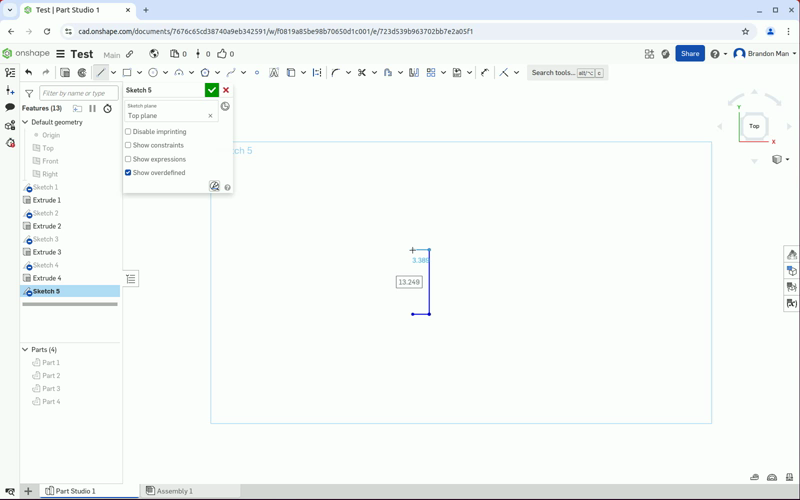
key_down(shift)
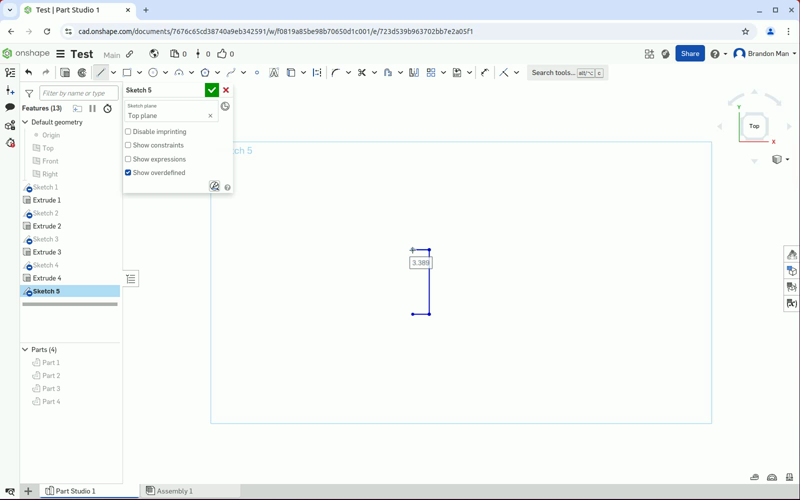
mouse_move(412, 314)
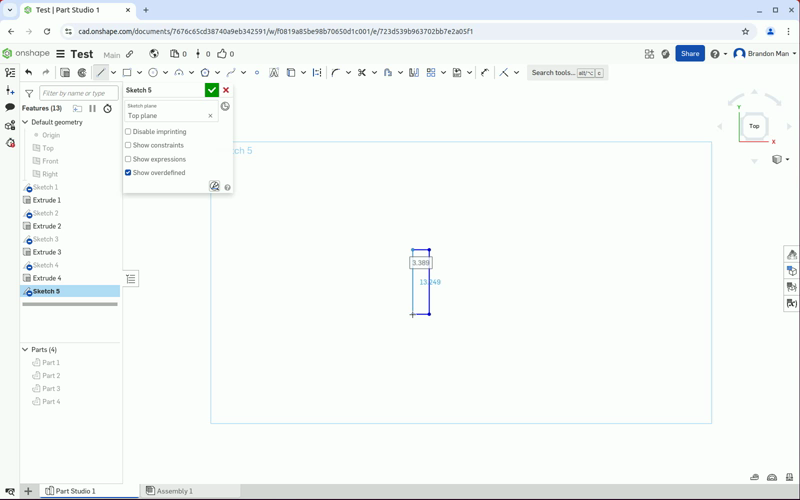
key_up(shift)
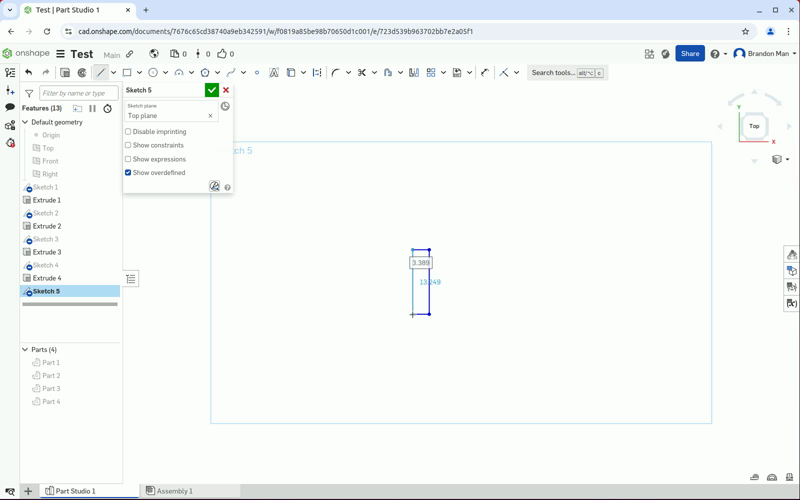
click(412, 314)
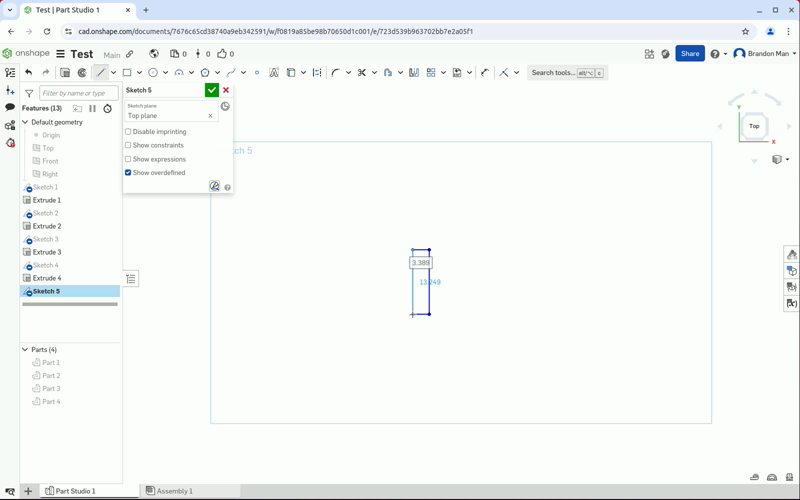
key(esc)
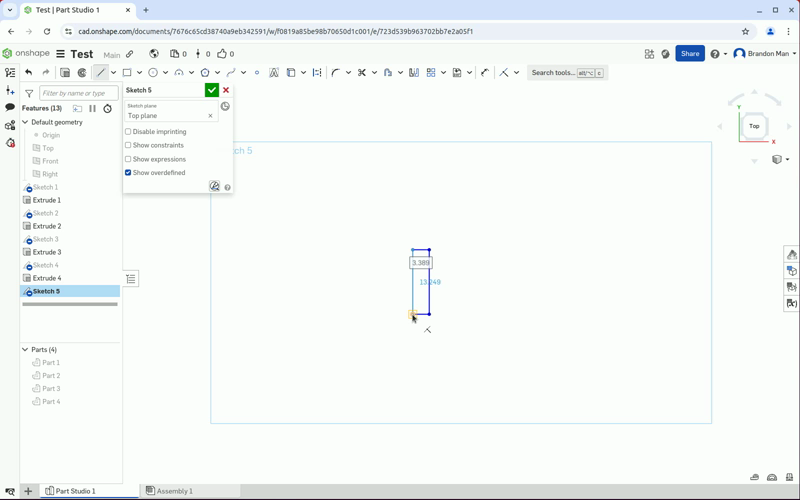
mouse_move(423, 258)
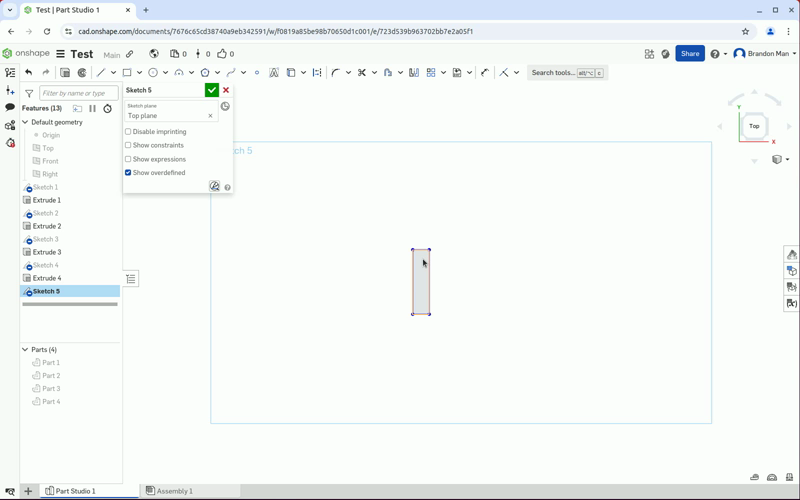
scroll(6)
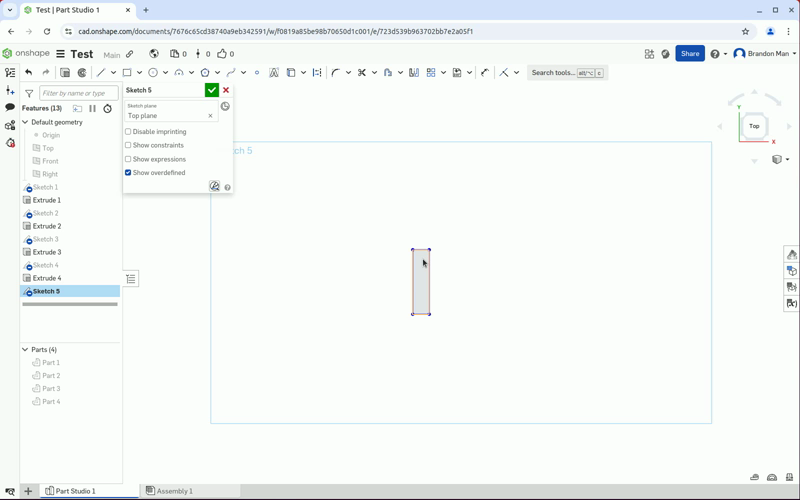
scroll(6)
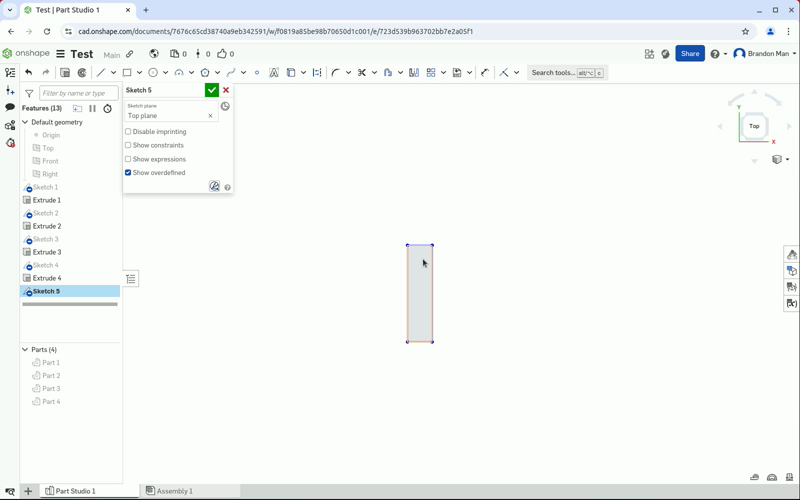
scroll(6)
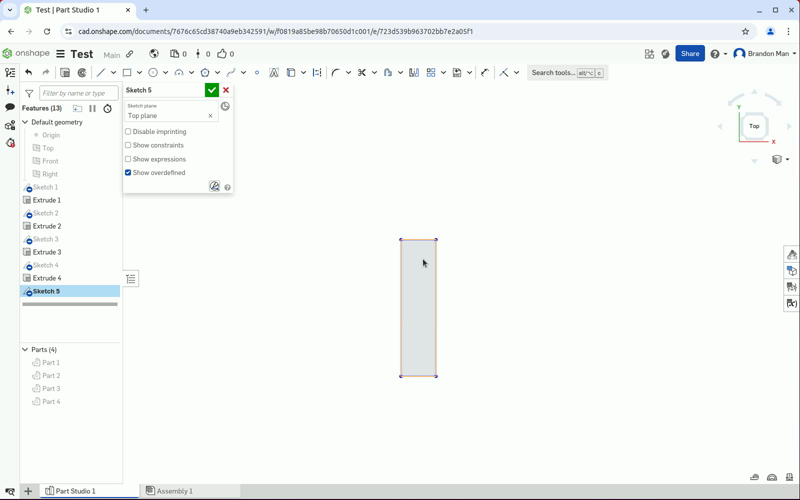
scroll(6)
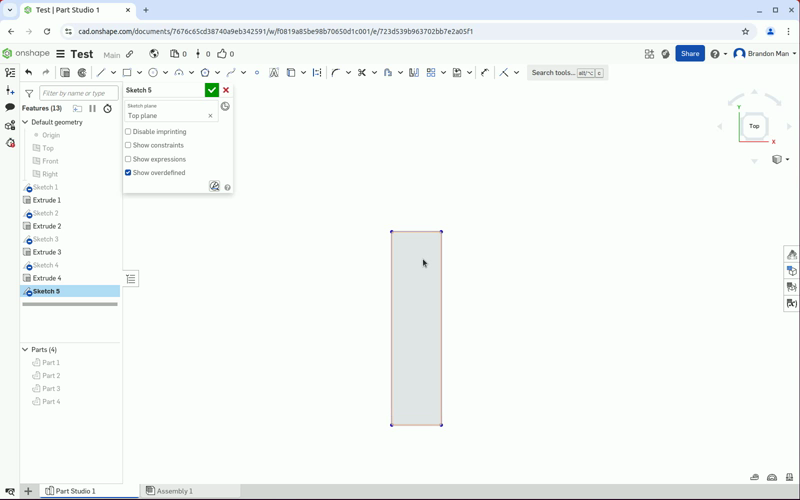
scroll(6)
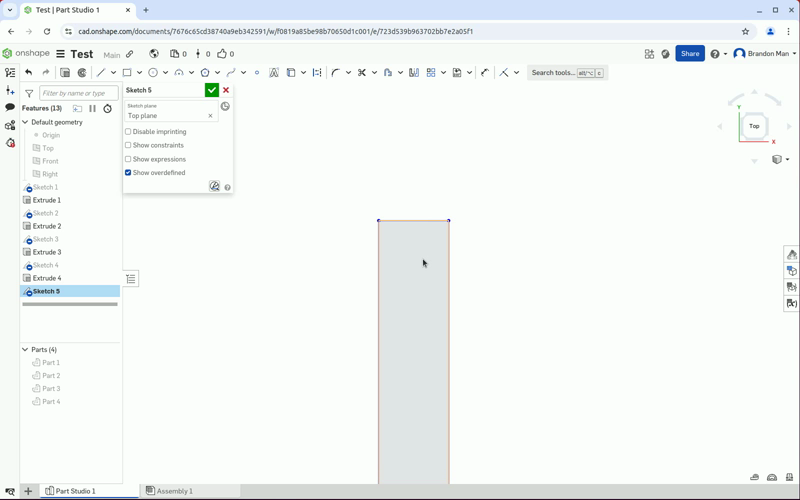
scroll(6)
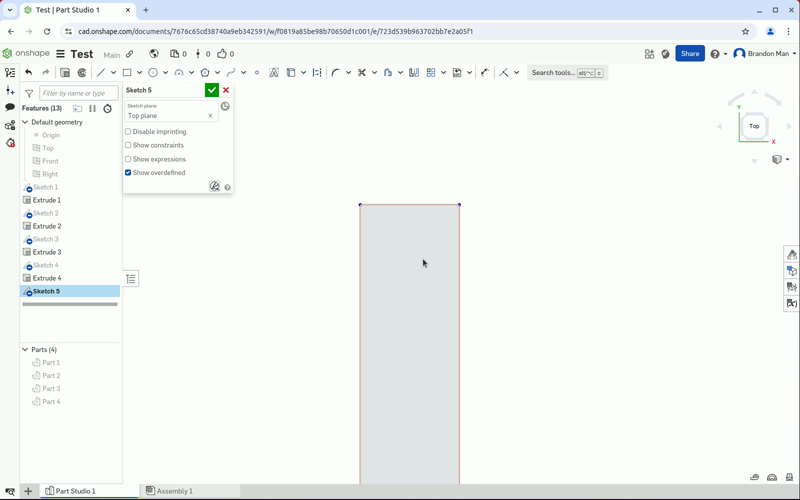
scroll(6)
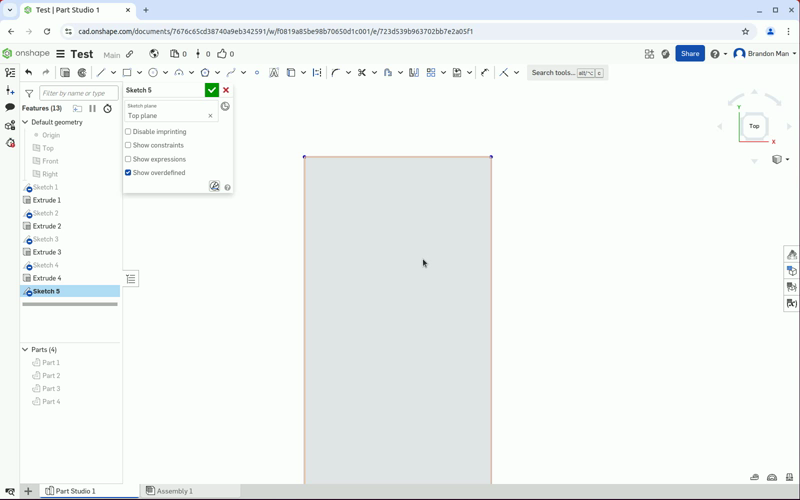
click(423, 258)
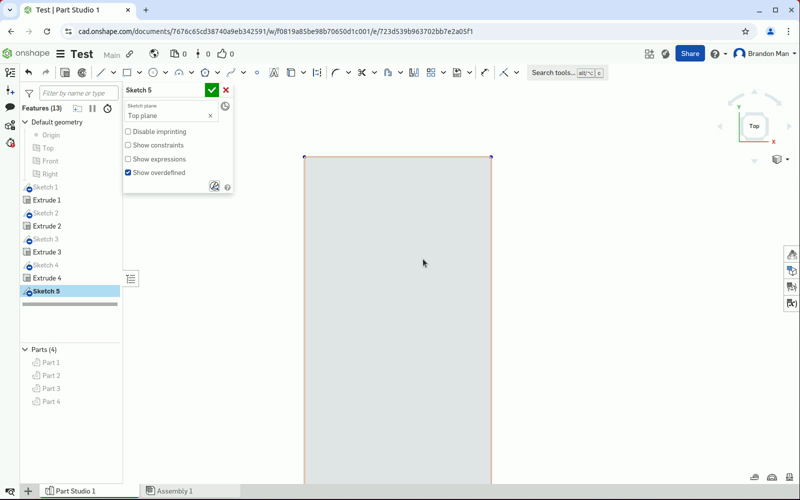
scroll(-6)
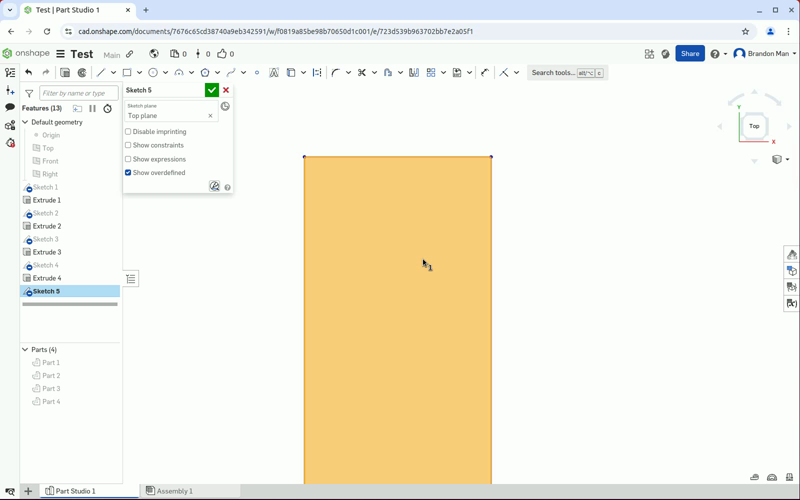
scroll(-6)
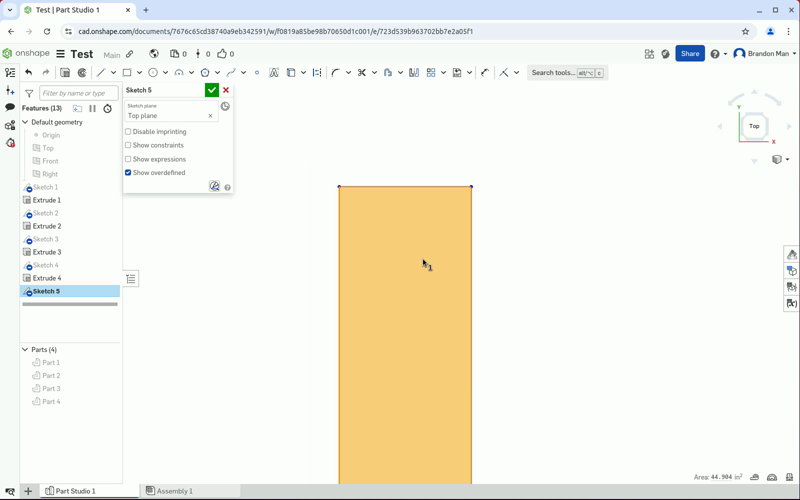
scroll(-6)
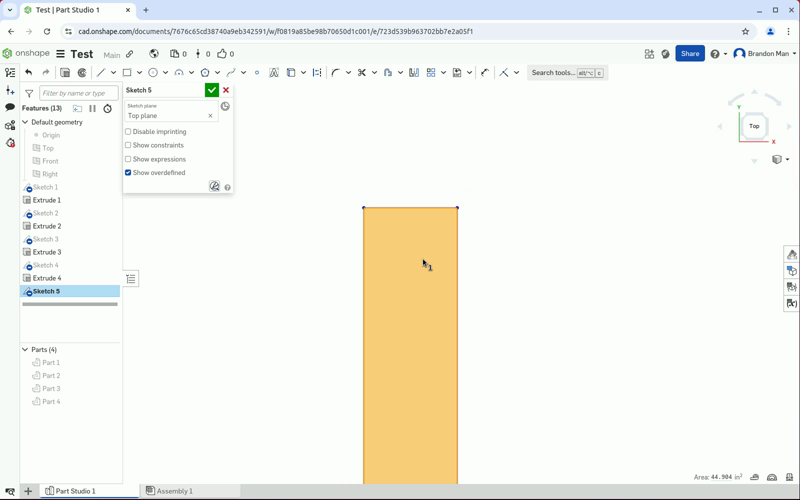
scroll(-6)
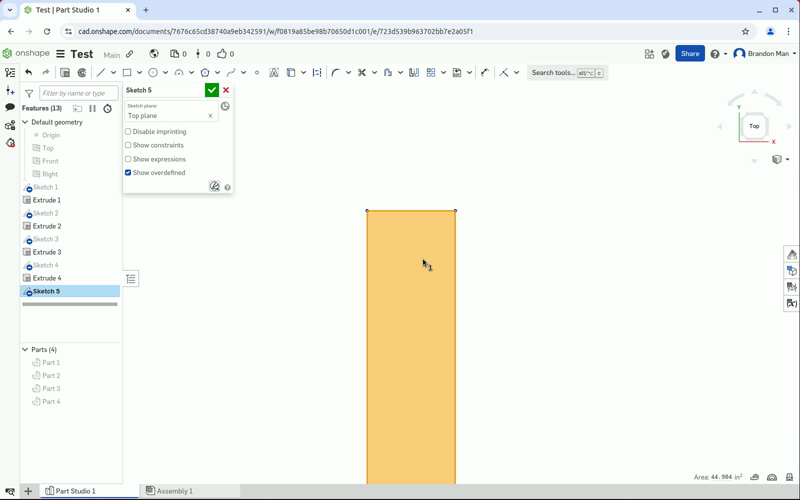
scroll(-6)
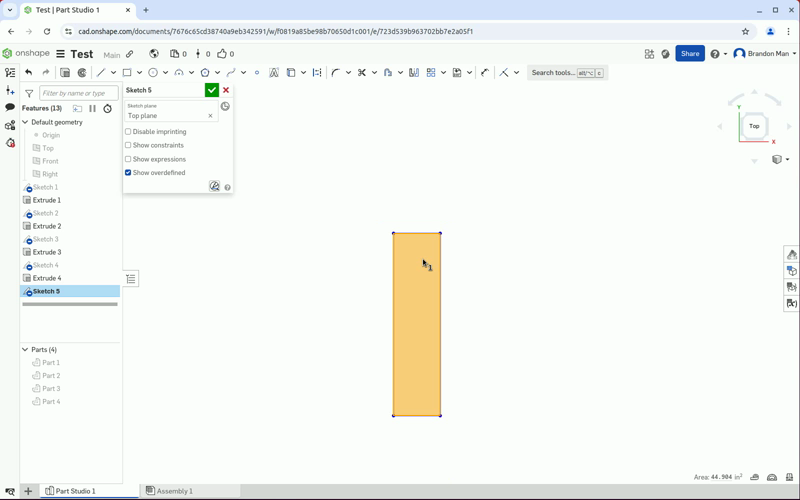
scroll(-6)
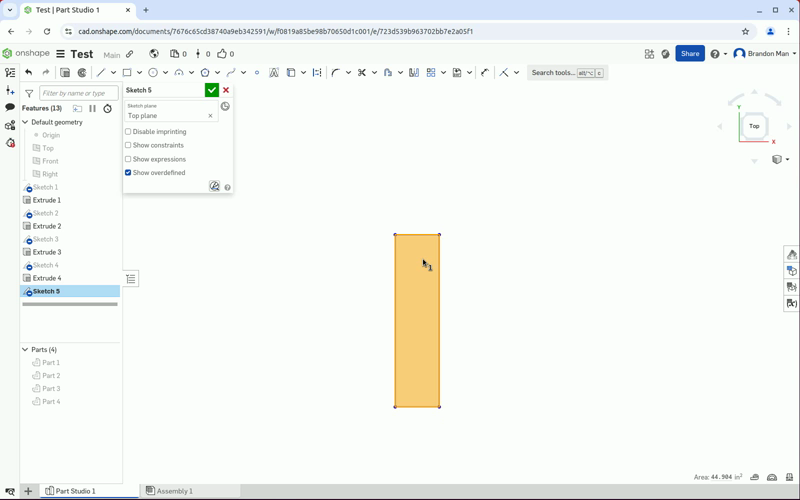
scroll(-6)
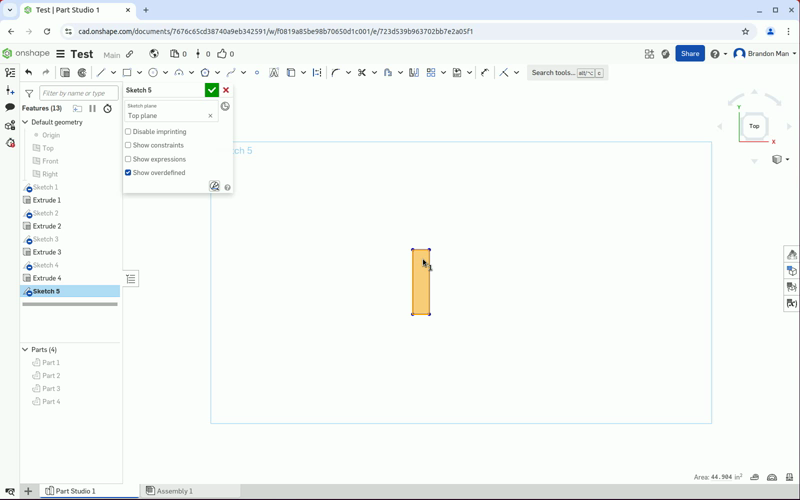
mouse_move(73, 352)
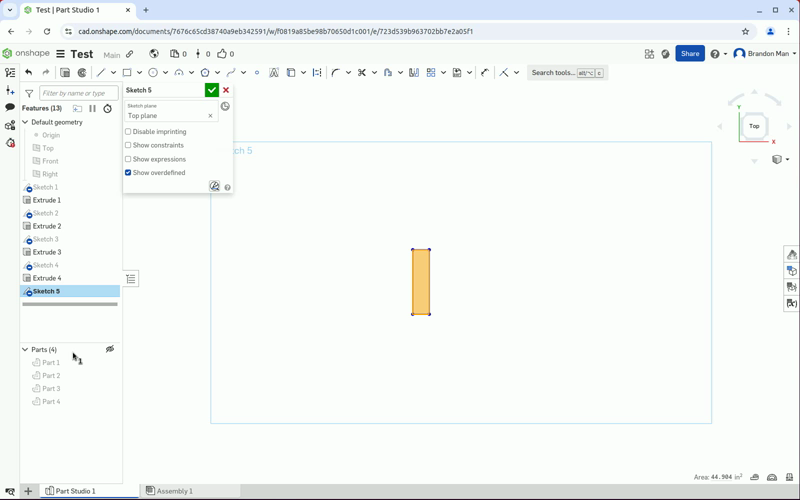
key(shift+y)
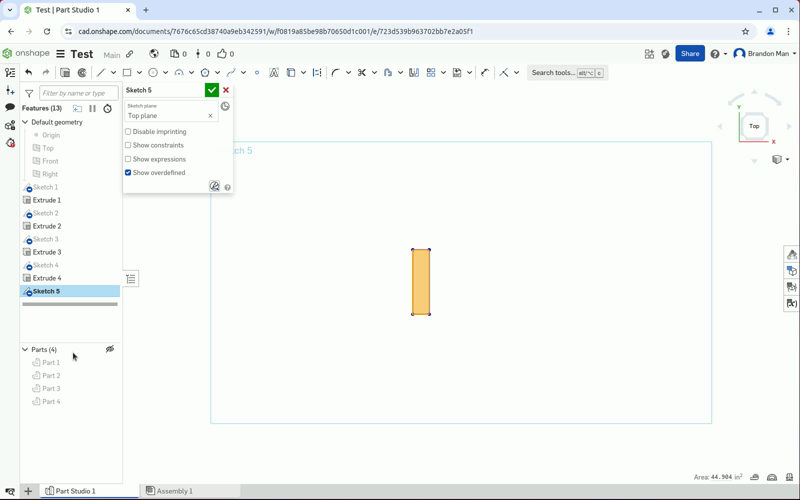
key(shift+e)
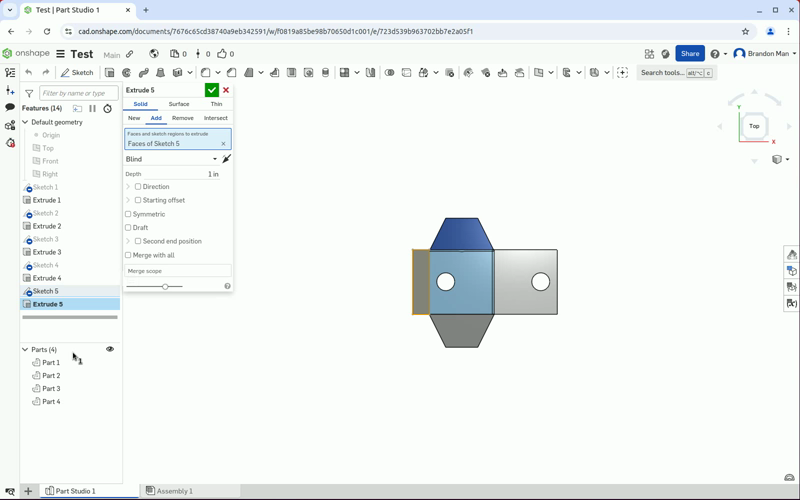
mouse_move(143, 106)
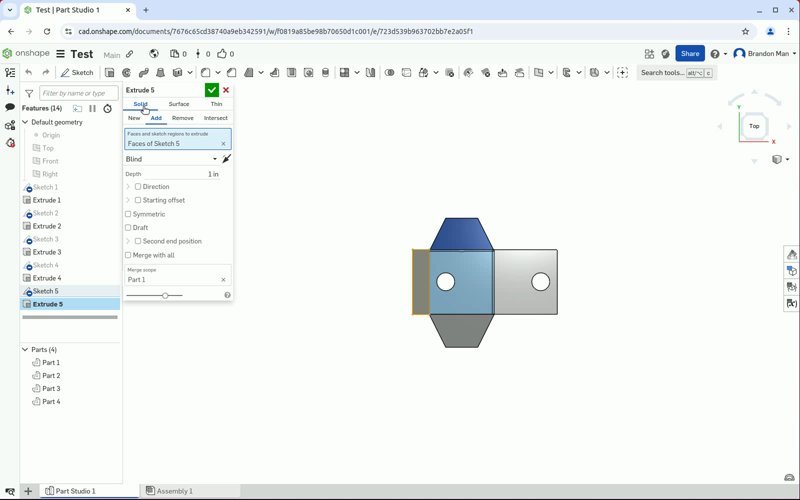
click(143, 106)
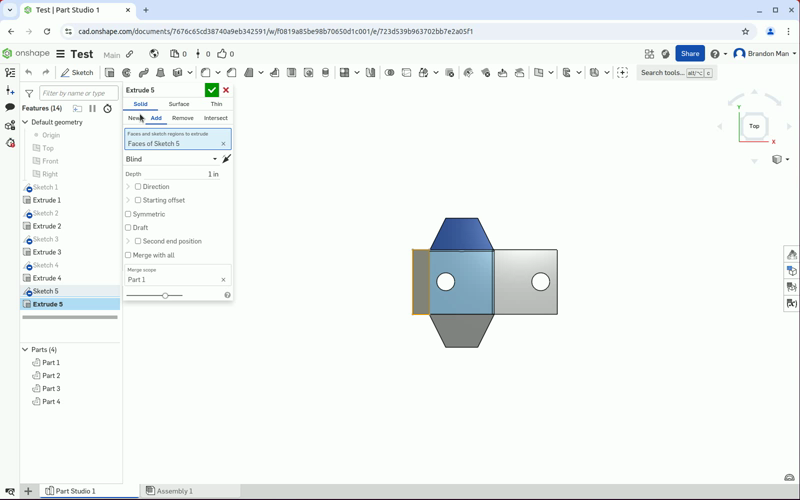
mouse_move(137, 120)
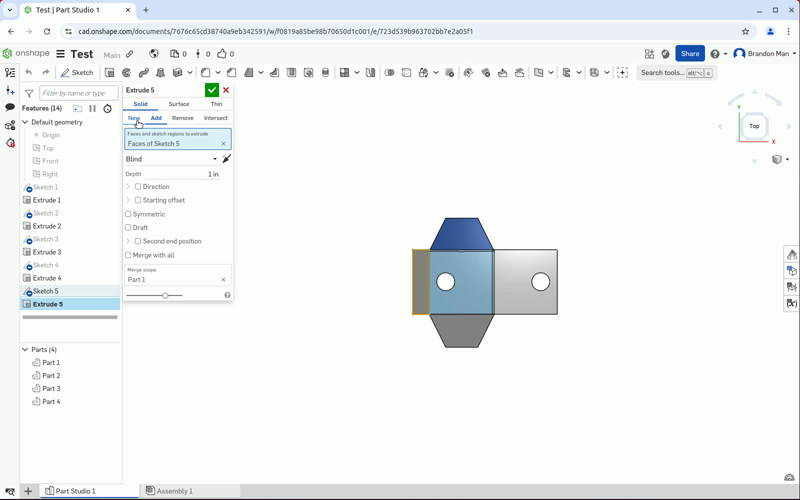
click(137, 120)
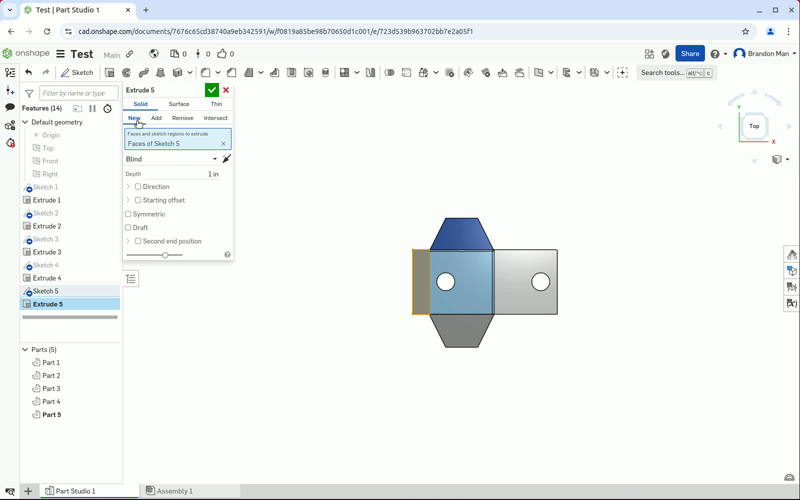
key(tab, 4)
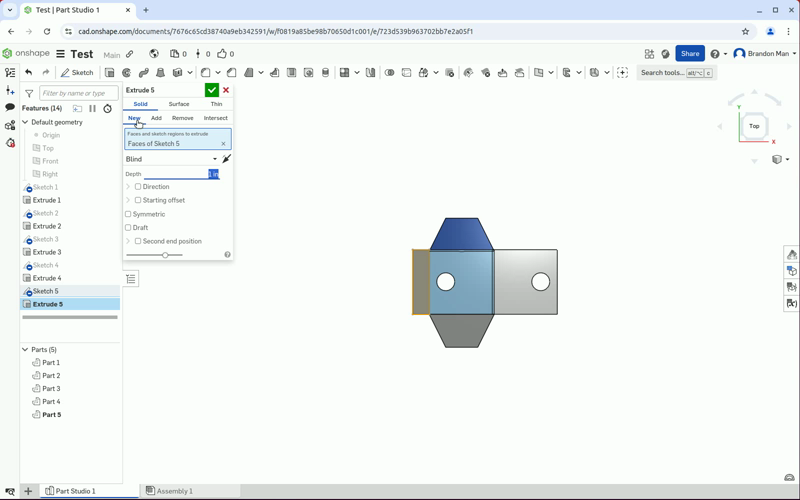
text(17.09)
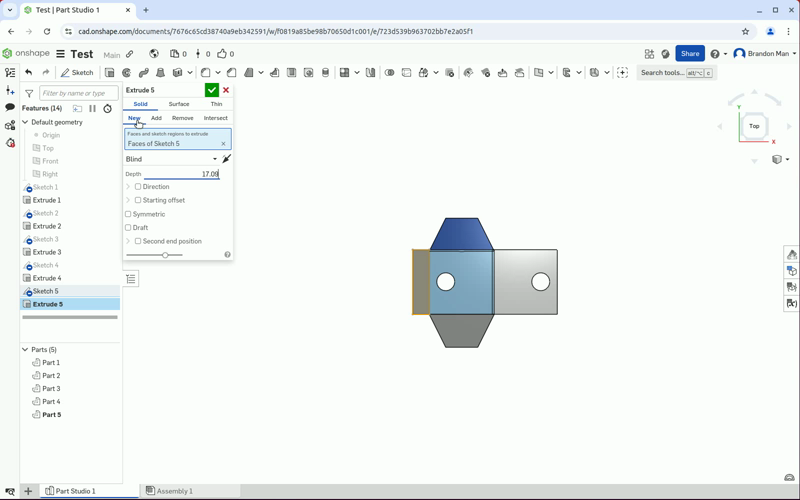
key(enter)
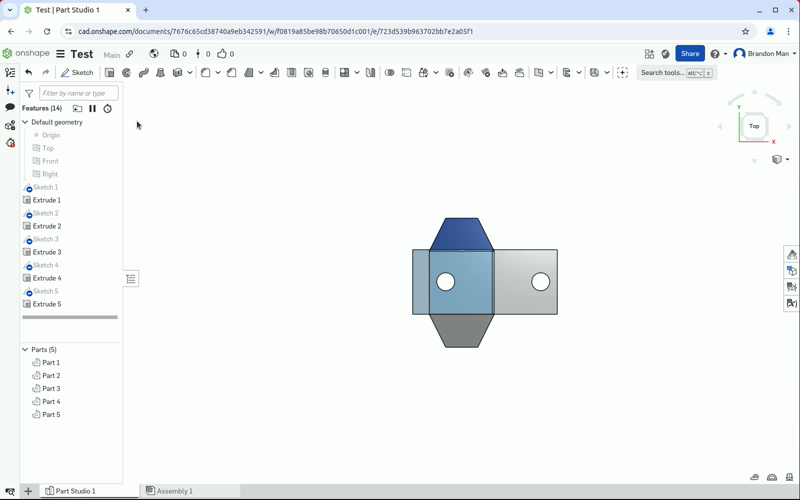
key(shift+h)
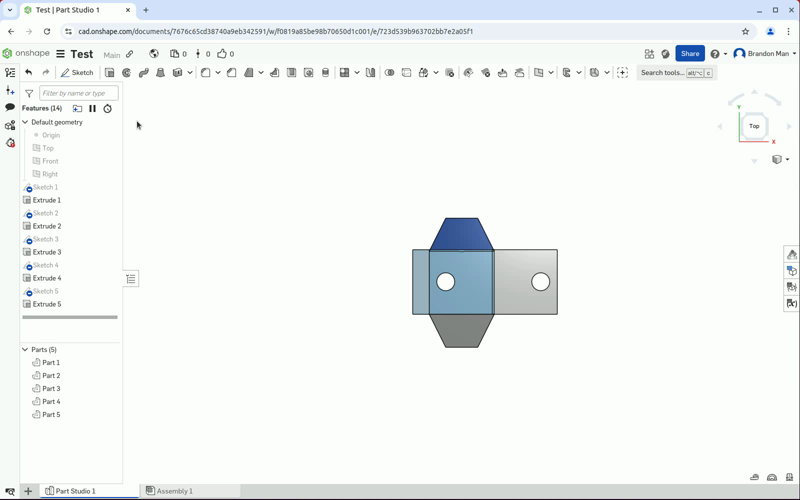
key(shift+h)
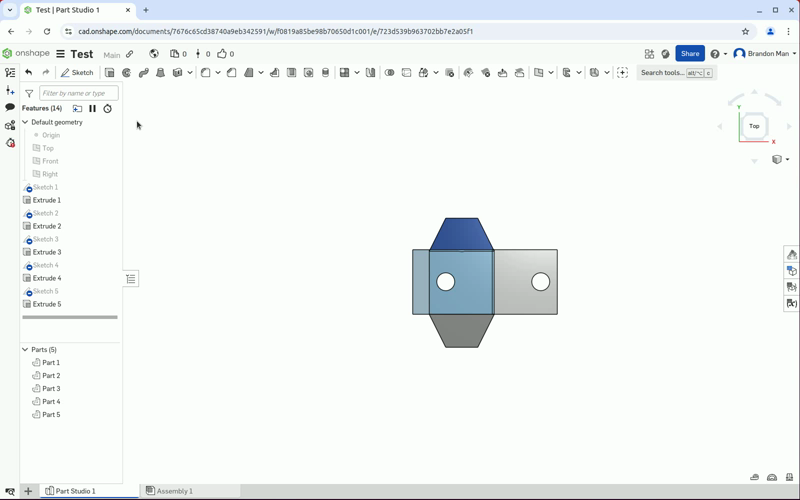
mouse_move(73, 189)
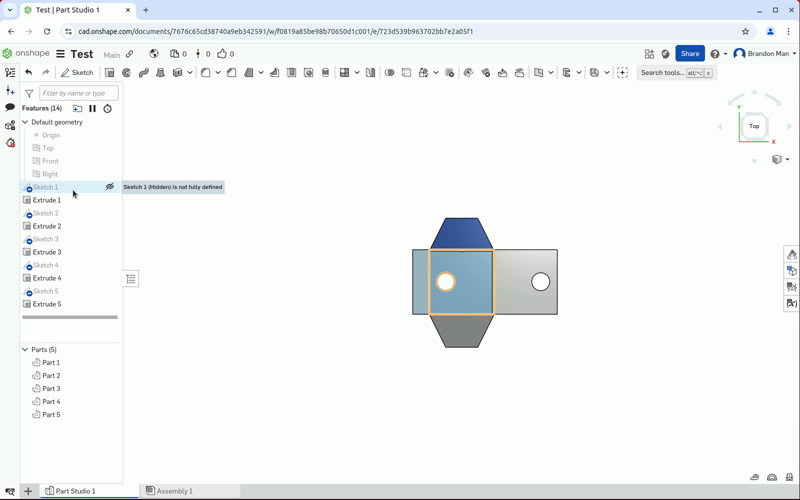
click(73, 189)
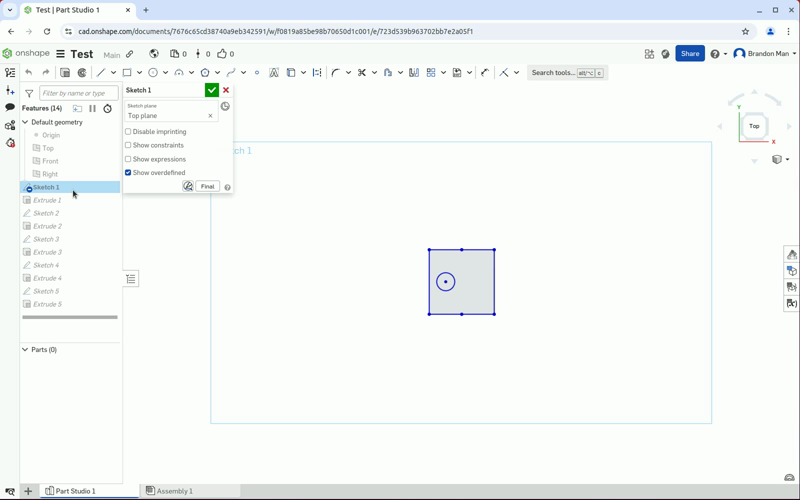
mouse_move(229, 92)
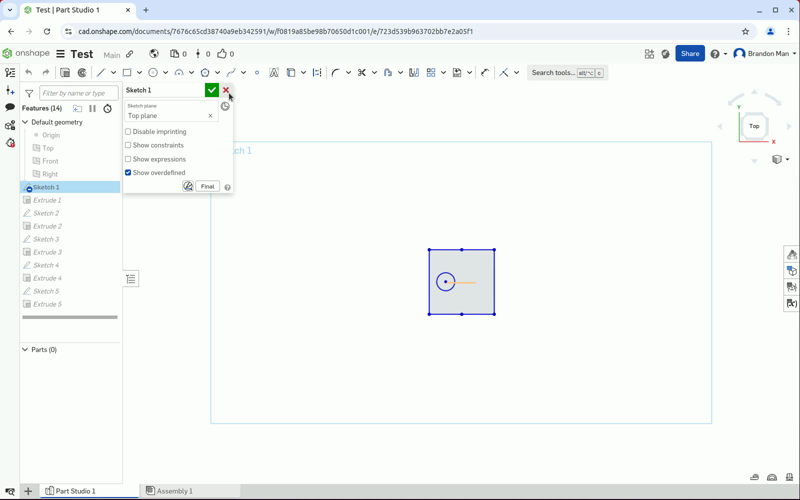
click(229, 92)
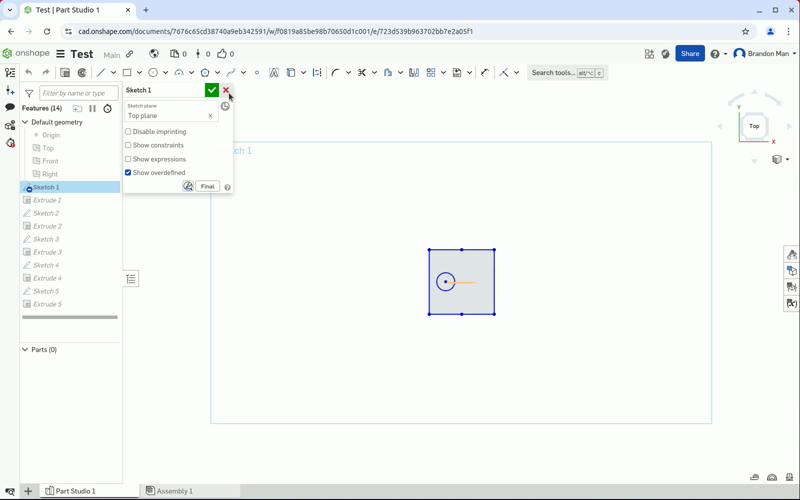
key(shift+s)
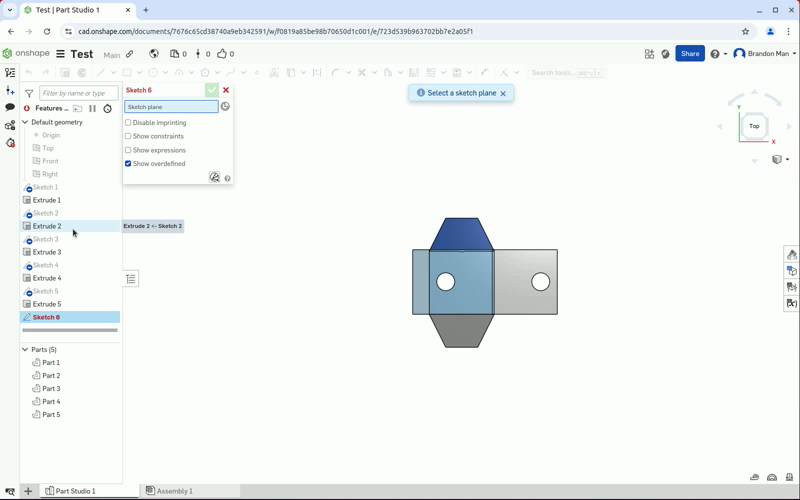
scroll(3)
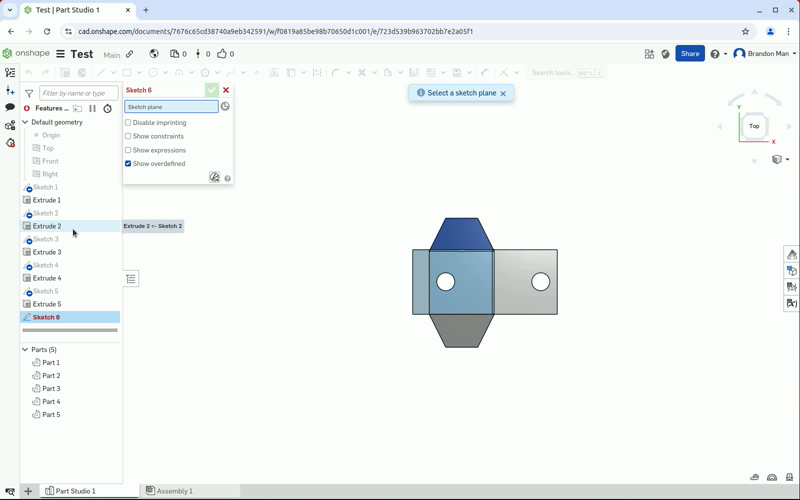
mouse_move(73, 150)
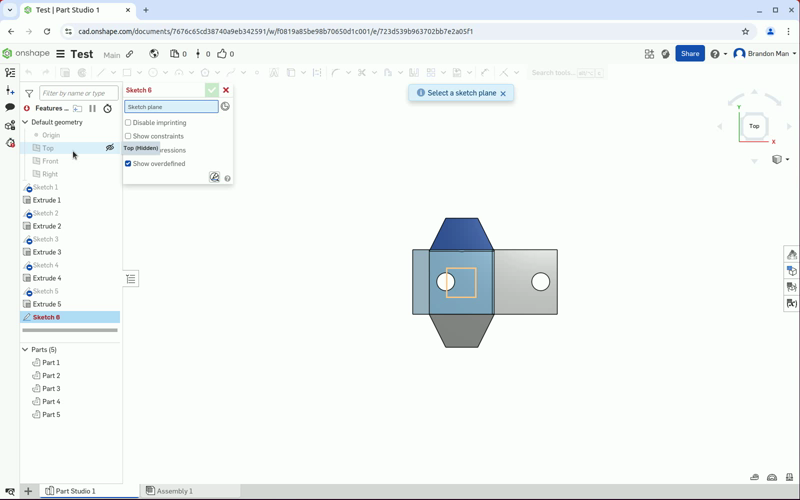
click(73, 150)
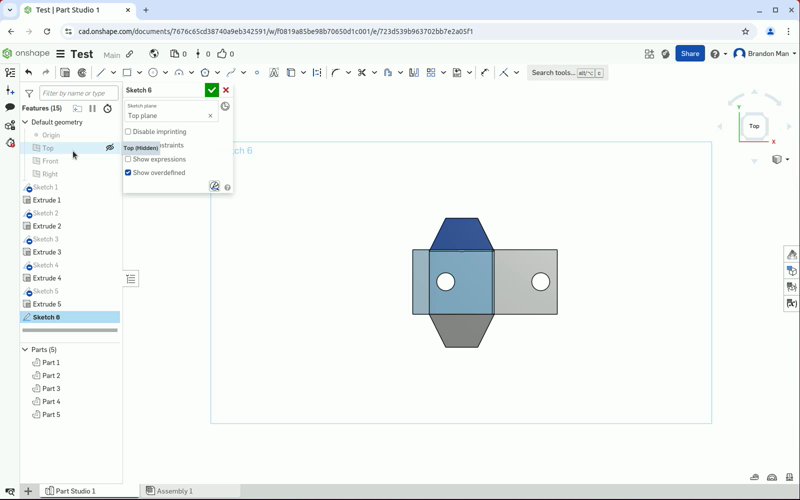
mouse_move(73, 352)
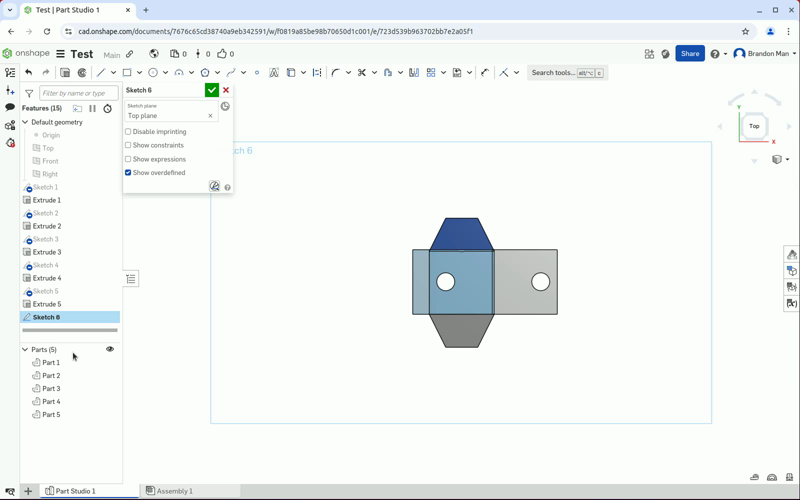
key(y)
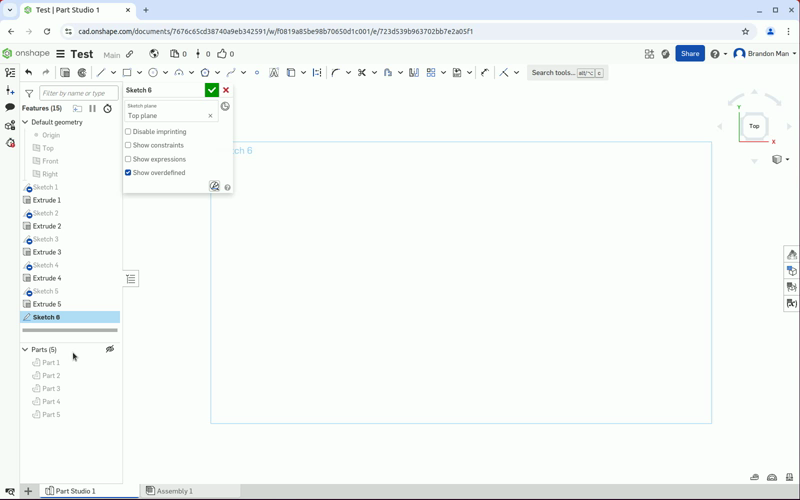
key(l)
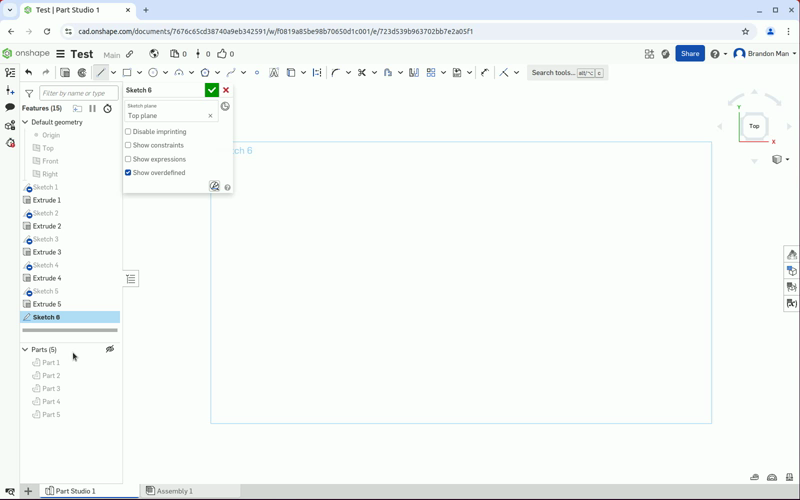
key_down(shift)
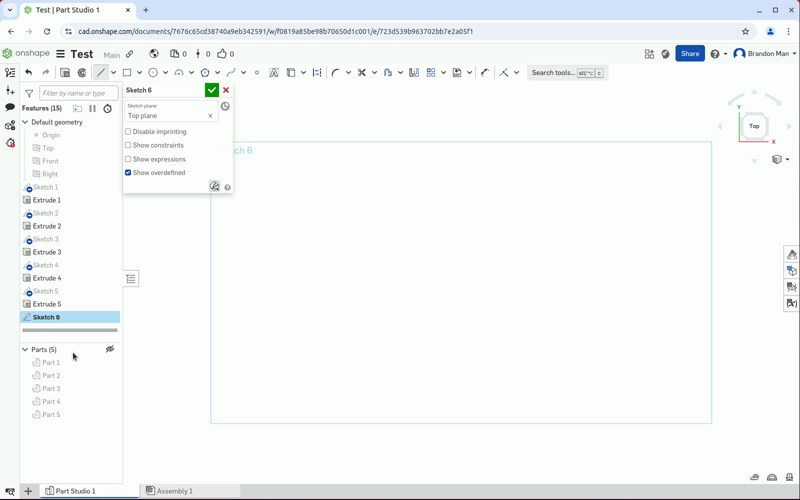
mouse_move(556, 314)
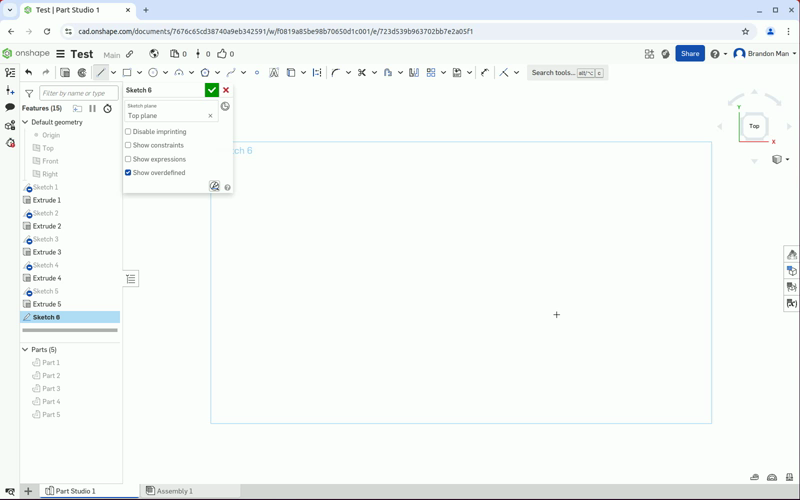
click(556, 314)
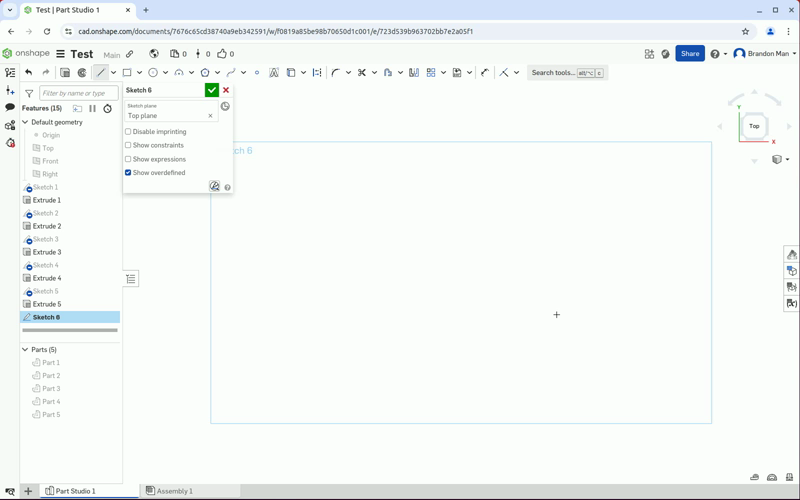
key_up(shift)
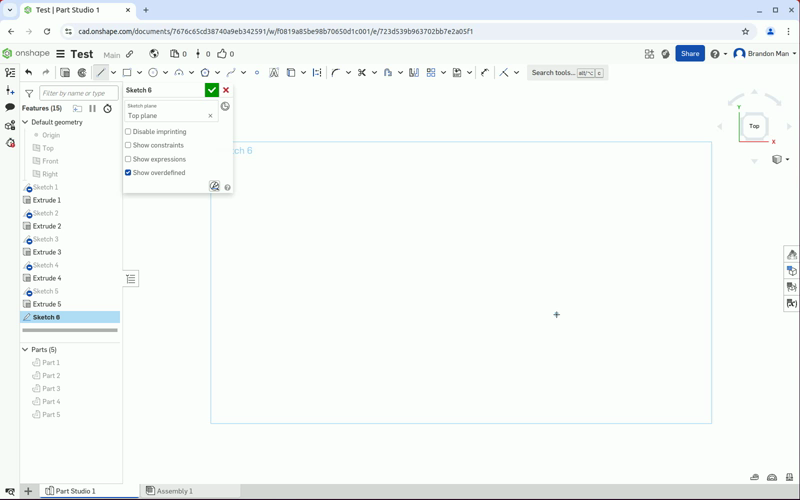
key_down(shift)
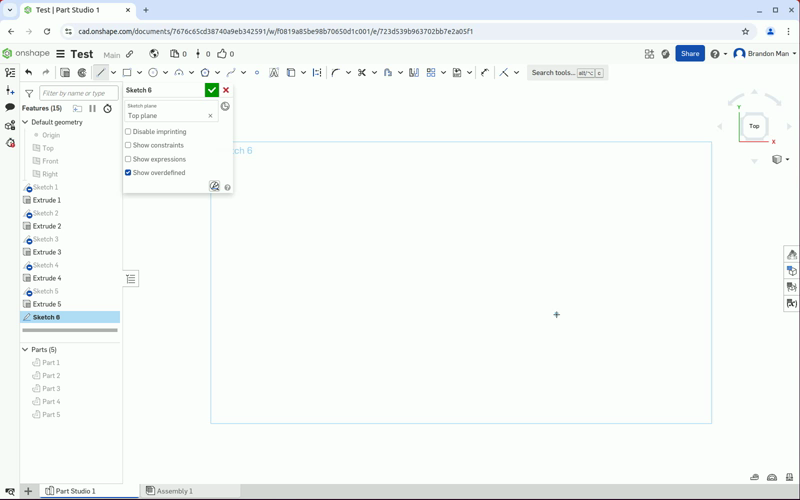
mouse_move(586, 314)
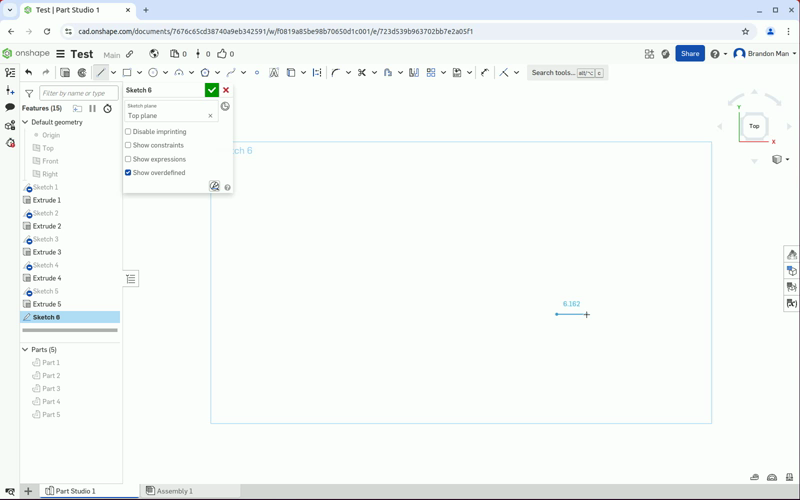
mouse_move(573, 314)
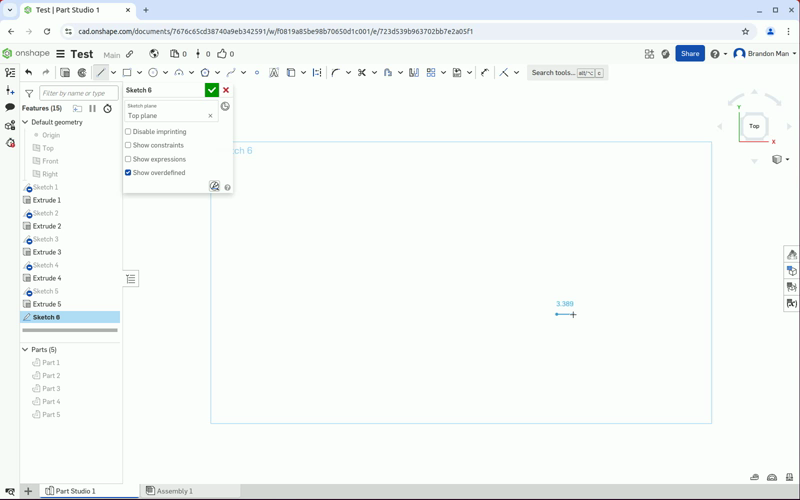
click(573, 314)
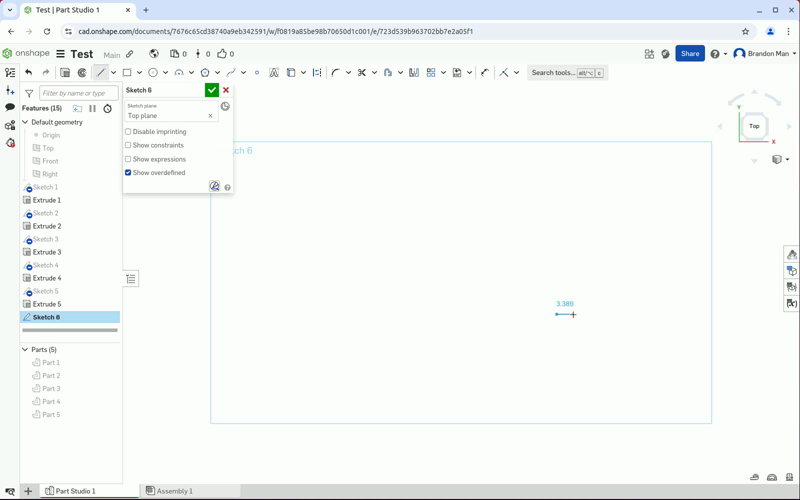
key_up(shift)
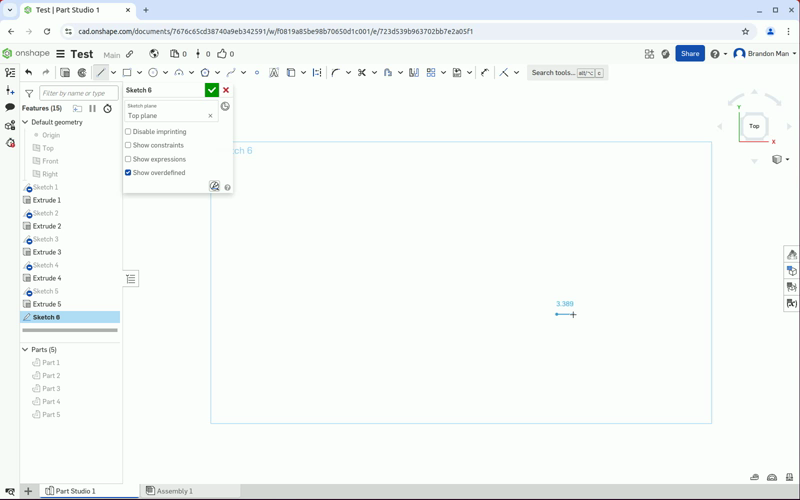
key_down(shift)
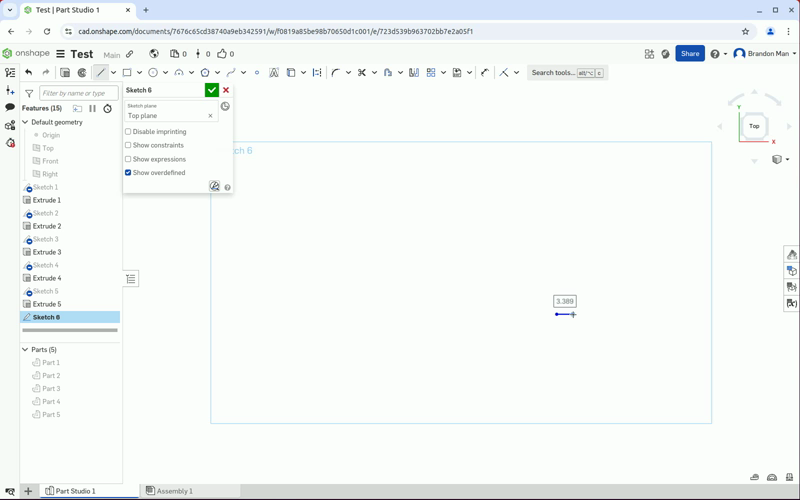
mouse_move(573, 249)
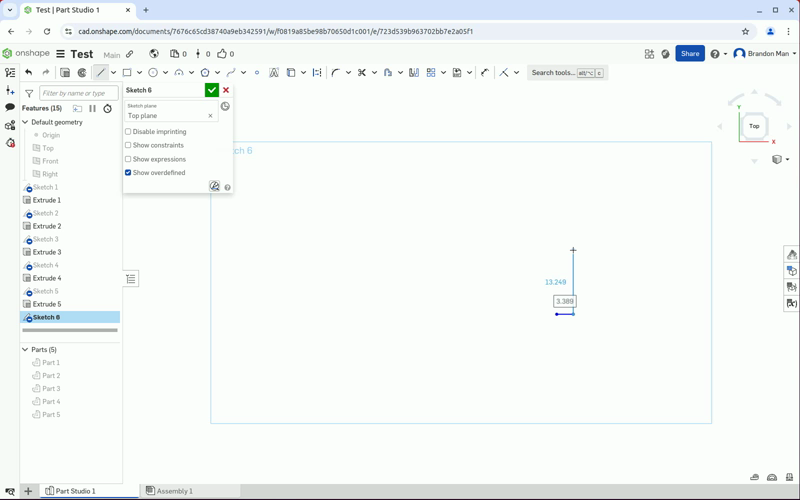
click(573, 249)
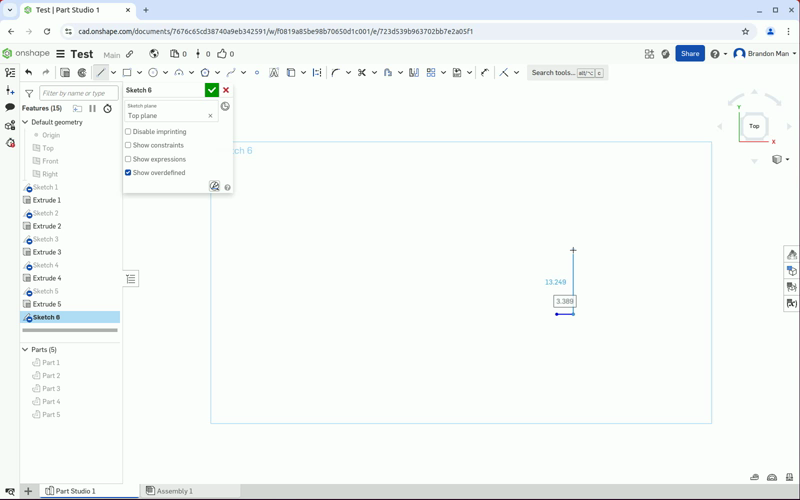
key_up(shift)
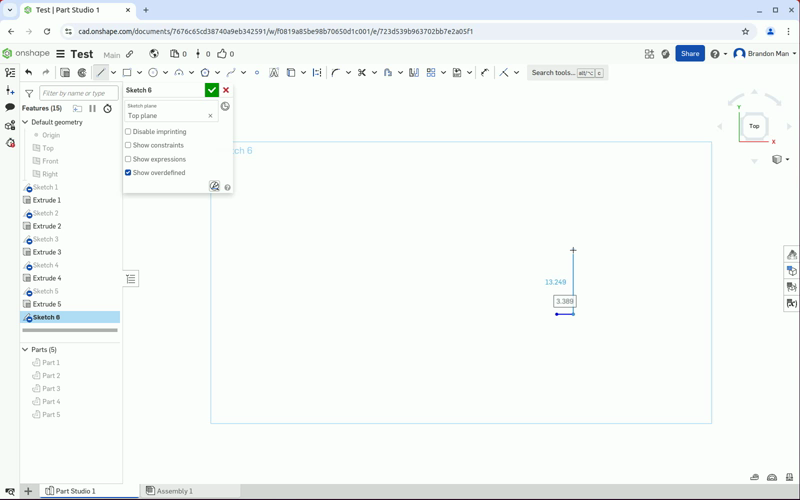
key_down(shift)
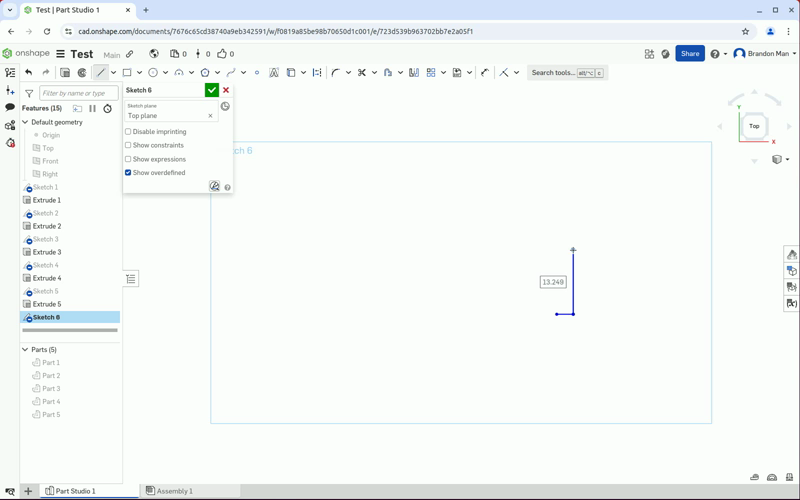
mouse_move(589, 249)
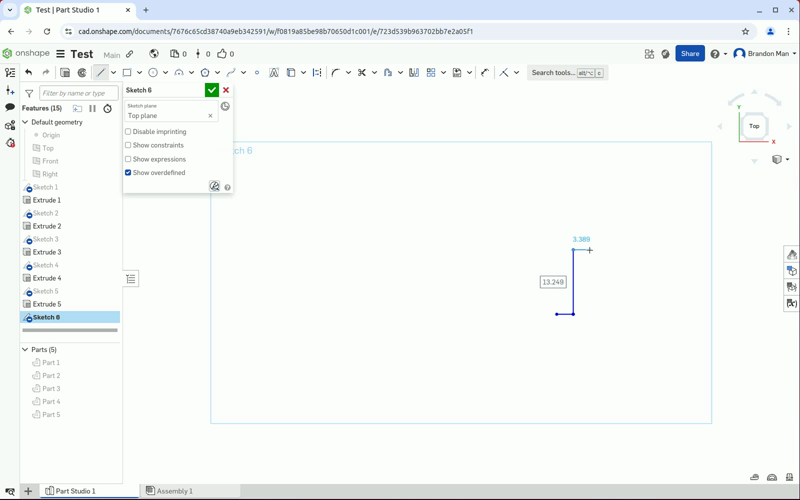
mouse_move(556, 249)
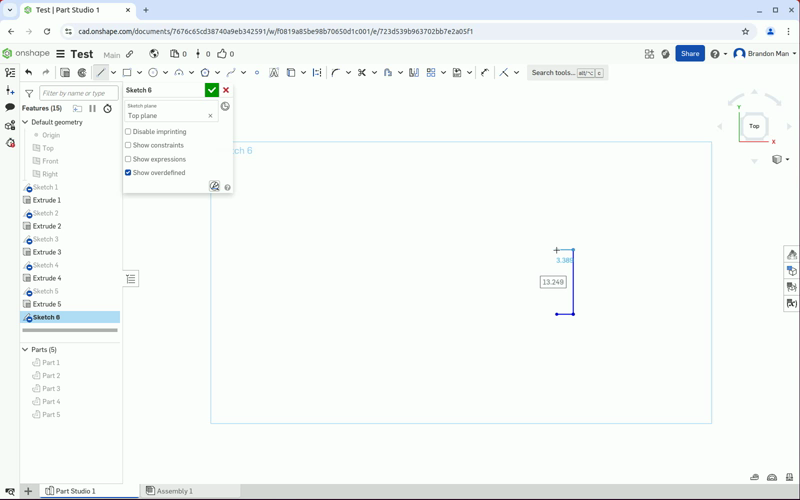
click(556, 249)
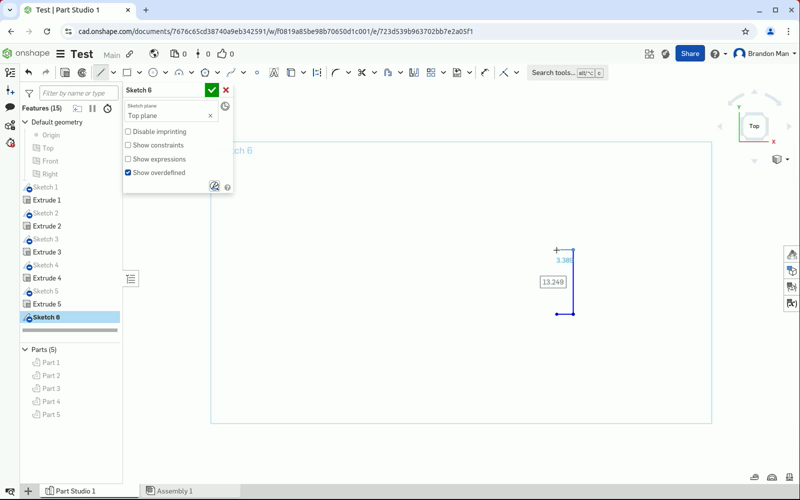
key_up(shift)
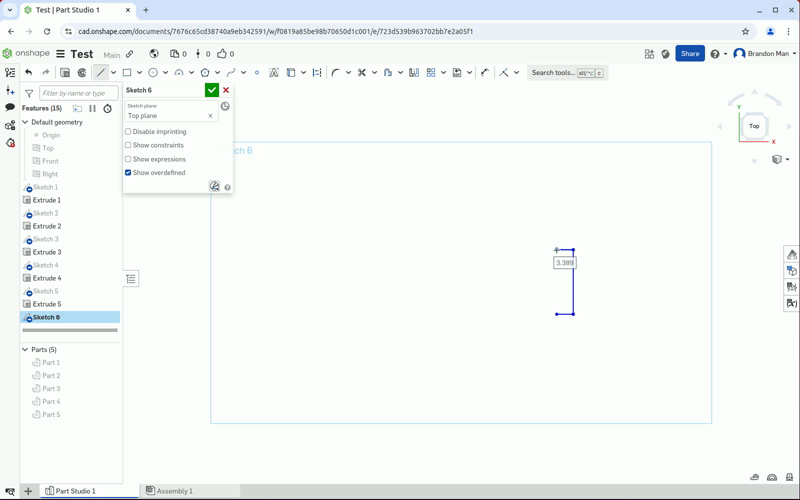
key_down(shift)
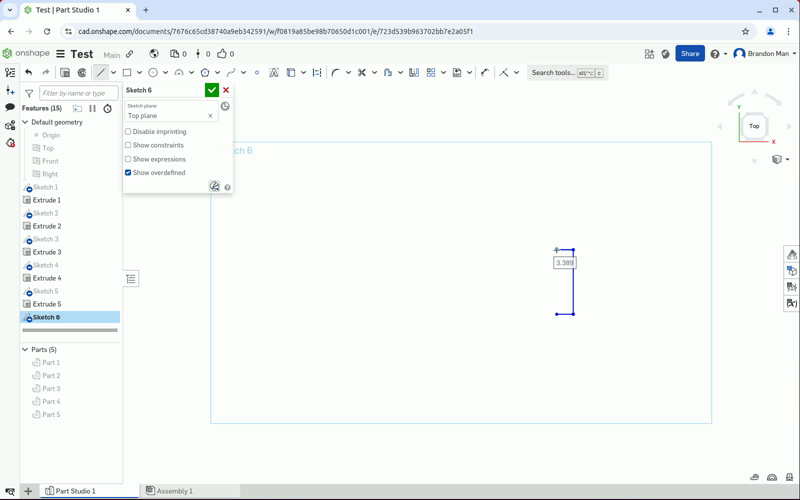
mouse_move(556, 314)
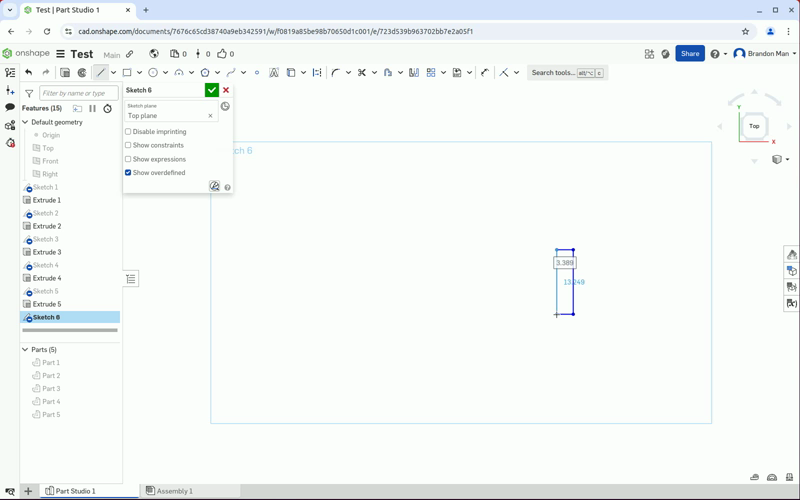
key_up(shift)
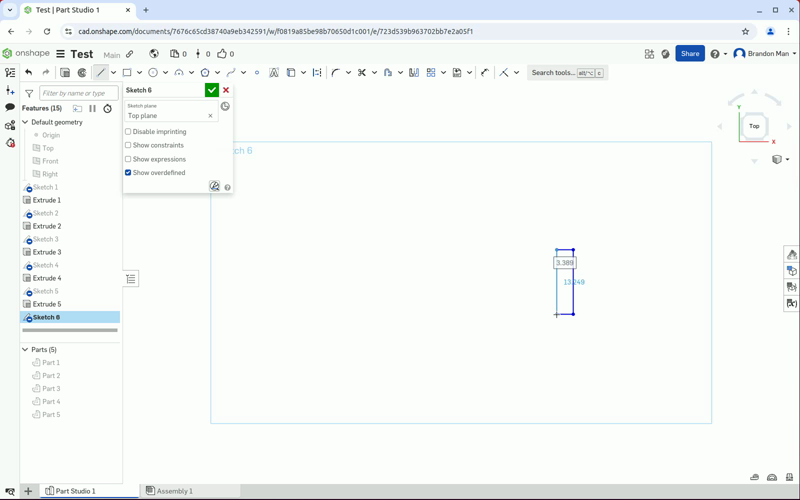
click(556, 314)
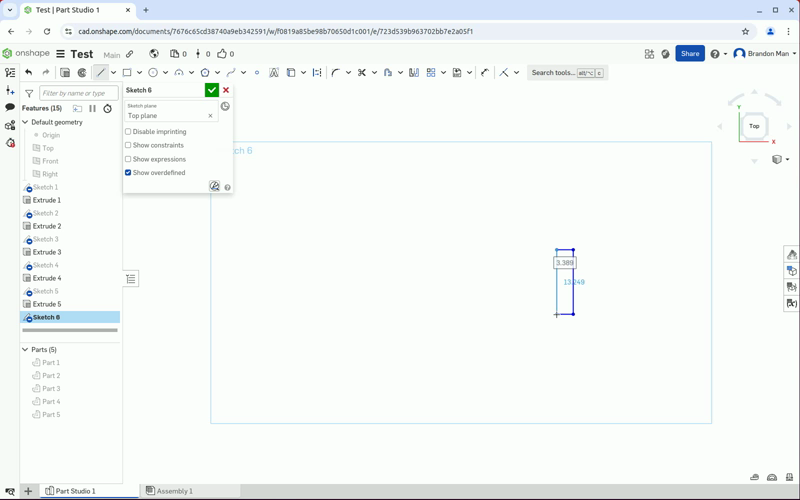
key(esc)
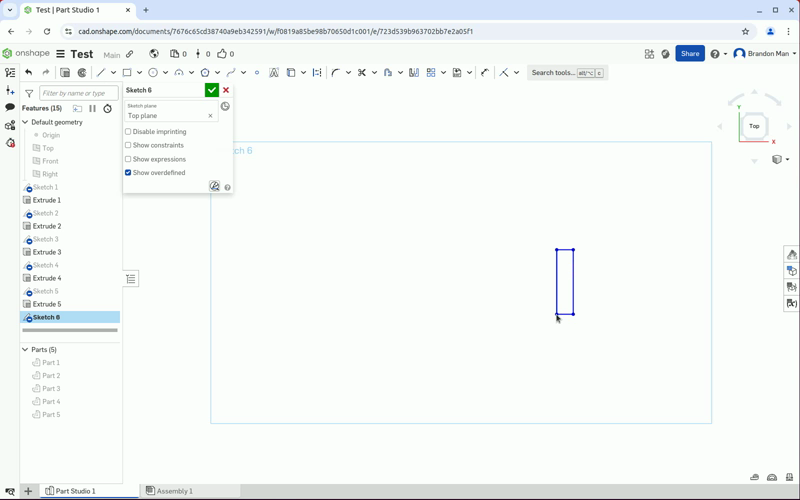
mouse_move(563, 256)
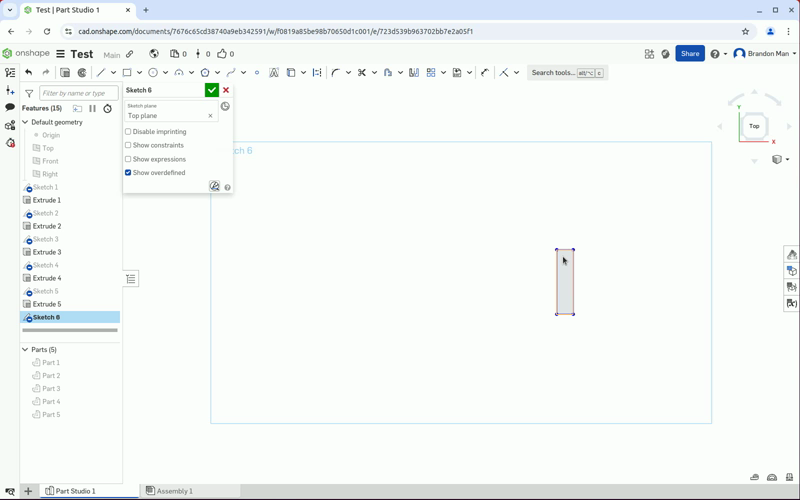
scroll(6)
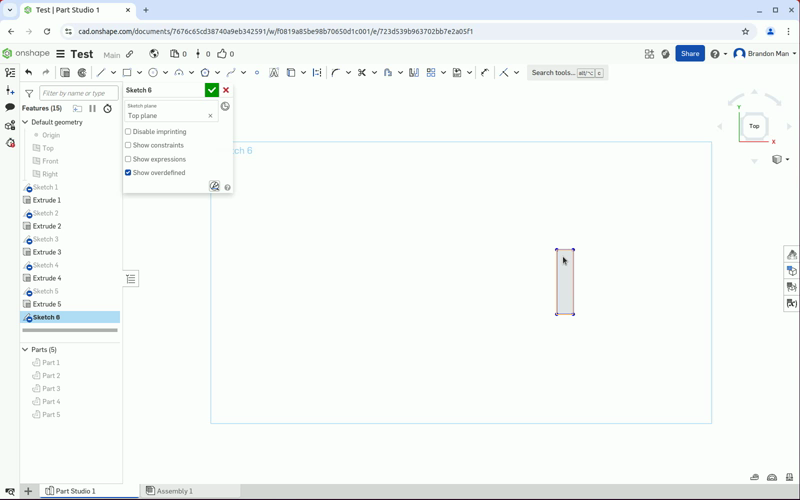
scroll(6)
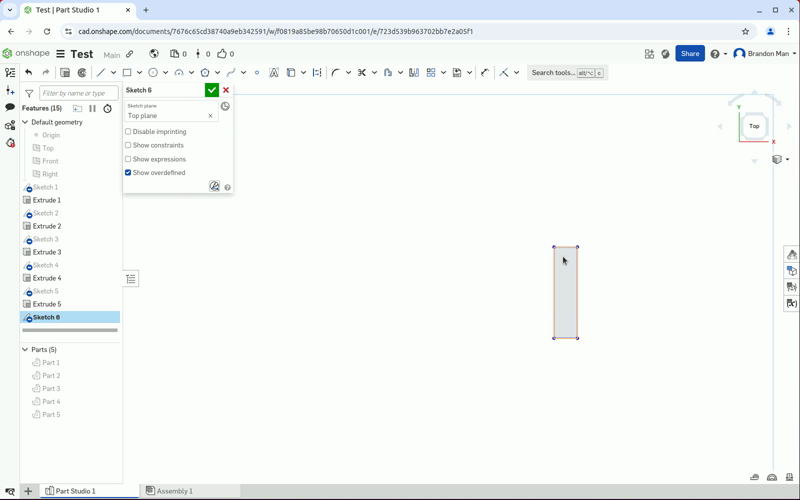
scroll(6)
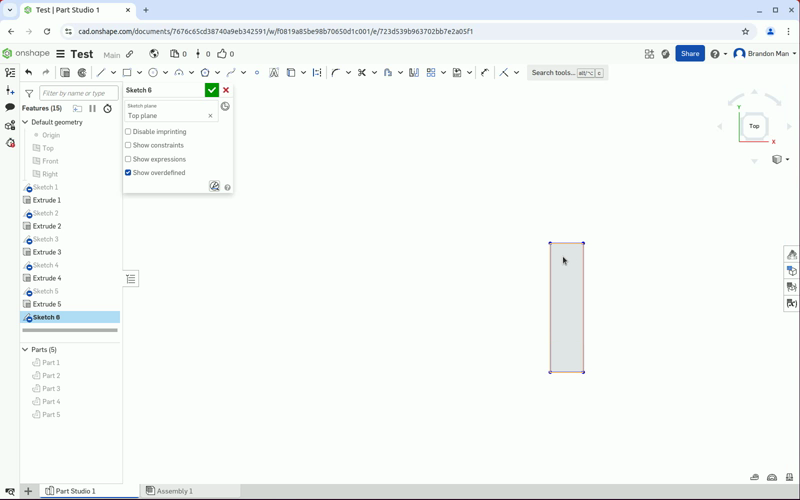
scroll(6)
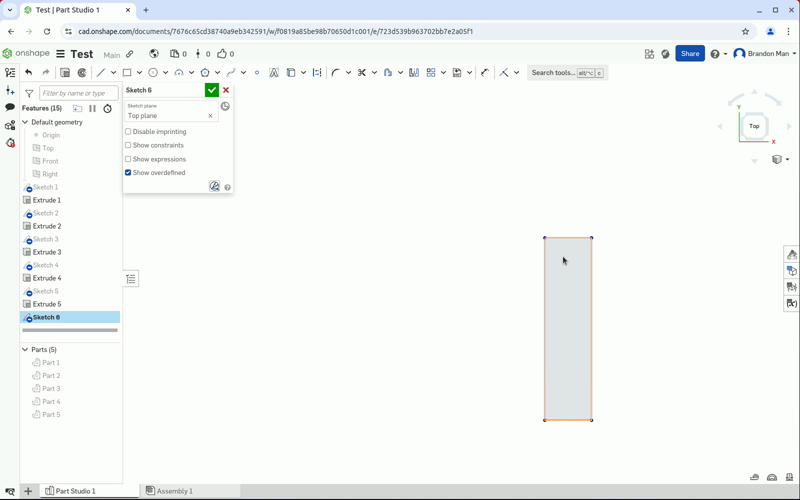
scroll(6)
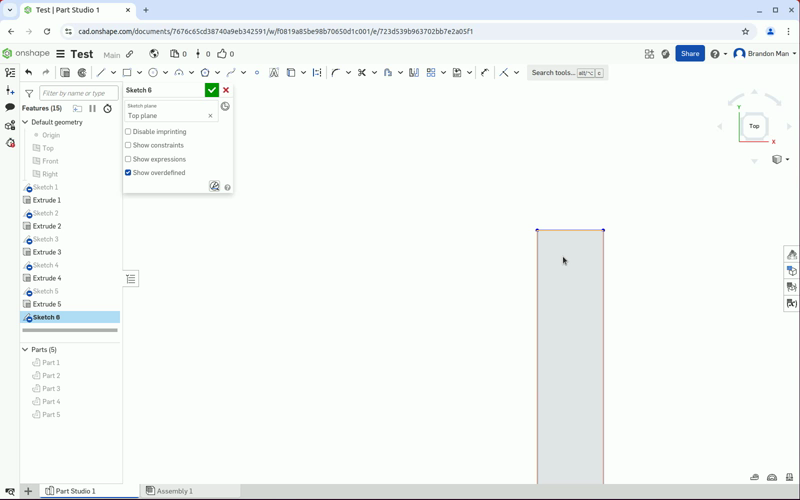
scroll(6)
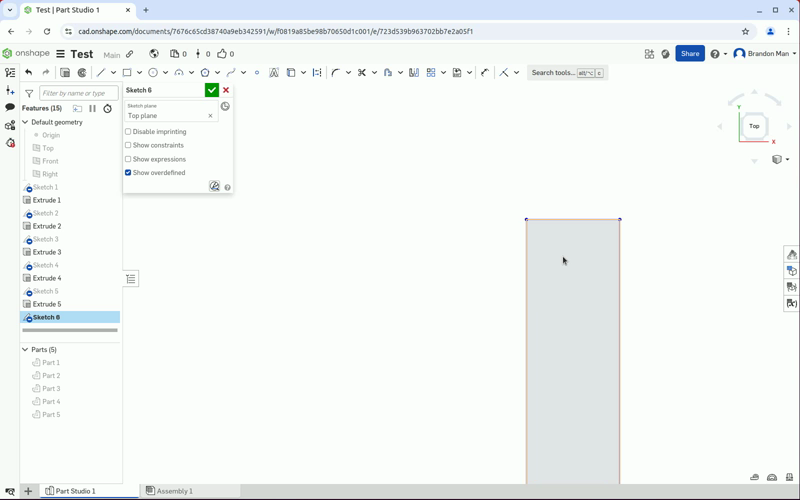
scroll(6)
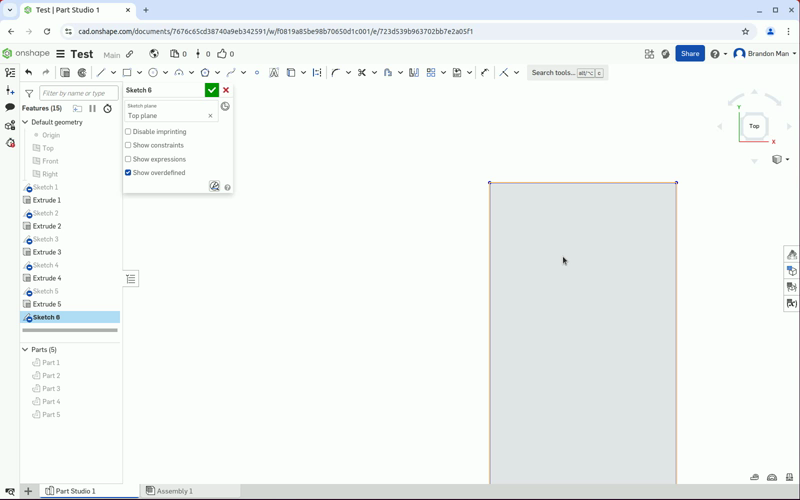
click(563, 256)
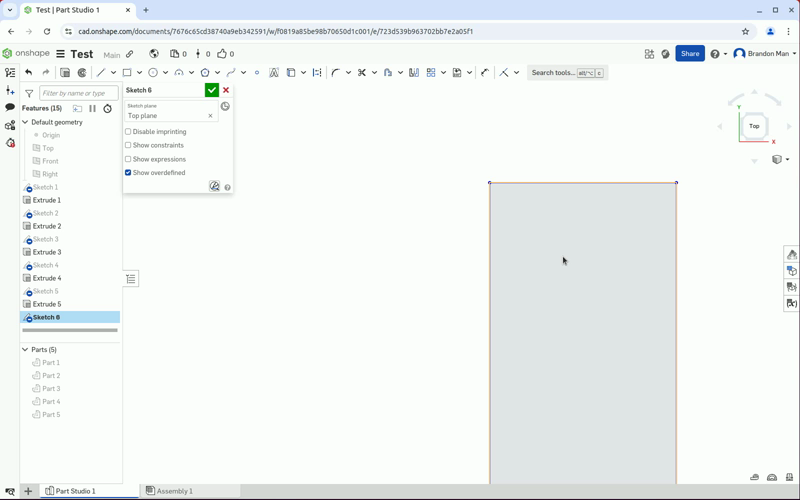
scroll(-6)
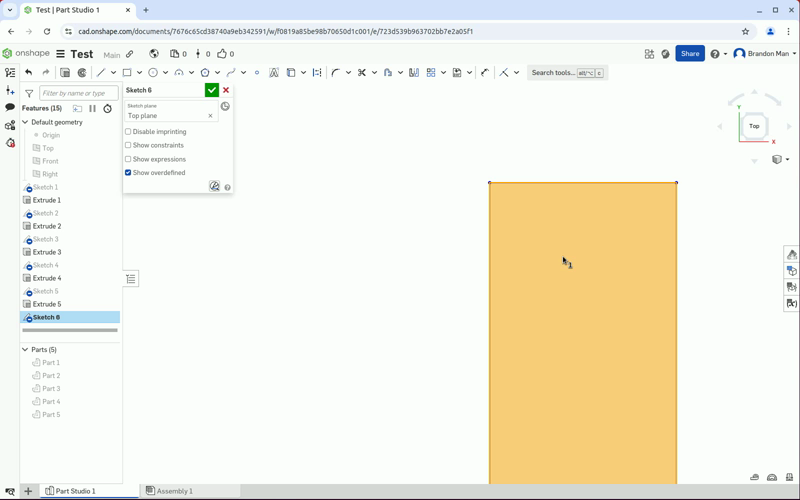
scroll(-6)
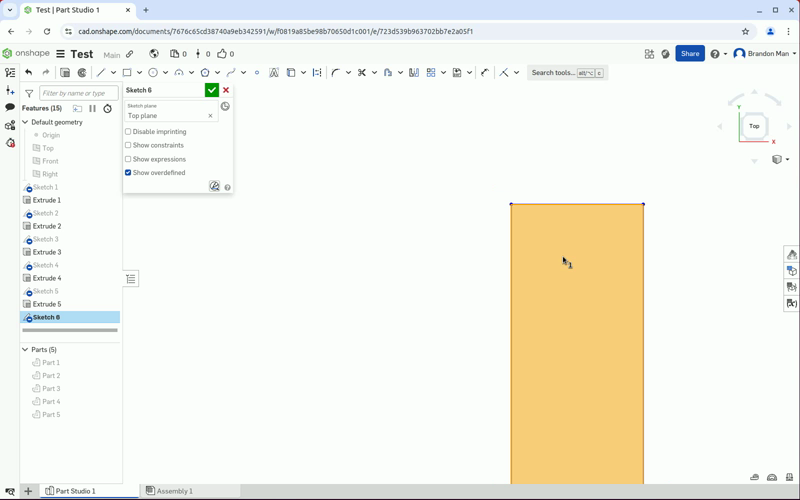
scroll(-6)
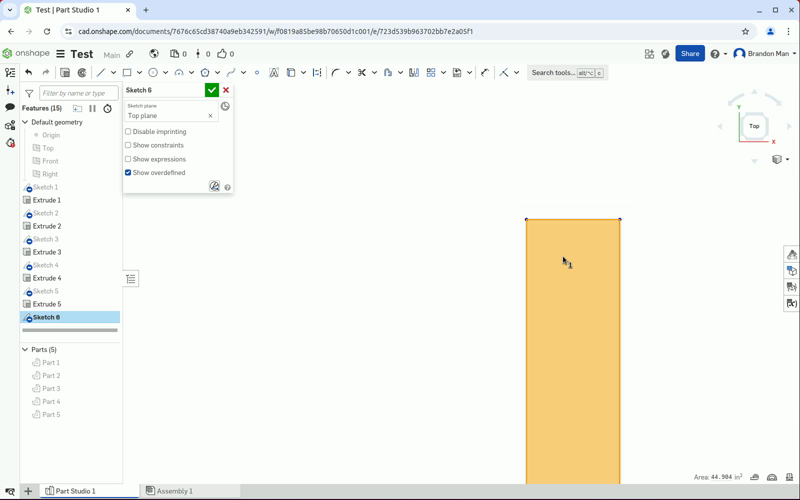
scroll(-6)
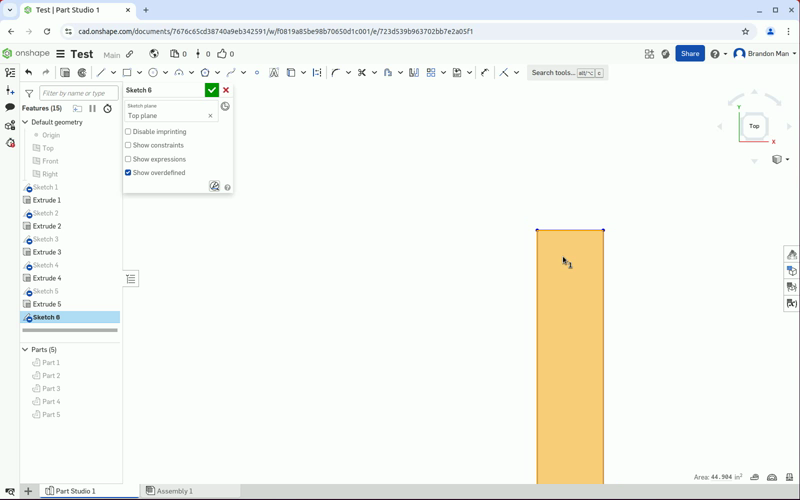
scroll(-6)
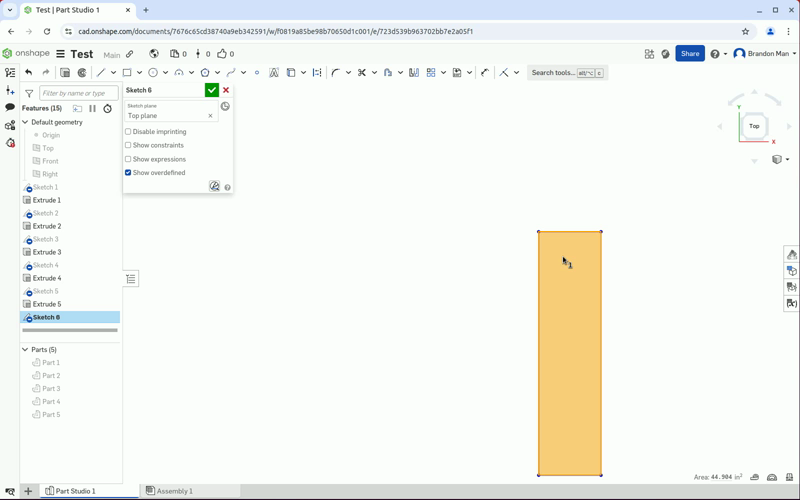
scroll(-6)
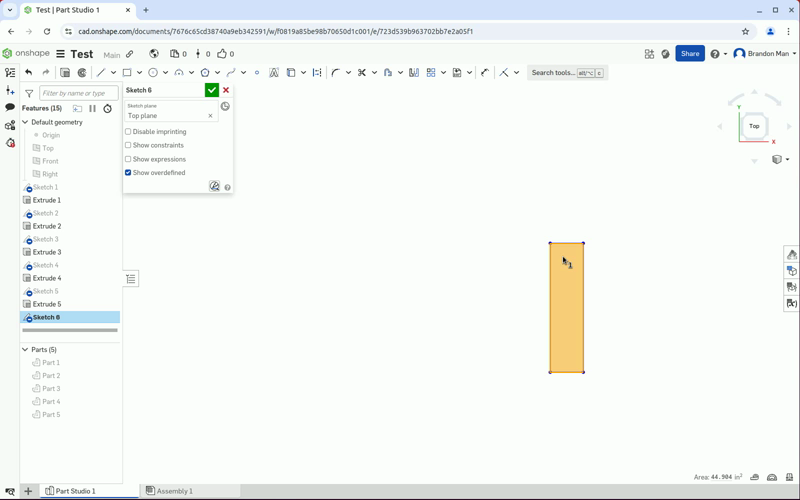
scroll(-6)
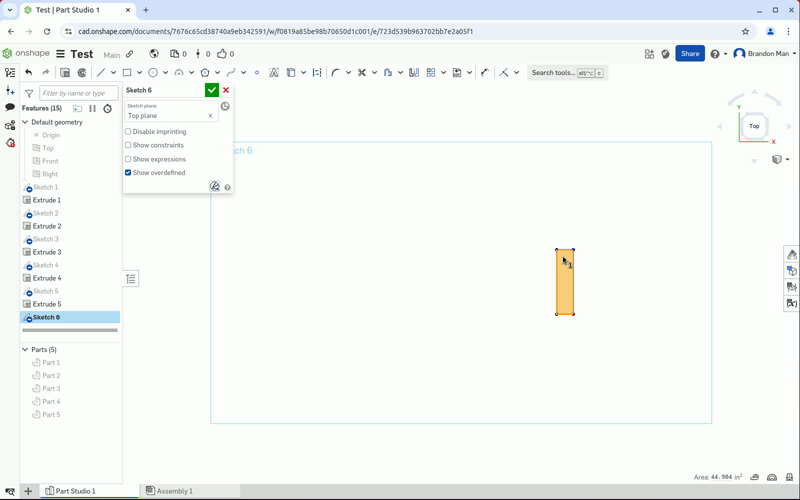
mouse_move(73, 352)
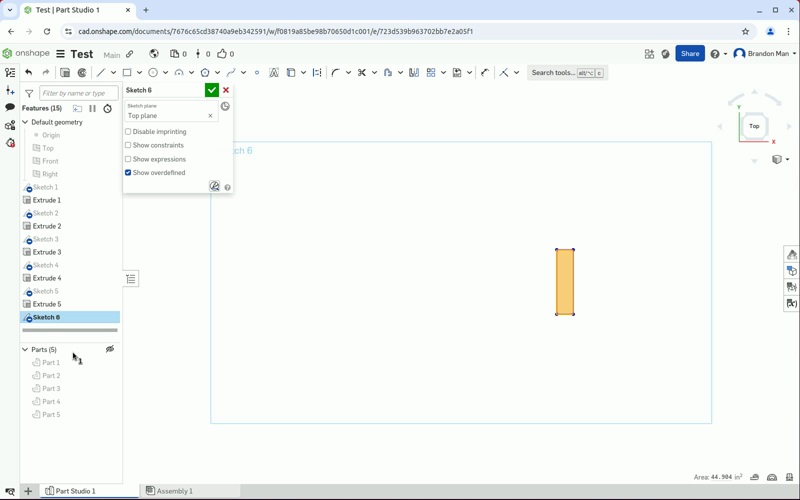
key(shift+y)
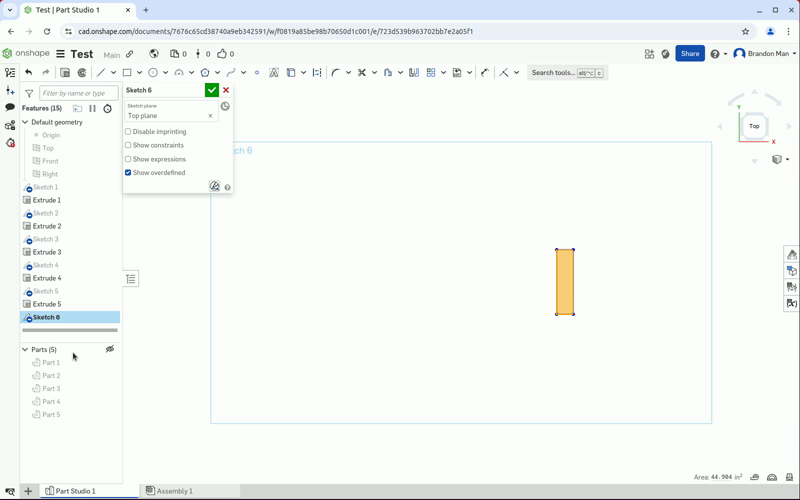
key(shift+e)
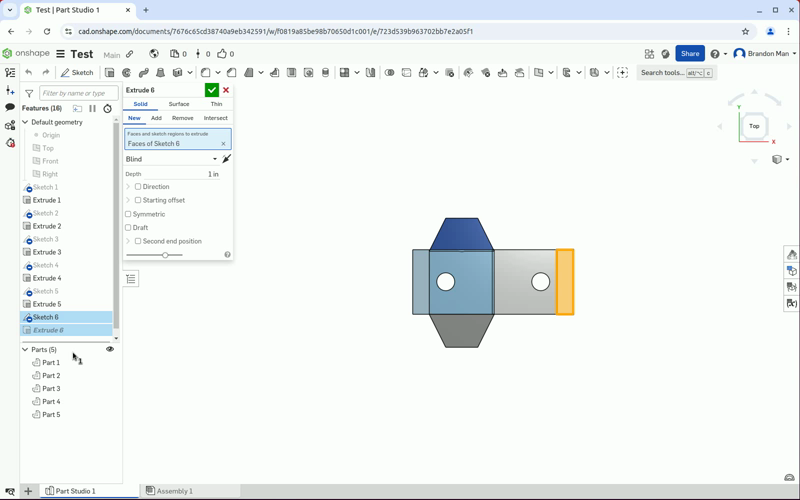
mouse_move(143, 106)
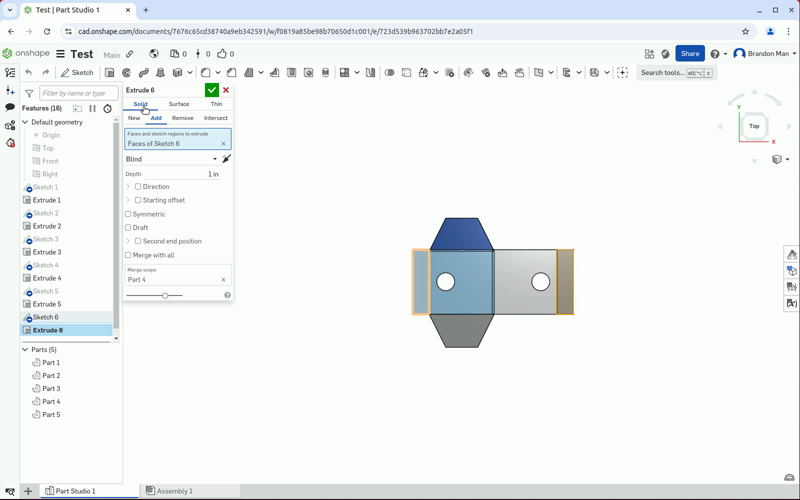
click(143, 106)
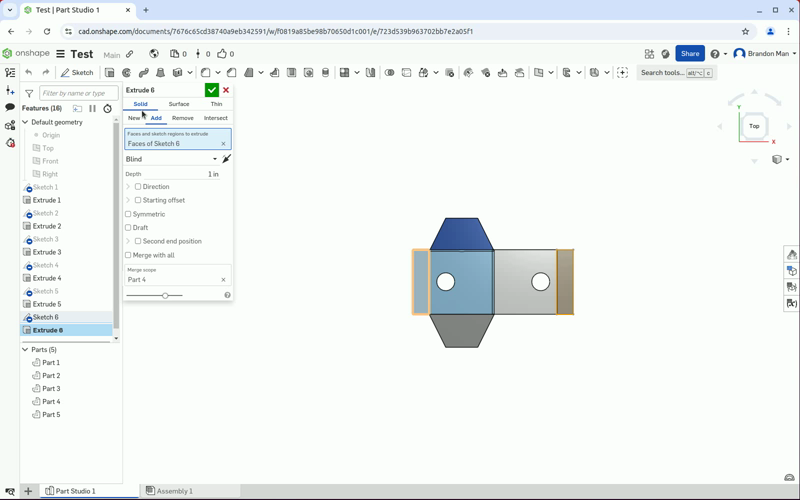
mouse_move(137, 120)
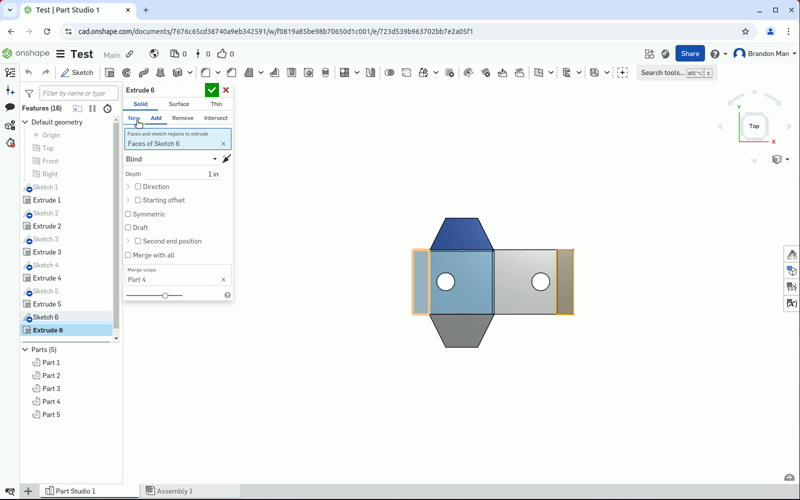
click(137, 120)
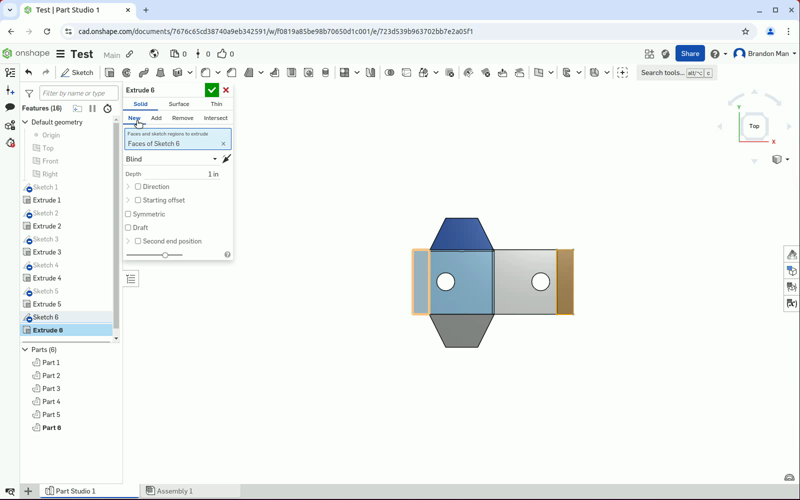
key(tab, 4)
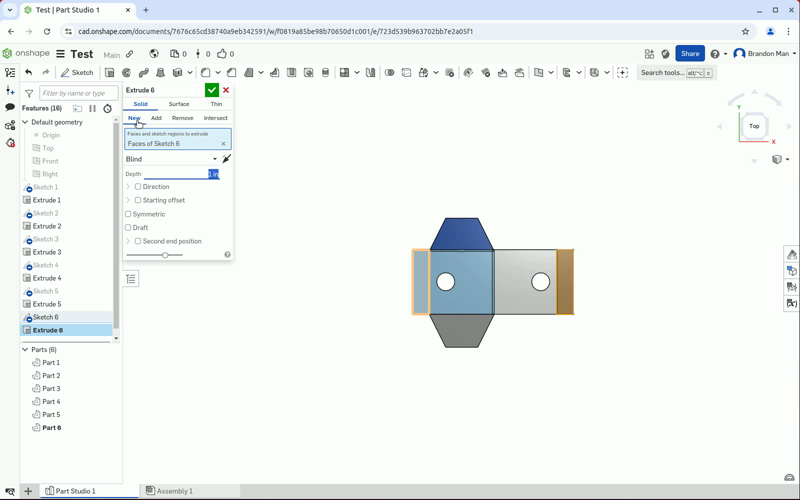
text(17.09)
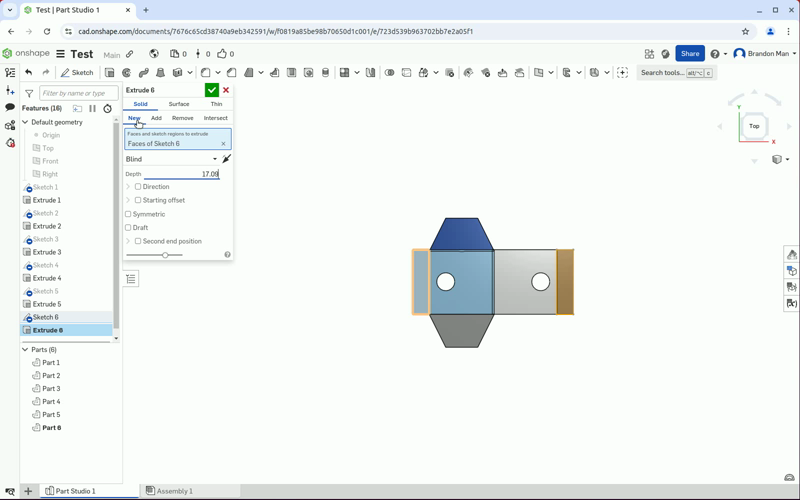
key(enter)
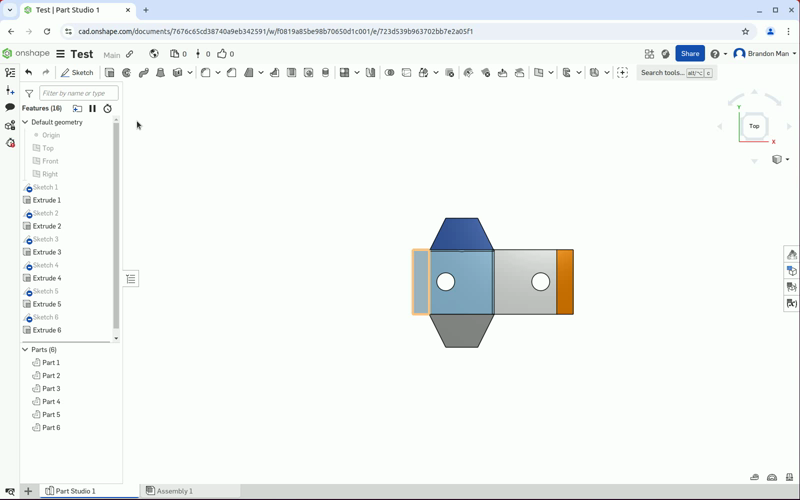
key(shift+h)
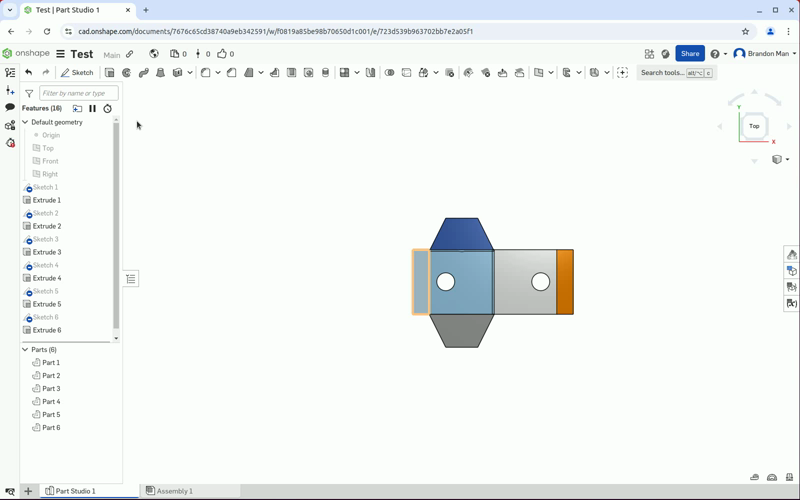
key(shift+h)
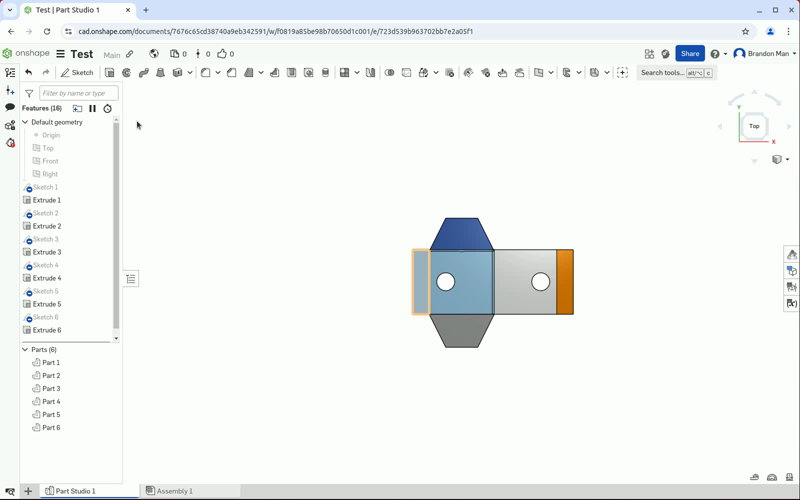
key(shift+7)
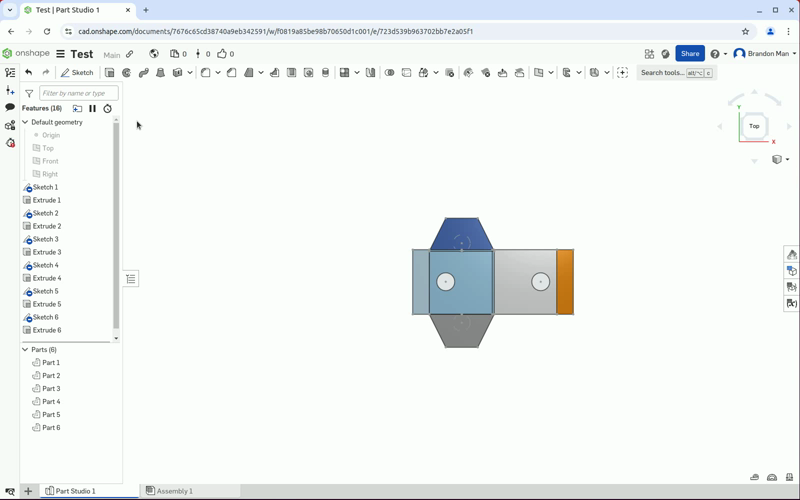
key(up, 3)
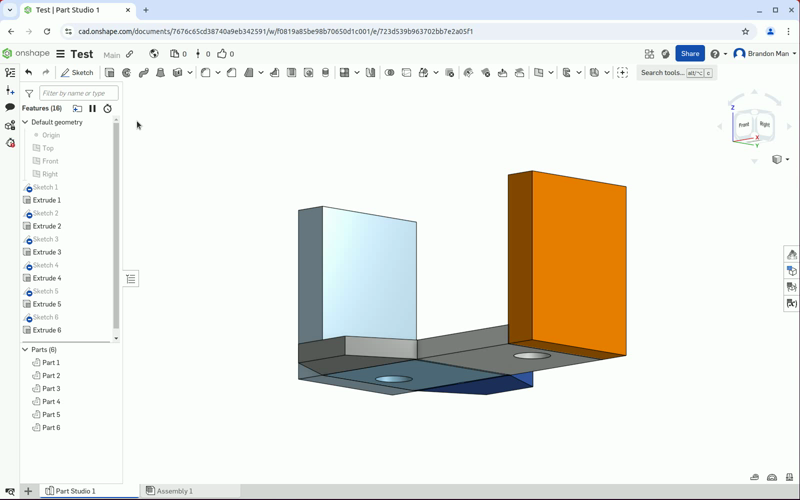
key(left, 3)
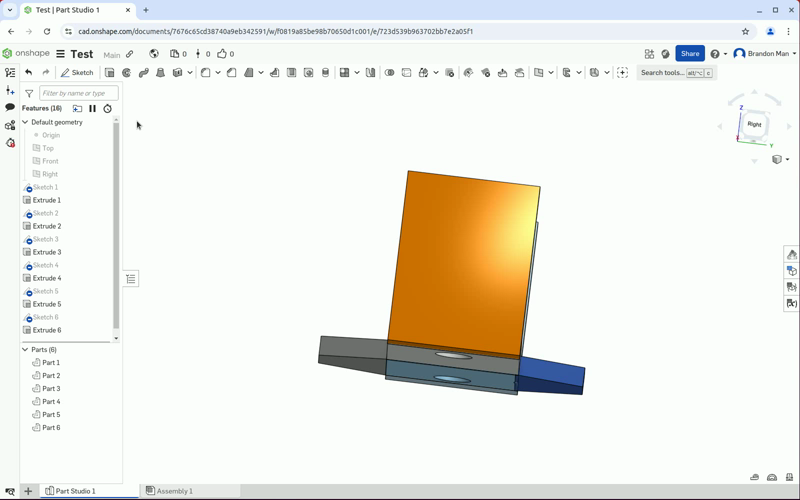
key(right, 3)
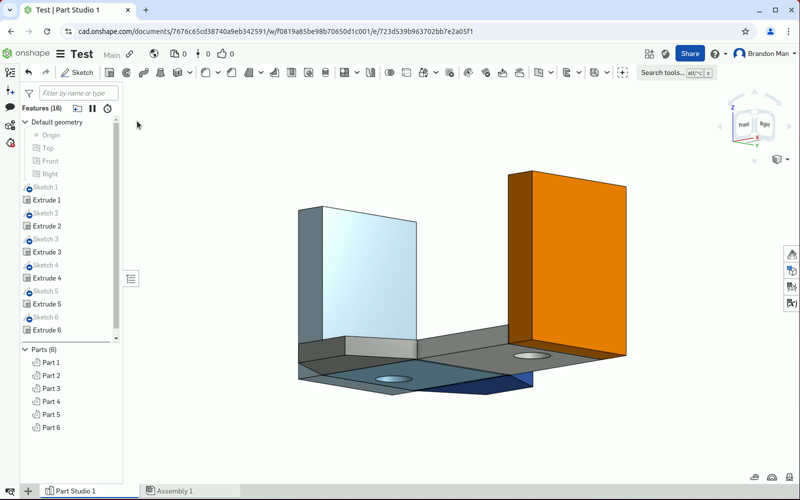
key(down, 3)
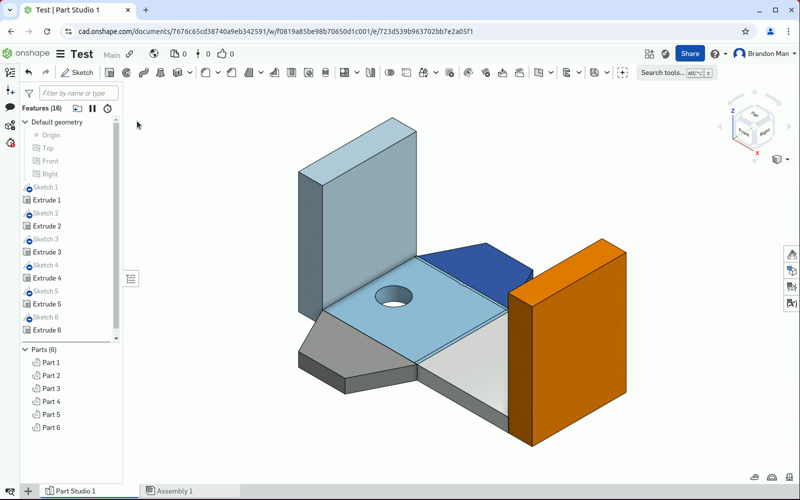
mouse_move(69, 189)
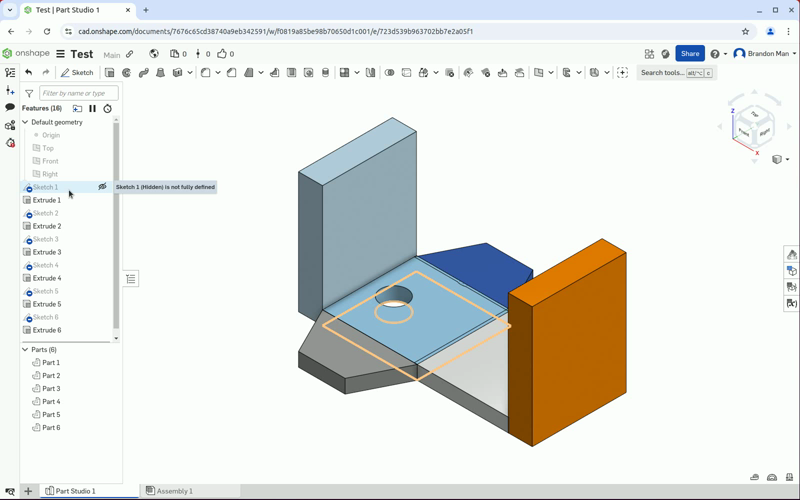
click(69, 189)